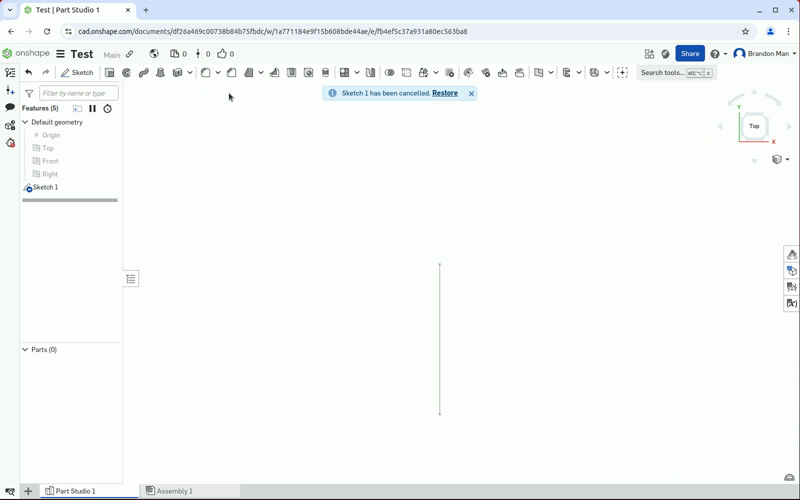
key(shift+h)
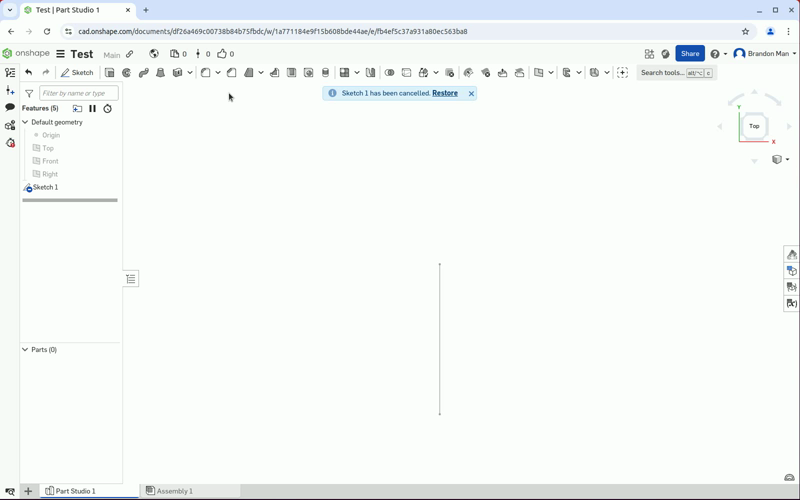
key(shift+s)
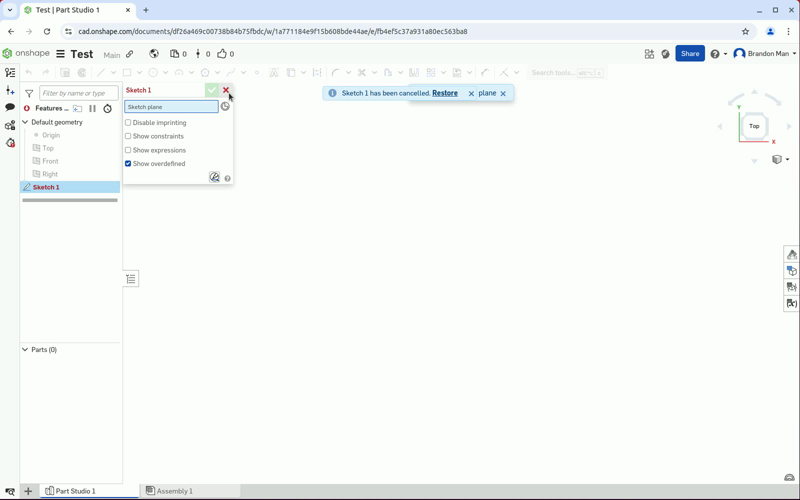
mouse_move(73, 150)
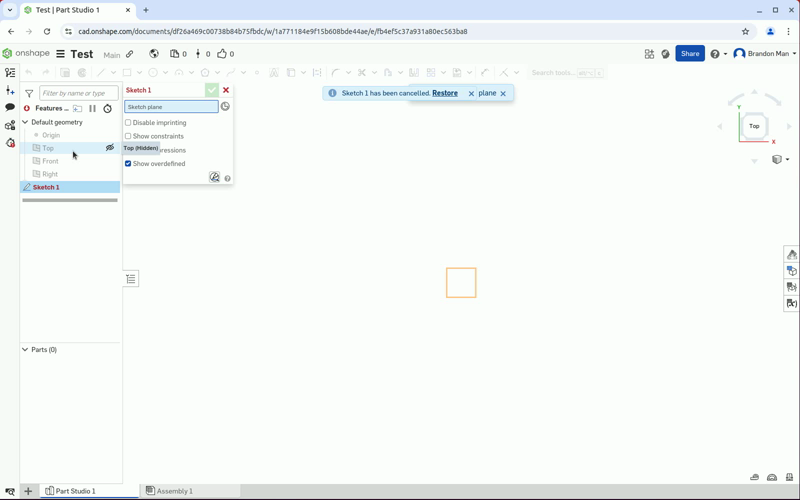
click(73, 150)
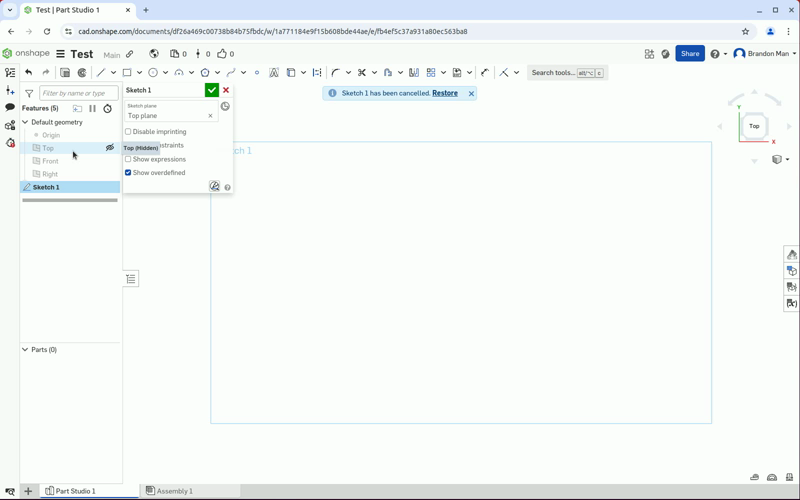
mouse_move(73, 352)
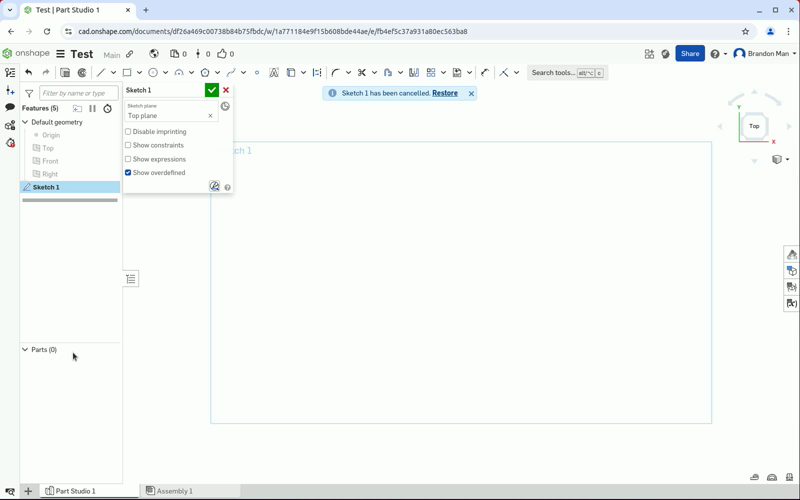
key(y)
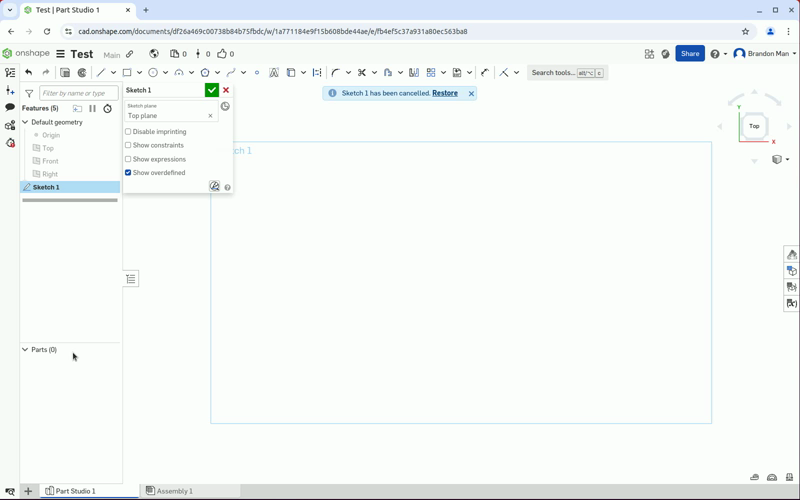
key(l)
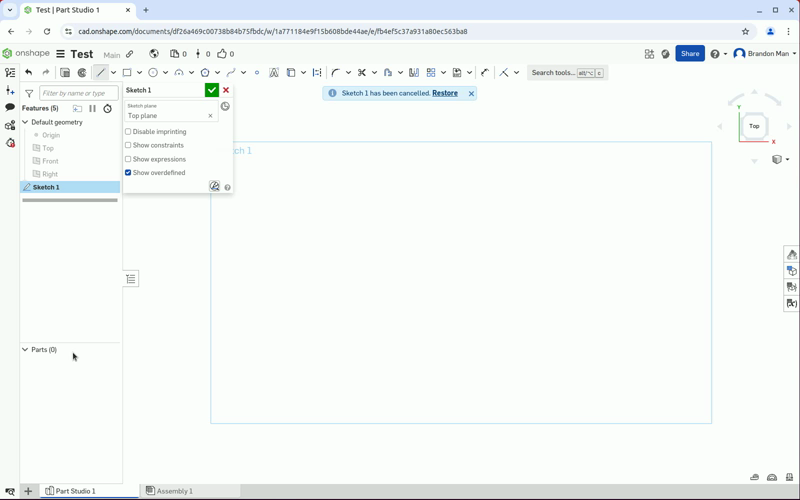
key_down(shift)
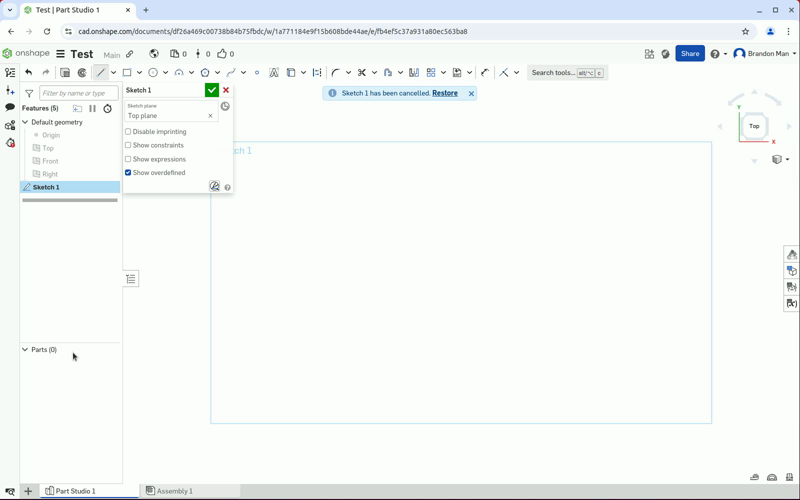
mouse_move(532, 378)
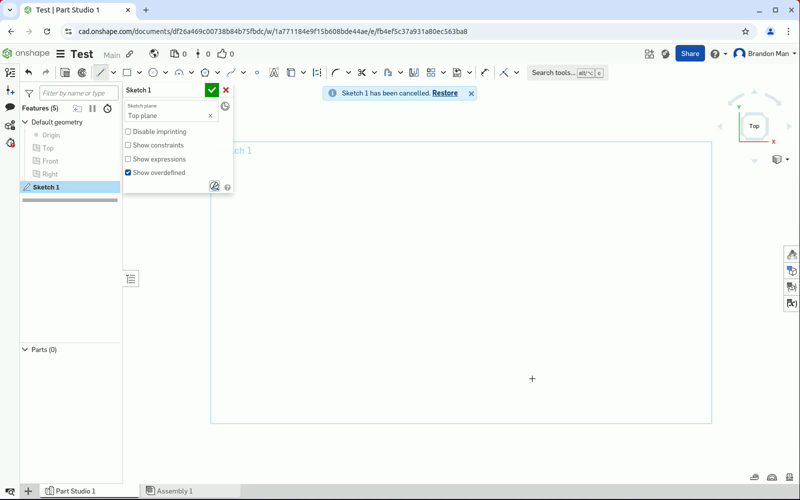
click(532, 378)
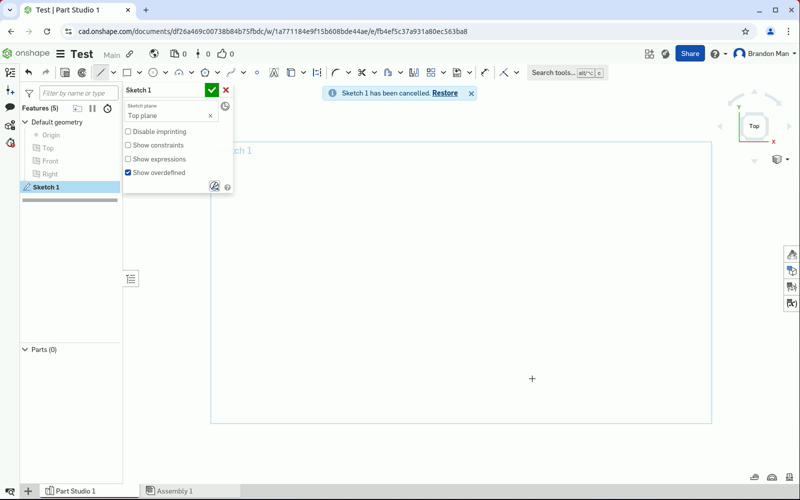
key_up(shift)
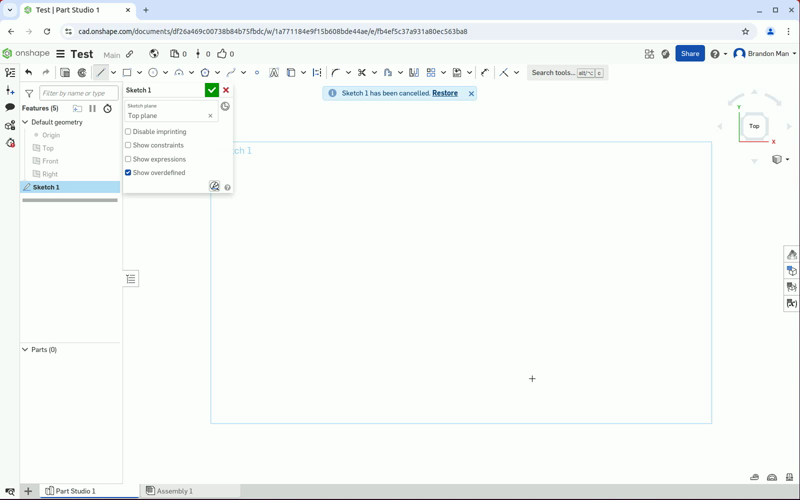
key_down(shift)
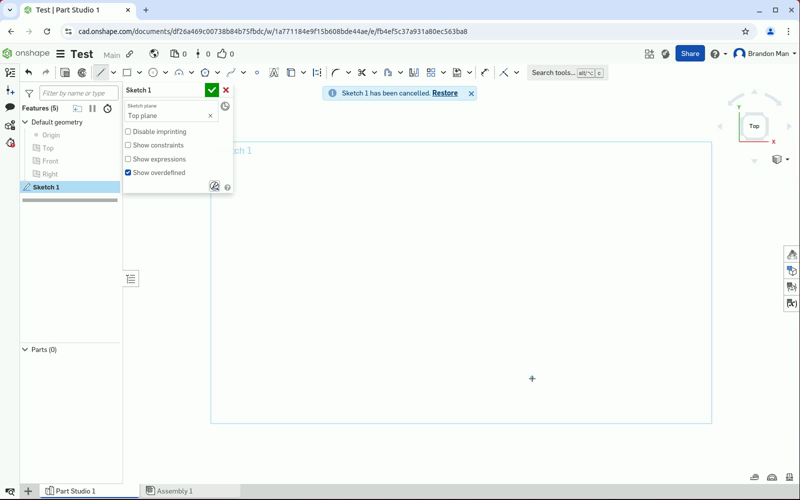
mouse_move(562, 378)
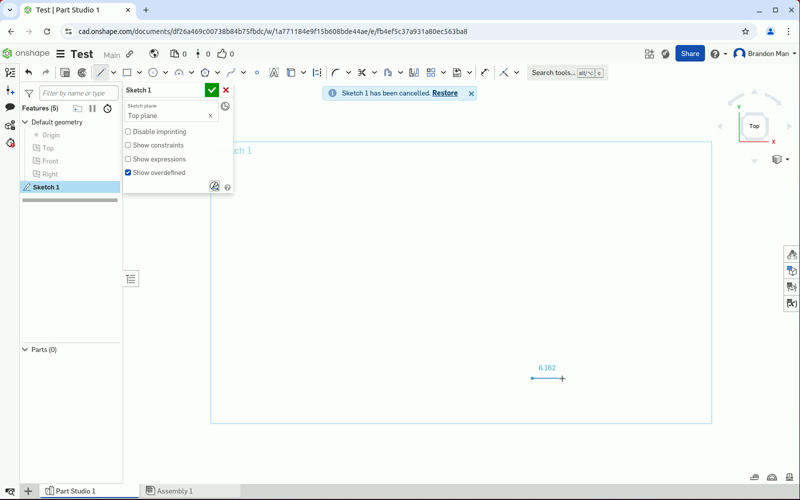
mouse_move(541, 378)
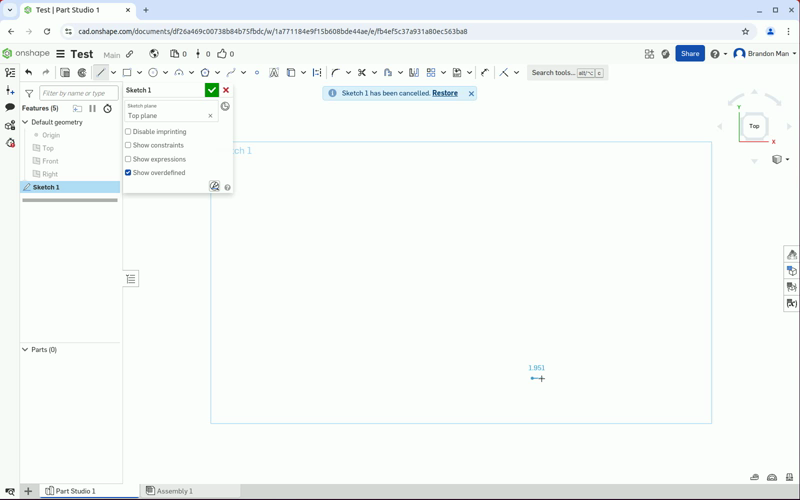
click(541, 378)
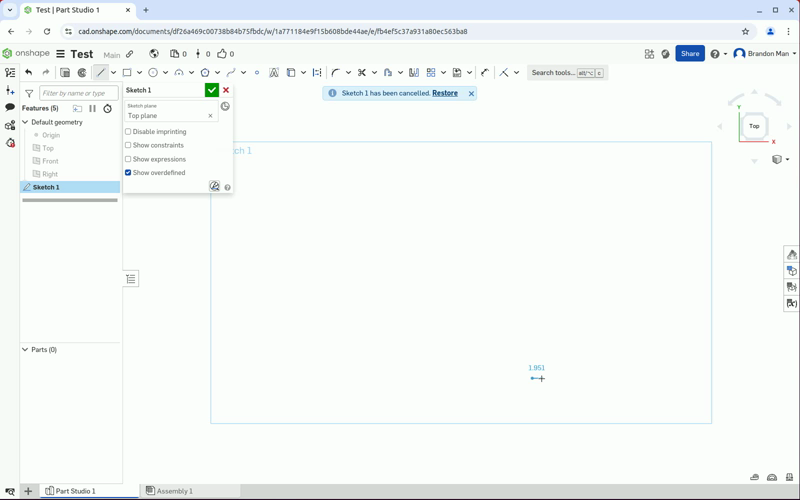
key_up(shift)
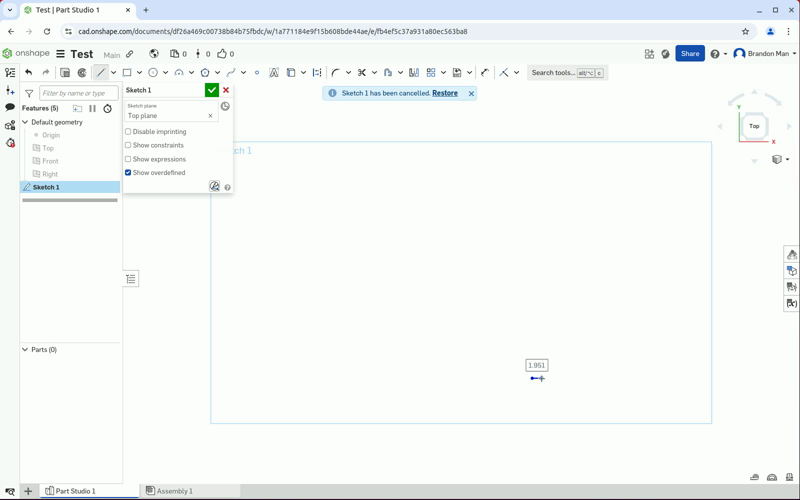
key_down(shift)
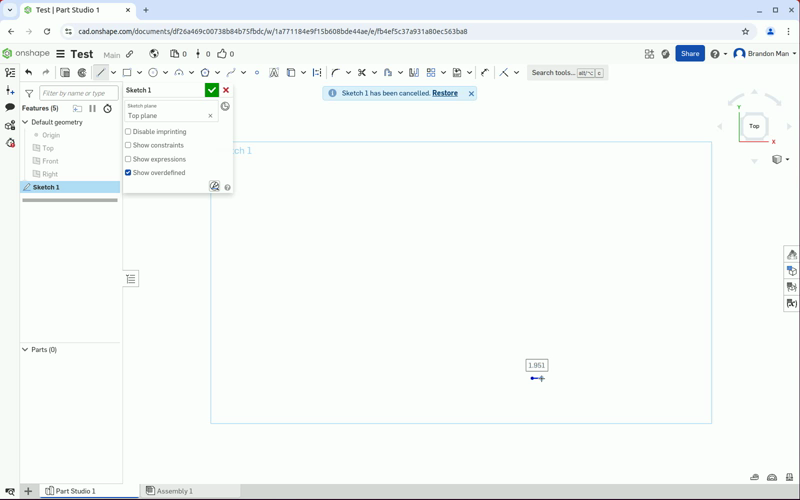
mouse_move(541, 229)
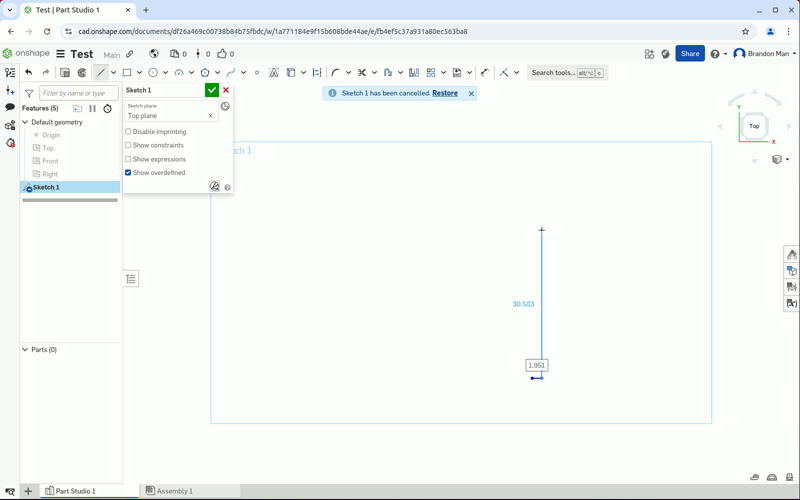
click(541, 229)
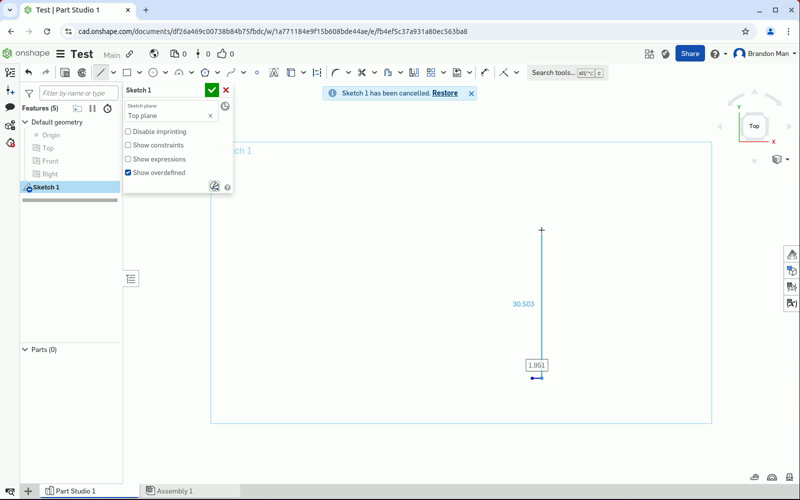
key_up(shift)
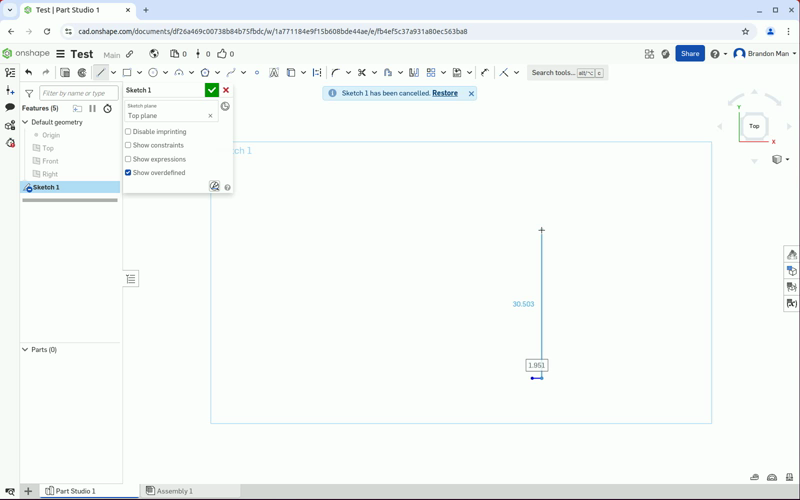
key_down(shift)
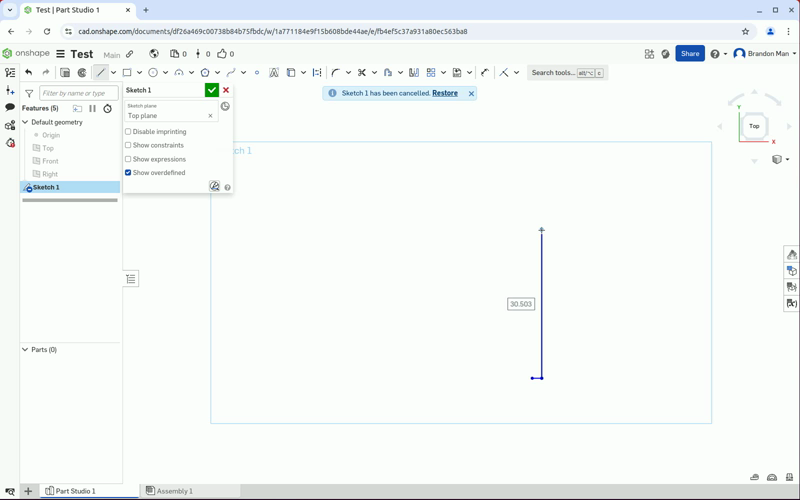
mouse_move(571, 229)
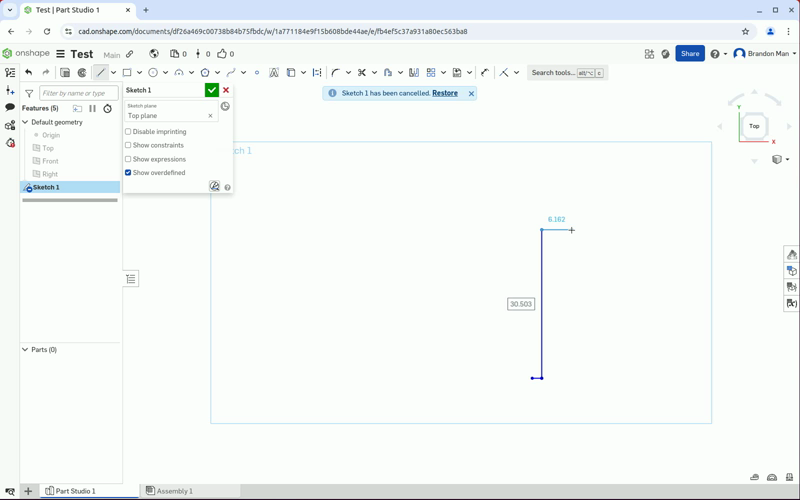
mouse_move(532, 229)
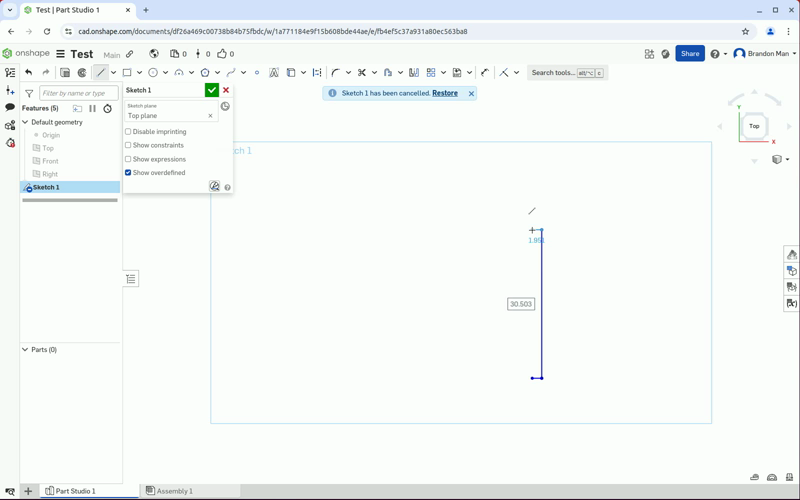
click(532, 229)
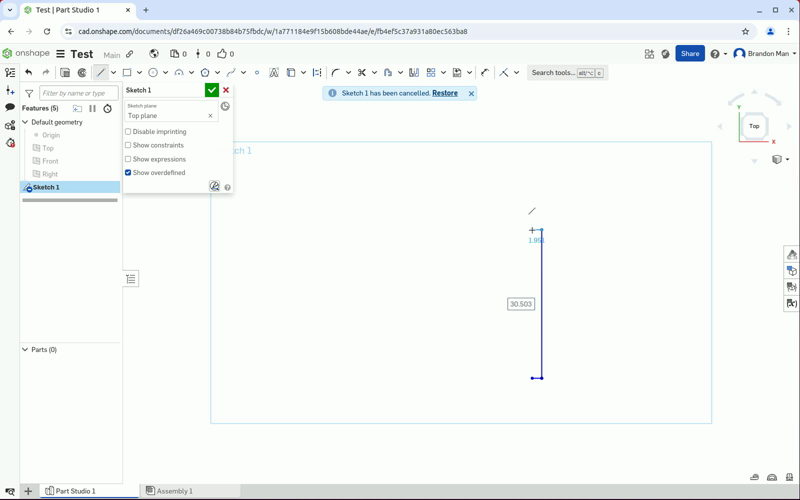
key_up(shift)
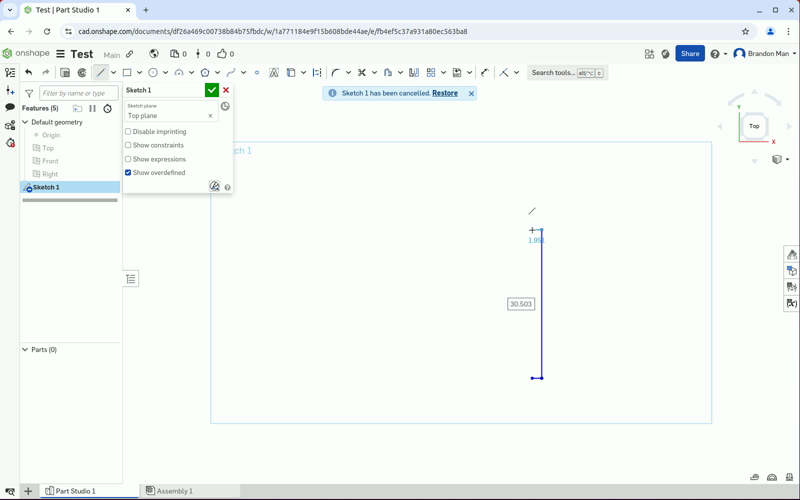
key_down(shift)
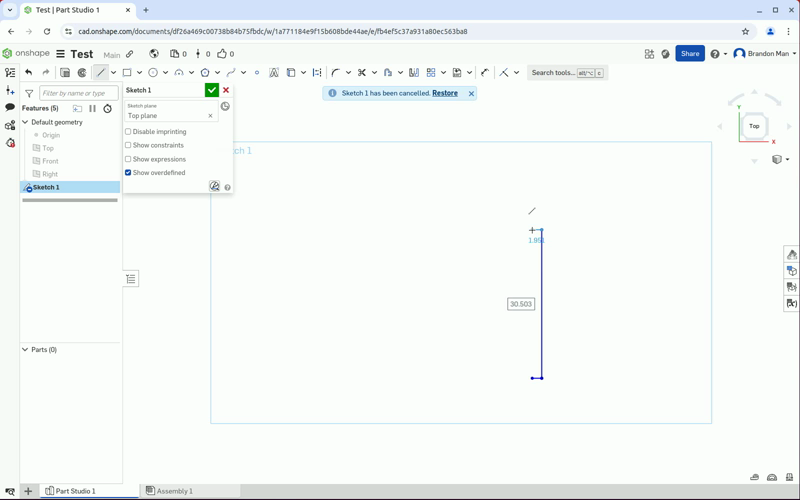
mouse_move(562, 229)
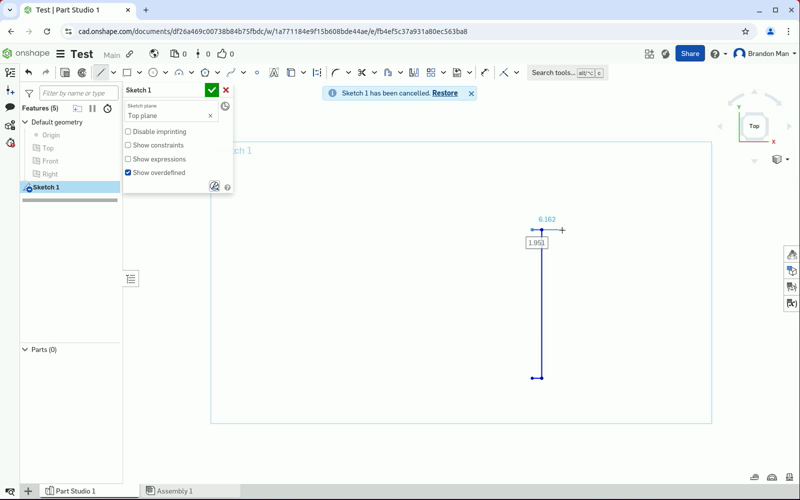
mouse_move(532, 238)
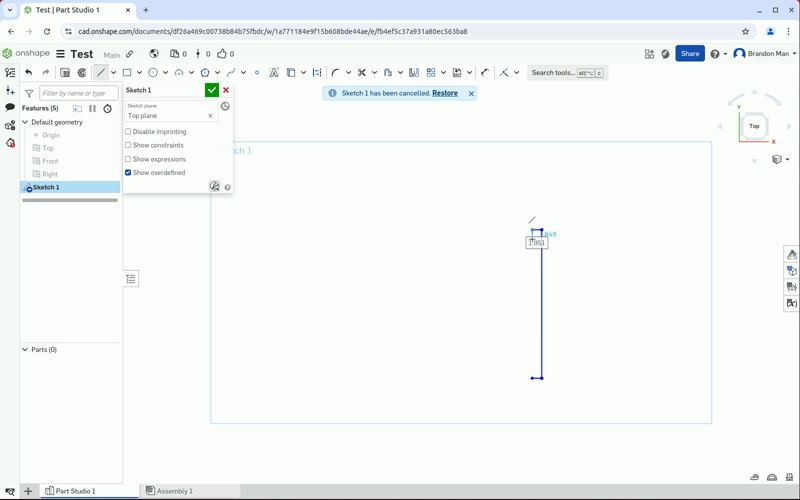
click(532, 238)
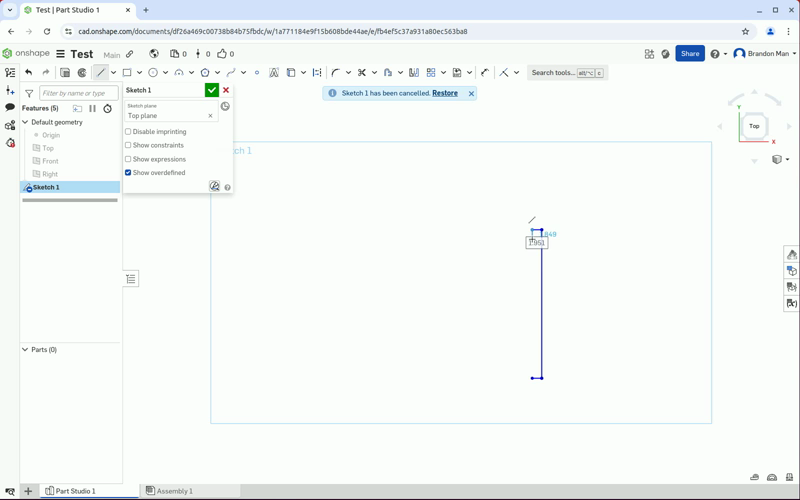
key_up(shift)
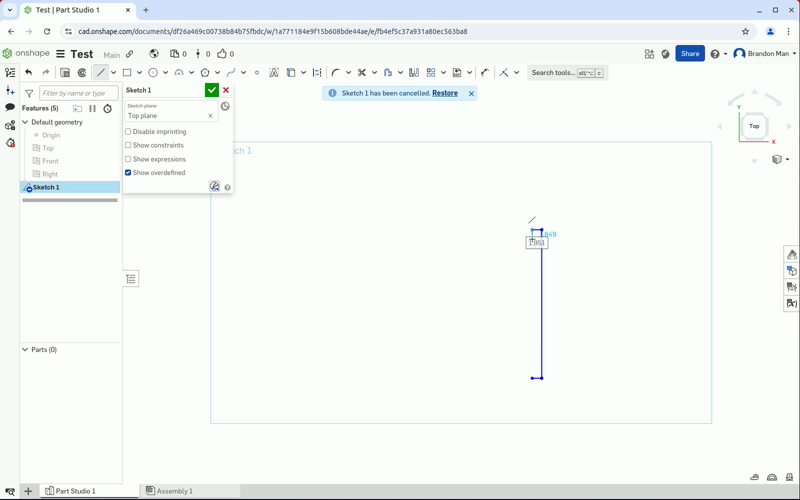
key_down(shift)
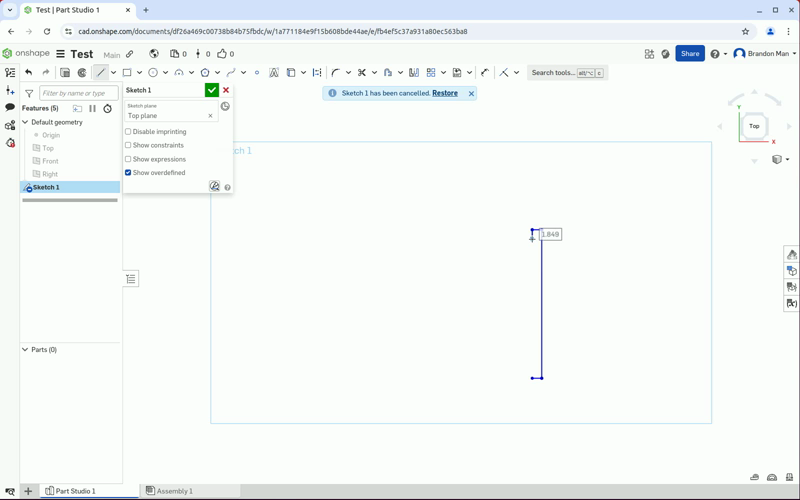
mouse_move(532, 378)
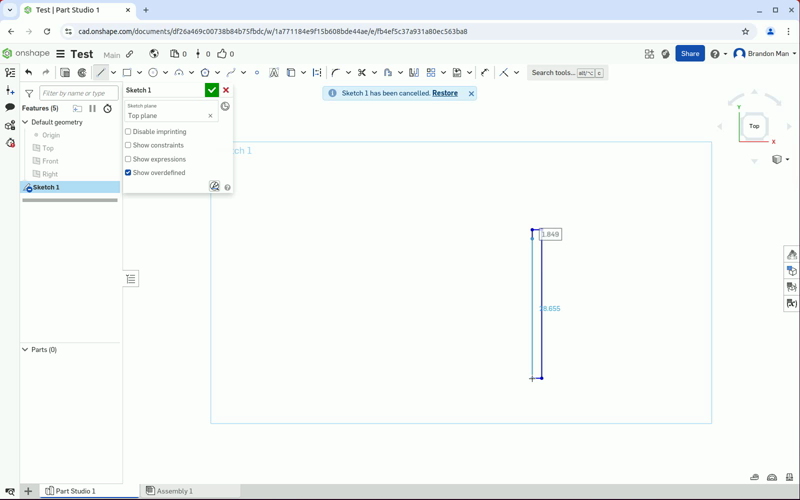
key_up(shift)
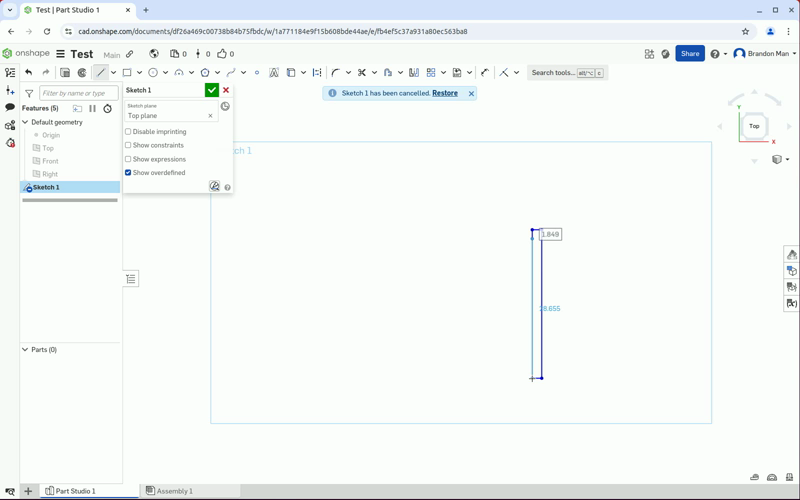
click(532, 378)
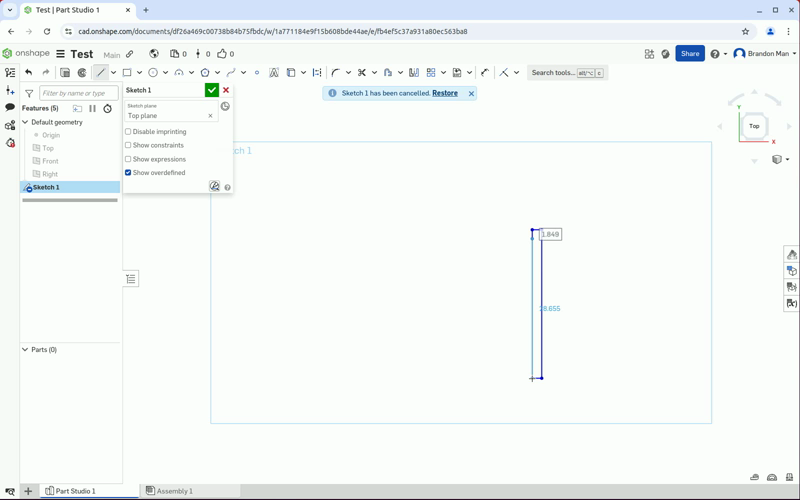
key(esc)
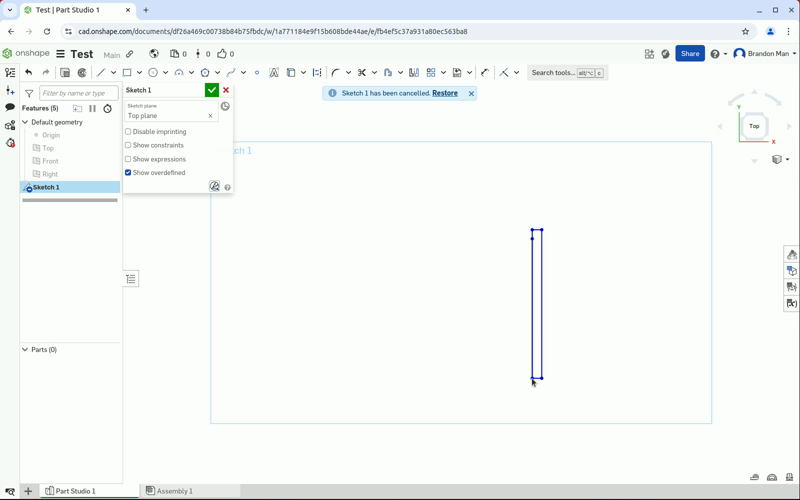
mouse_move(536, 240)
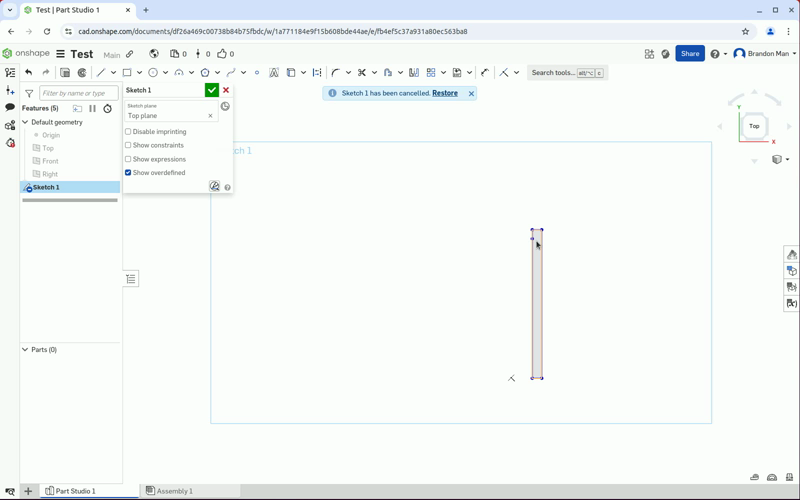
scroll(6)
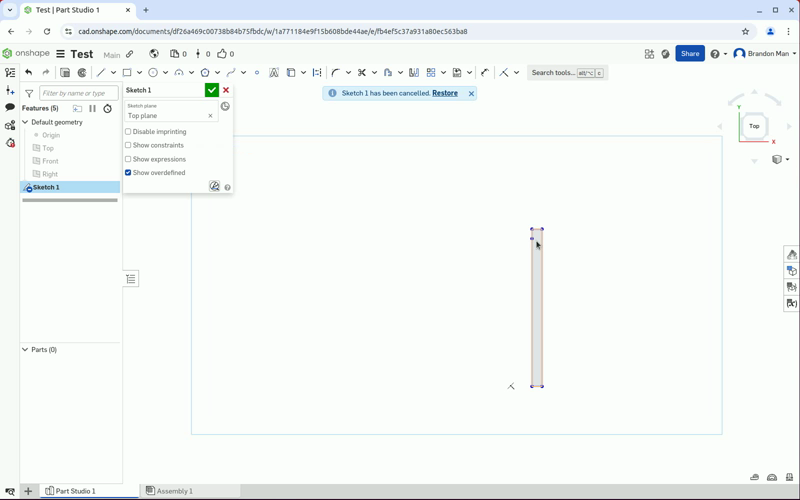
scroll(6)
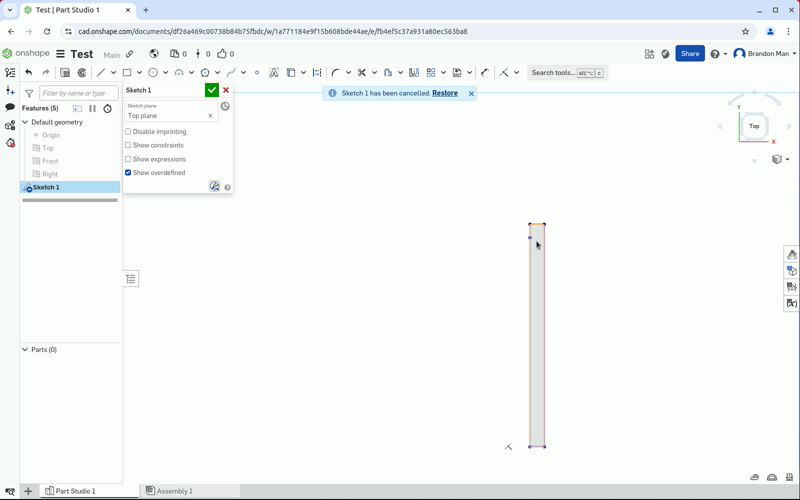
scroll(6)
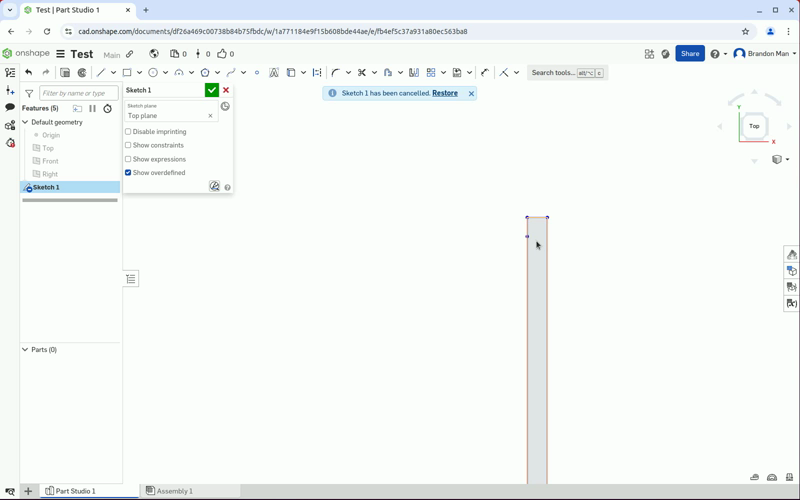
scroll(6)
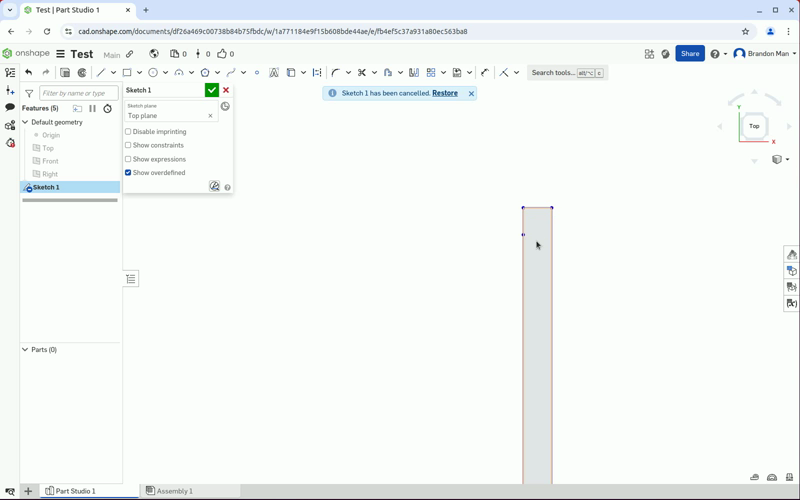
scroll(6)
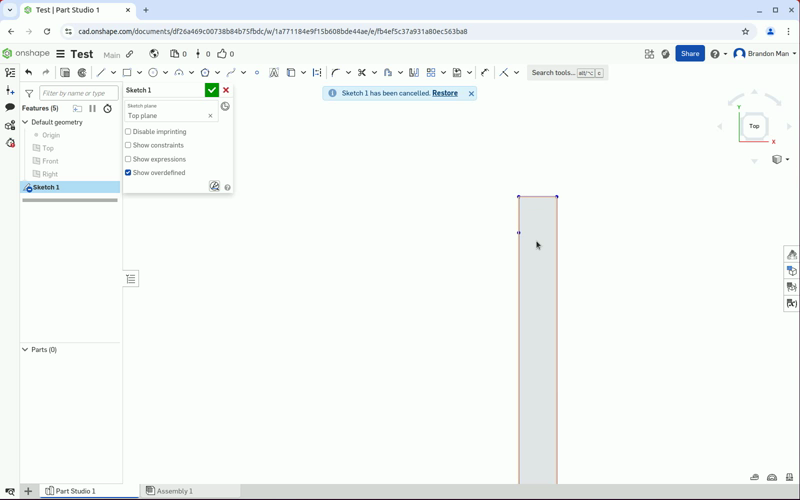
scroll(6)
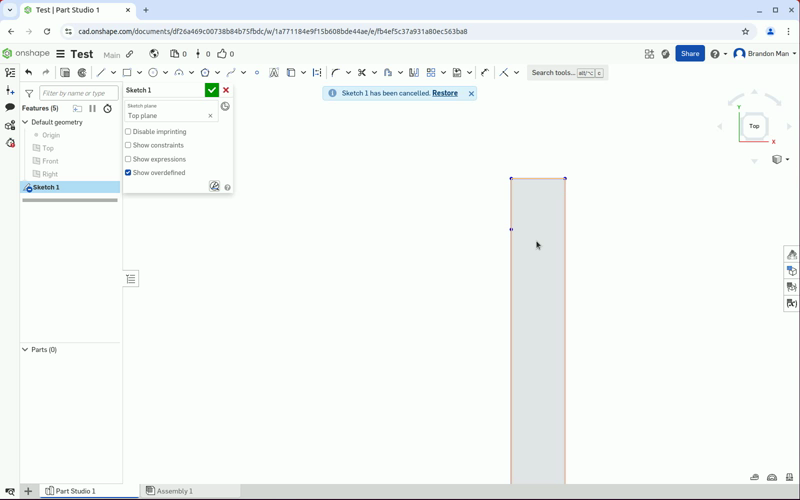
scroll(6)
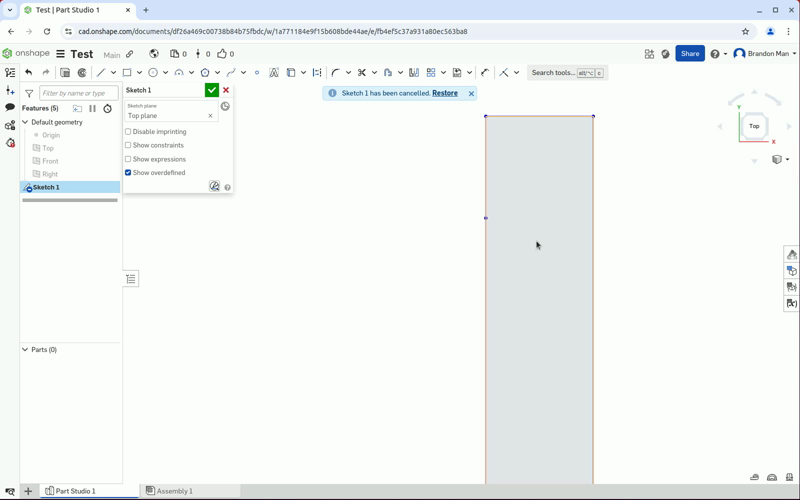
click(536, 240)
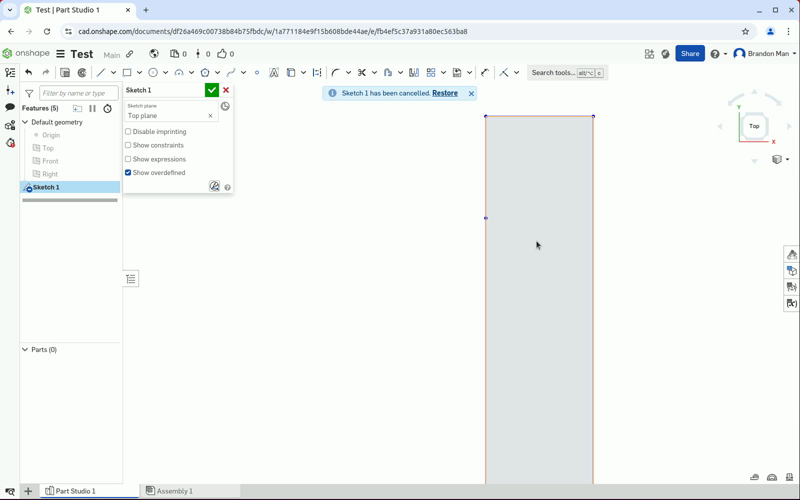
scroll(-6)
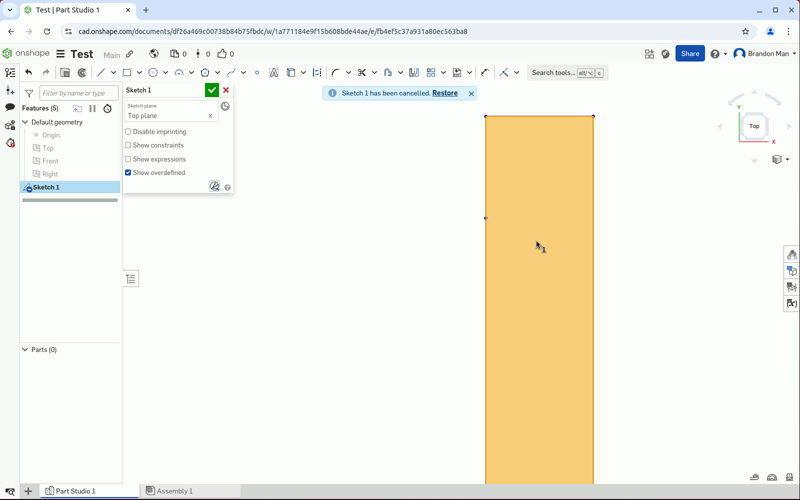
scroll(-6)
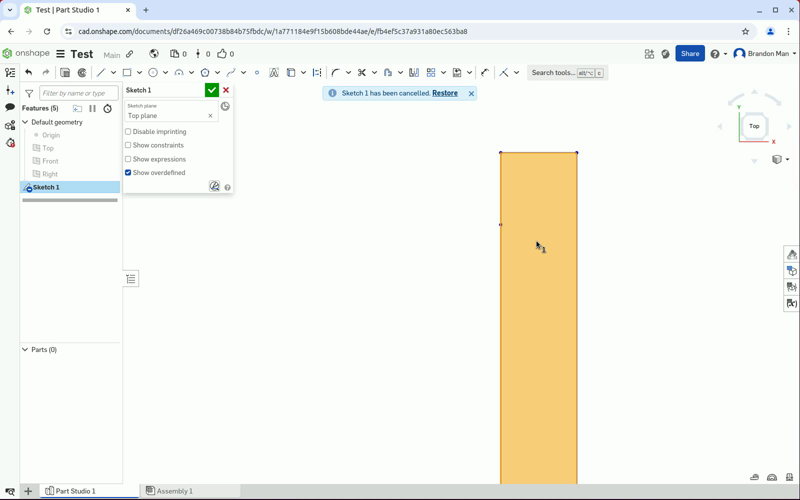
scroll(-6)
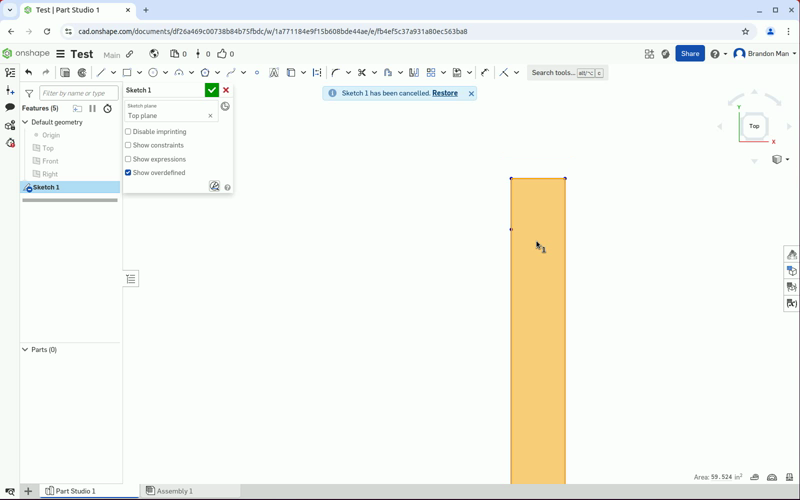
scroll(-6)
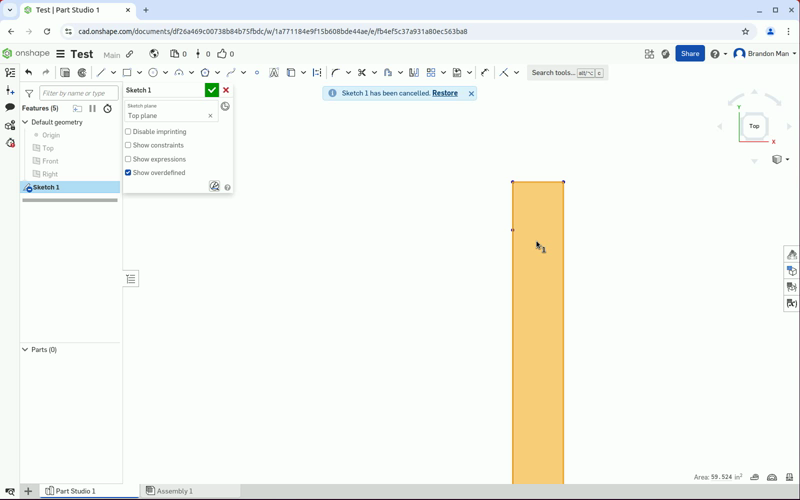
scroll(-6)
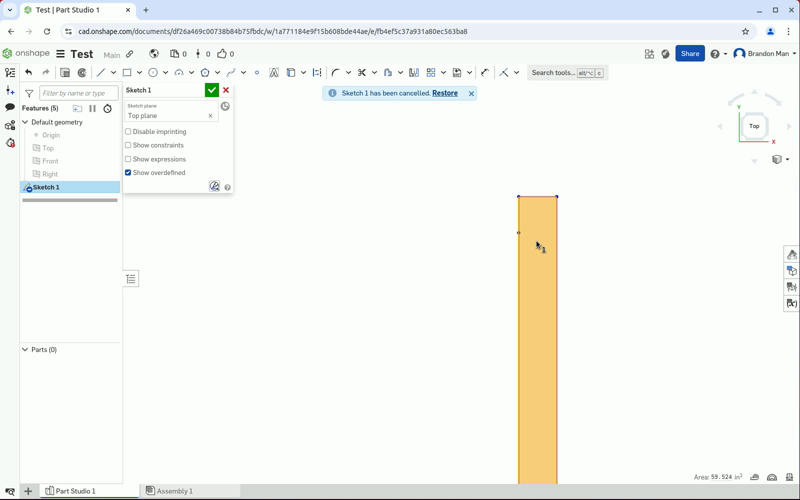
scroll(-6)
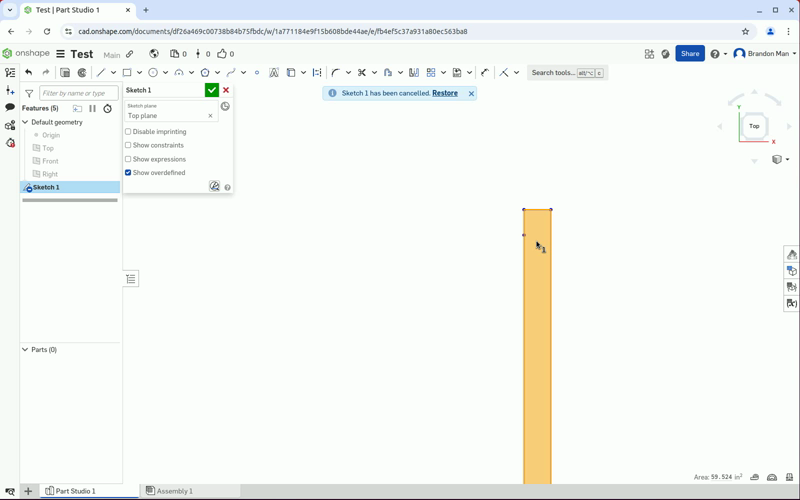
scroll(-6)
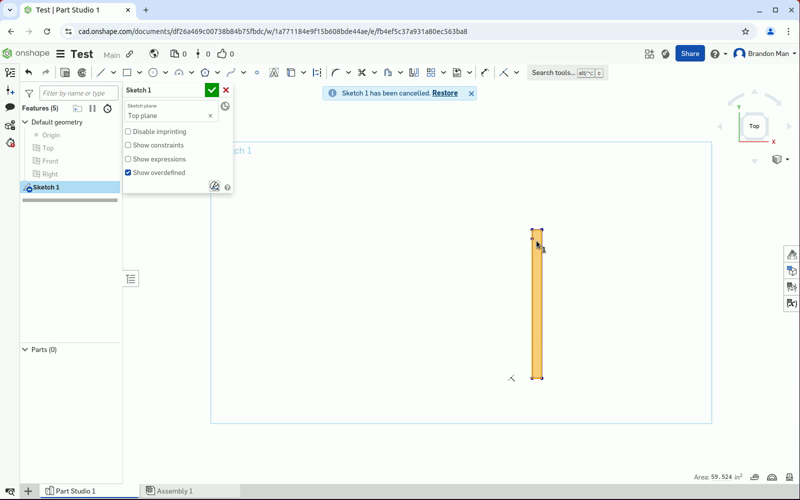
mouse_move(73, 352)
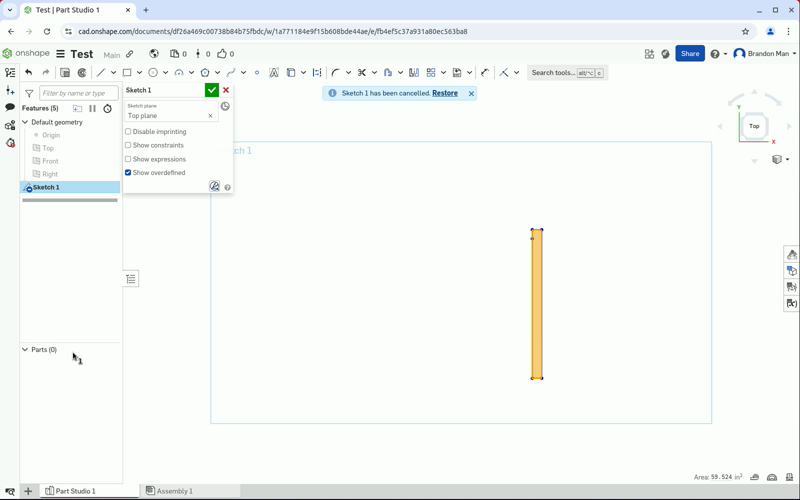
key(shift+y)
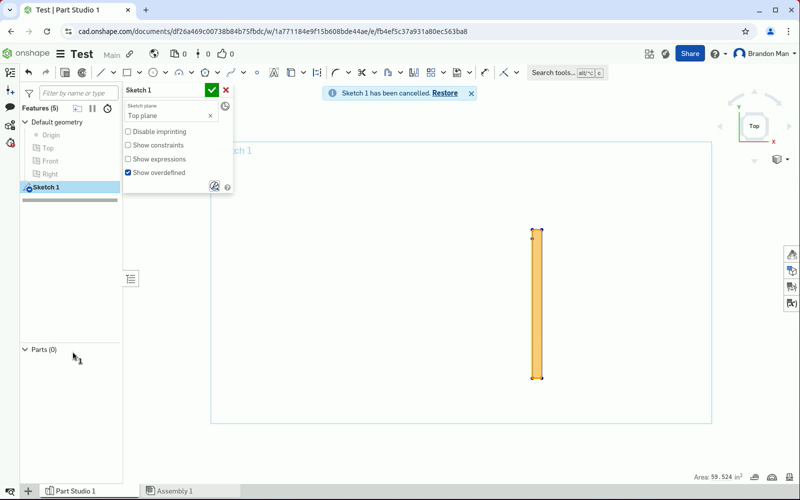
key(shift+e)
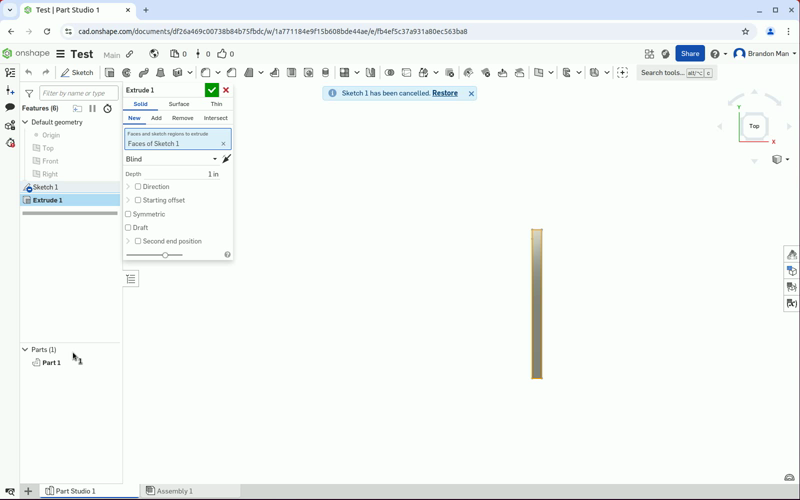
mouse_move(143, 106)
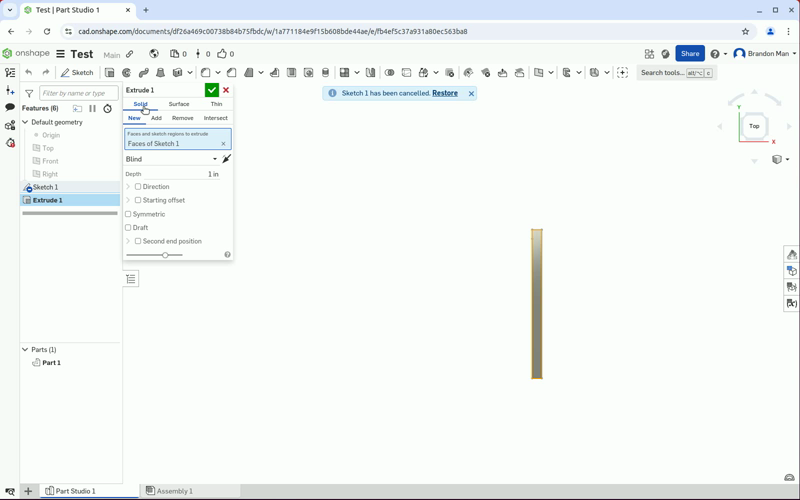
click(143, 106)
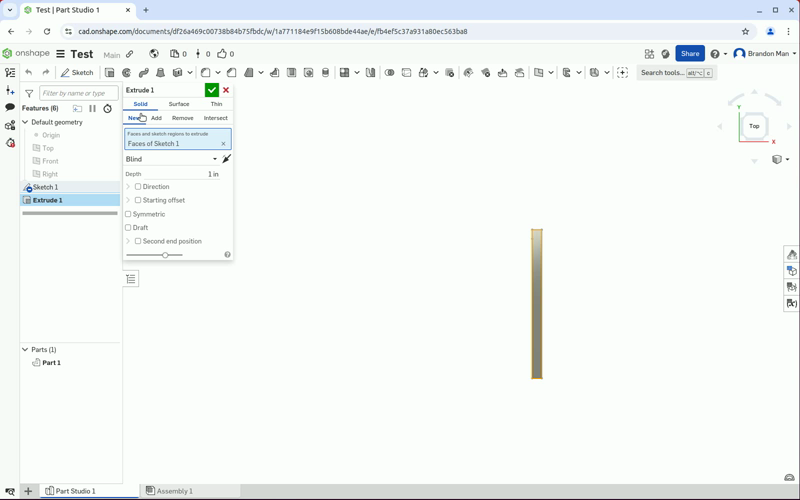
mouse_move(137, 120)
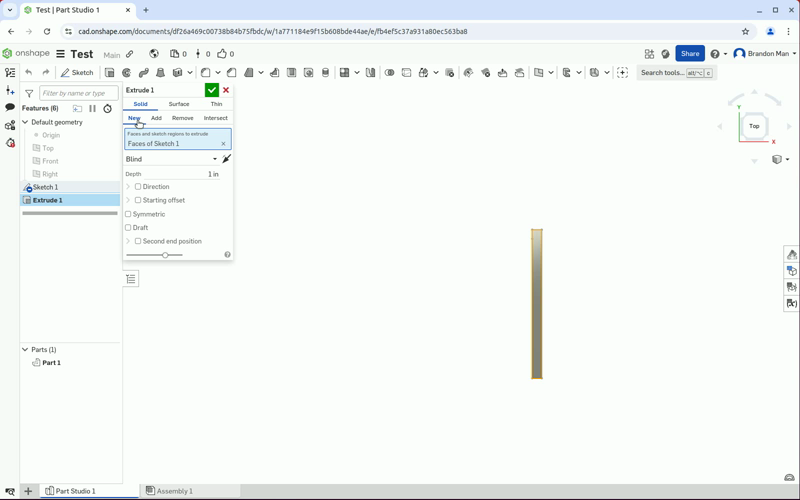
click(137, 120)
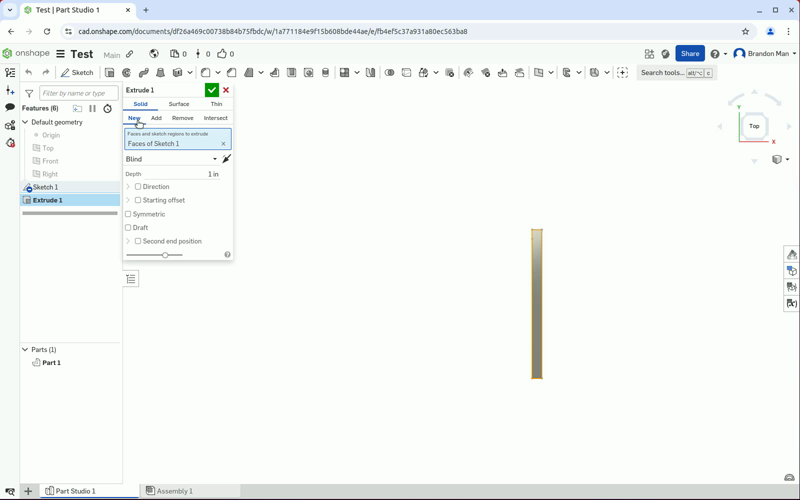
key(tab, 4)
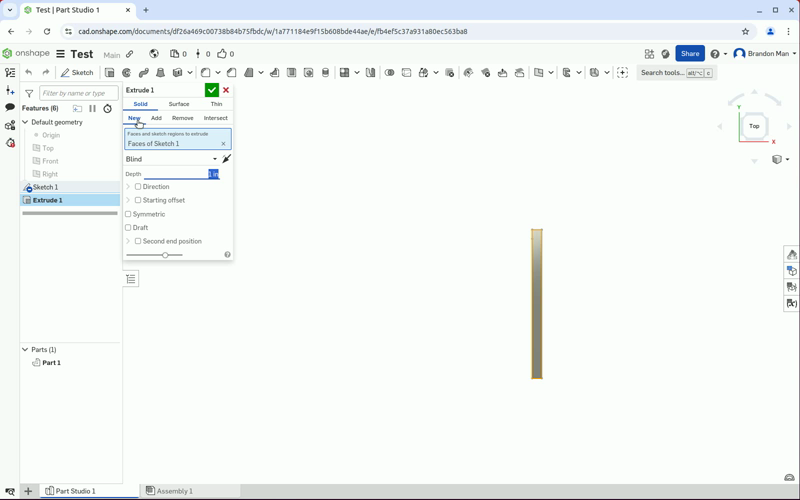
text(22.868)
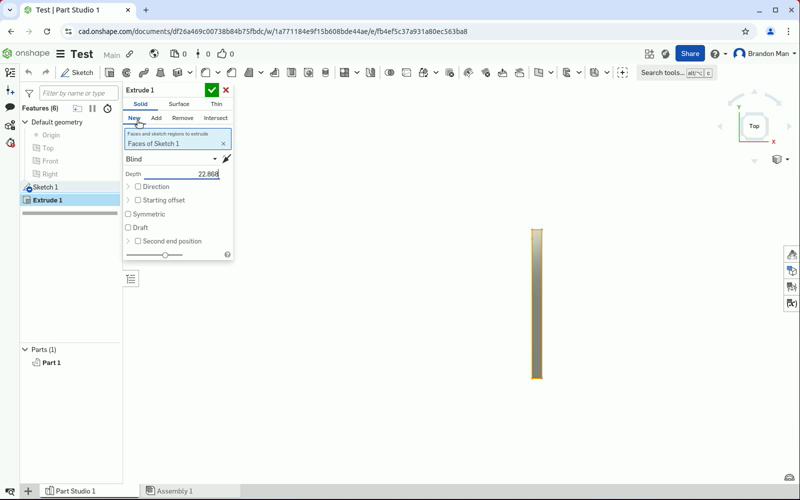
key(enter)
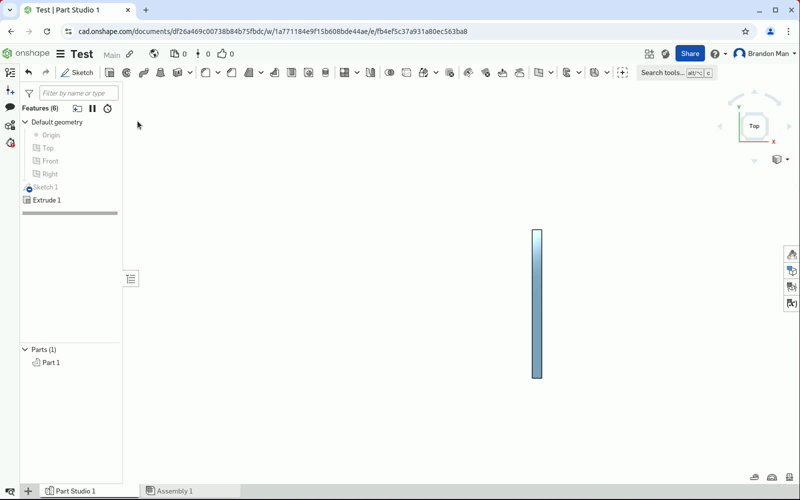
key(shift+h)
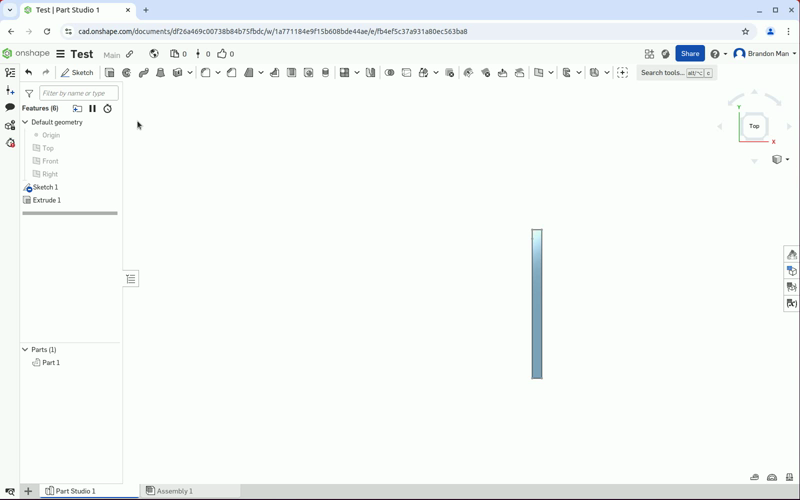
key(shift+h)
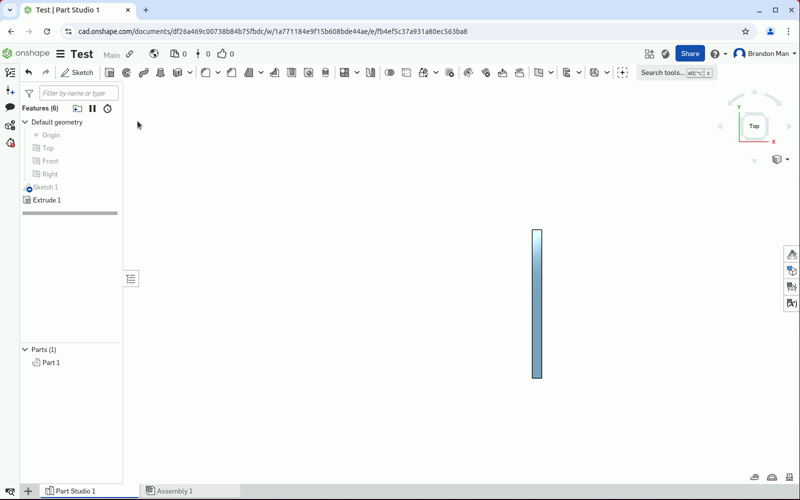
mouse_move(73, 189)
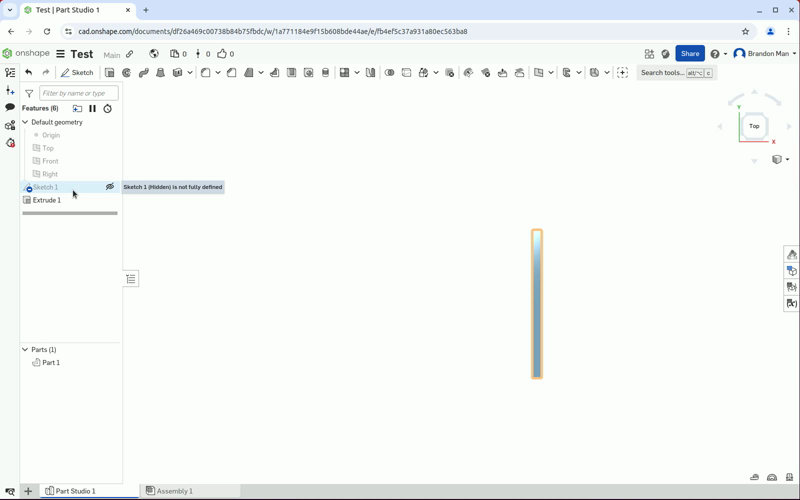
click(73, 189)
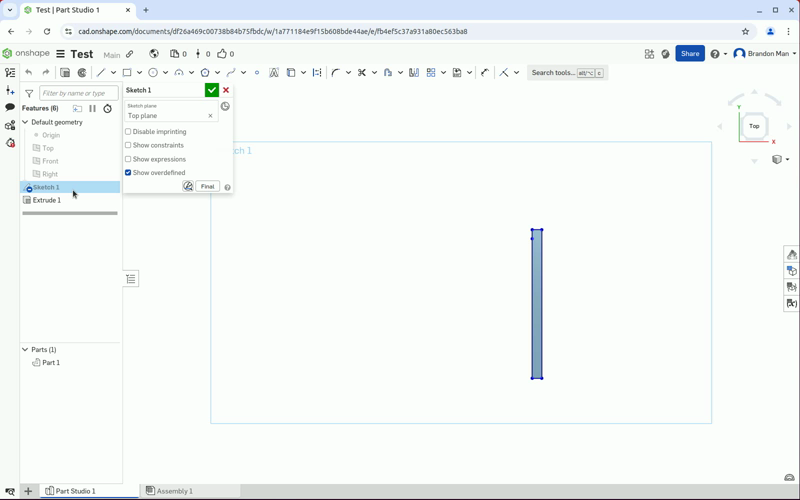
mouse_move(229, 92)
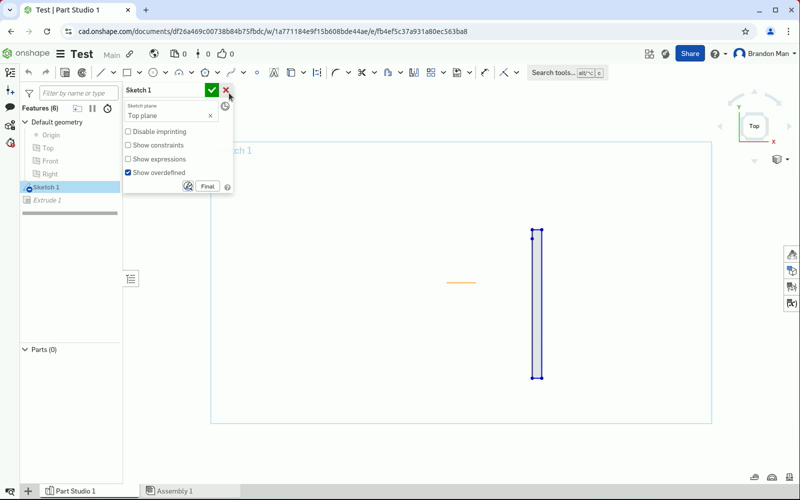
click(229, 92)
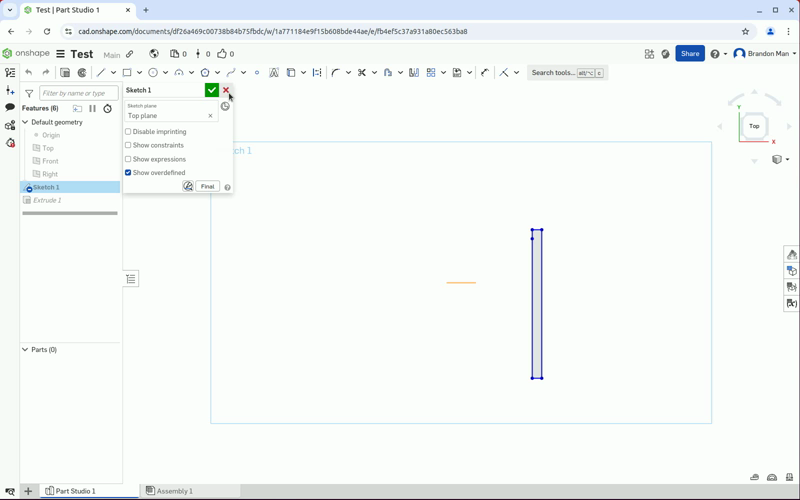
key(shift+s)
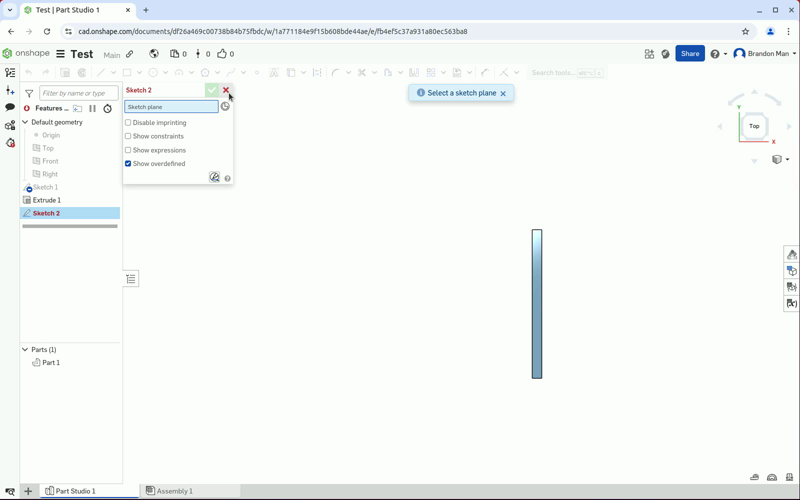
mouse_move(73, 150)
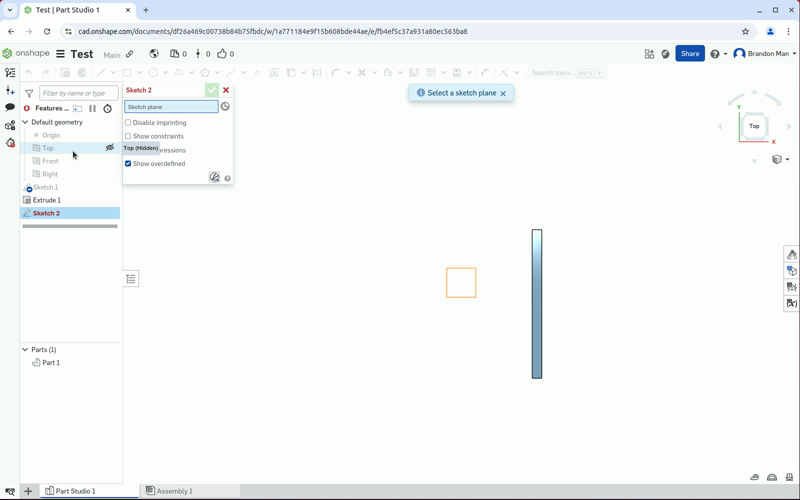
click(73, 150)
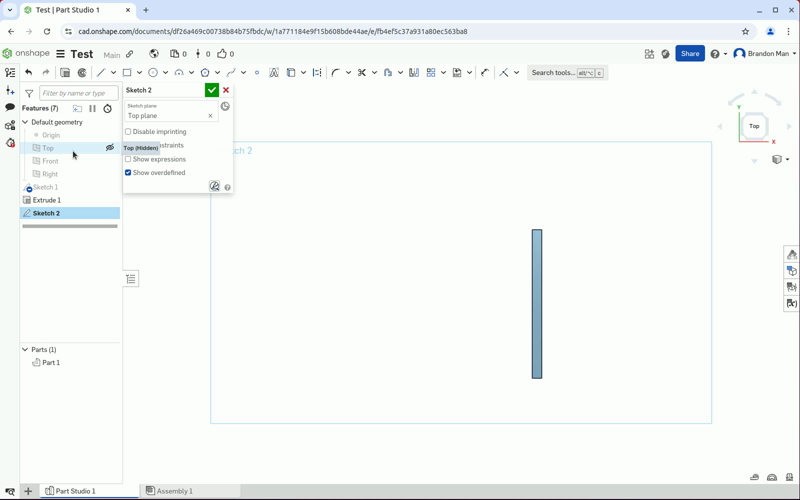
mouse_move(73, 352)
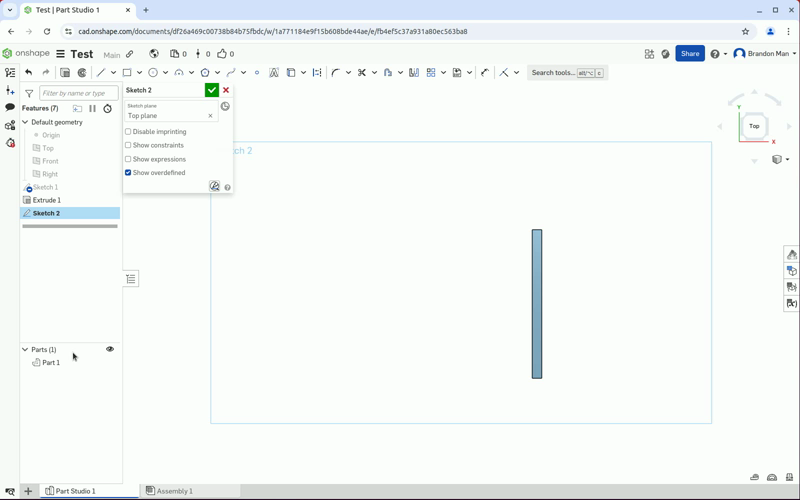
key(y)
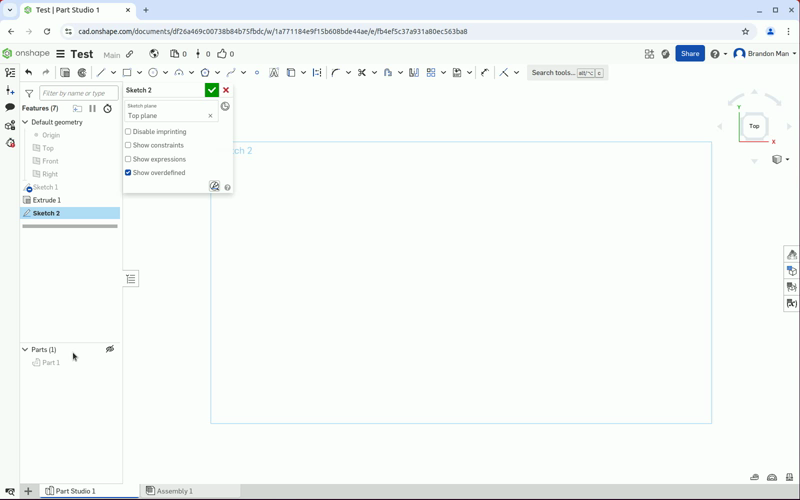
key(l)
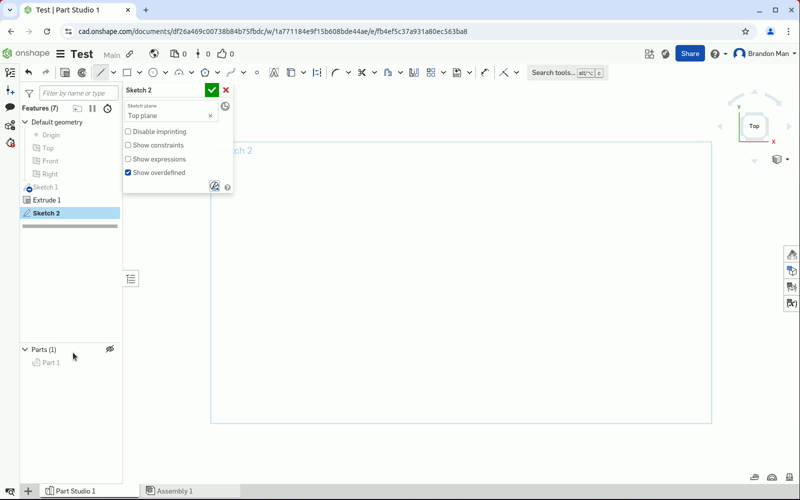
key_down(shift)
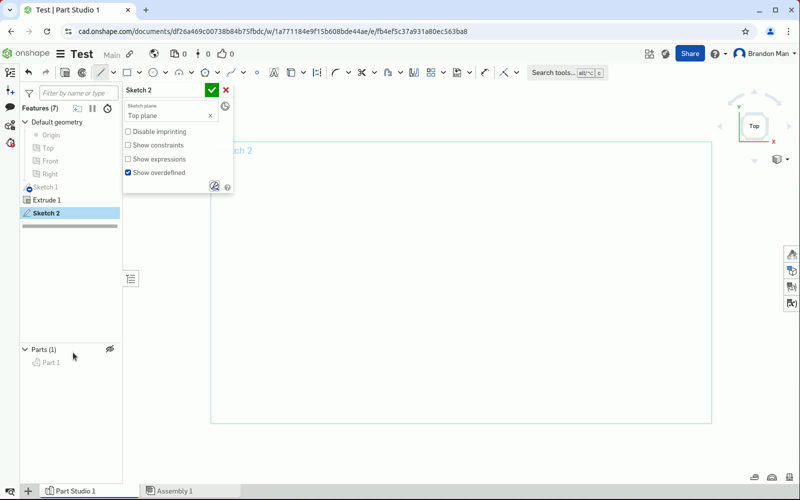
mouse_move(382, 378)
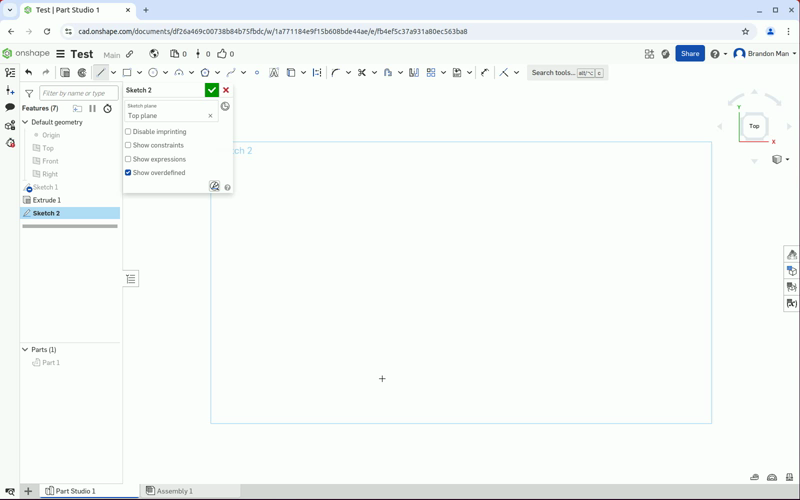
click(382, 378)
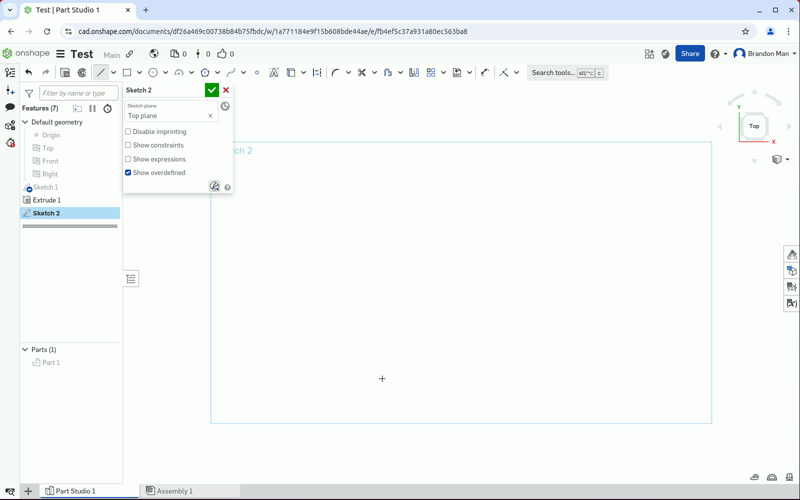
key_up(shift)
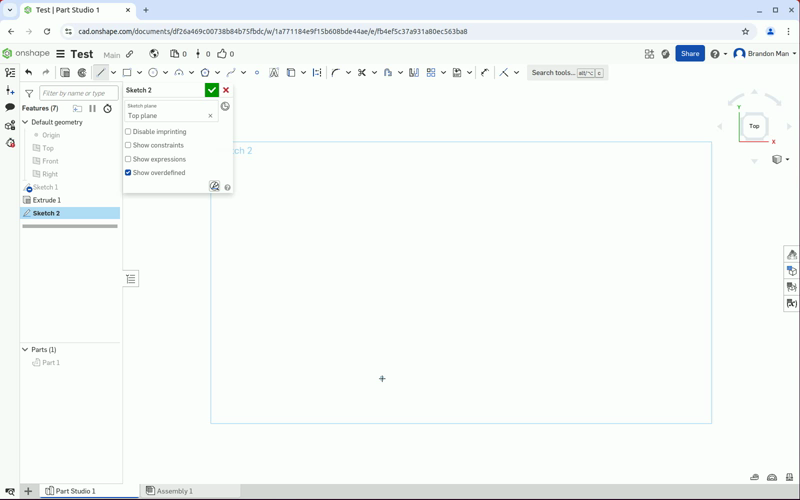
key_down(shift)
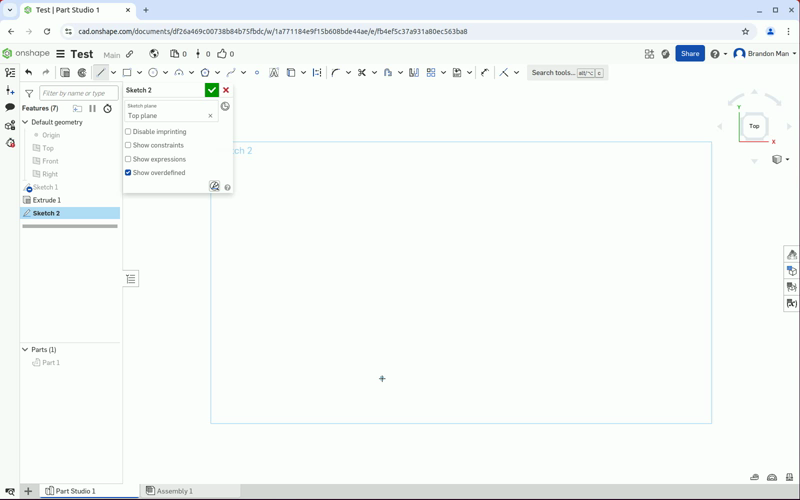
mouse_move(412, 378)
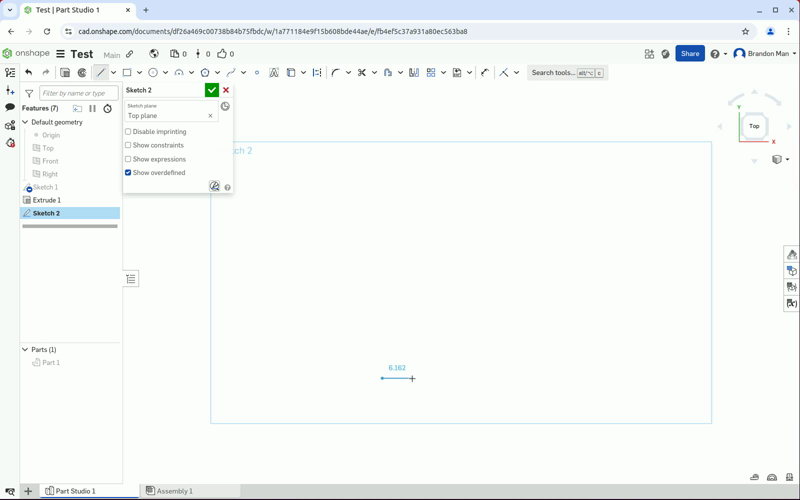
mouse_move(391, 378)
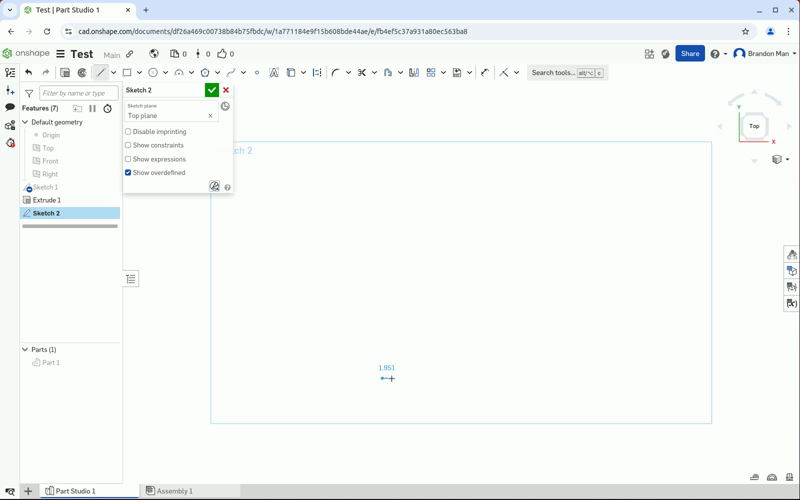
click(391, 378)
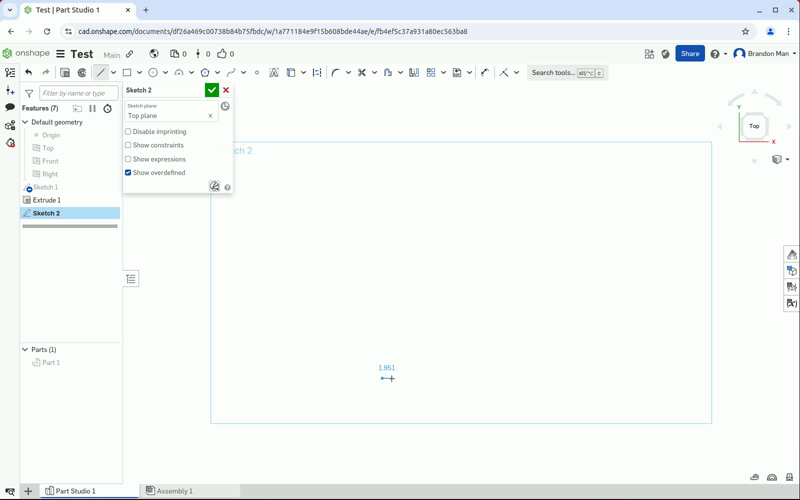
key_up(shift)
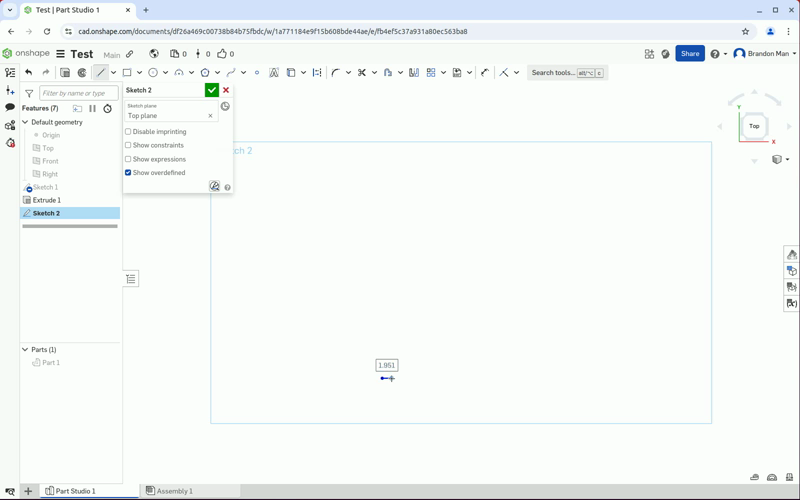
key_down(shift)
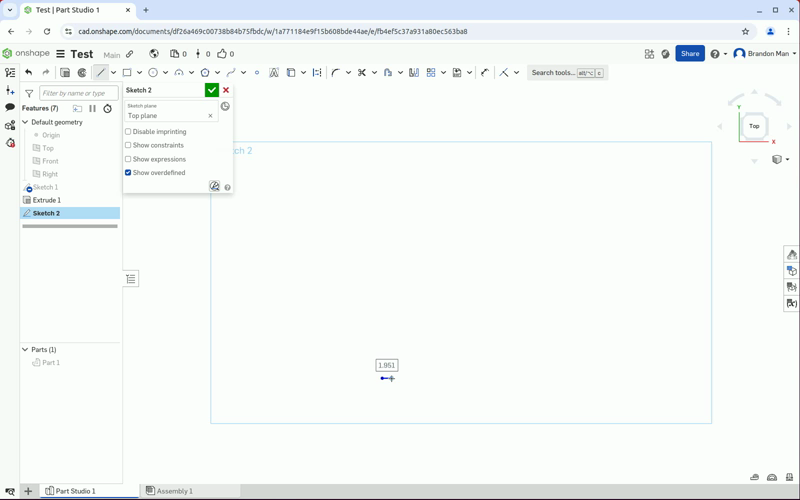
mouse_move(421, 378)
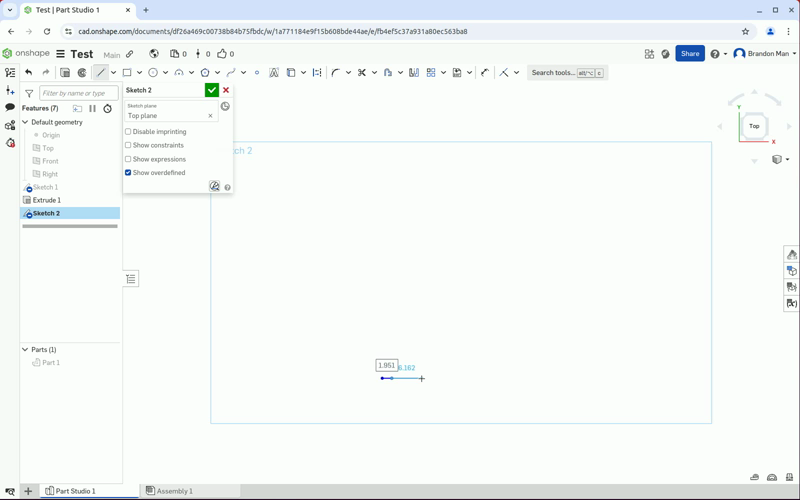
mouse_move(391, 368)
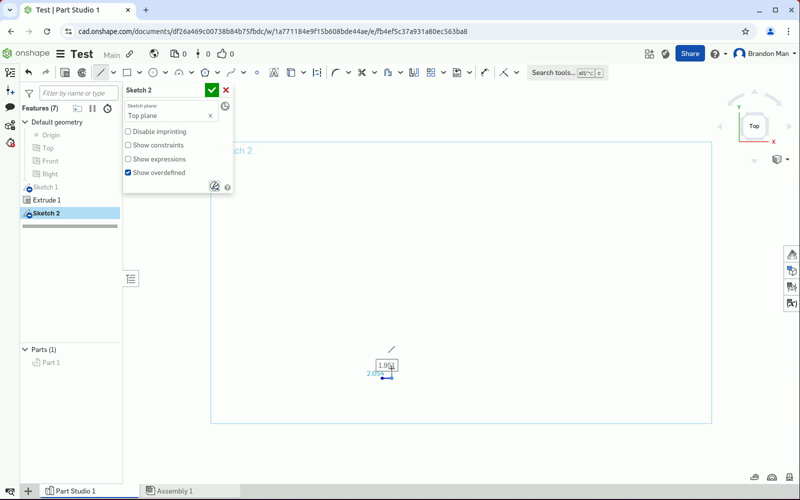
click(391, 368)
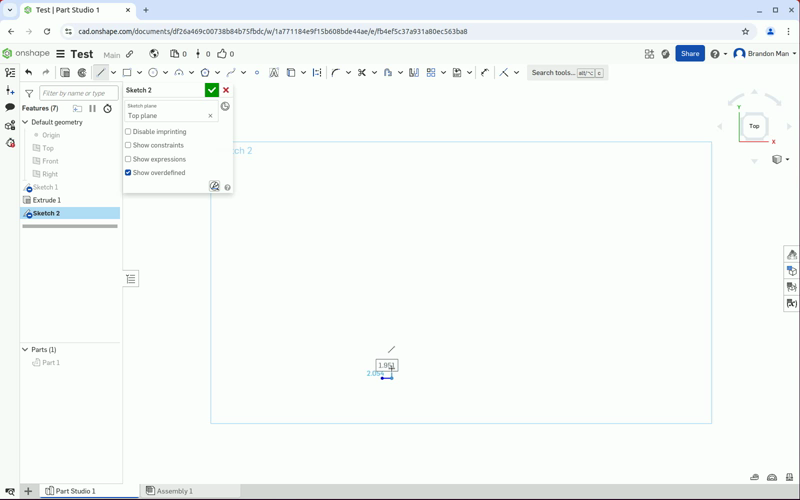
key_up(shift)
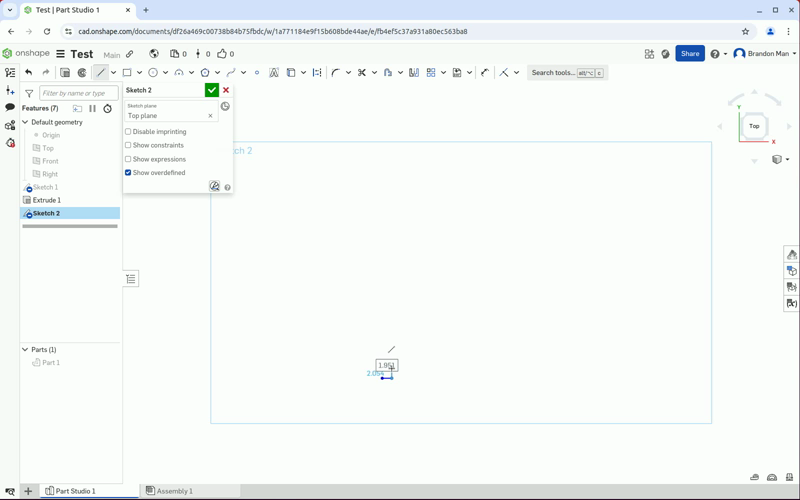
key_down(shift)
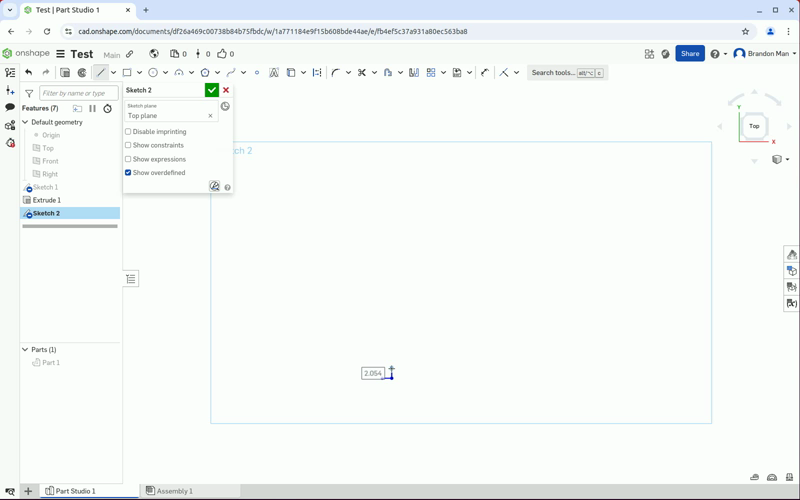
mouse_move(391, 238)
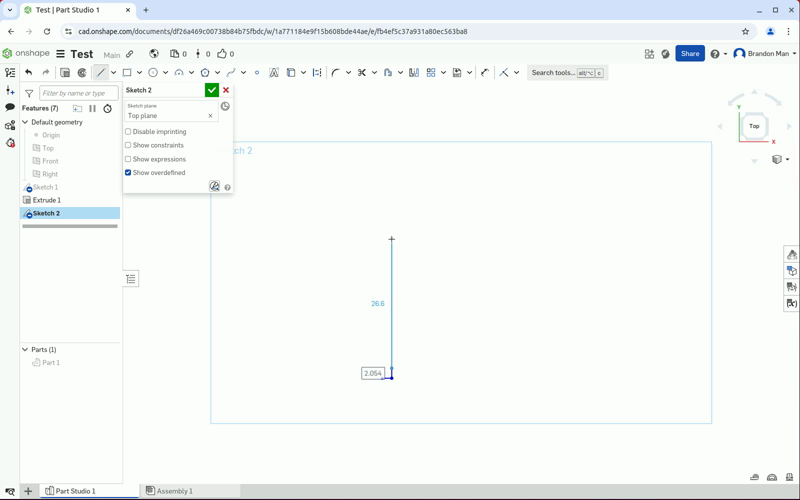
click(391, 238)
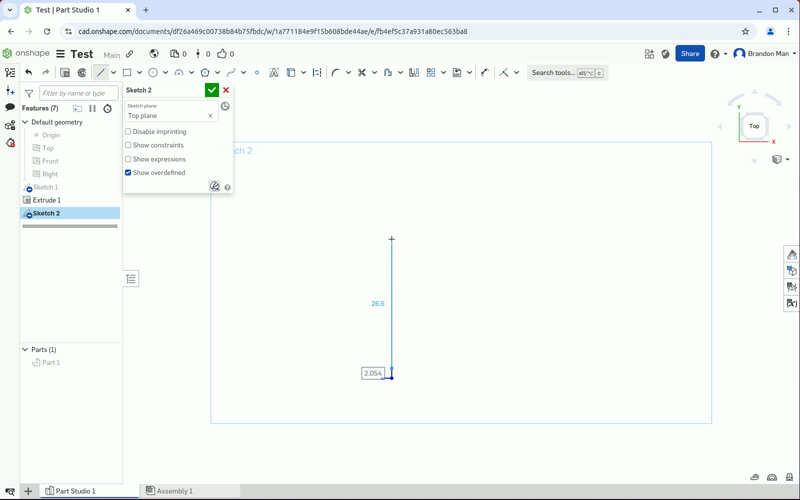
key_up(shift)
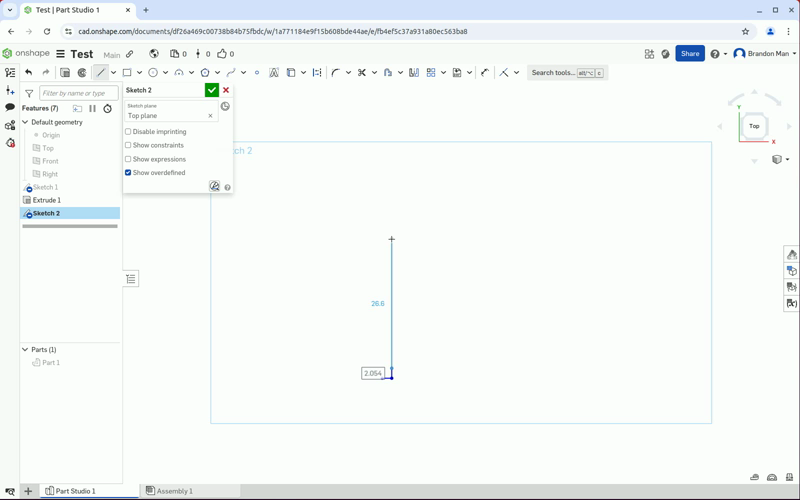
key_down(shift)
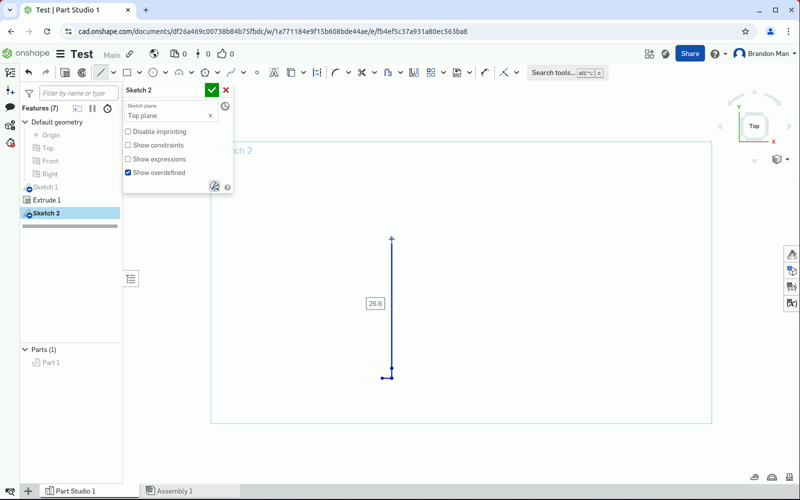
mouse_move(421, 238)
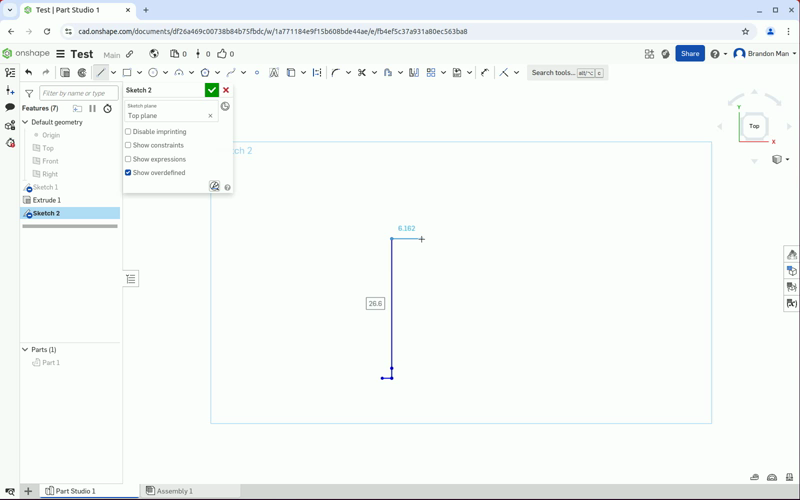
mouse_move(391, 229)
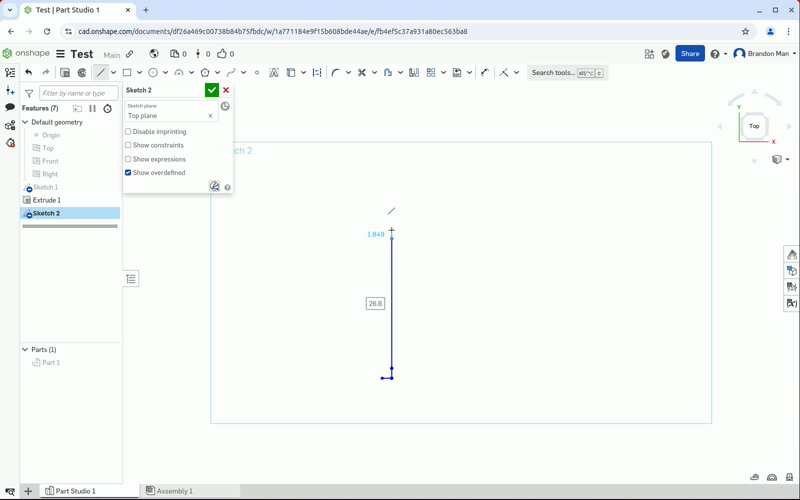
click(391, 229)
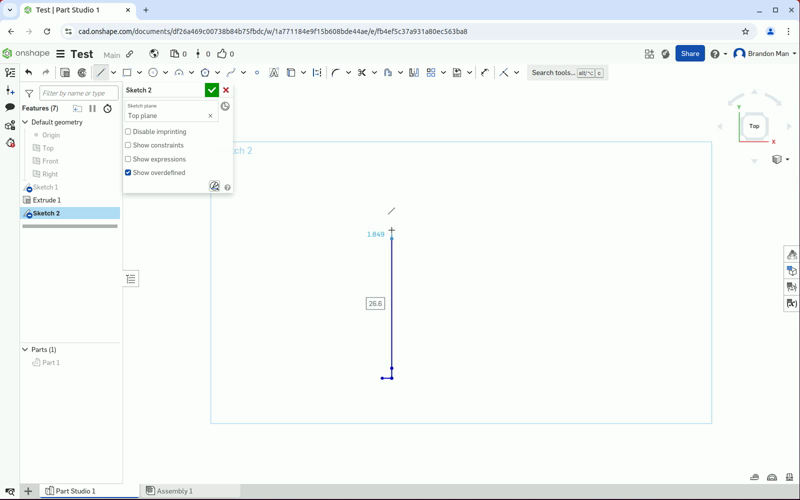
key_up(shift)
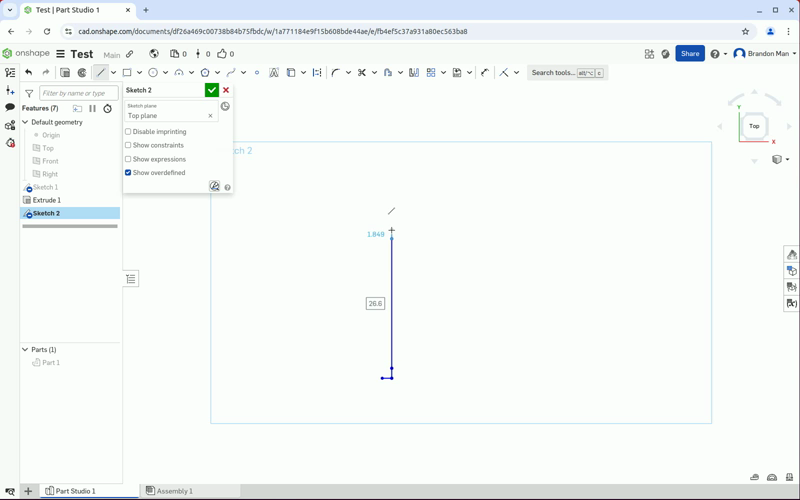
key_down(shift)
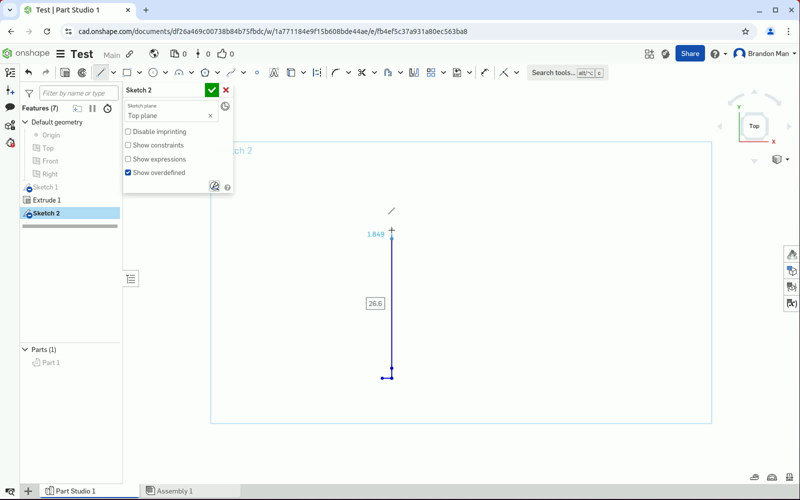
mouse_move(421, 229)
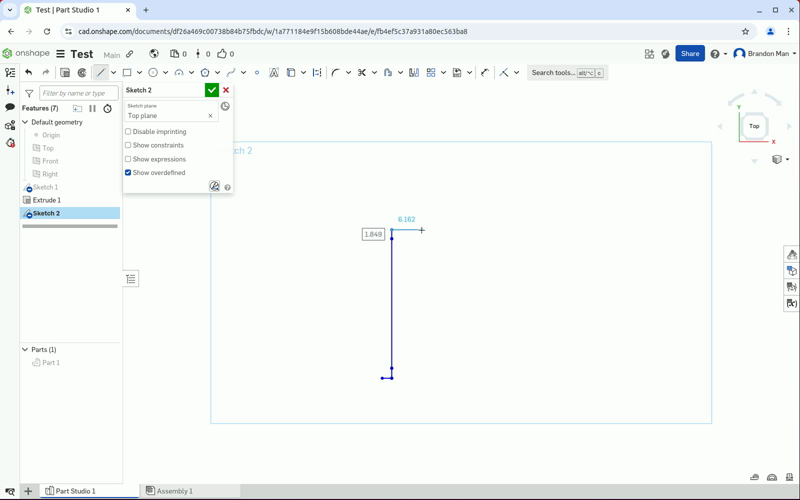
mouse_move(382, 229)
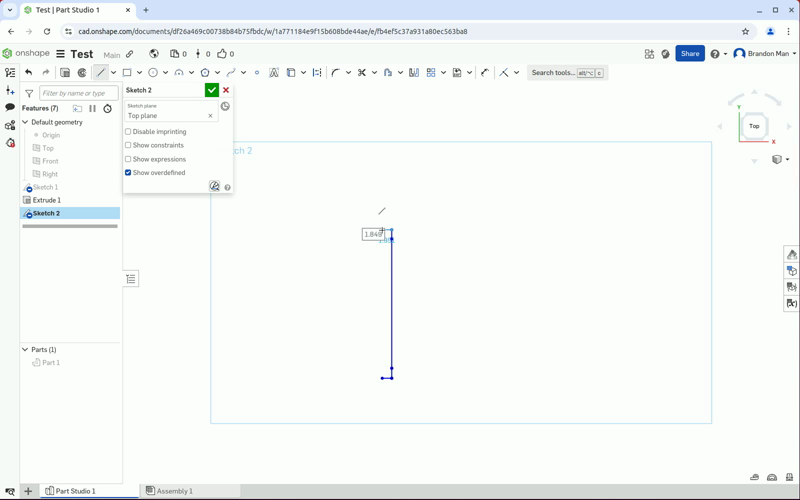
click(382, 229)
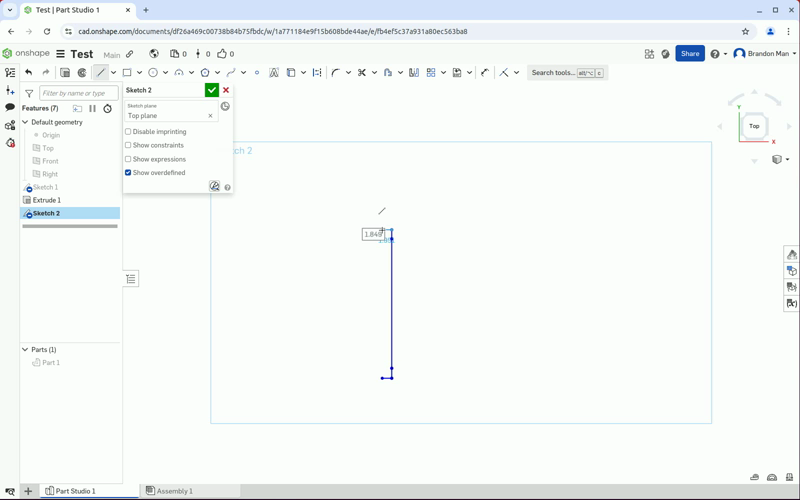
key_up(shift)
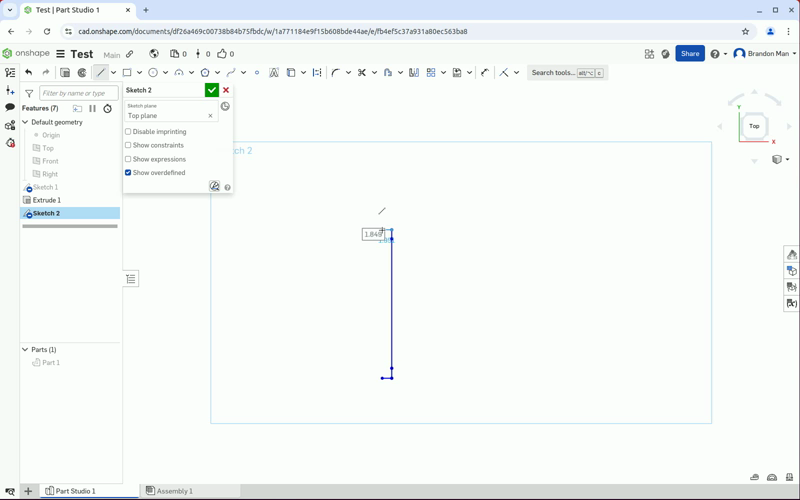
key_down(shift)
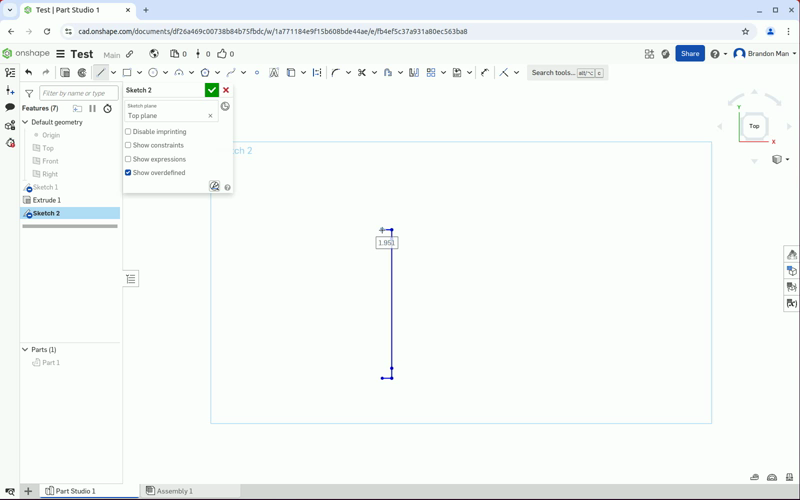
mouse_move(382, 378)
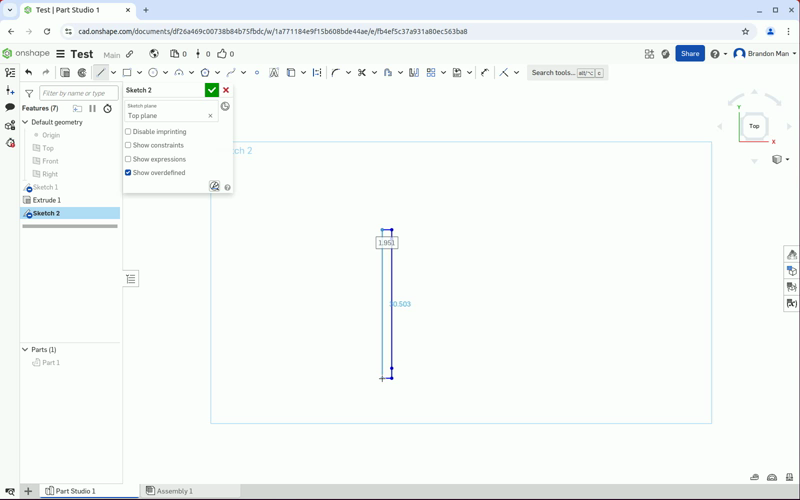
key_up(shift)
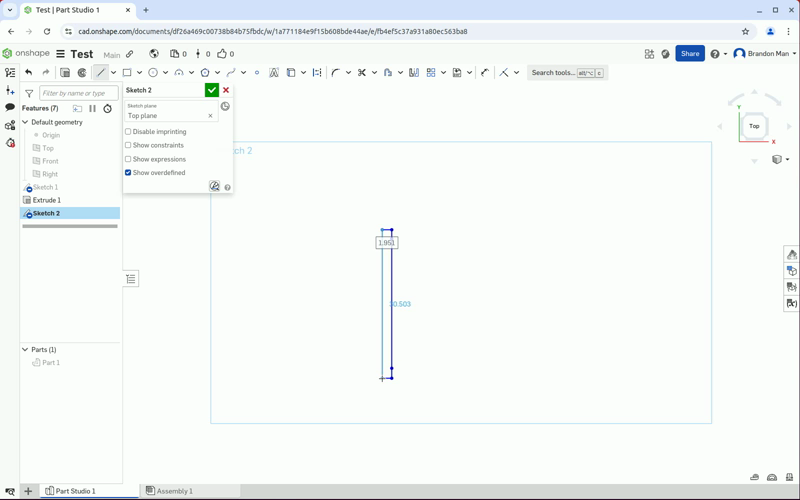
click(382, 378)
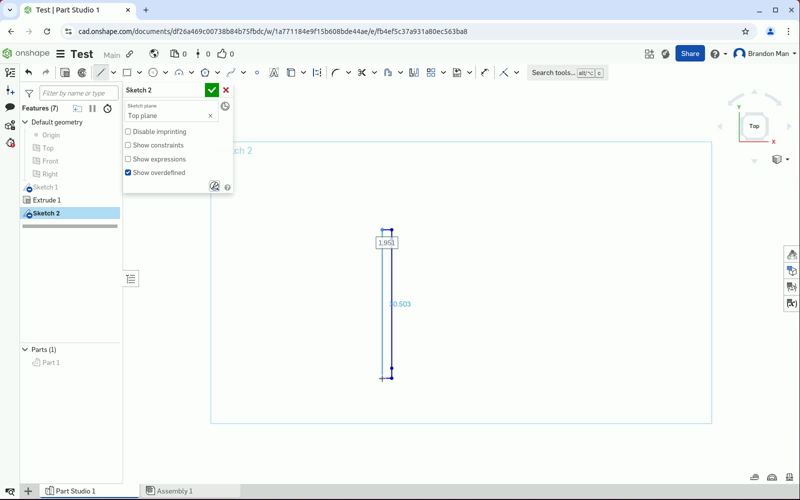
key(esc)
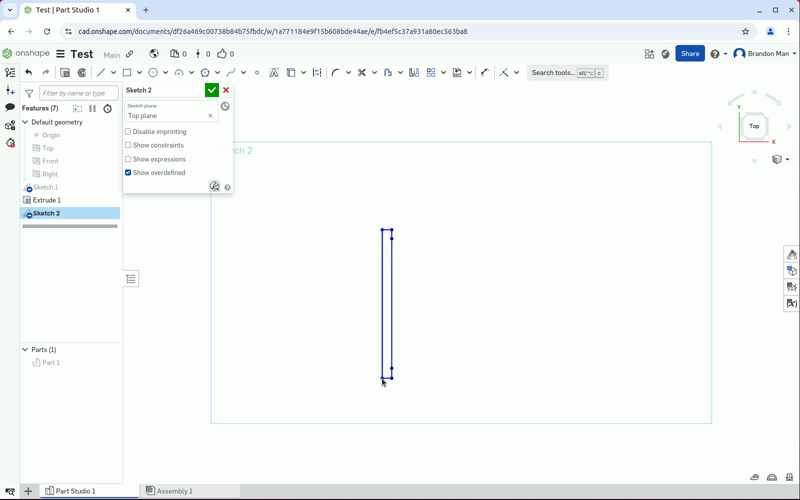
mouse_move(384, 325)
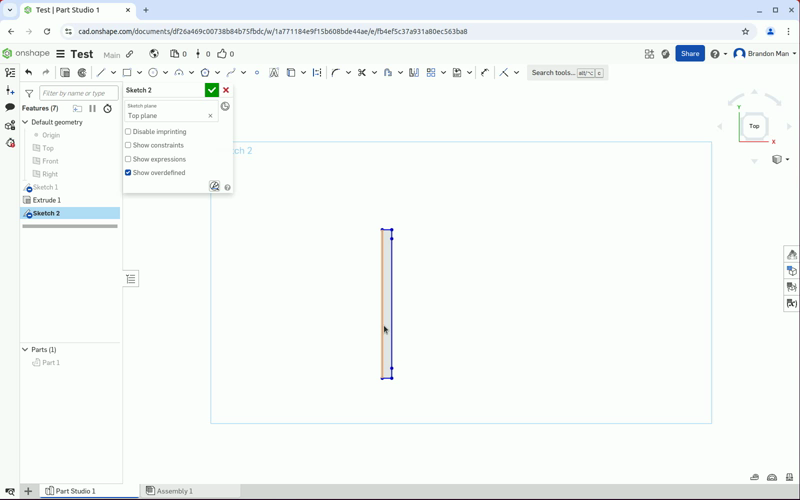
scroll(6)
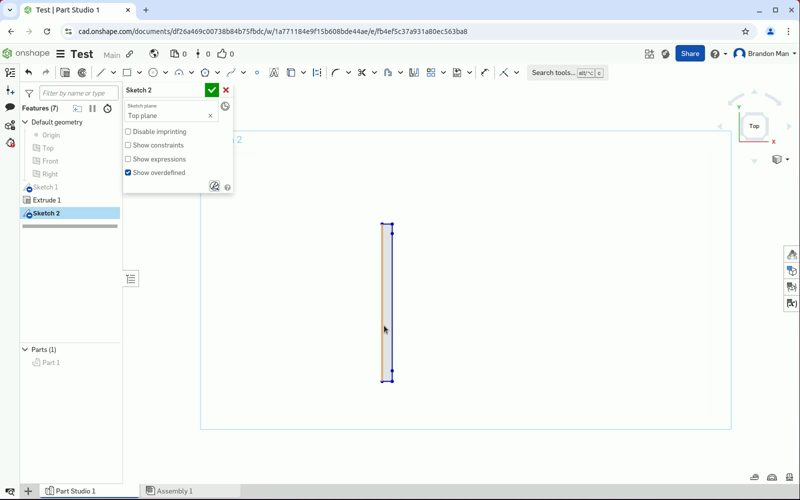
scroll(6)
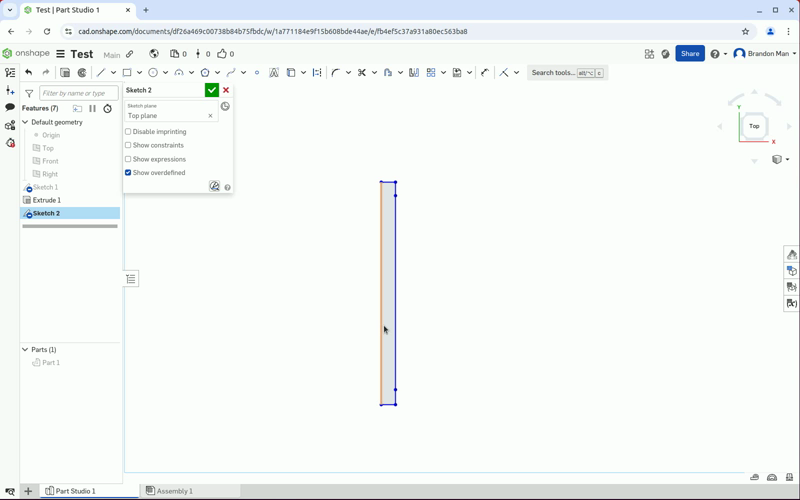
scroll(6)
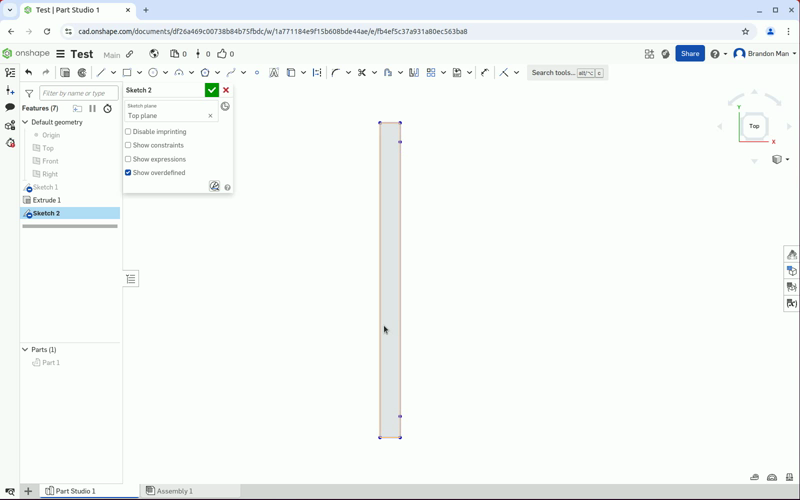
scroll(6)
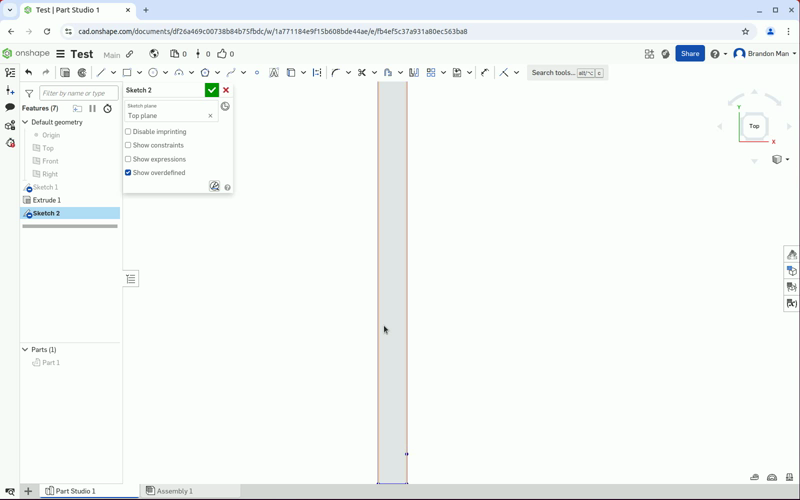
scroll(6)
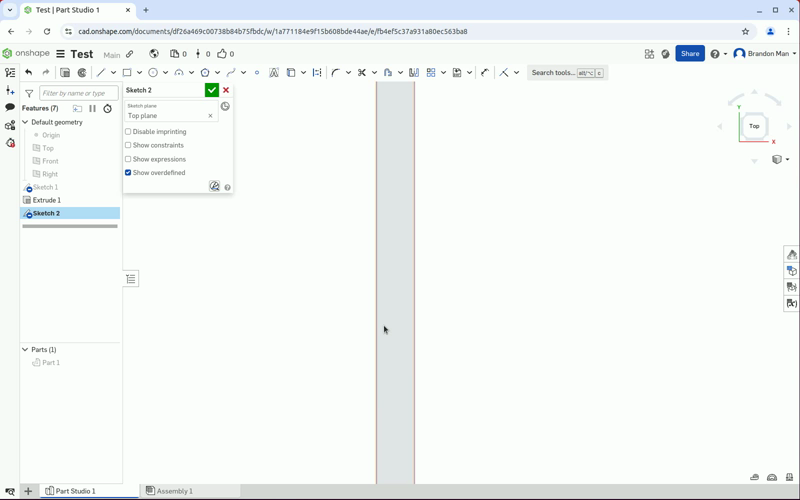
scroll(6)
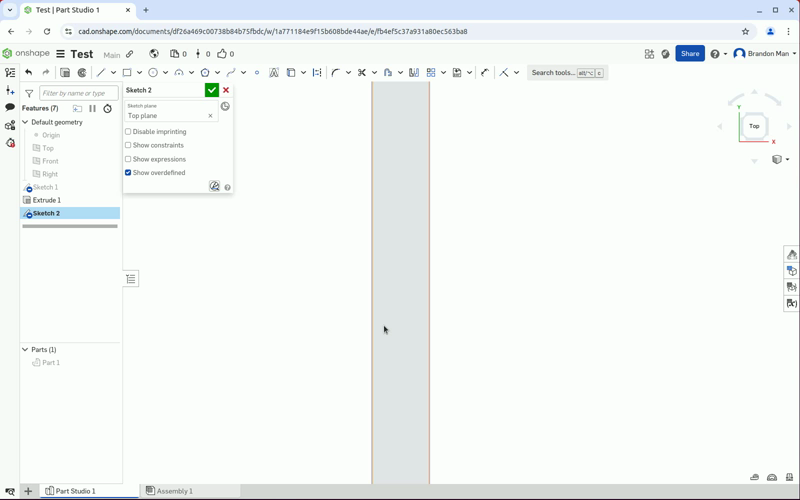
scroll(6)
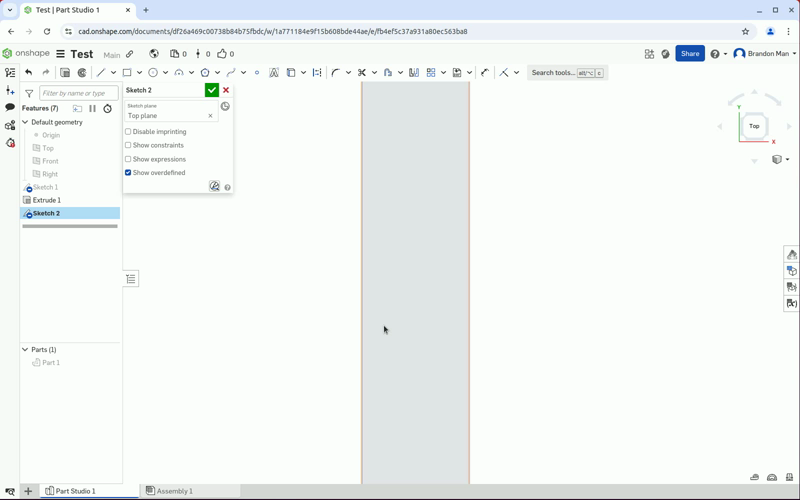
click(384, 325)
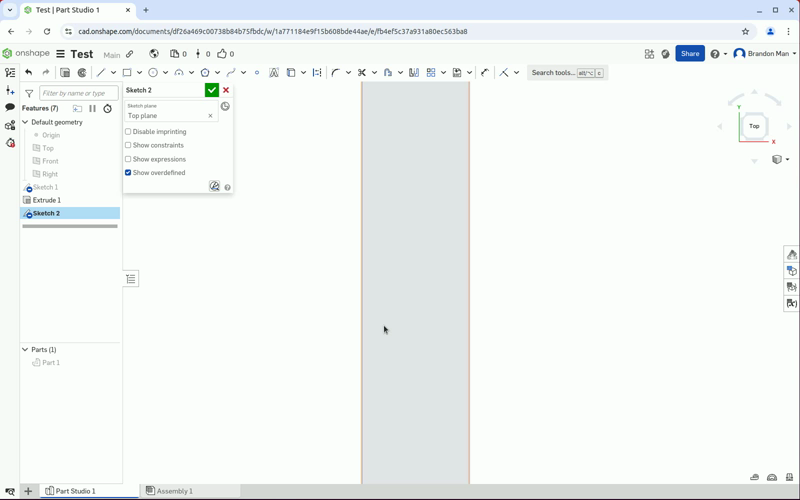
scroll(-6)
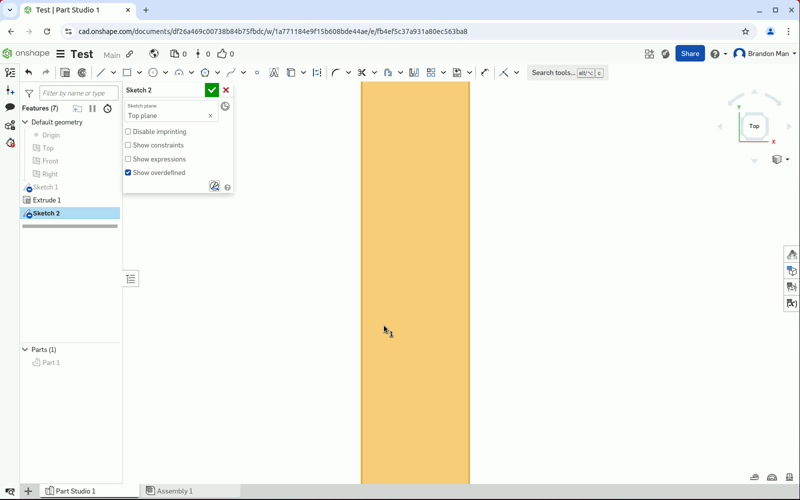
scroll(-6)
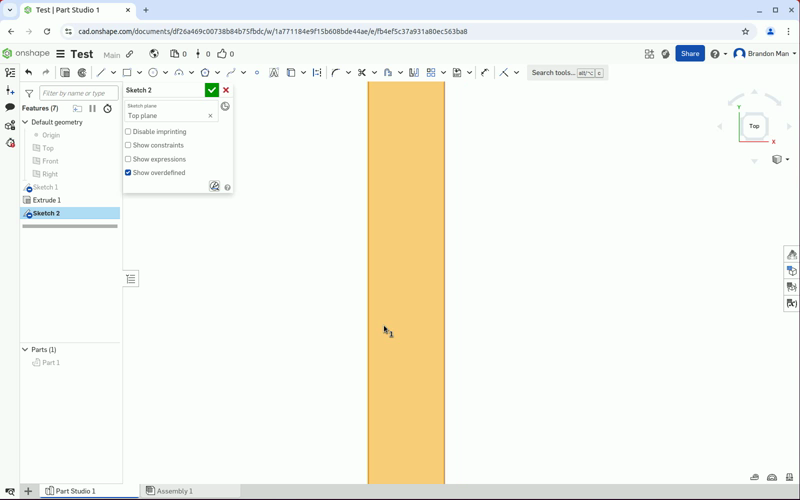
scroll(-6)
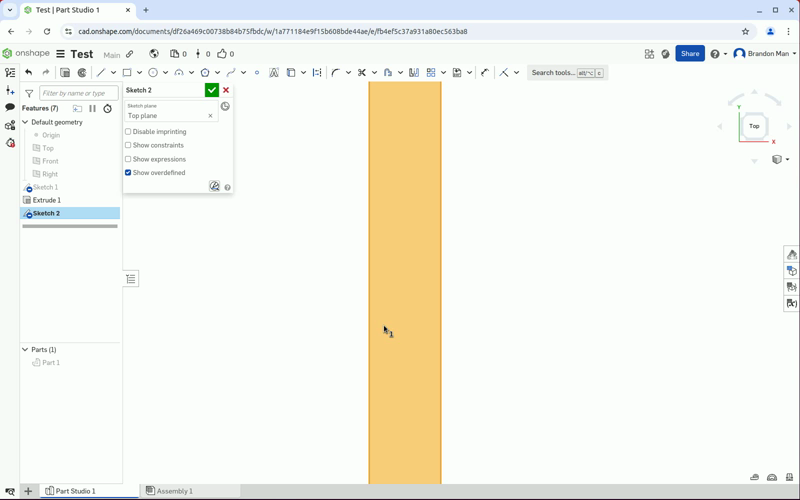
scroll(-6)
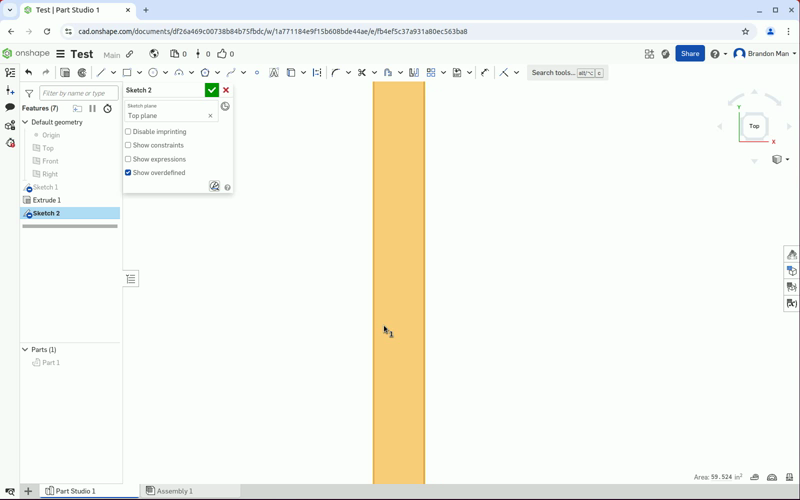
scroll(-6)
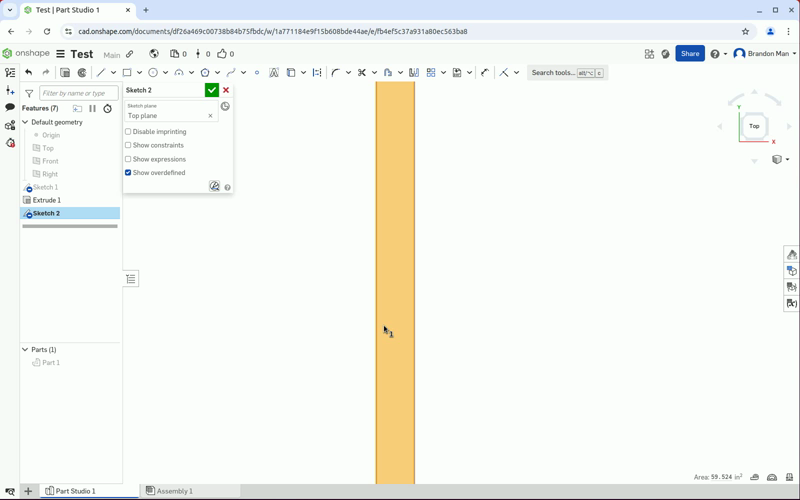
scroll(-6)
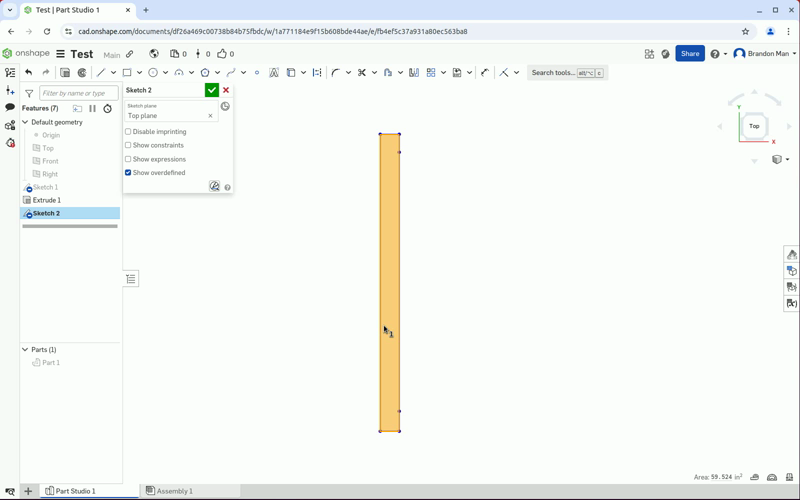
scroll(-6)
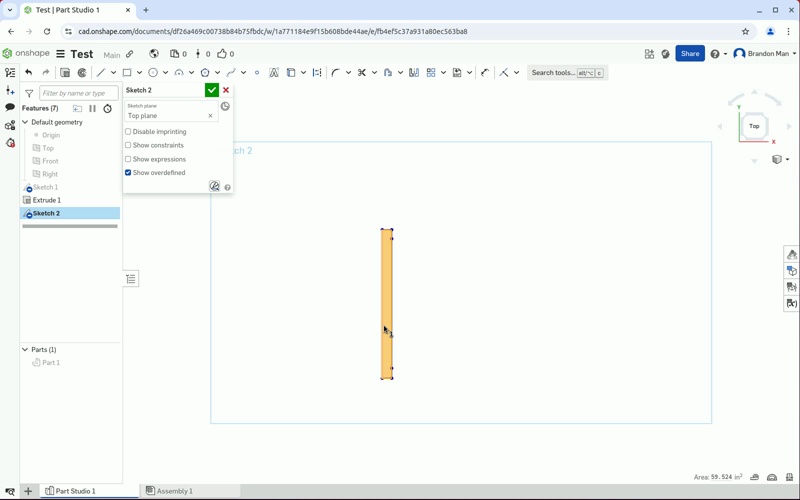
mouse_move(73, 352)
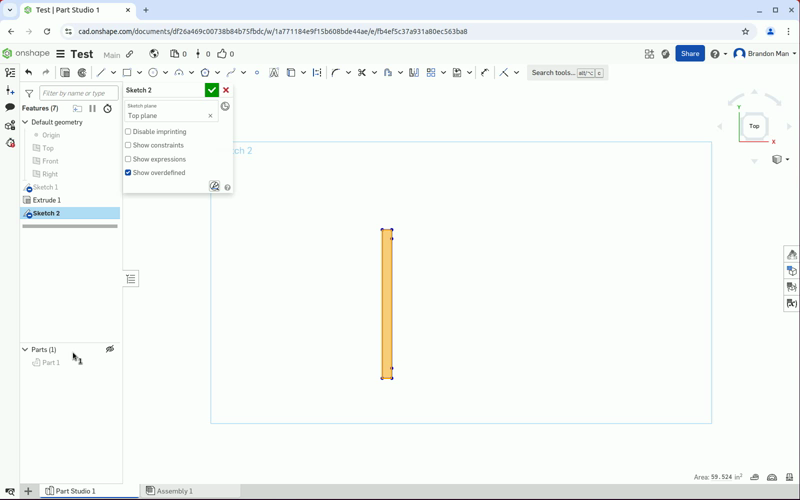
key(shift+y)
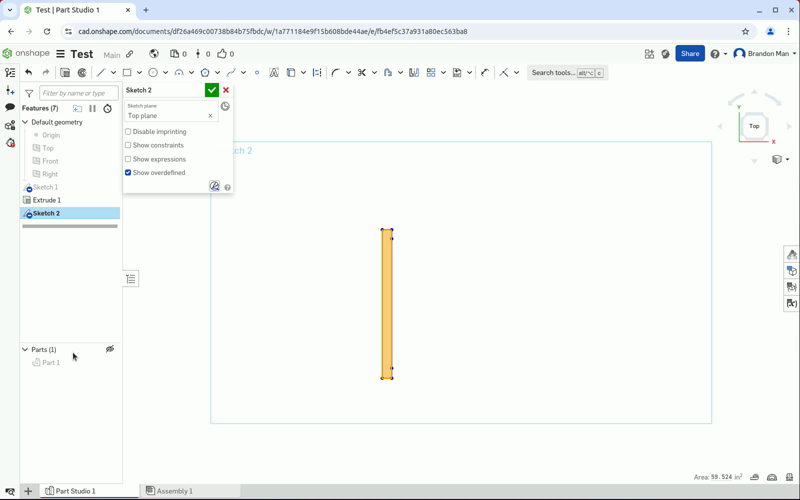
key(shift+e)
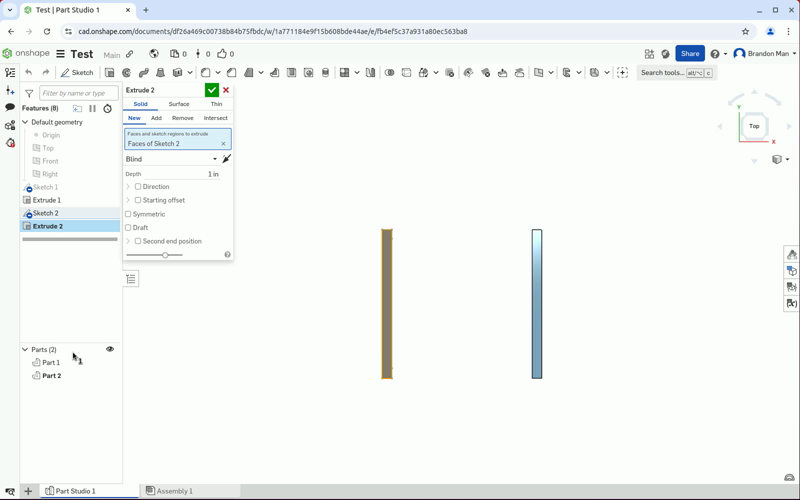
mouse_move(143, 106)
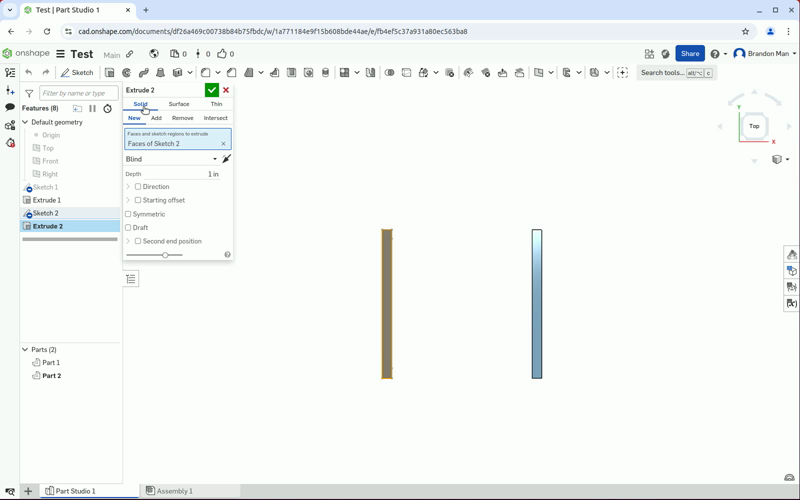
click(143, 106)
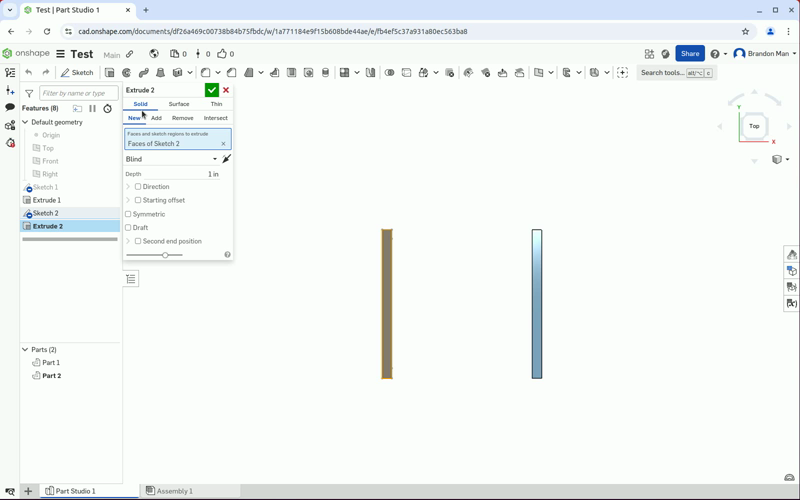
mouse_move(137, 120)
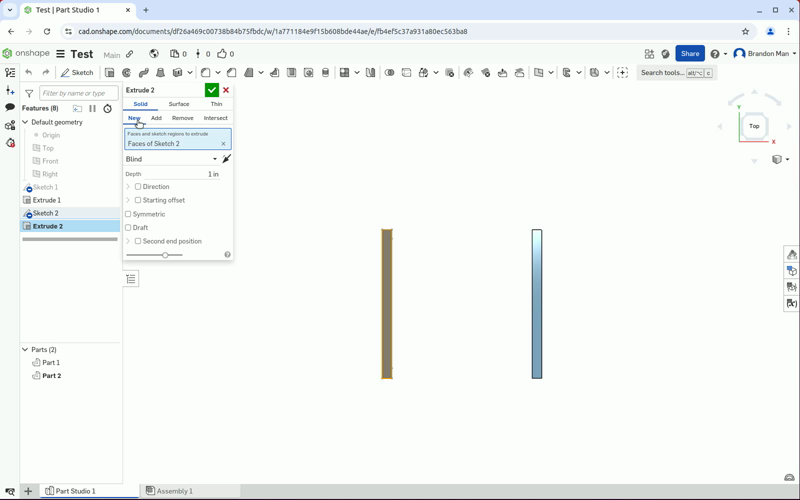
click(137, 120)
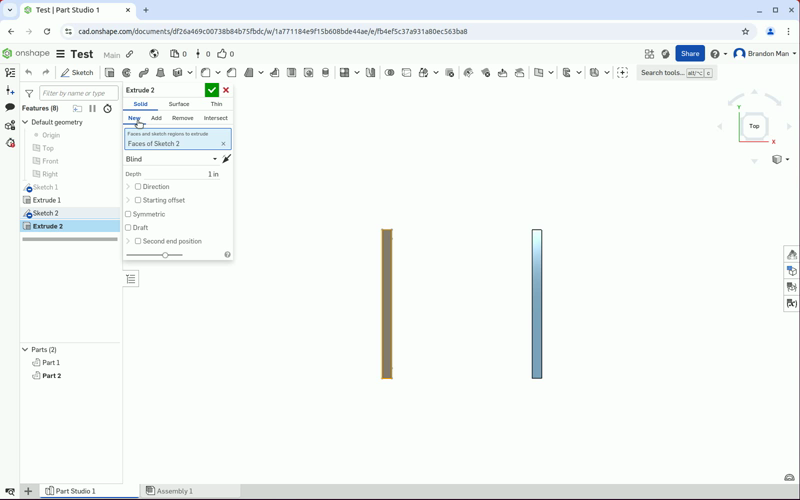
key(tab, 4)
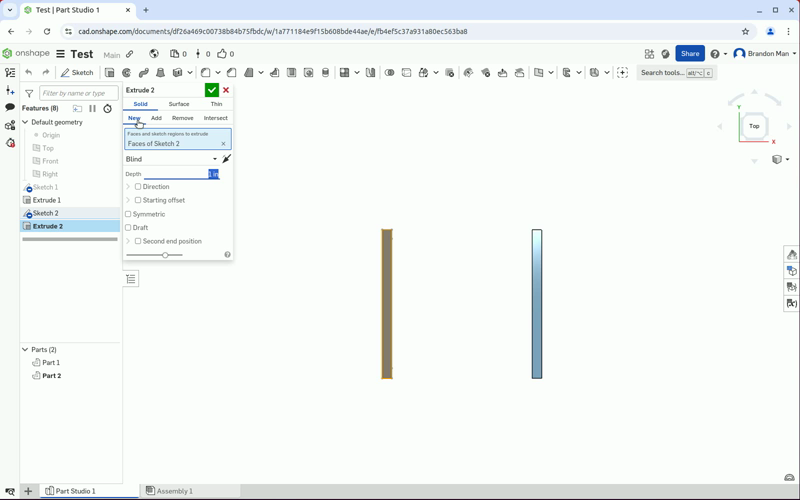
text(22.868)
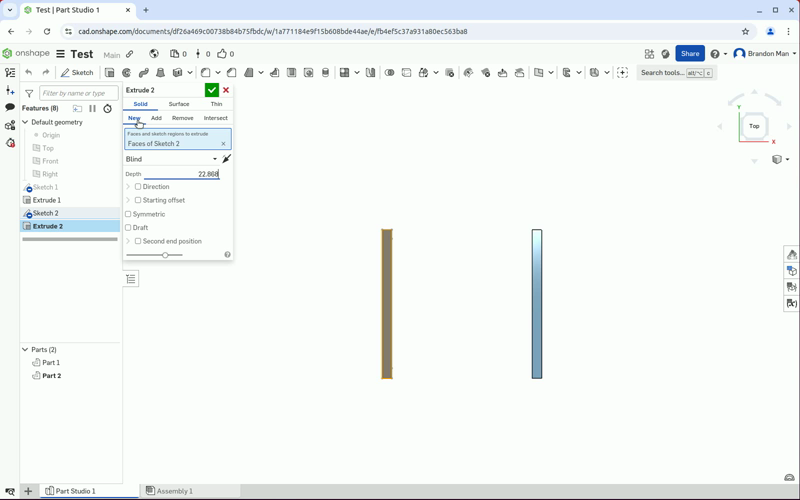
key(enter)
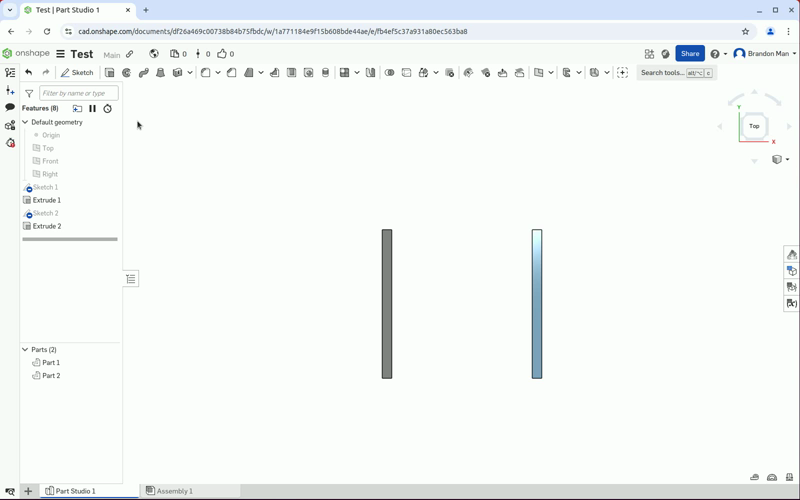
key(shift+h)
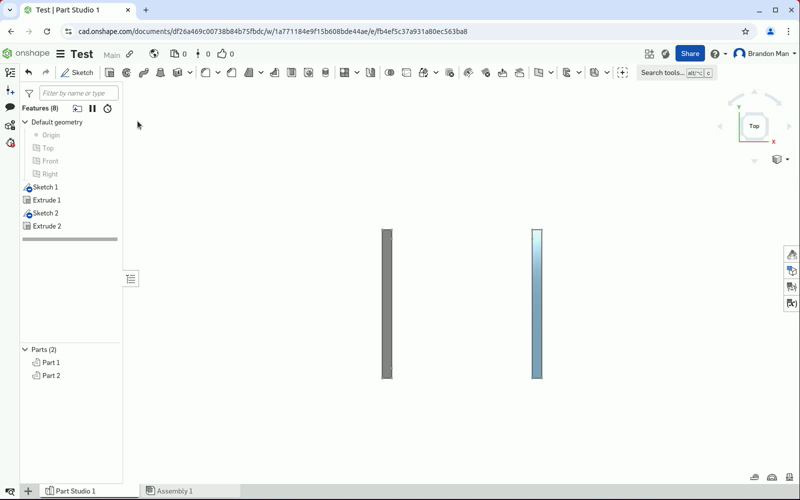
key(shift+h)
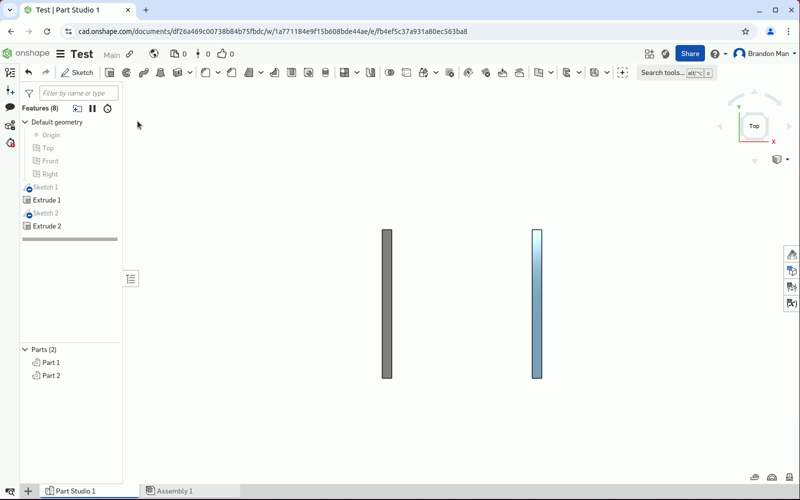
mouse_move(73, 189)
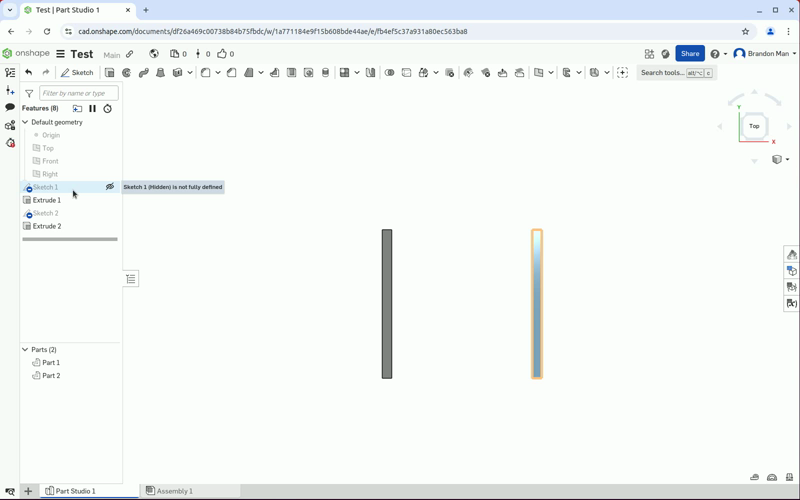
click(73, 189)
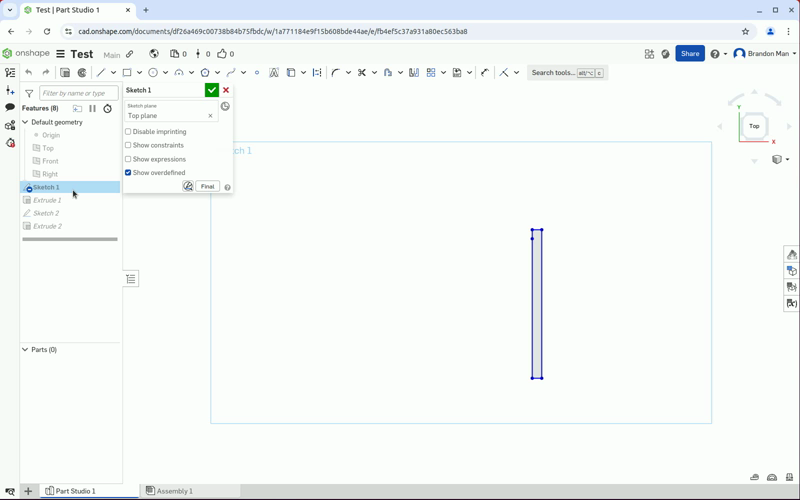
mouse_move(229, 92)
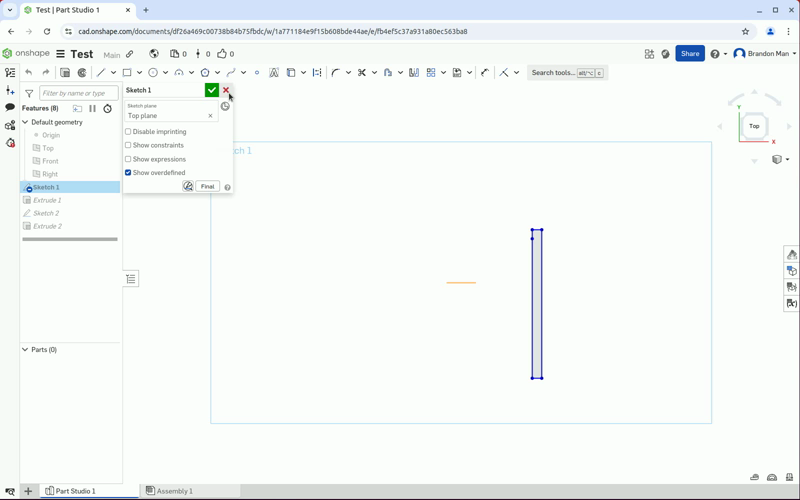
click(229, 92)
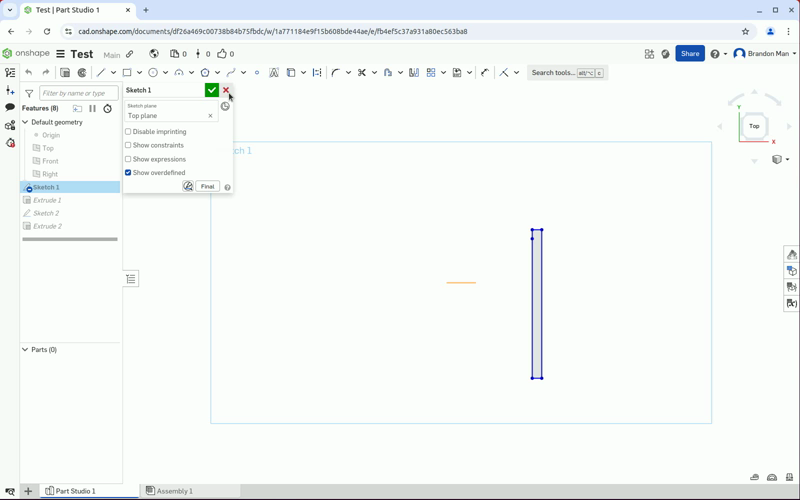
key(shift+s)
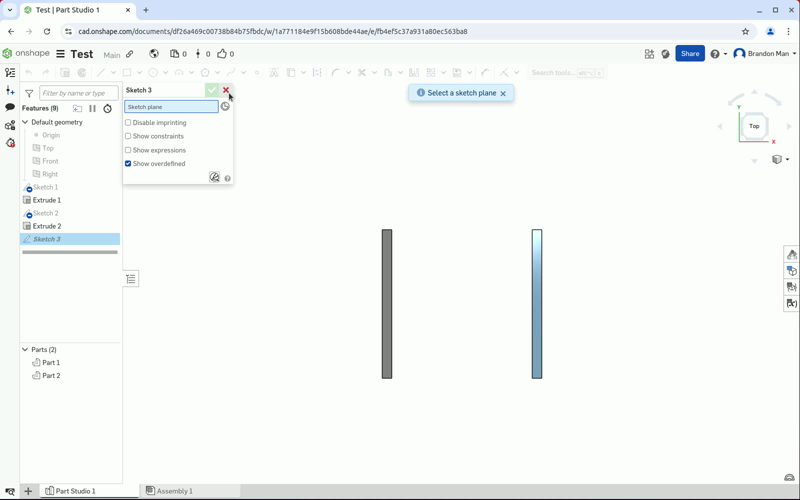
mouse_move(73, 150)
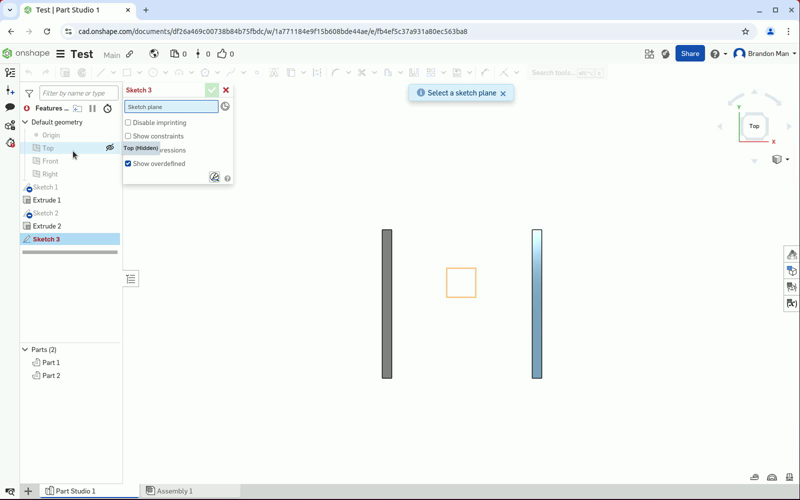
click(73, 150)
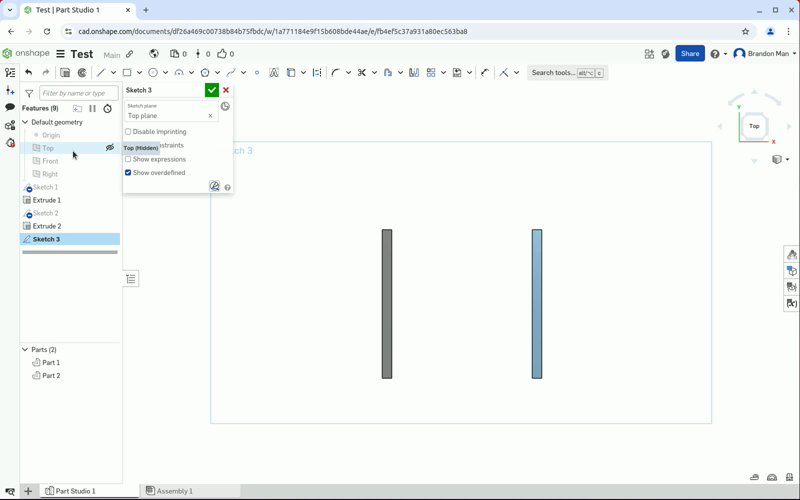
mouse_move(73, 352)
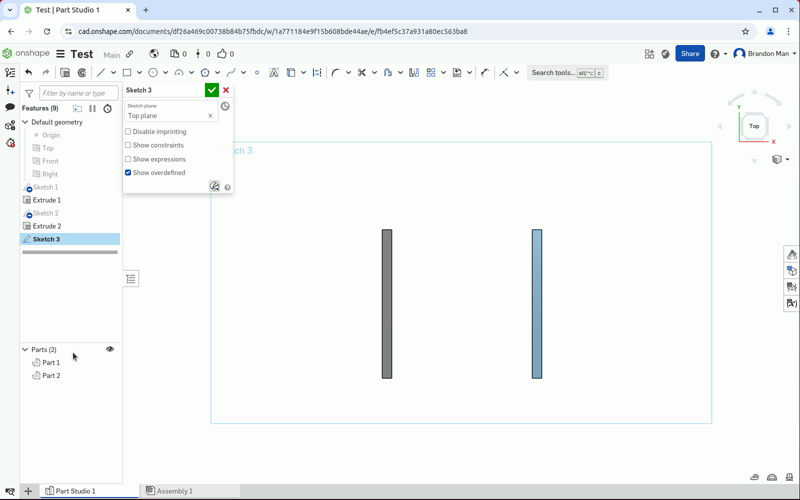
key(y)
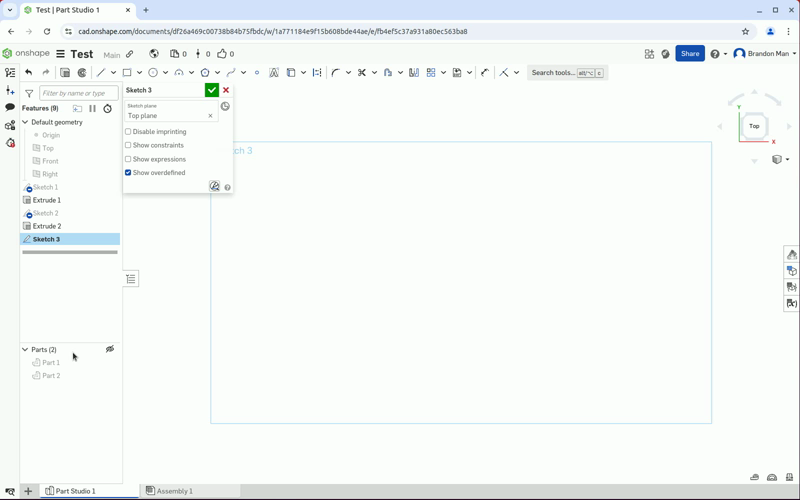
key(l)
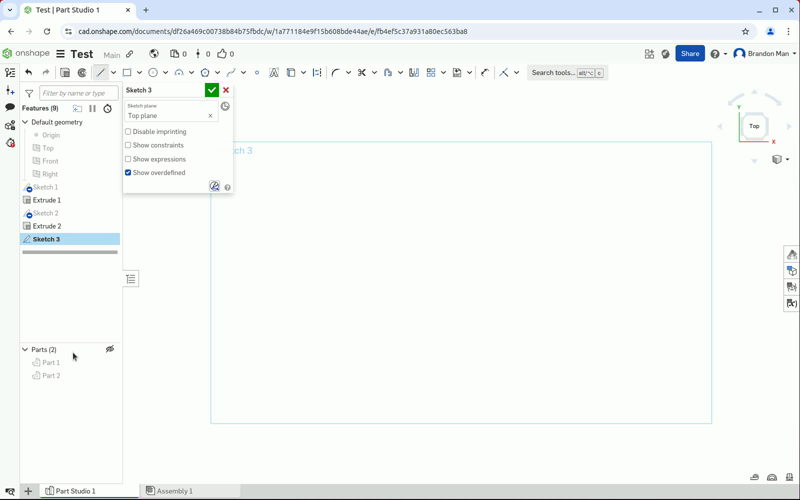
key_down(shift)
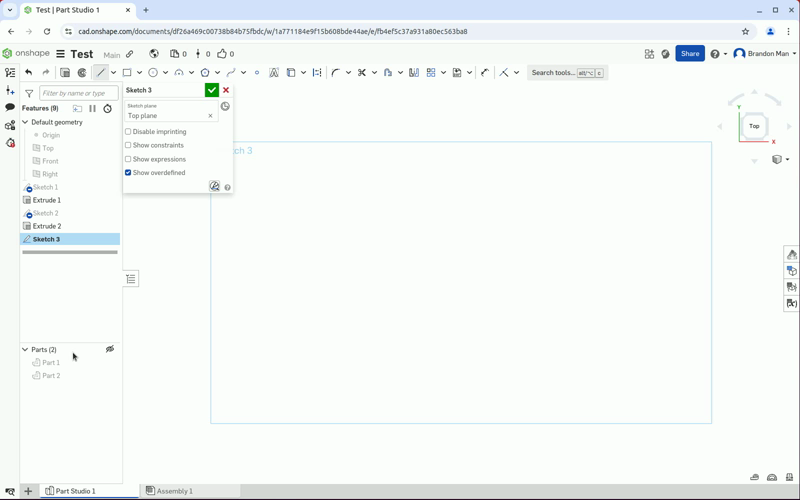
mouse_move(391, 237)
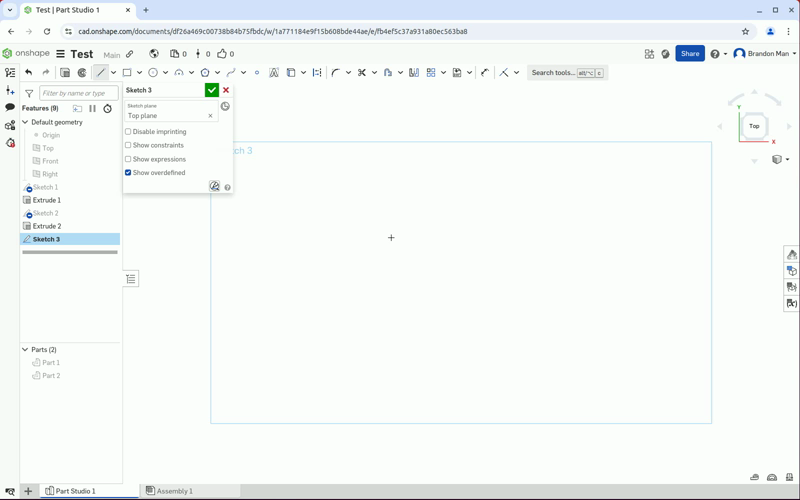
click(391, 237)
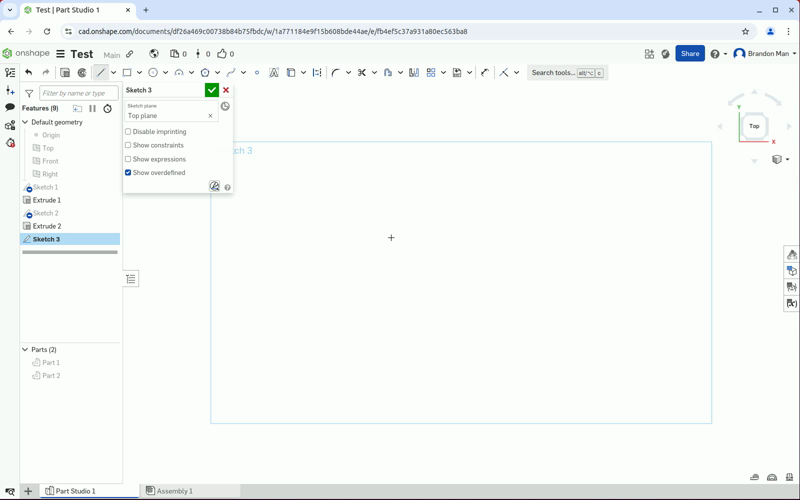
key_up(shift)
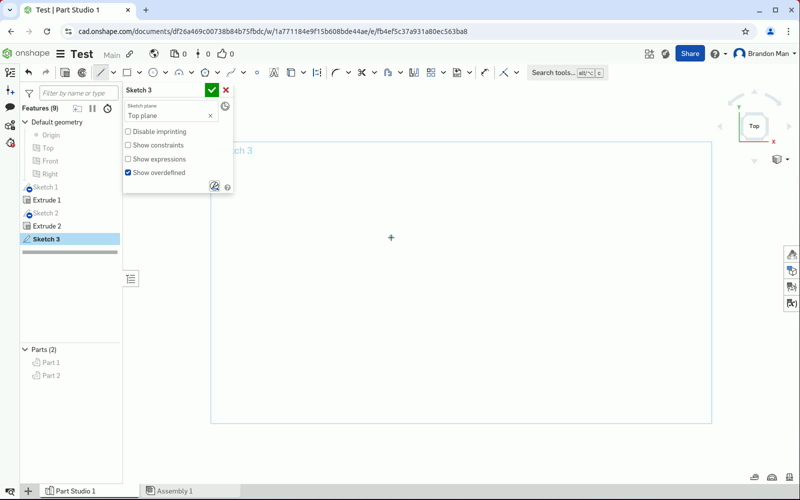
key_down(shift)
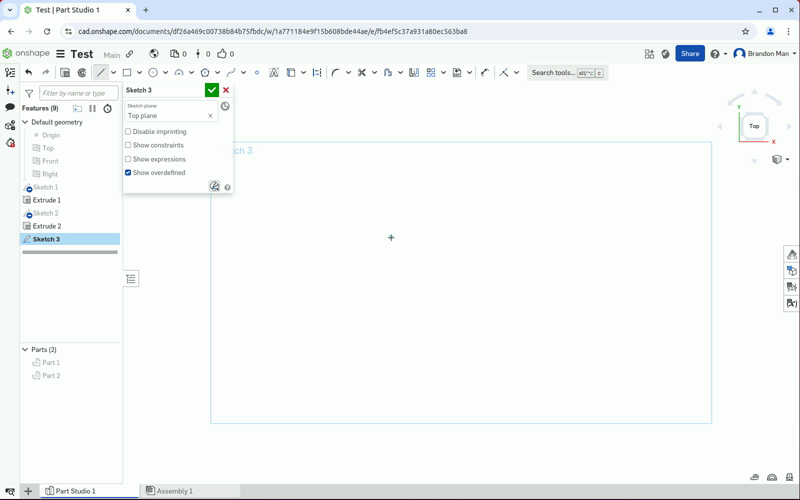
mouse_move(533, 237)
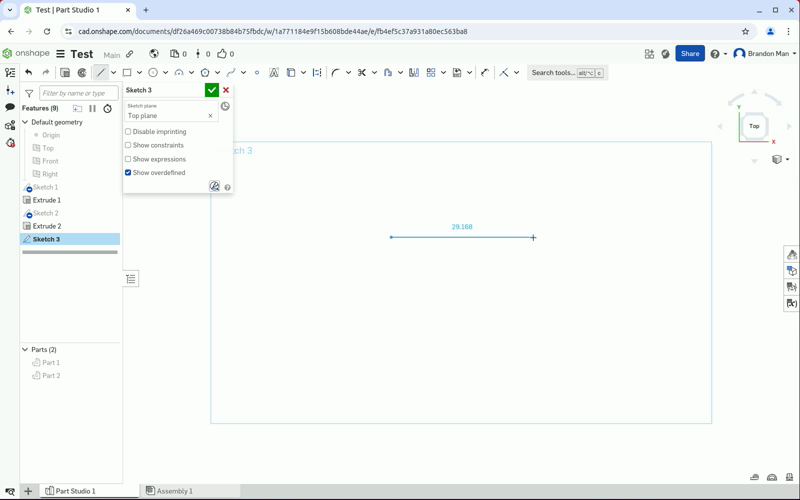
click(533, 237)
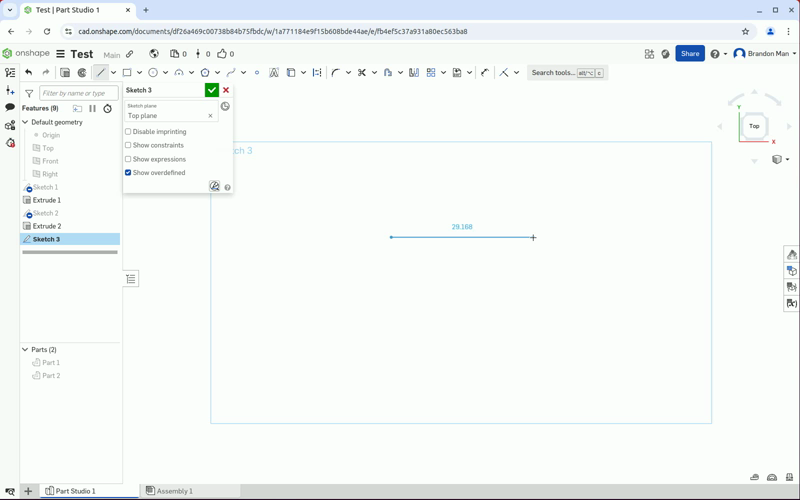
key_up(shift)
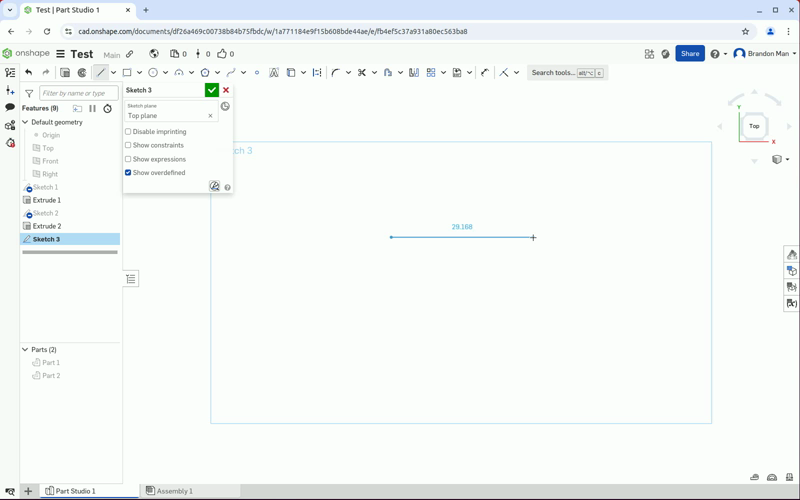
key_down(shift)
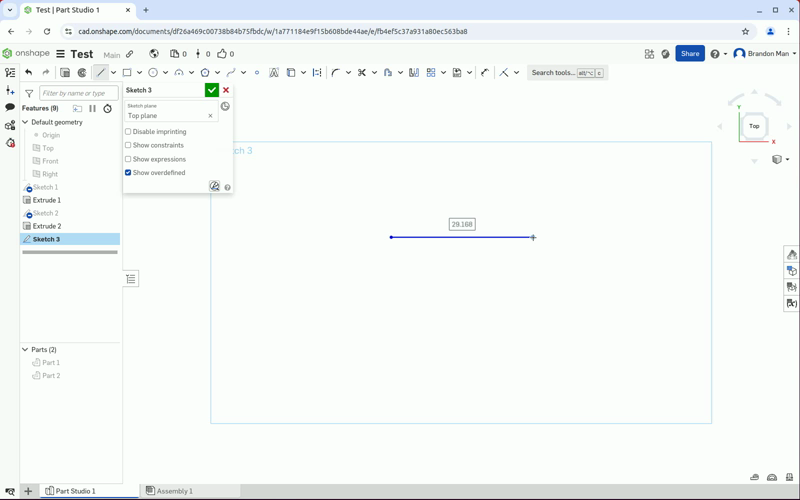
mouse_move(563, 237)
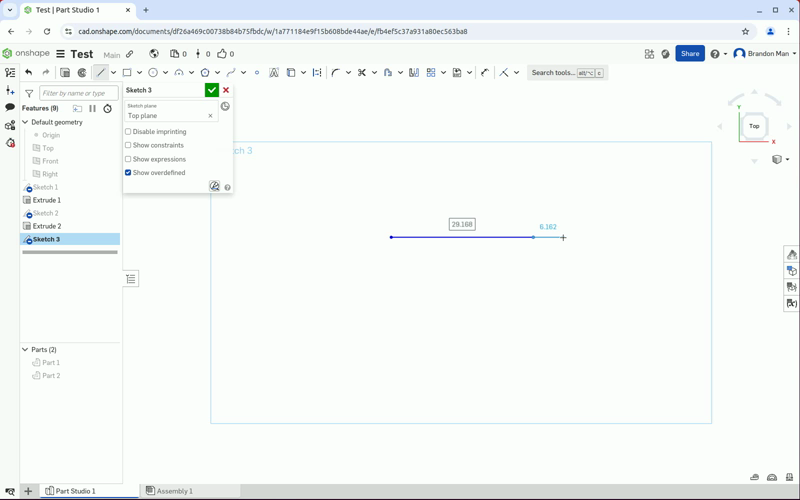
mouse_move(533, 228)
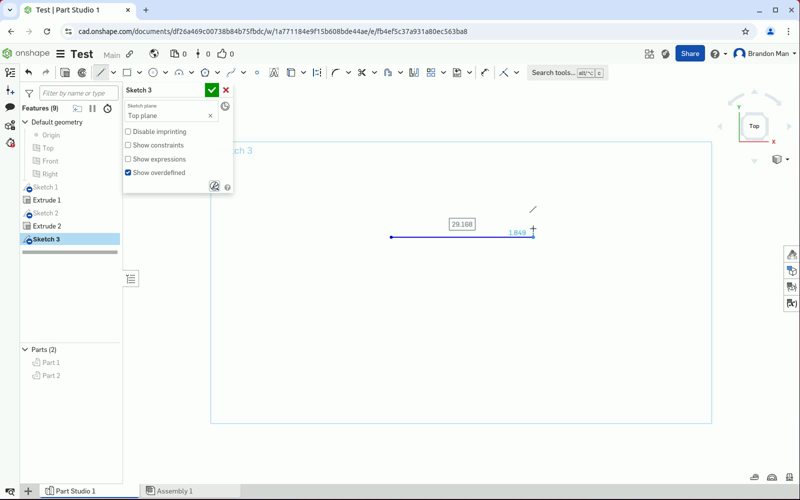
click(533, 228)
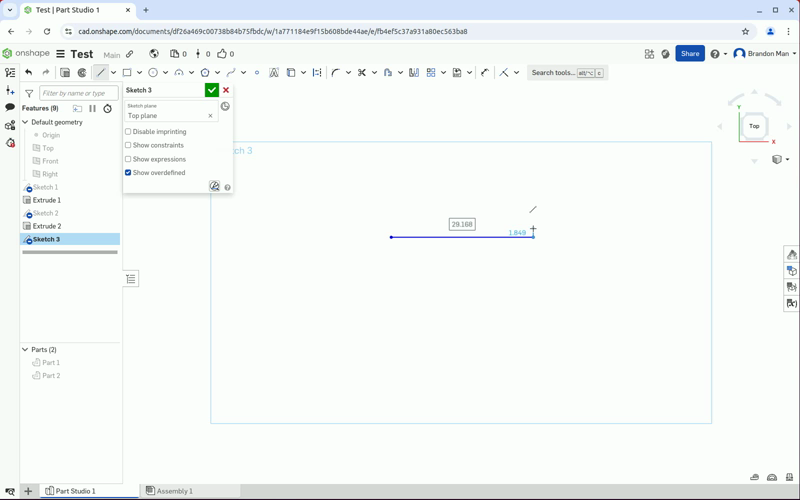
key_up(shift)
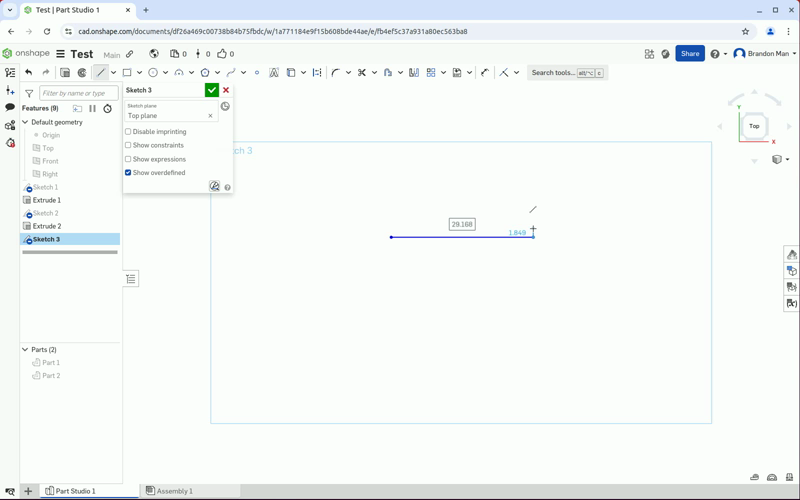
key_down(shift)
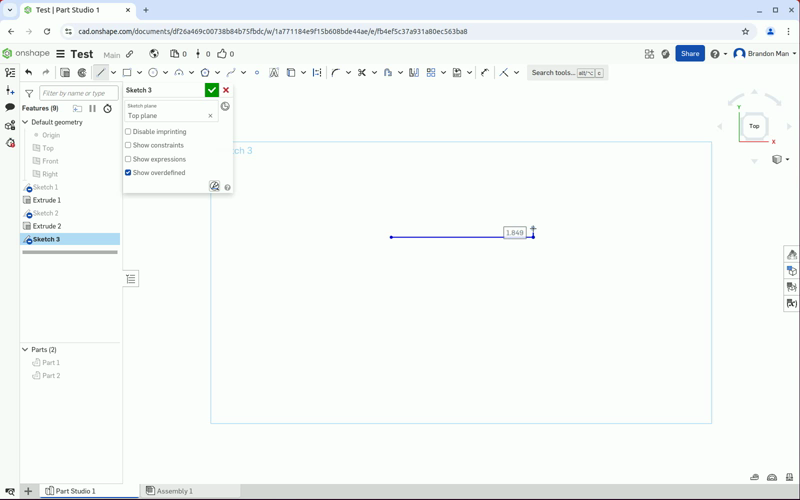
mouse_move(391, 228)
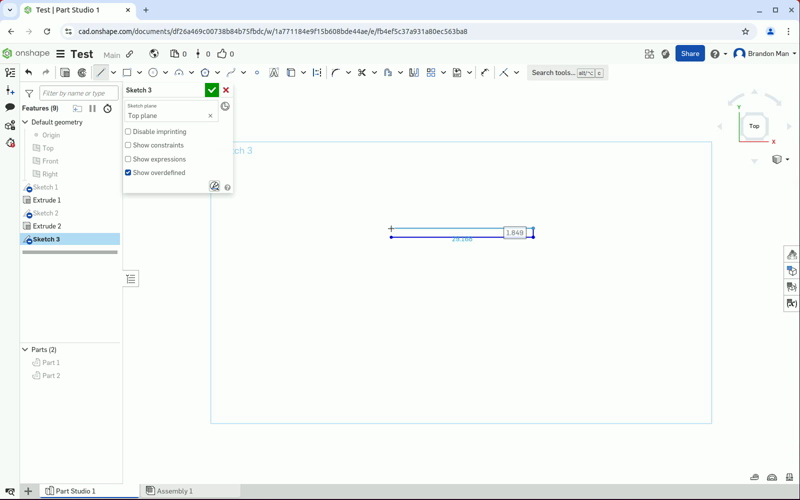
click(391, 228)
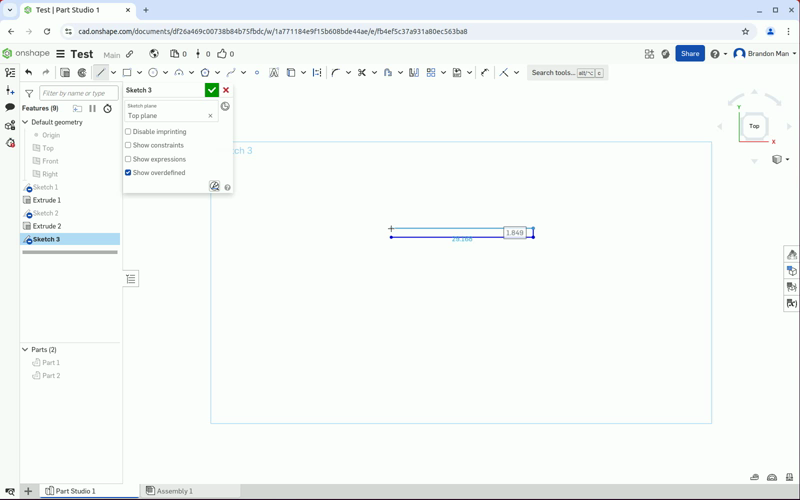
key_up(shift)
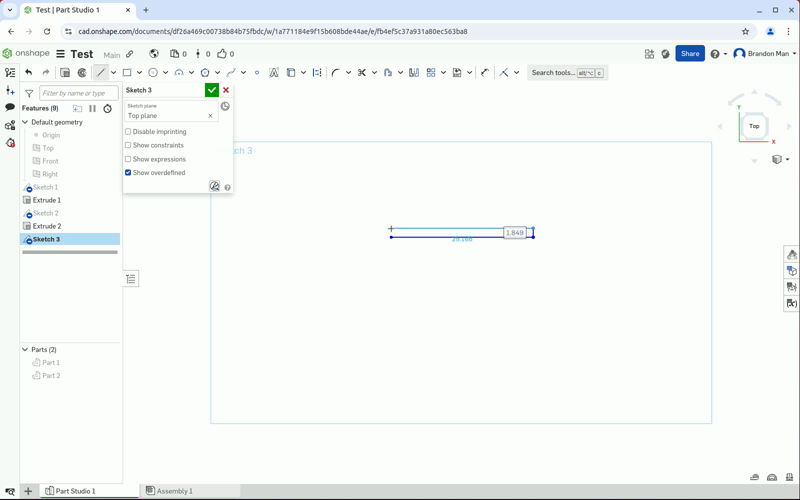
mouse_move(421, 228)
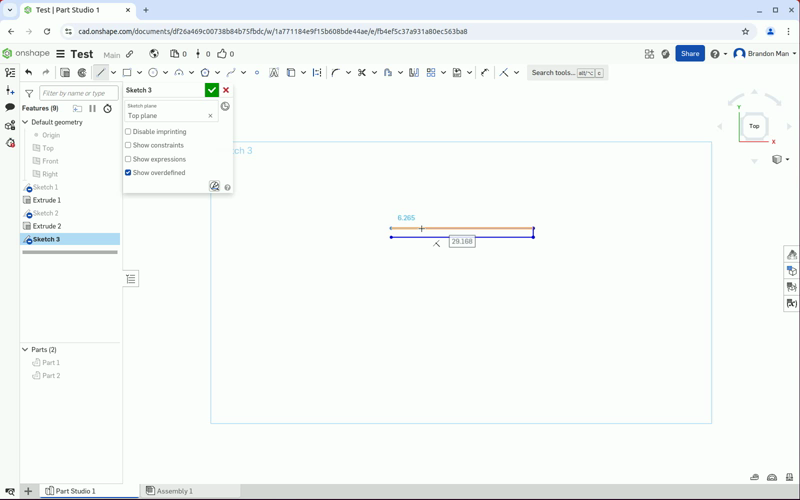
key_down(shift)
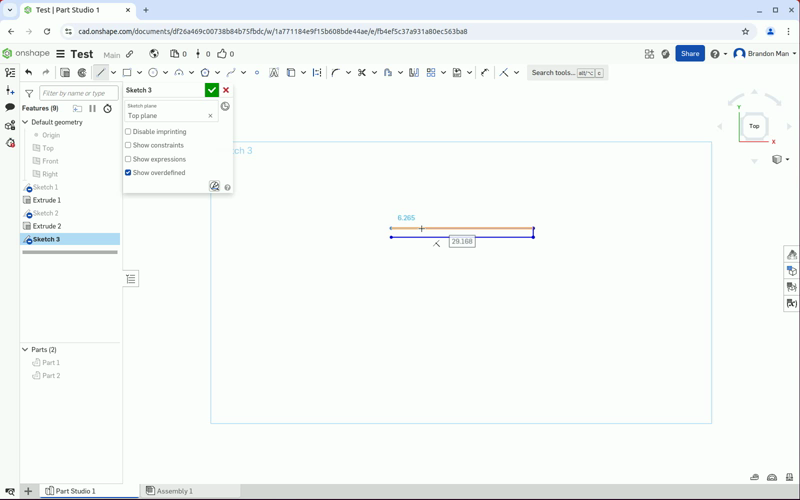
mouse_move(391, 237)
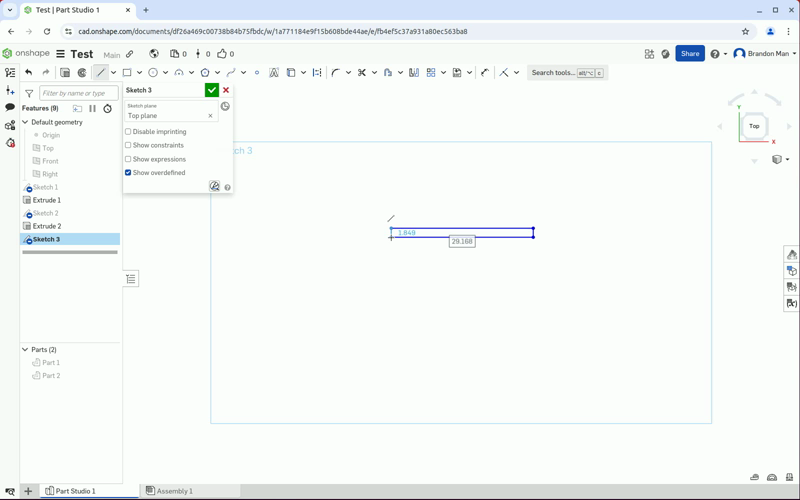
key_up(shift)
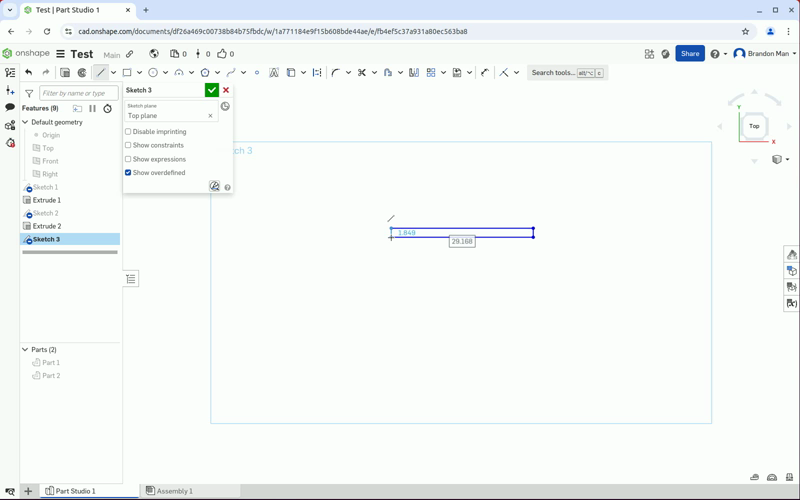
click(391, 237)
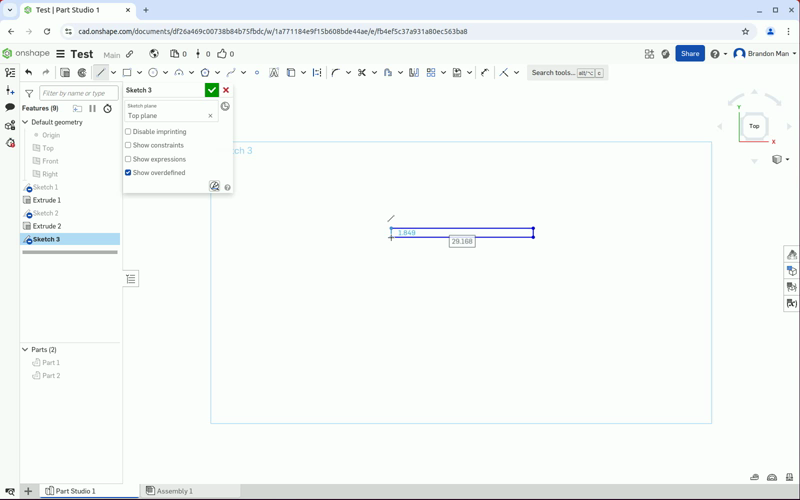
key(esc)
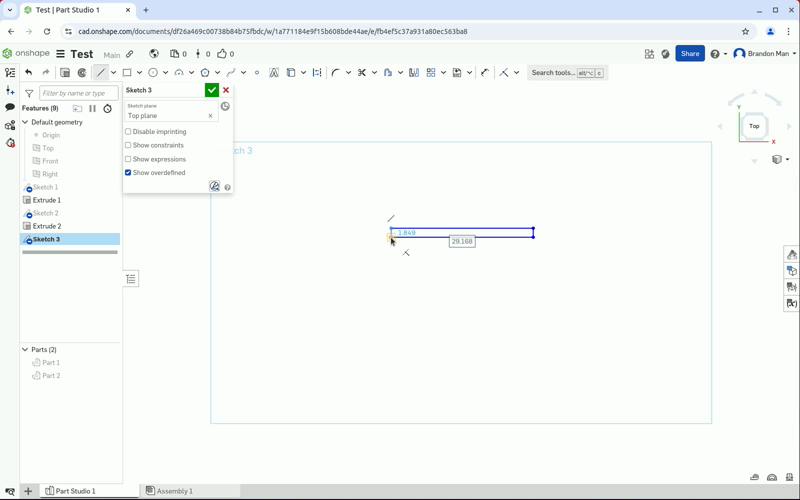
mouse_move(403, 232)
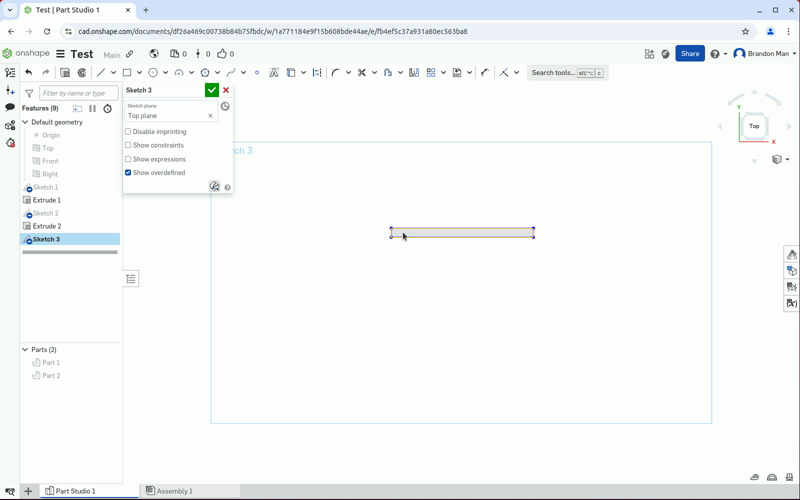
scroll(6)
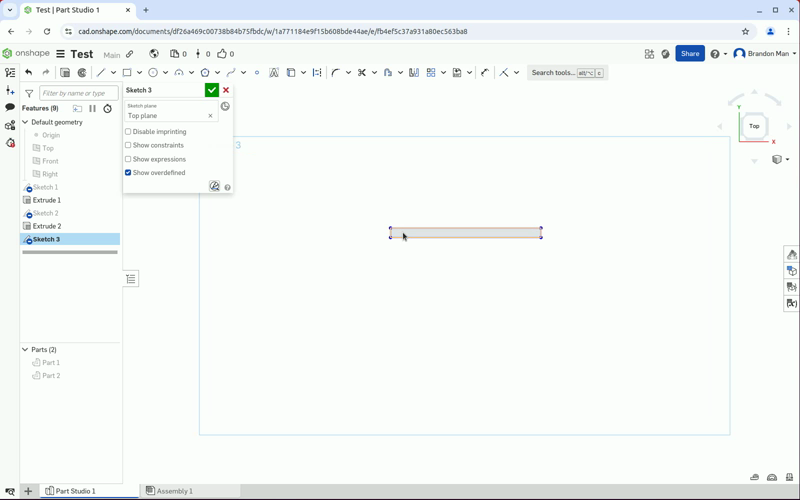
scroll(6)
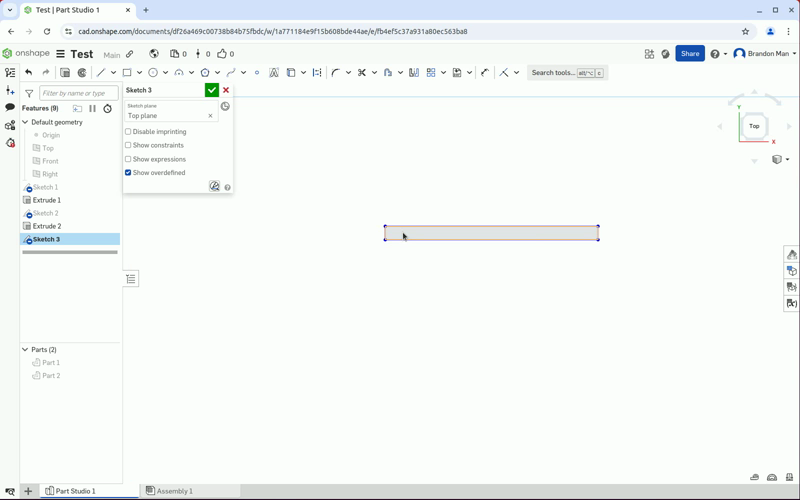
scroll(6)
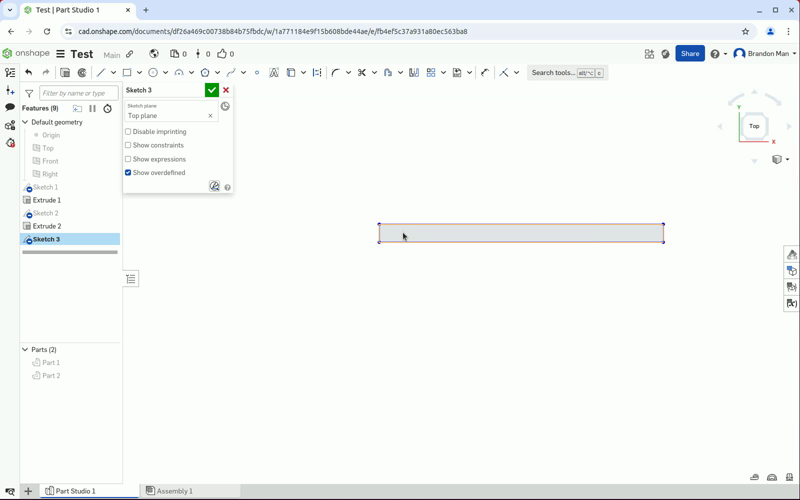
scroll(6)
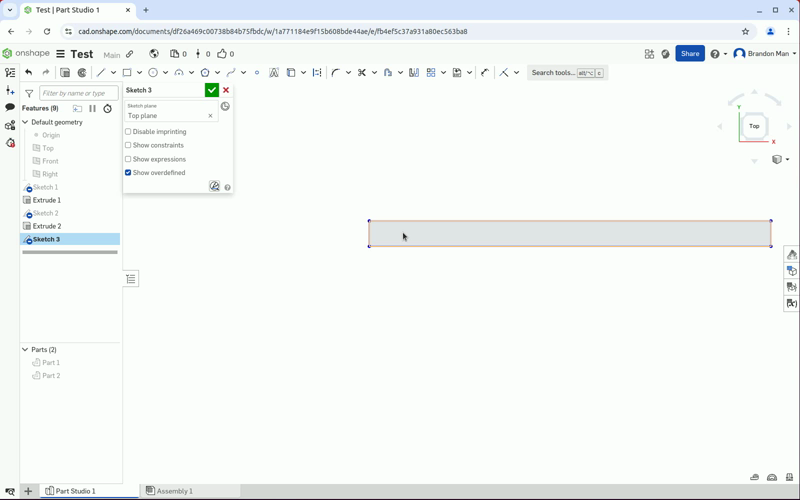
scroll(6)
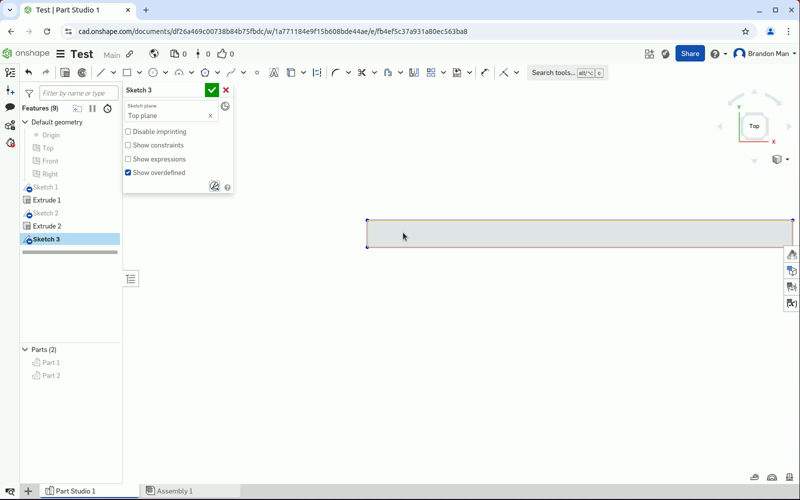
scroll(6)
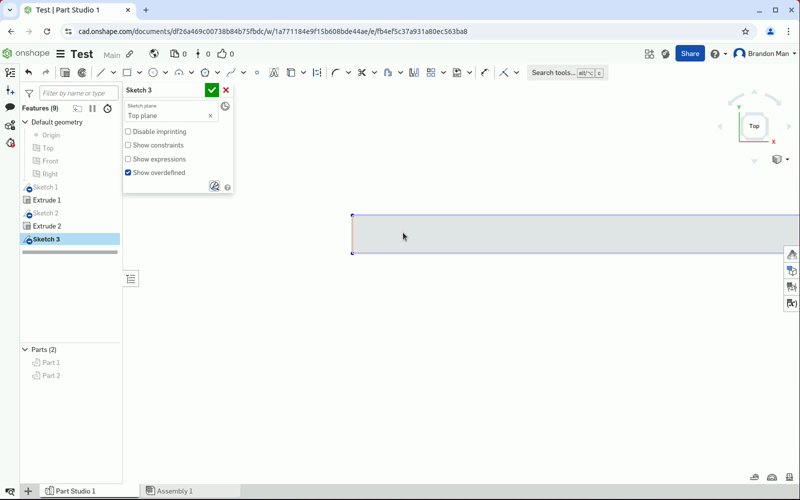
scroll(6)
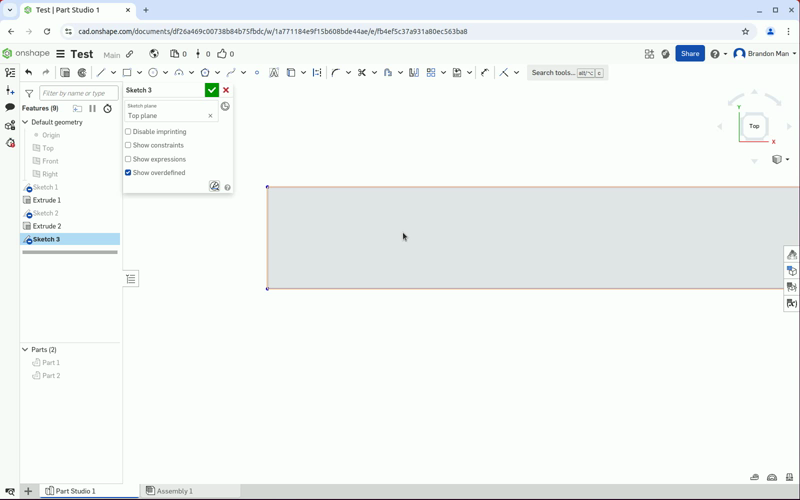
click(403, 232)
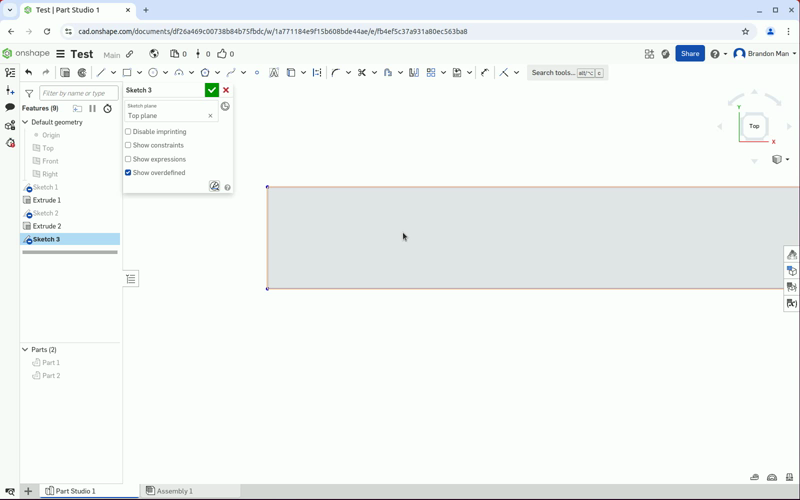
scroll(-6)
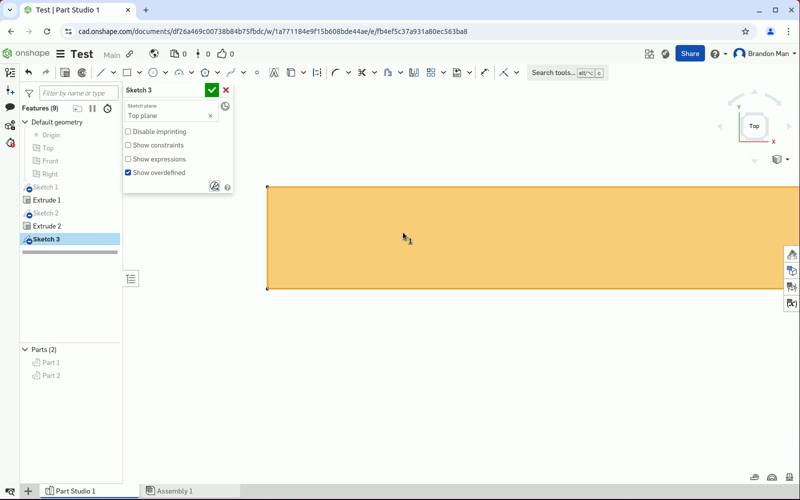
scroll(-6)
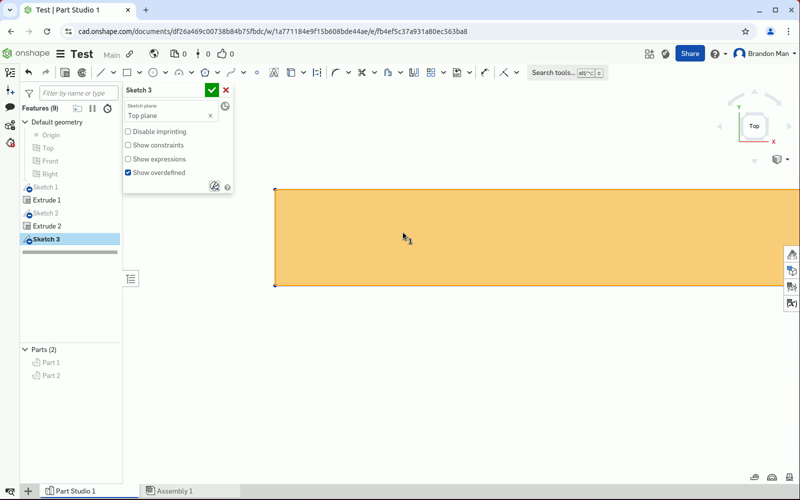
scroll(-6)
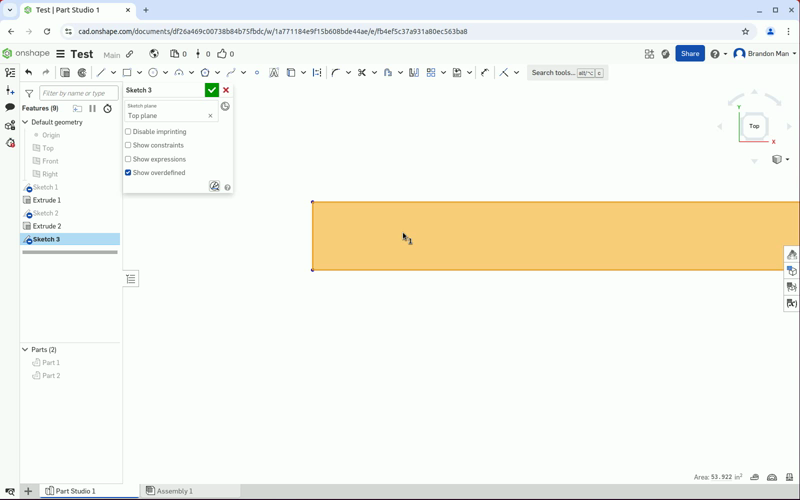
scroll(-6)
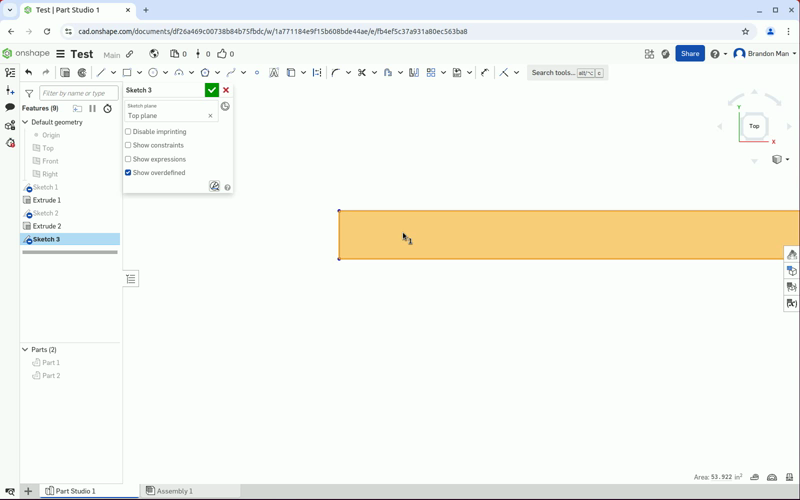
scroll(-6)
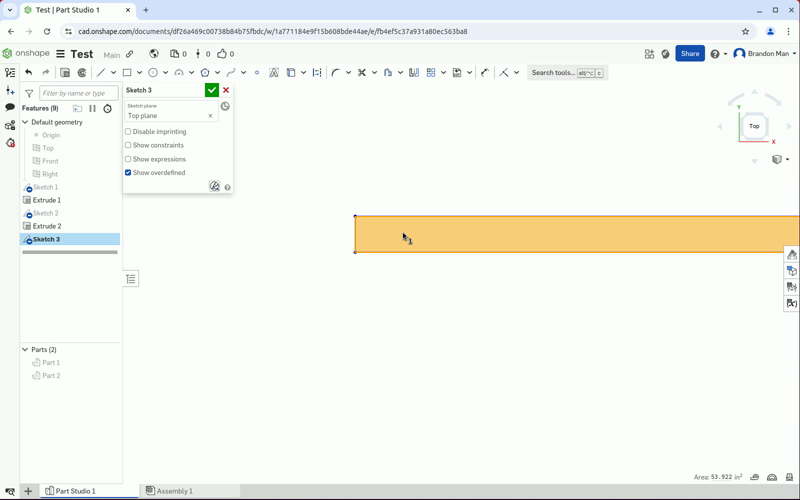
scroll(-6)
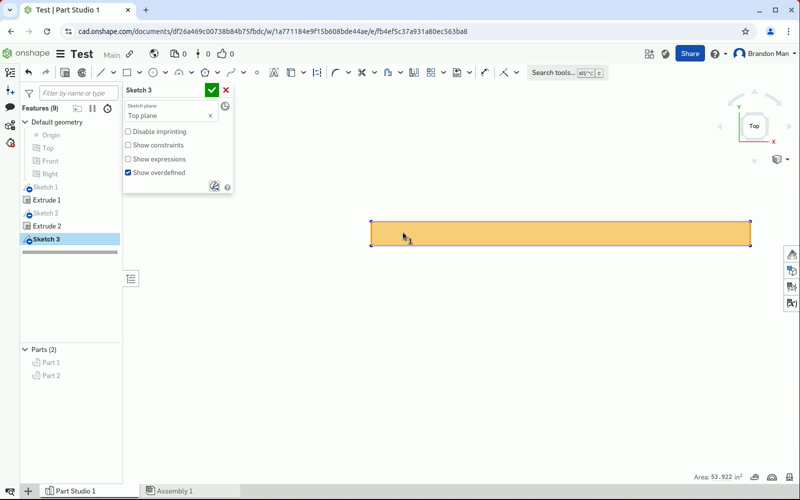
scroll(-6)
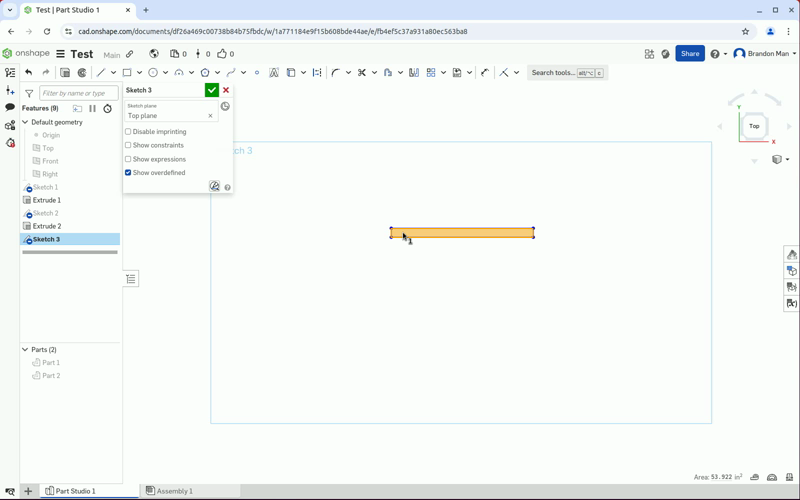
mouse_move(73, 352)
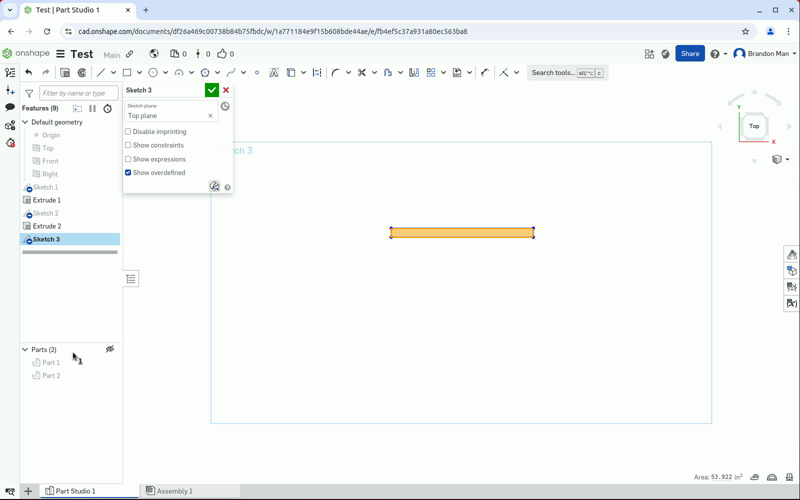
key(shift+y)
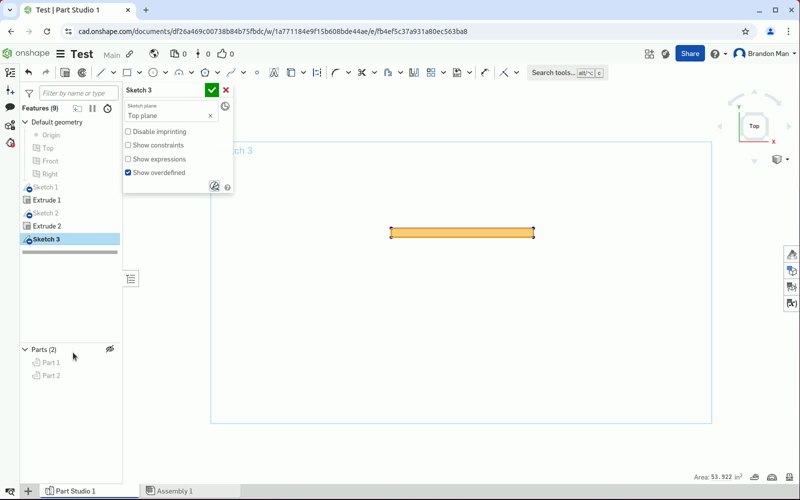
key(shift+e)
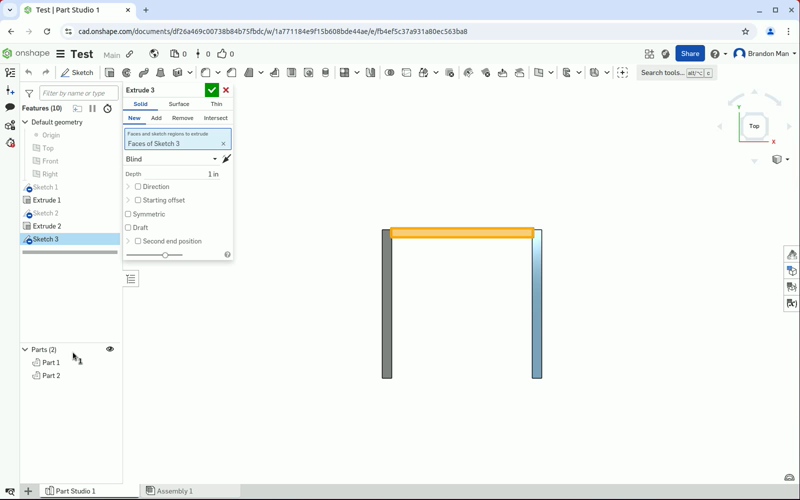
mouse_move(143, 106)
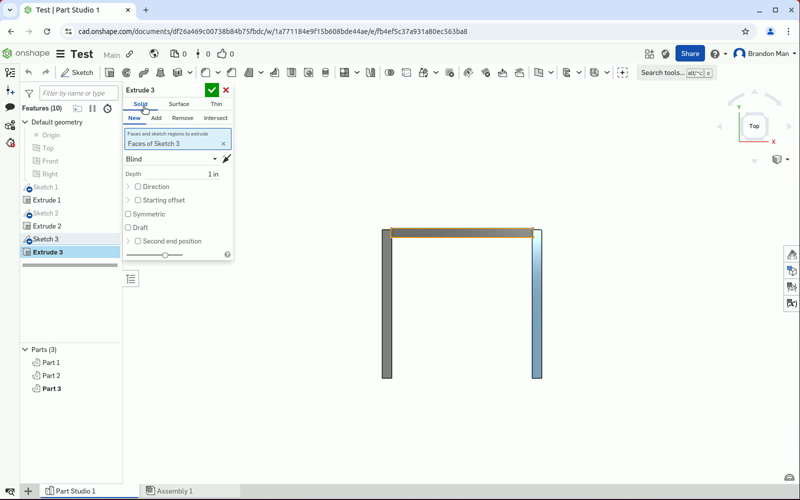
click(143, 106)
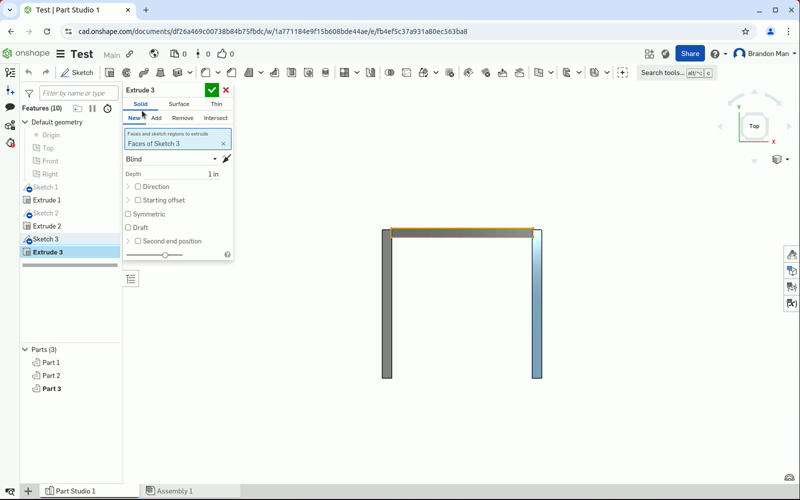
mouse_move(137, 120)
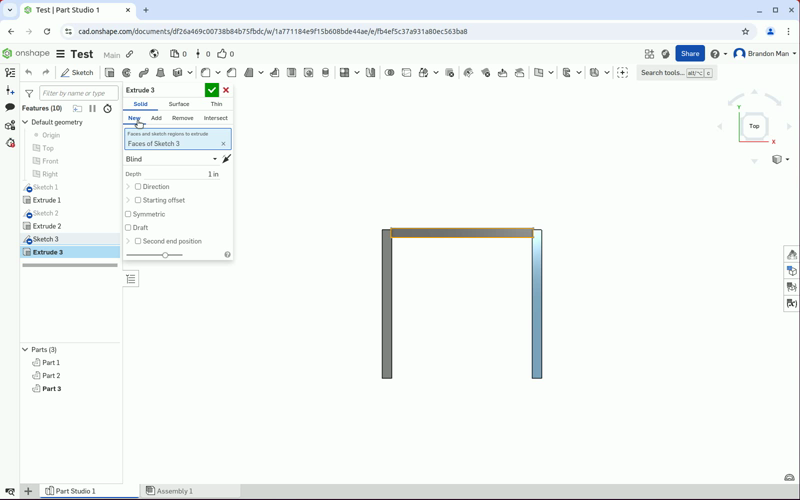
click(137, 120)
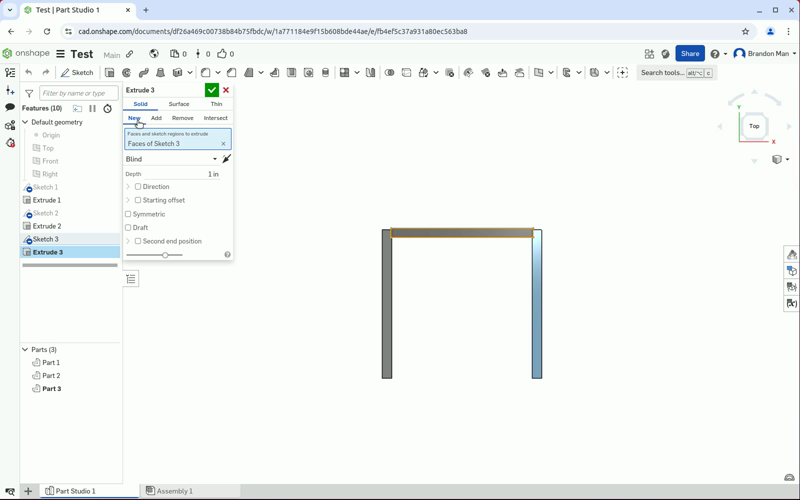
key(tab, 4)
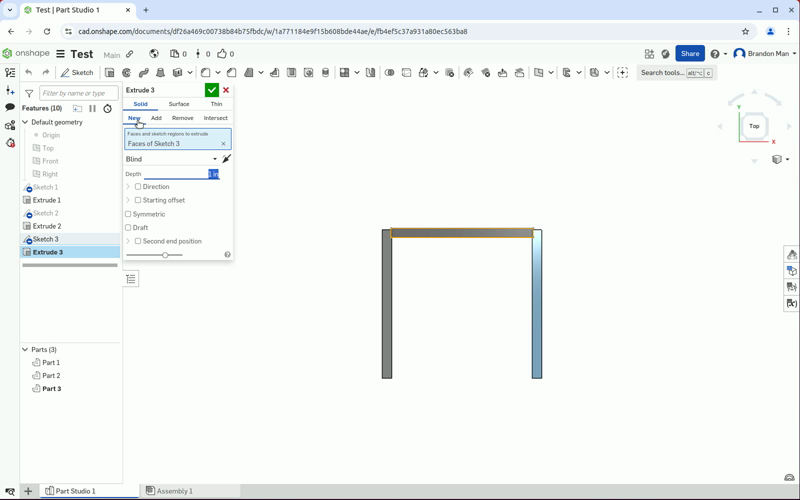
text(22.868)
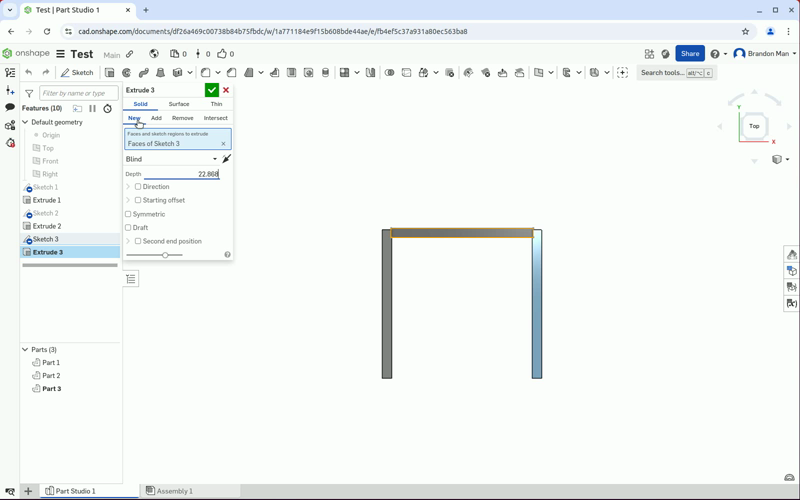
key(enter)
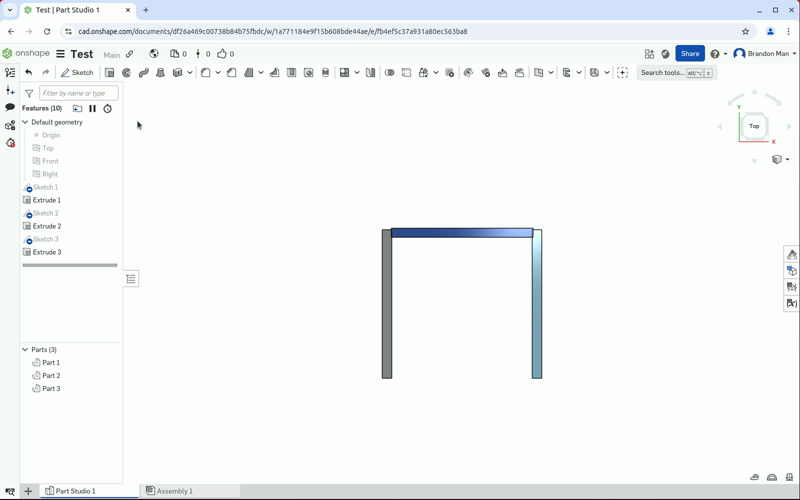
key(shift+h)
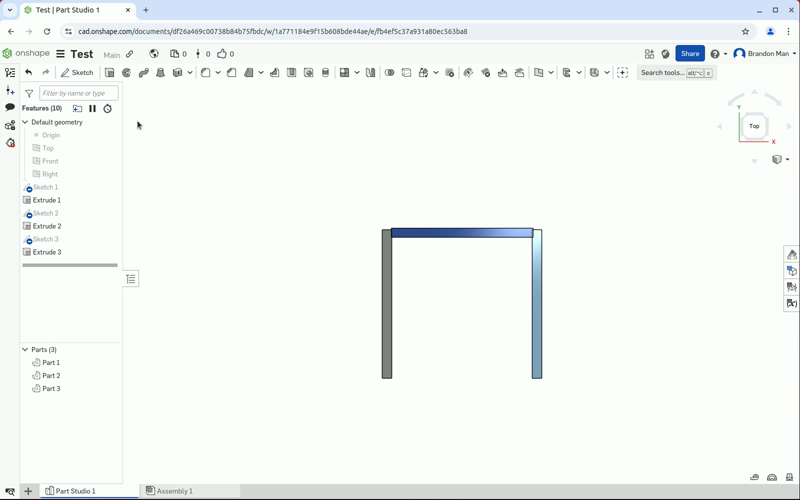
key(shift+h)
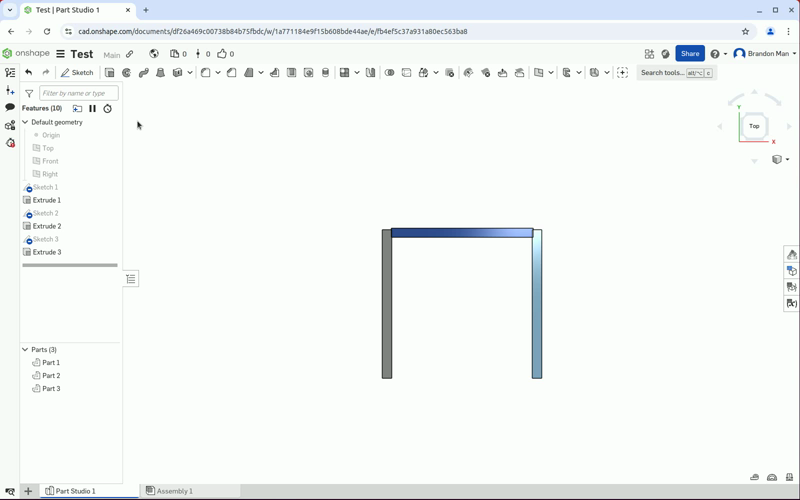
mouse_move(73, 189)
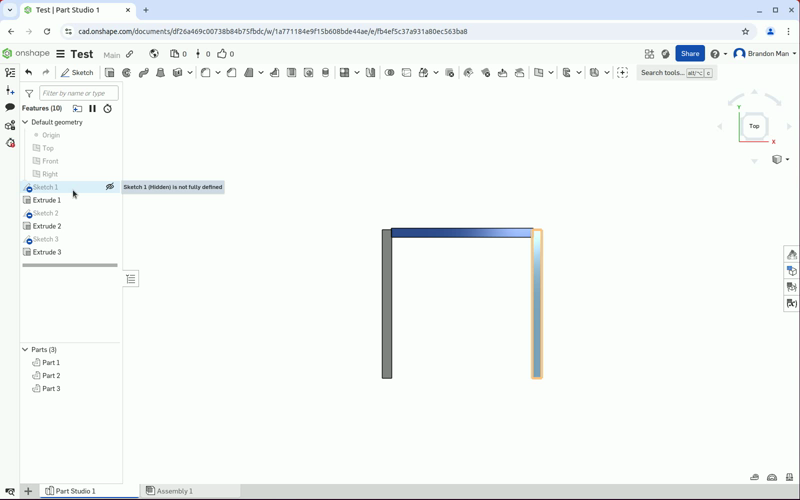
click(73, 189)
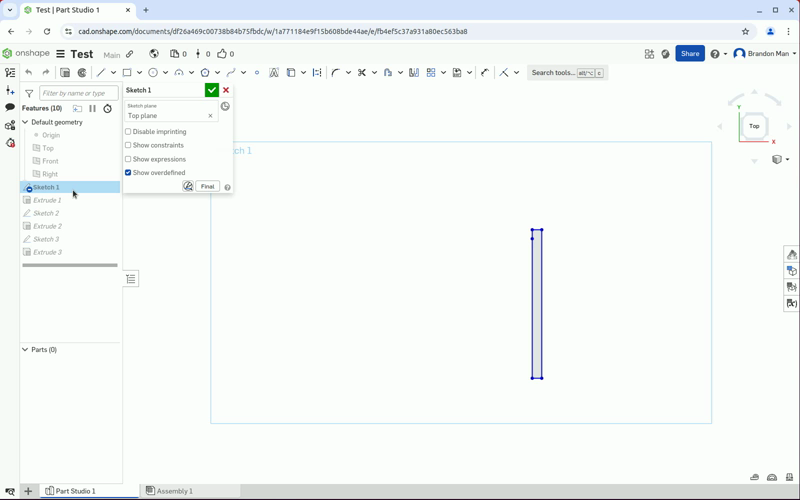
mouse_move(229, 92)
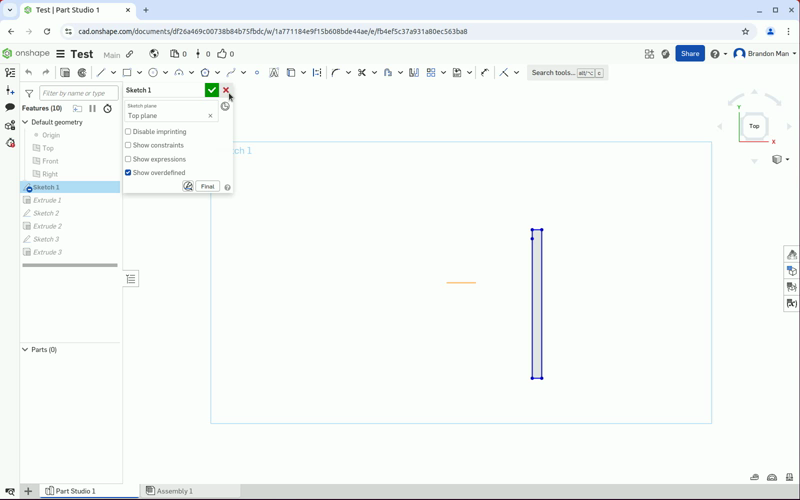
click(229, 92)
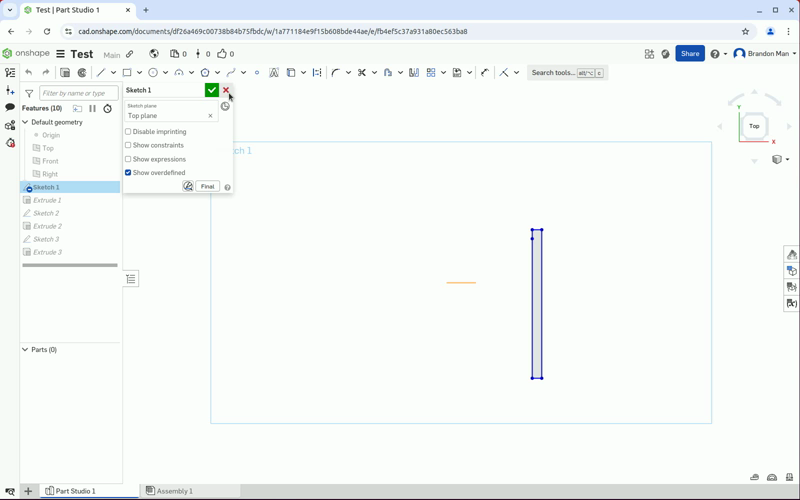
key(shift+s)
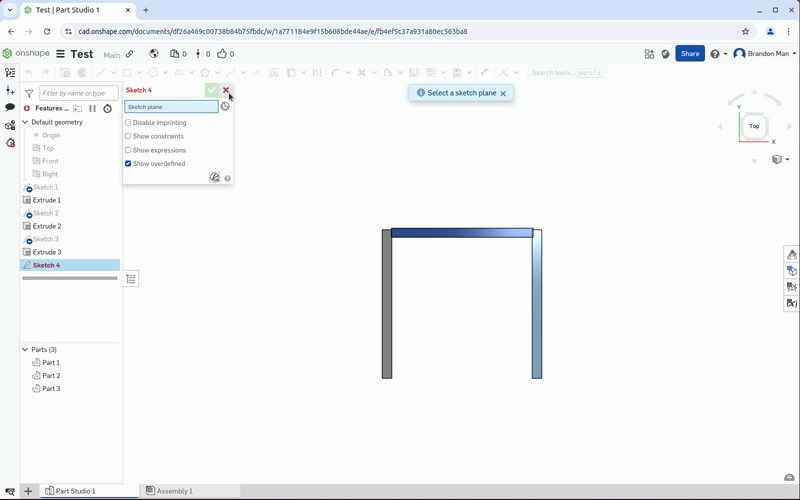
mouse_move(73, 150)
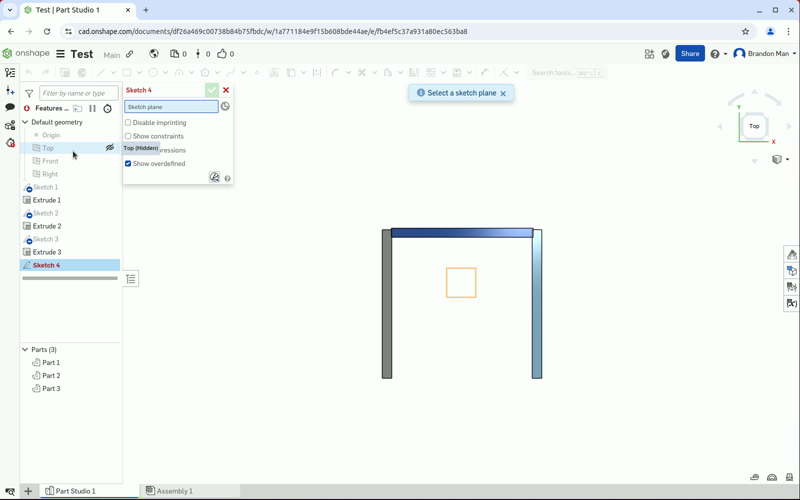
click(73, 150)
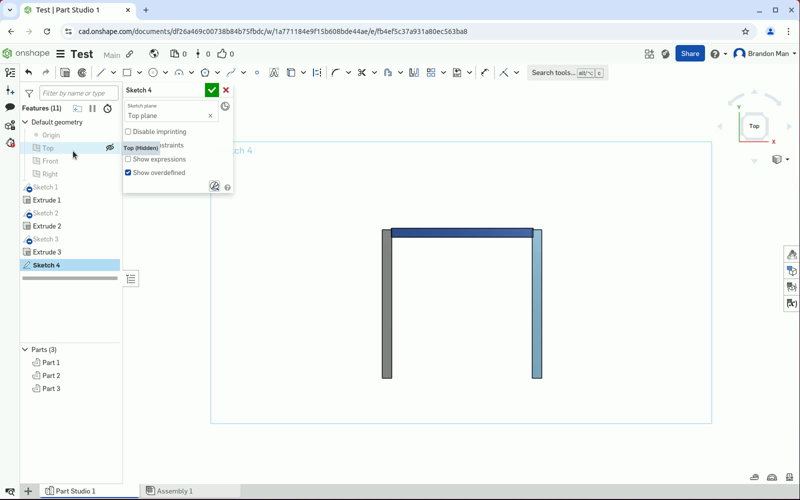
mouse_move(73, 352)
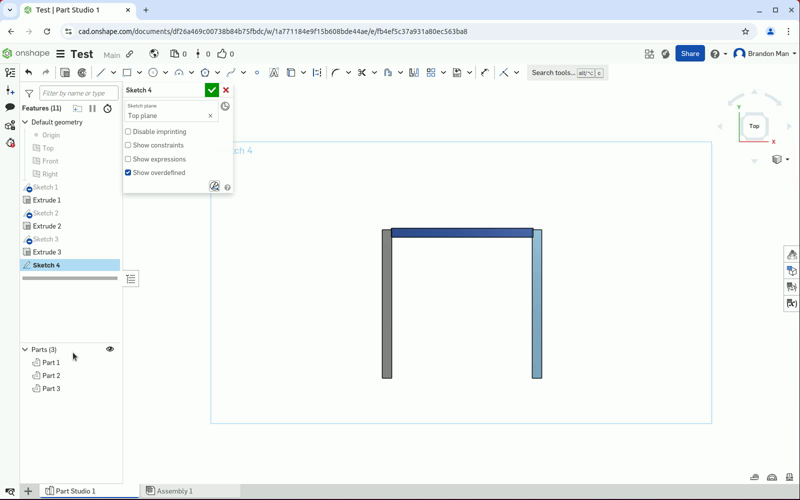
key(y)
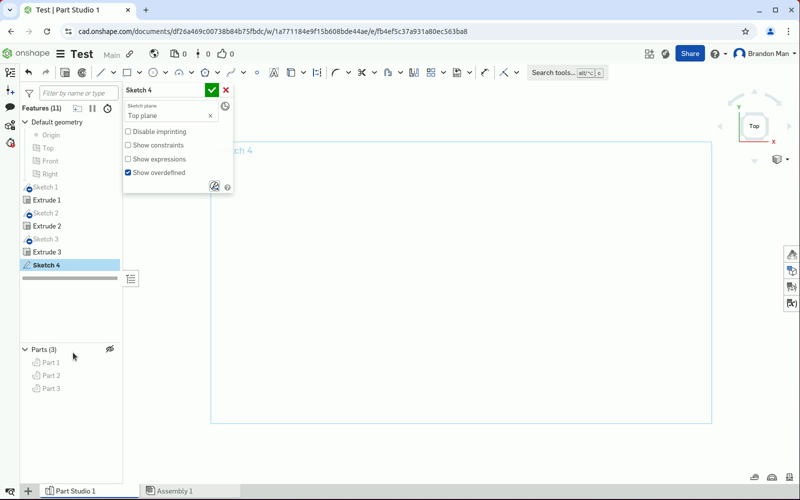
key(l)
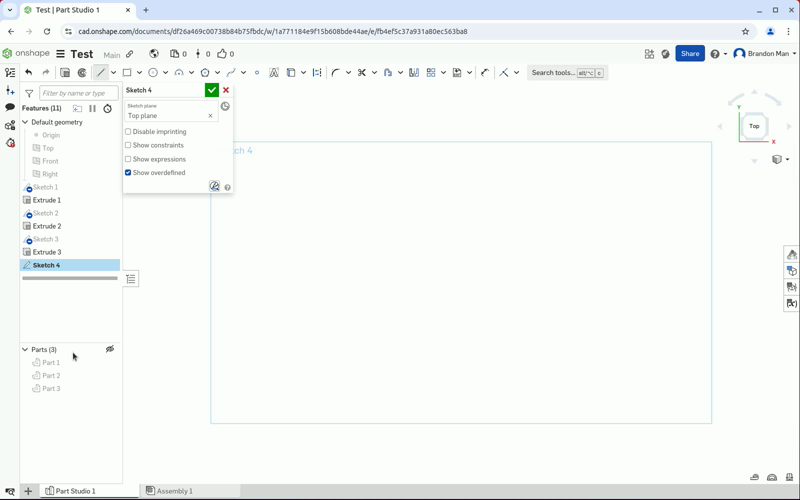
key_down(shift)
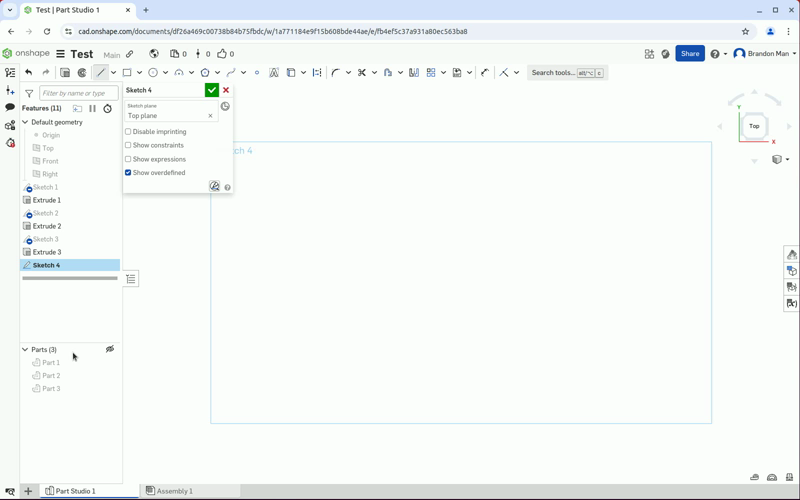
mouse_move(391, 378)
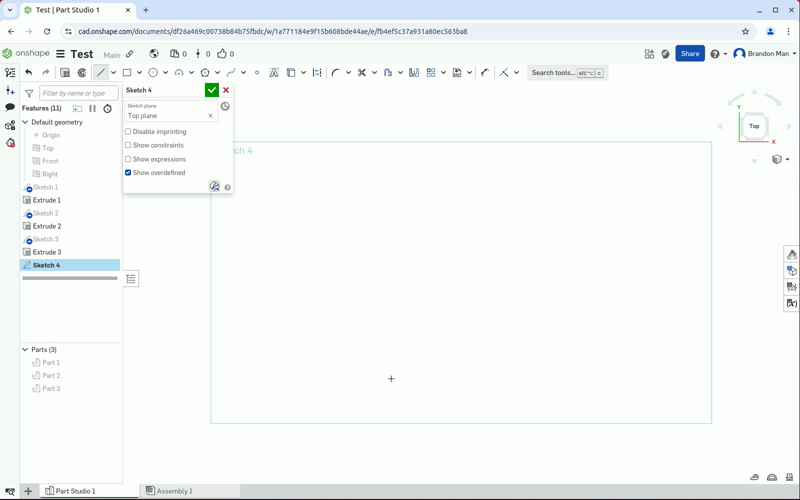
click(391, 378)
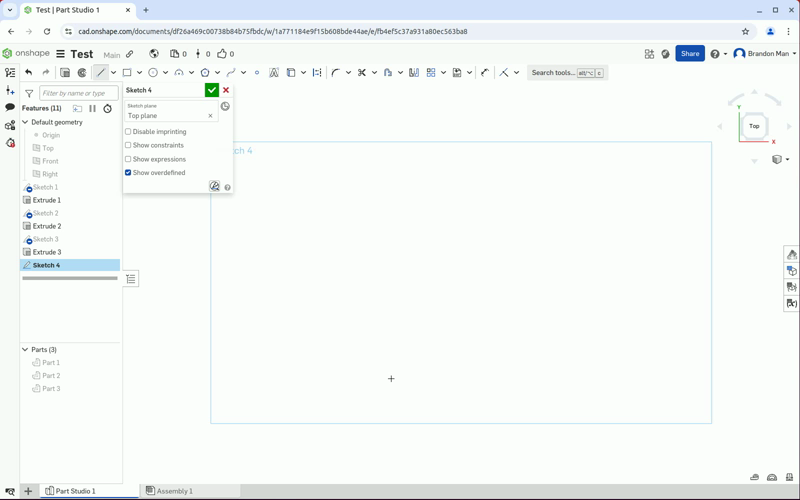
key_up(shift)
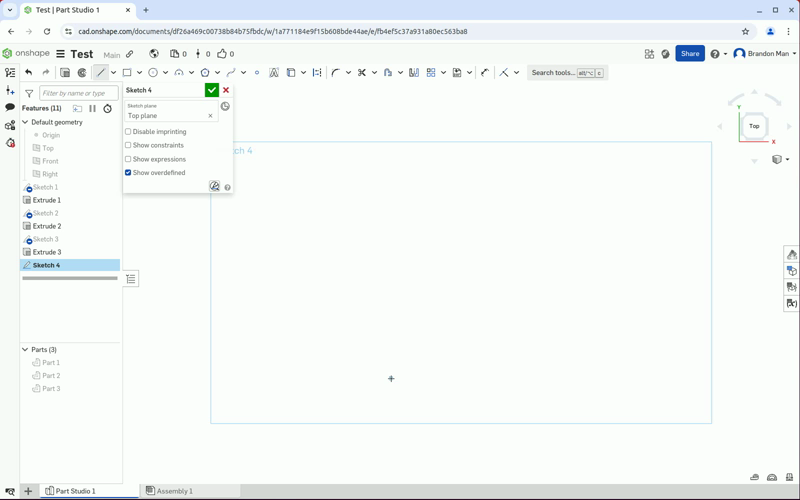
key_down(shift)
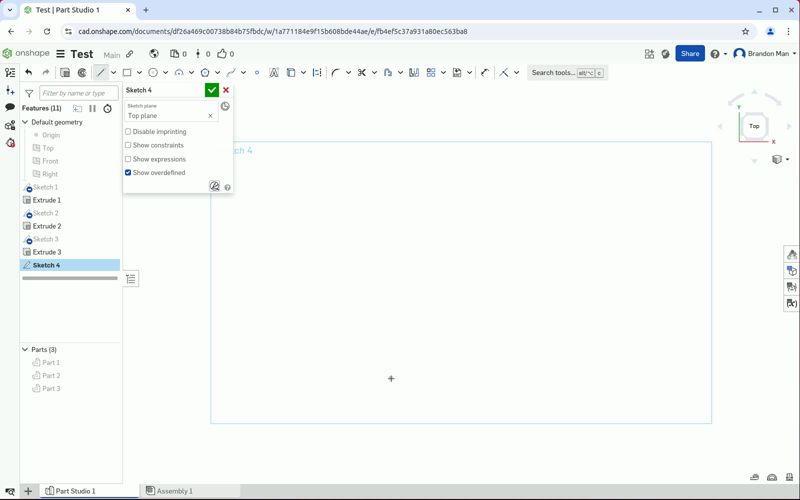
mouse_move(531, 378)
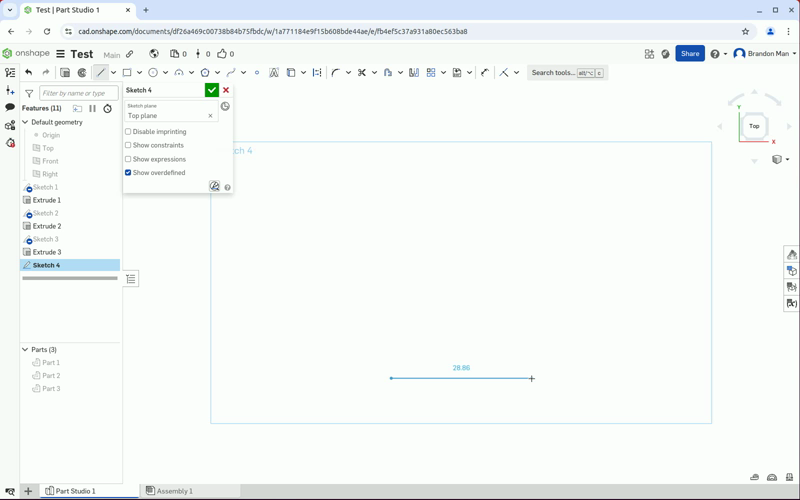
click(531, 378)
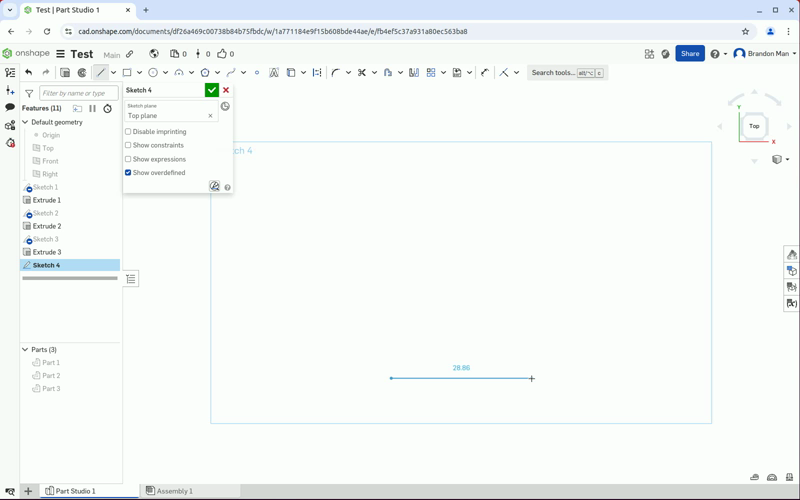
key_up(shift)
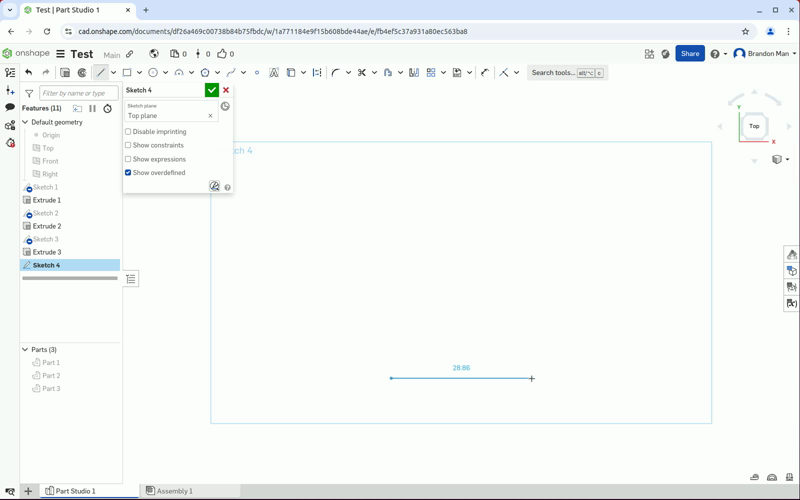
key_down(shift)
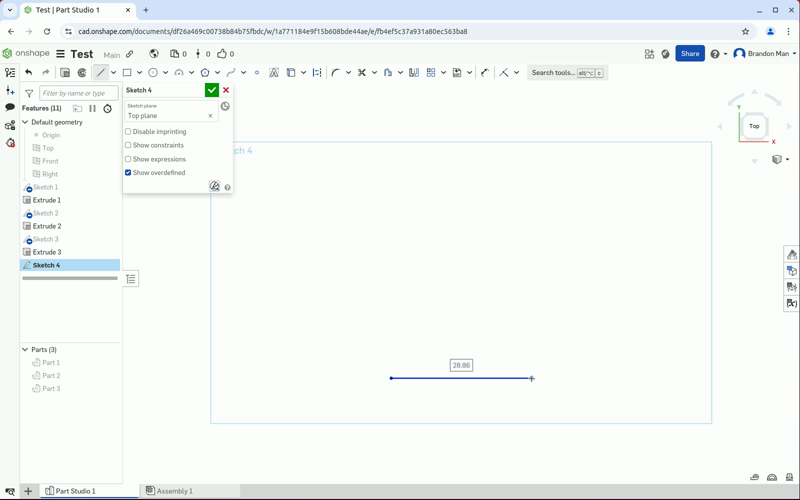
mouse_move(561, 378)
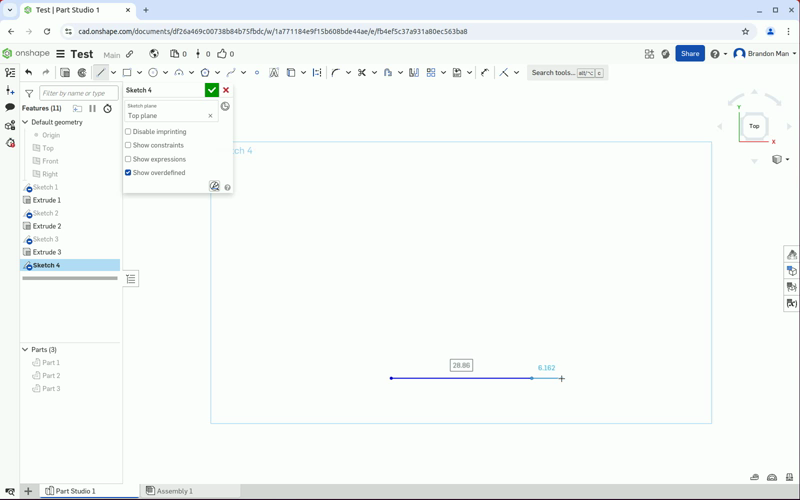
mouse_move(531, 369)
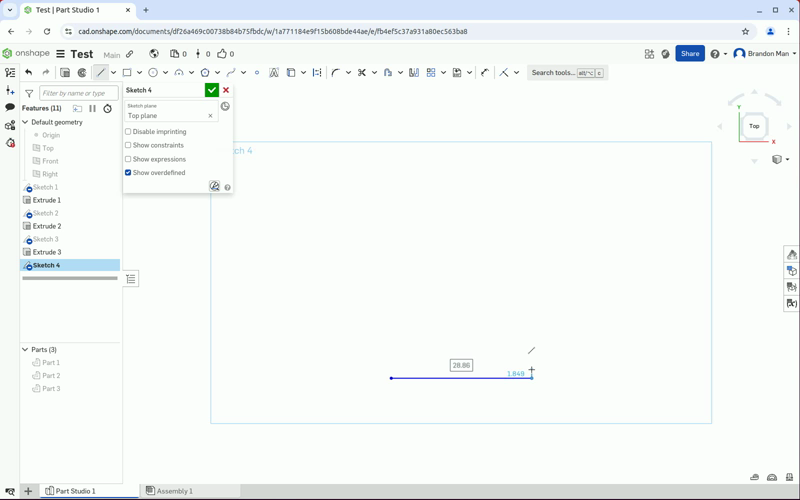
click(531, 369)
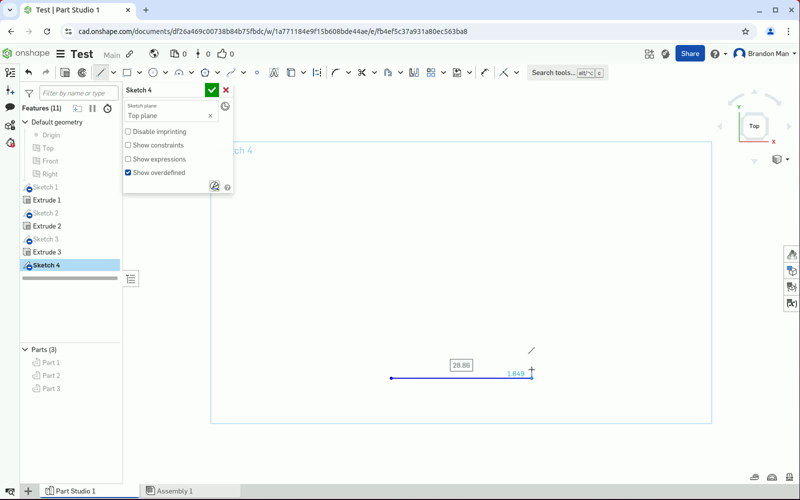
key_up(shift)
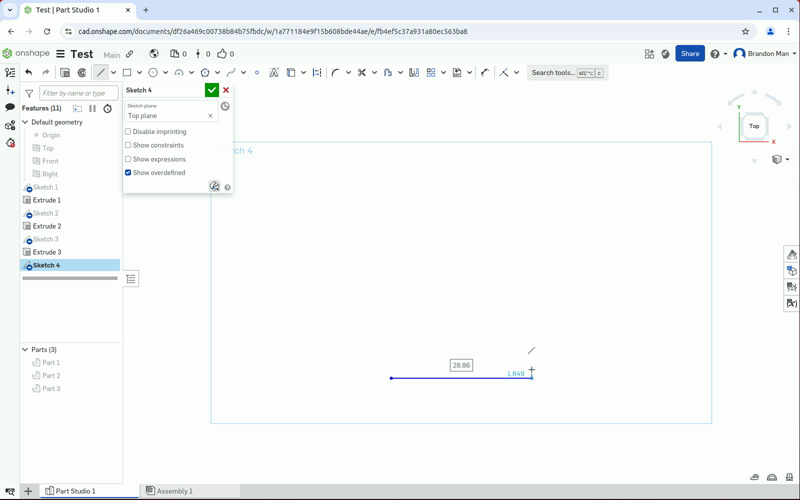
key_down(shift)
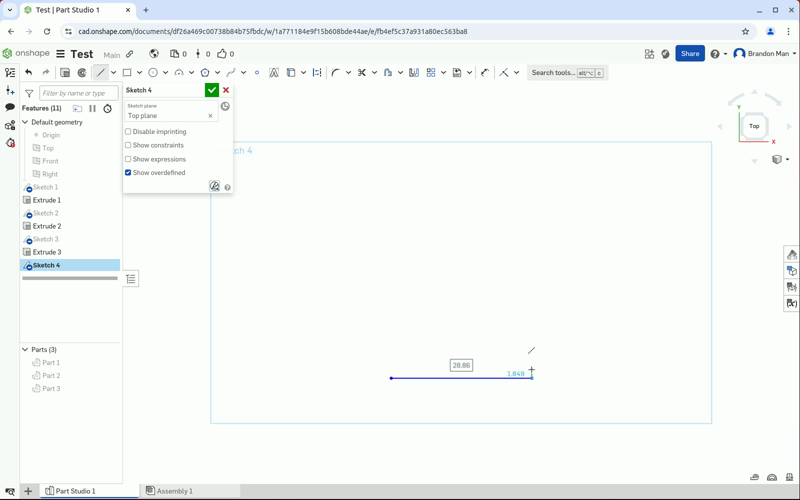
mouse_move(391, 369)
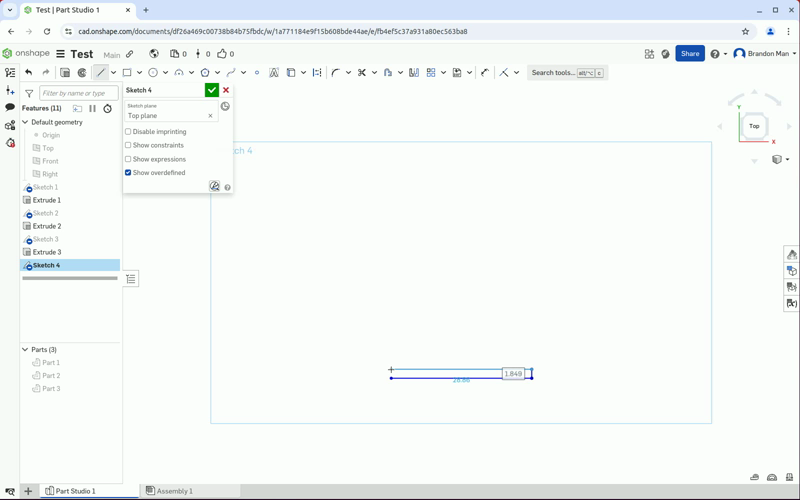
click(391, 369)
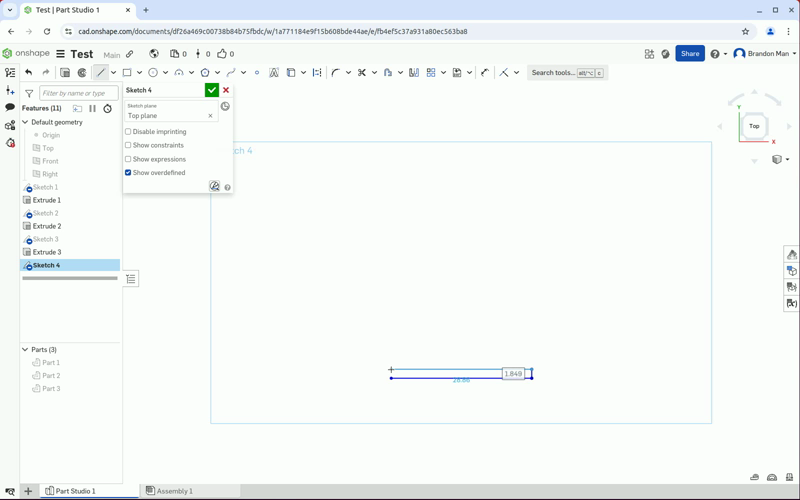
key_up(shift)
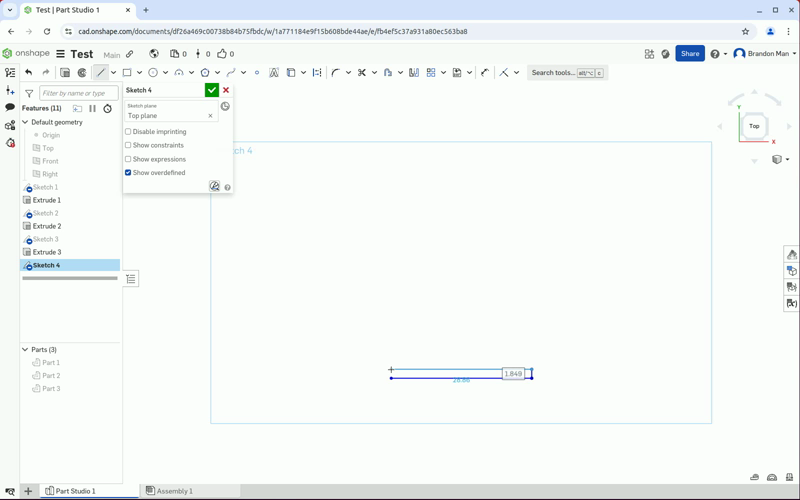
mouse_move(421, 369)
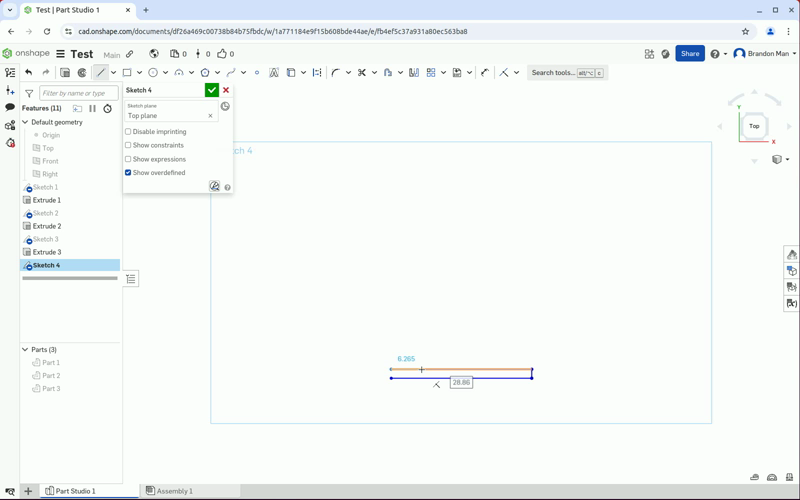
key_down(shift)
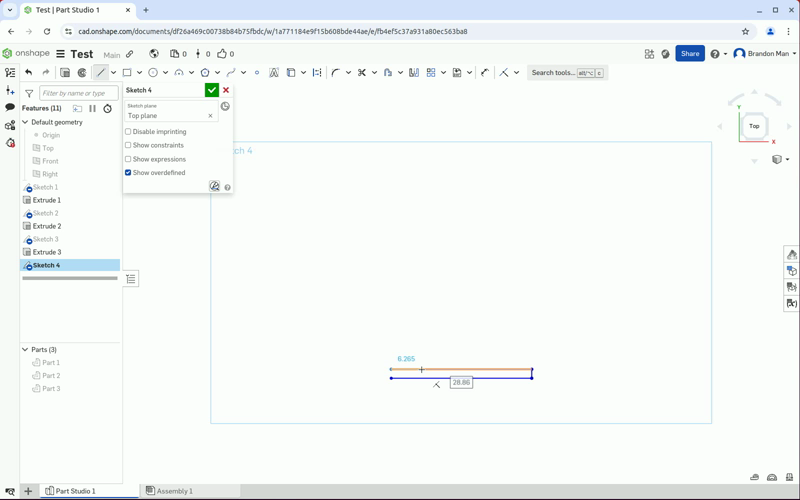
mouse_move(391, 378)
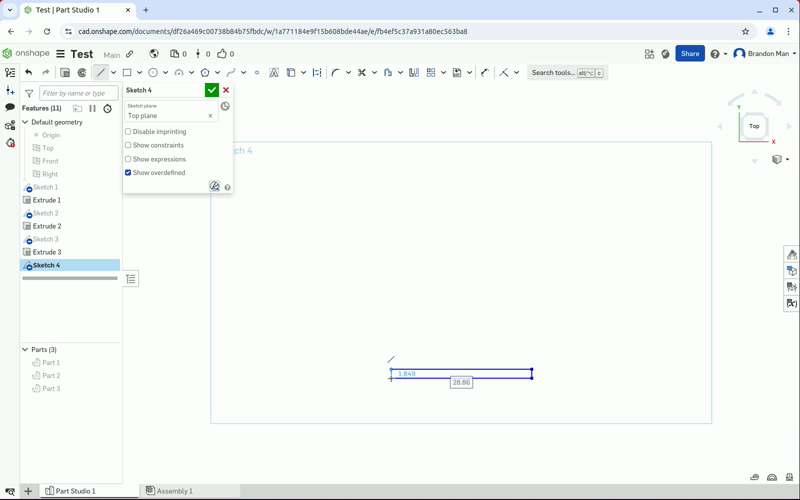
key_up(shift)
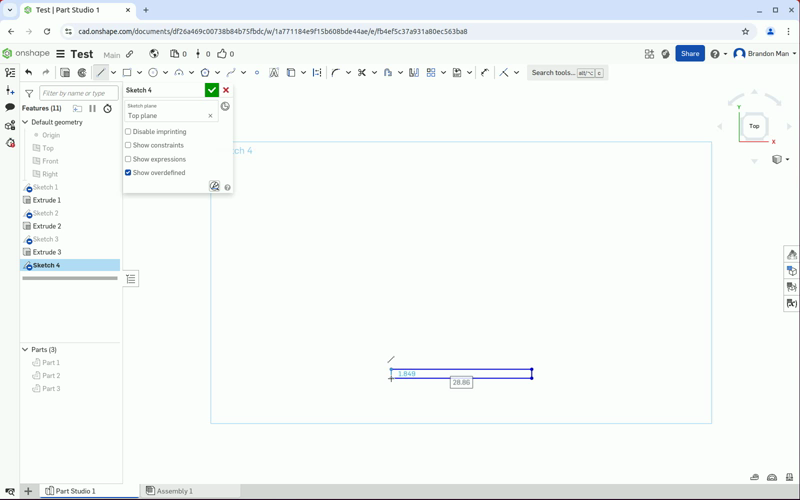
click(391, 378)
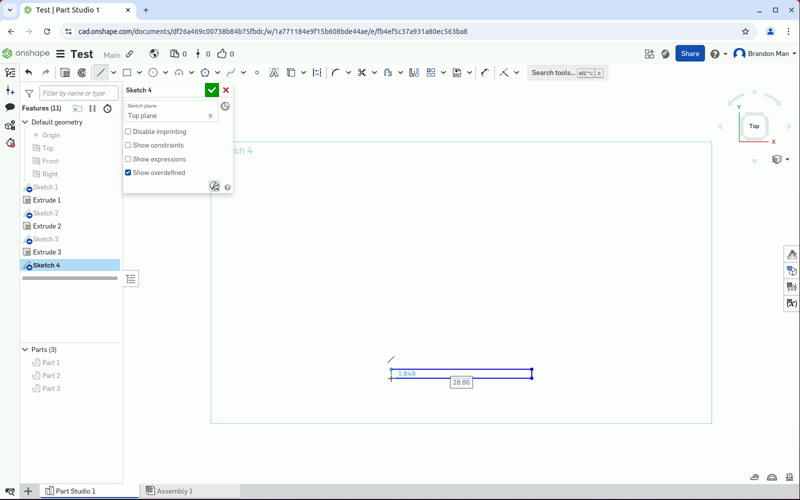
key(esc)
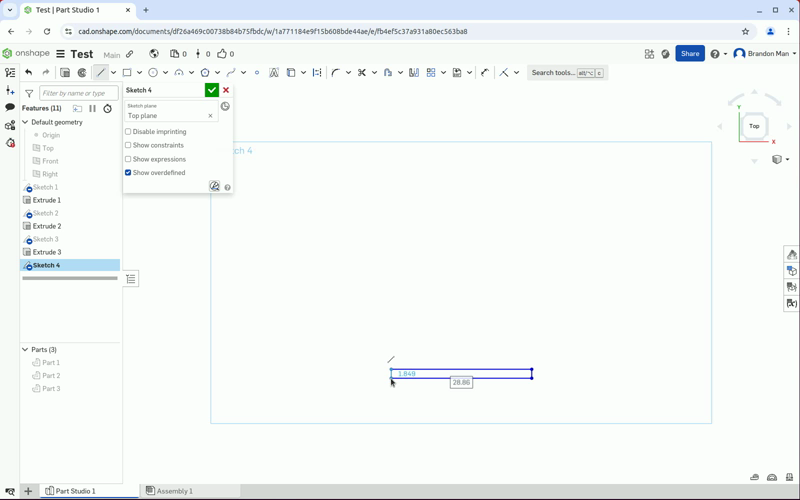
mouse_move(406, 373)
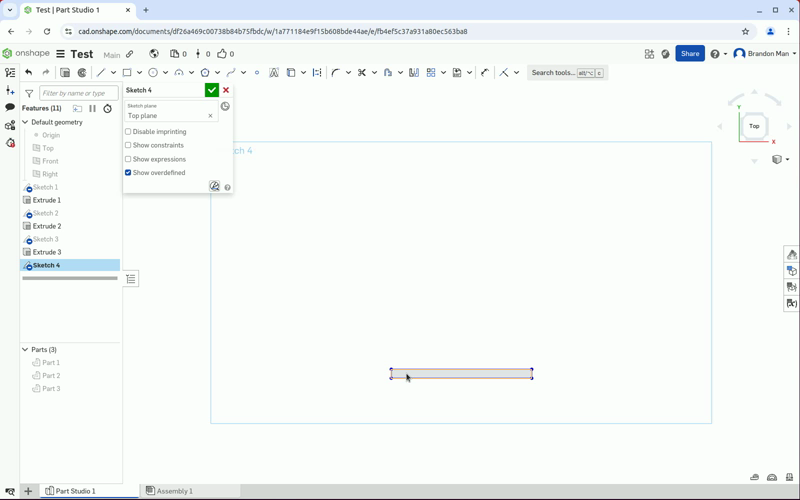
scroll(6)
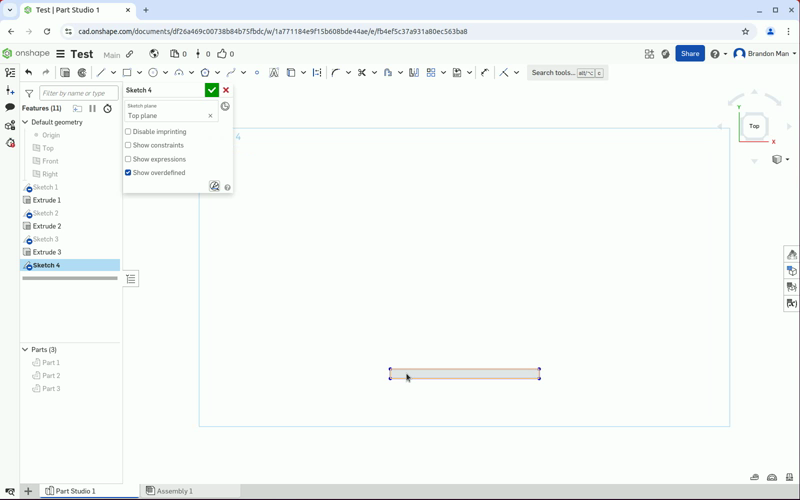
scroll(6)
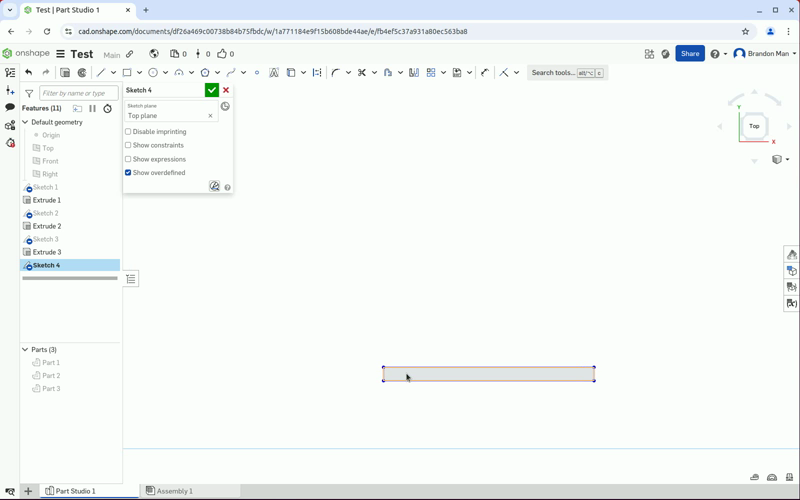
scroll(6)
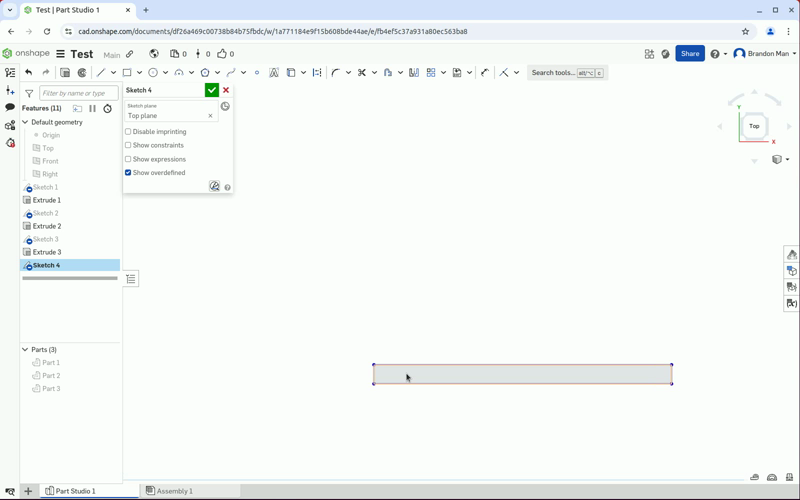
scroll(6)
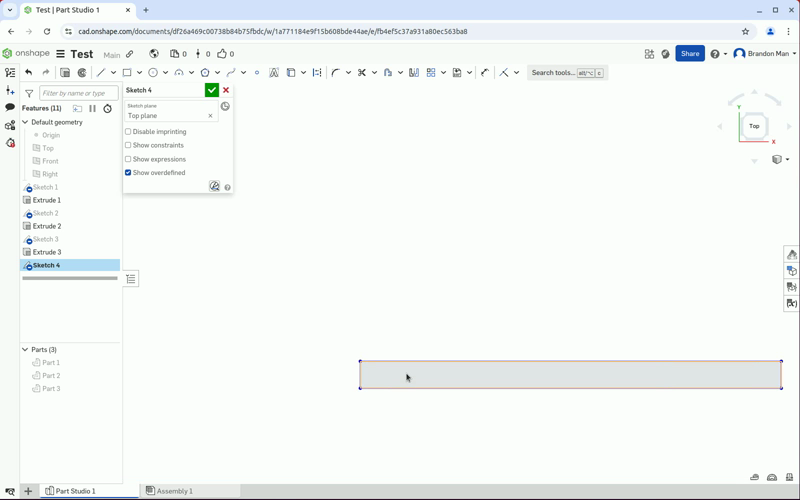
scroll(6)
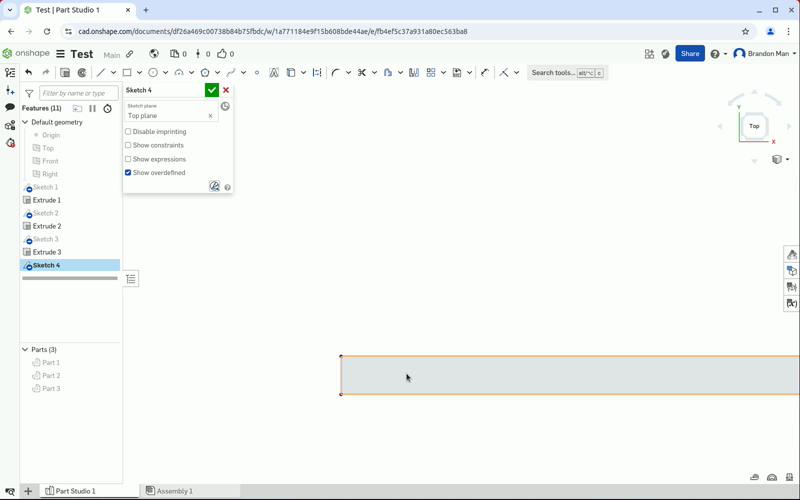
scroll(6)
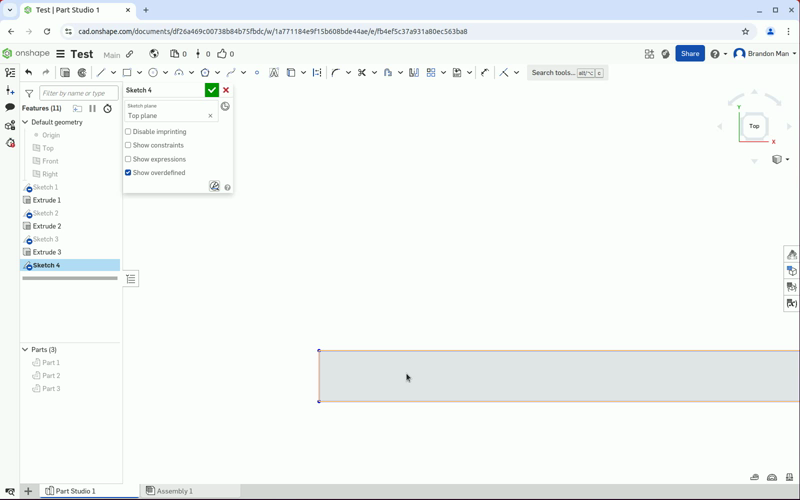
scroll(6)
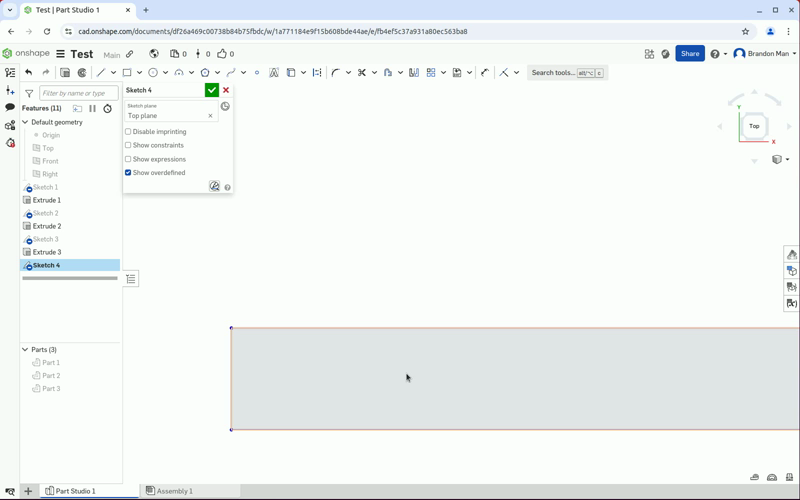
click(406, 373)
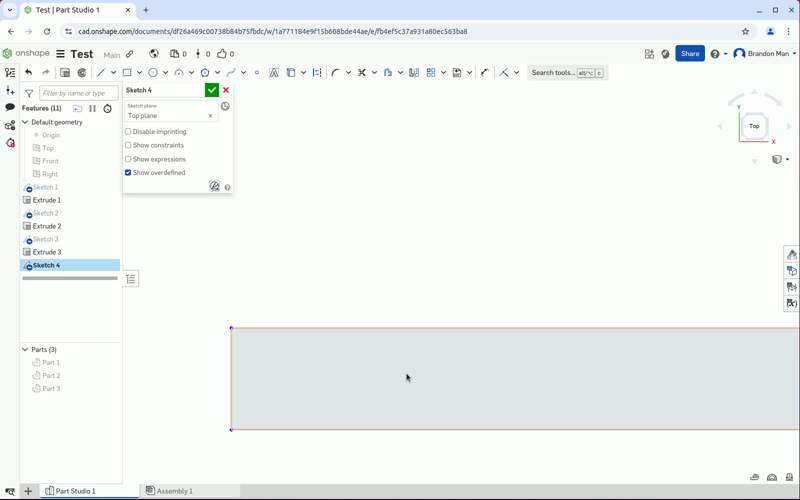
scroll(-6)
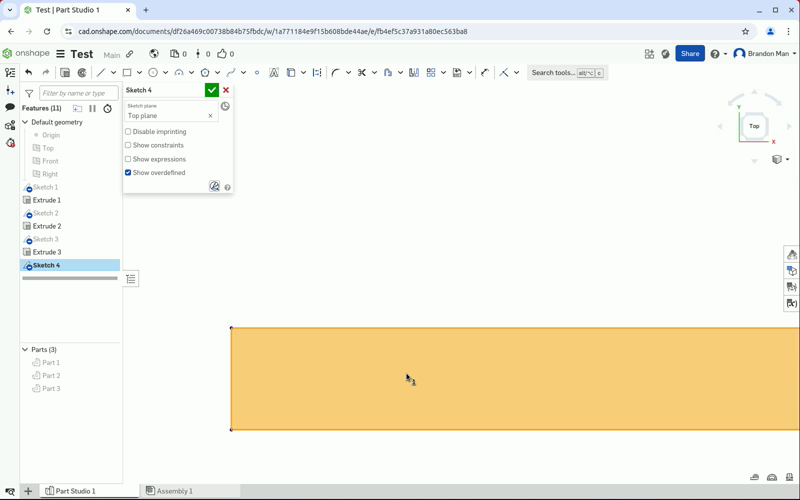
scroll(-6)
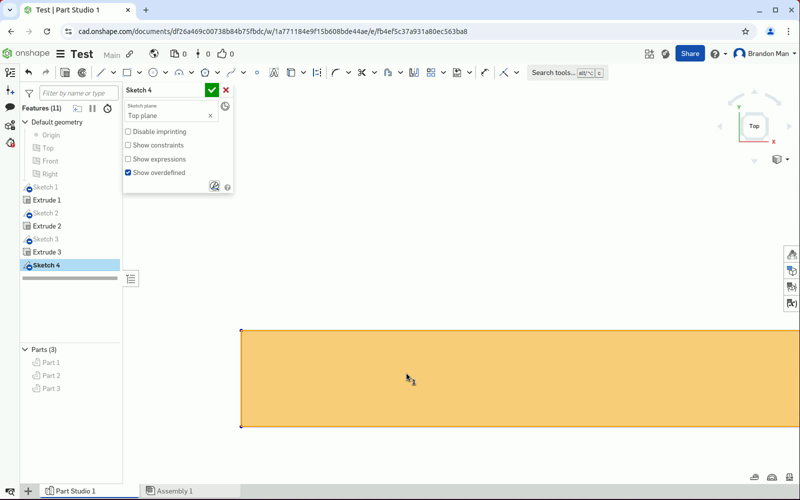
scroll(-6)
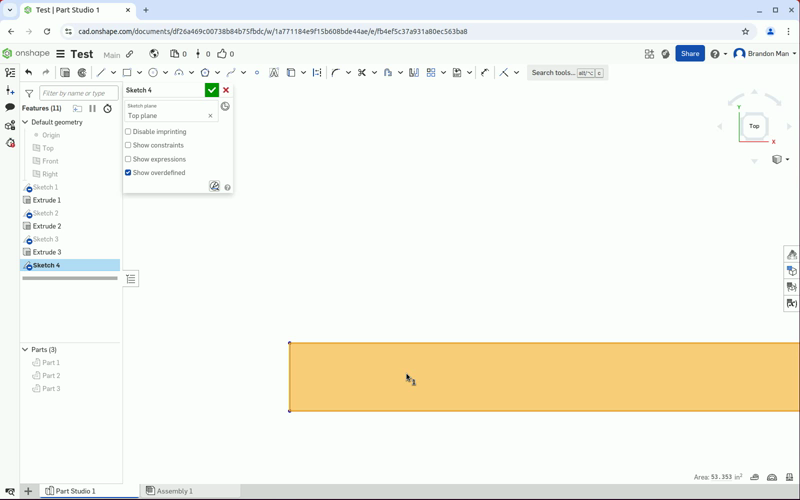
scroll(-6)
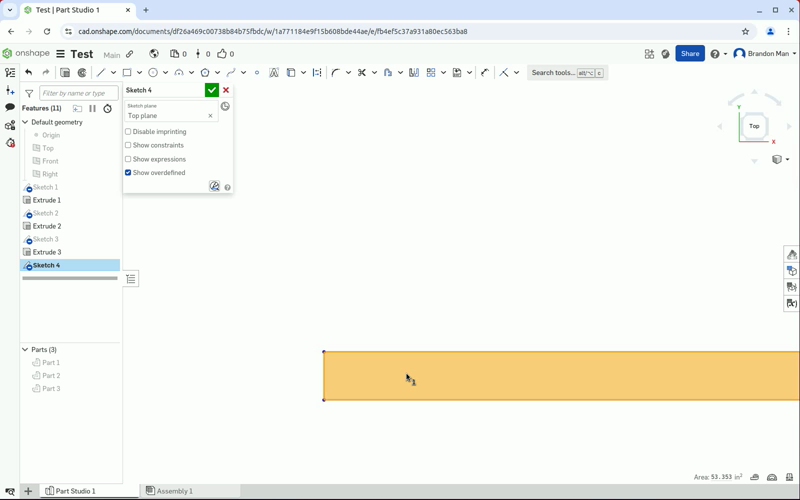
scroll(-6)
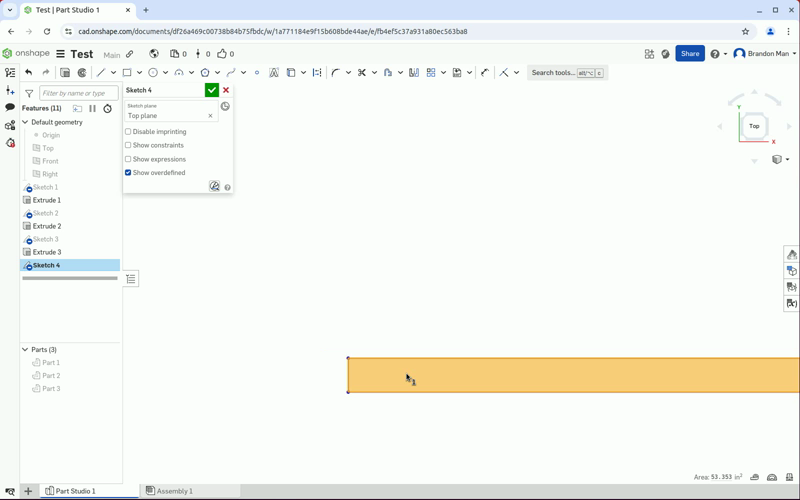
scroll(-6)
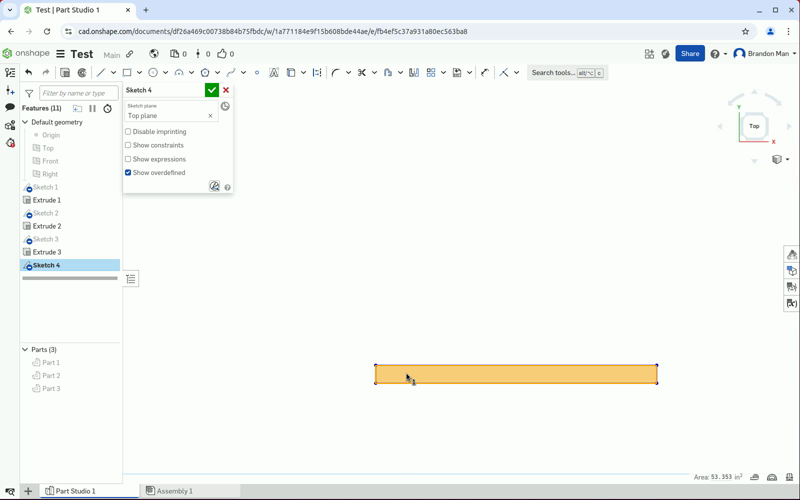
scroll(-6)
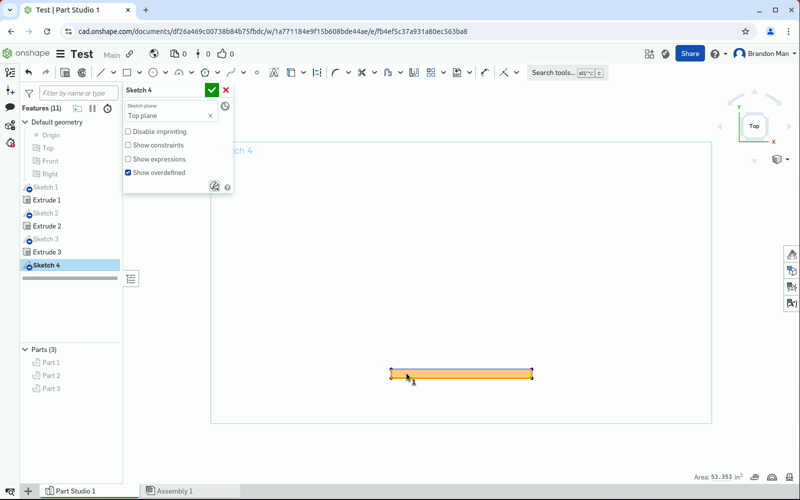
mouse_move(73, 352)
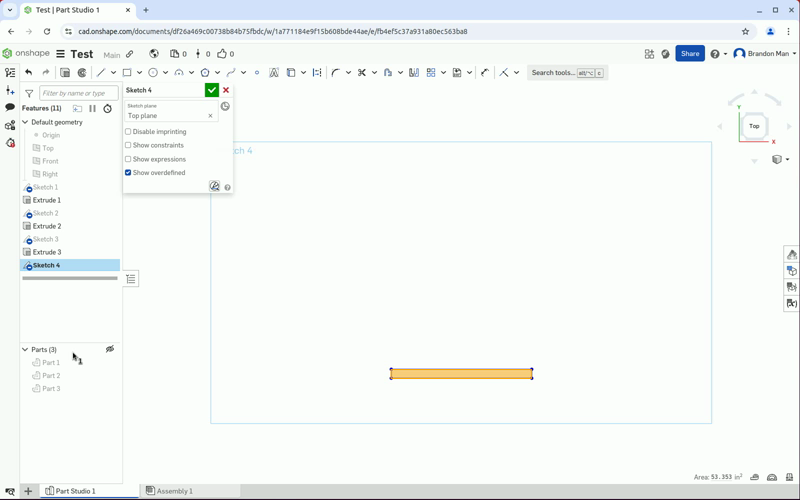
key(shift+y)
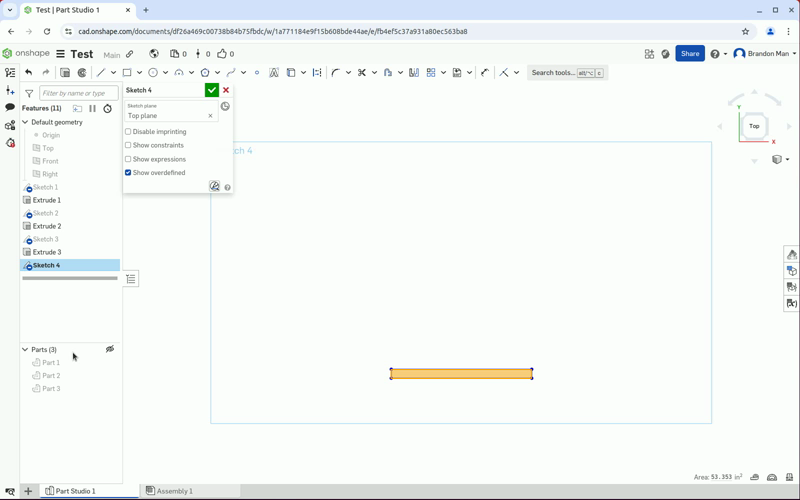
key(shift+e)
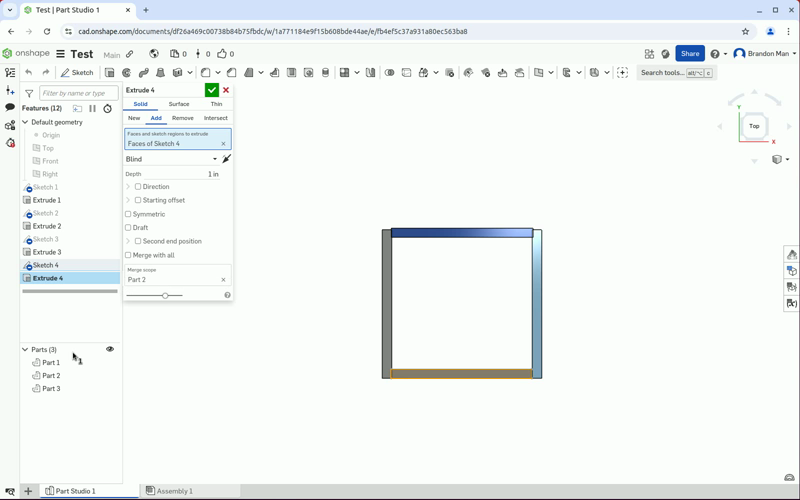
mouse_move(143, 106)
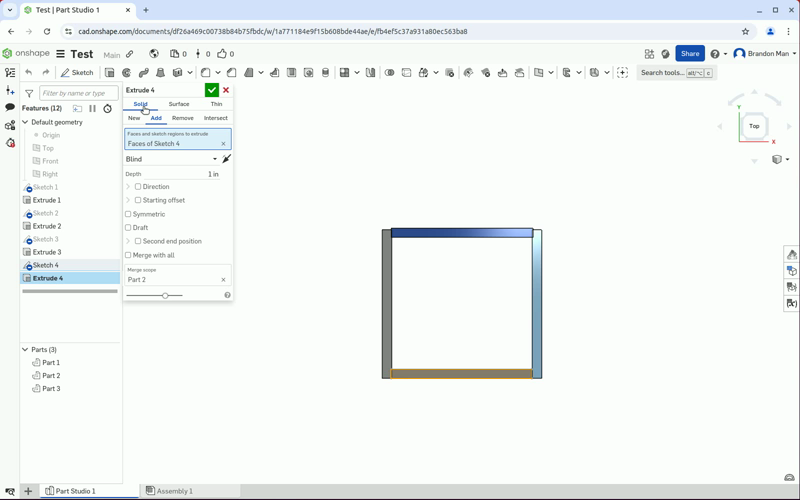
click(143, 106)
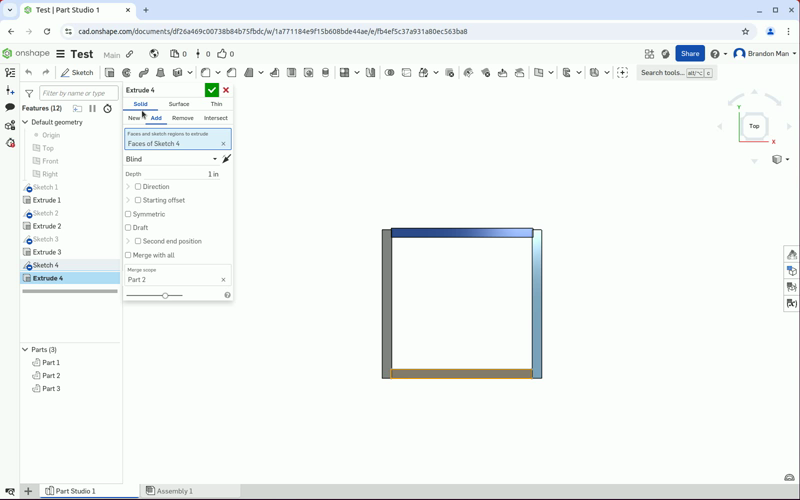
mouse_move(137, 120)
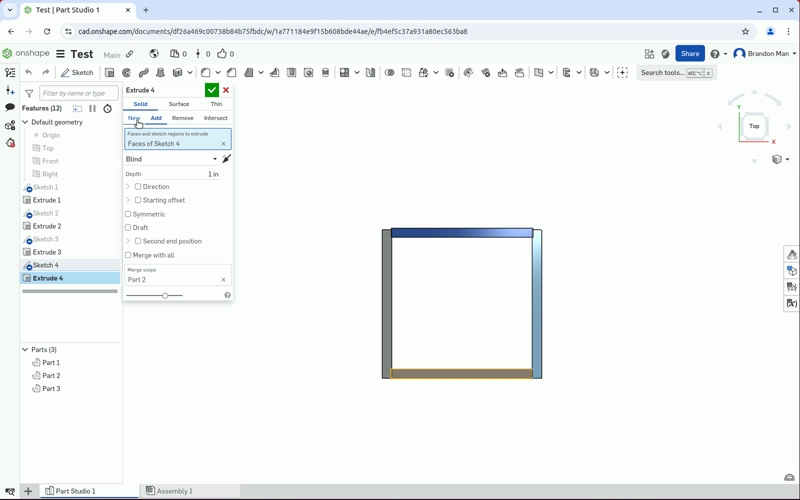
click(137, 120)
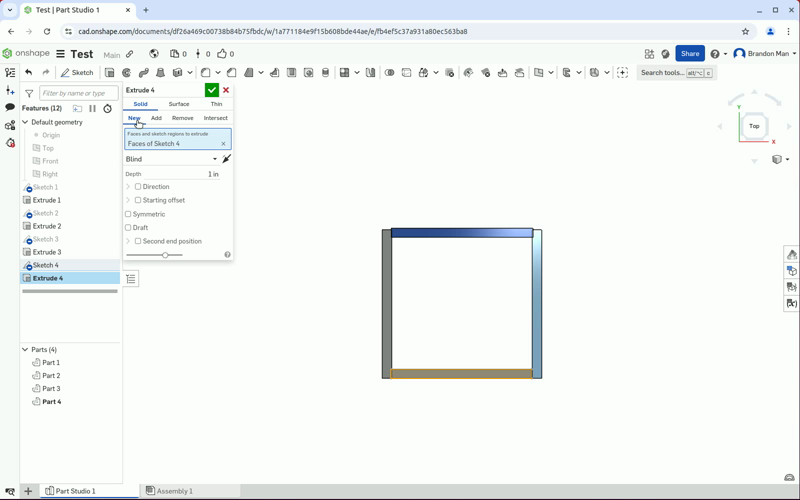
key(tab, 4)
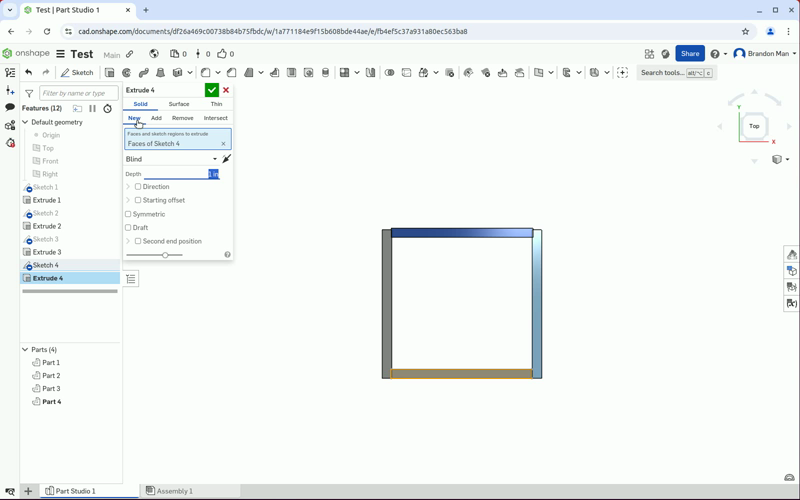
text(22.868)
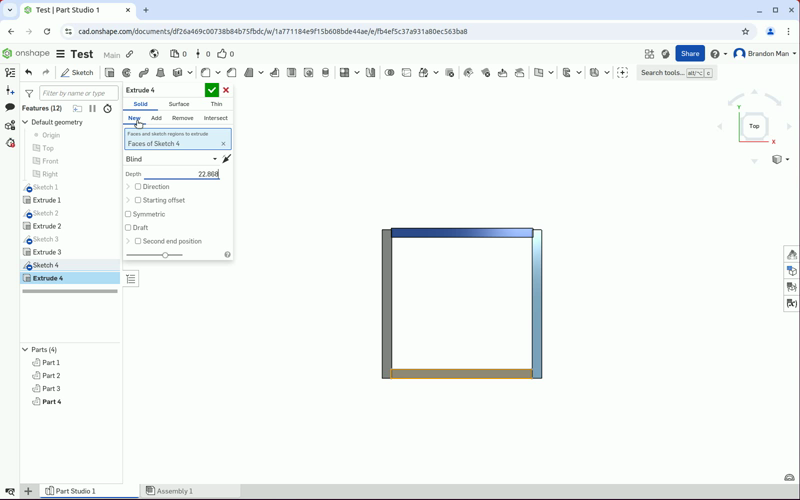
key(enter)
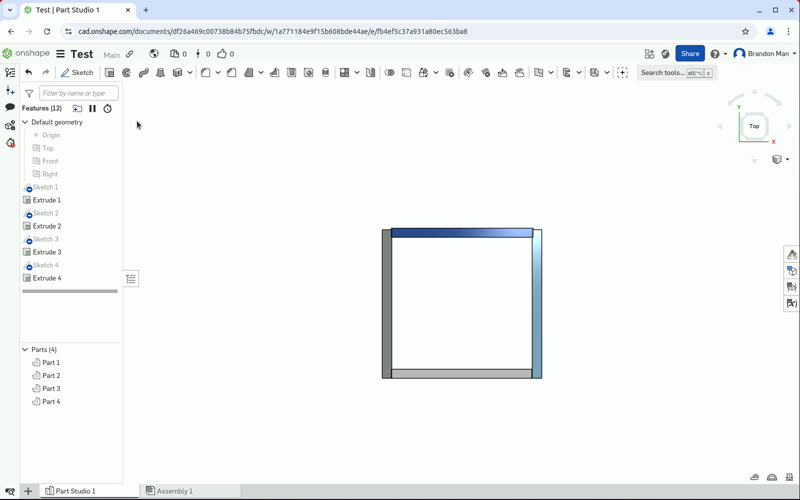
key(shift+h)
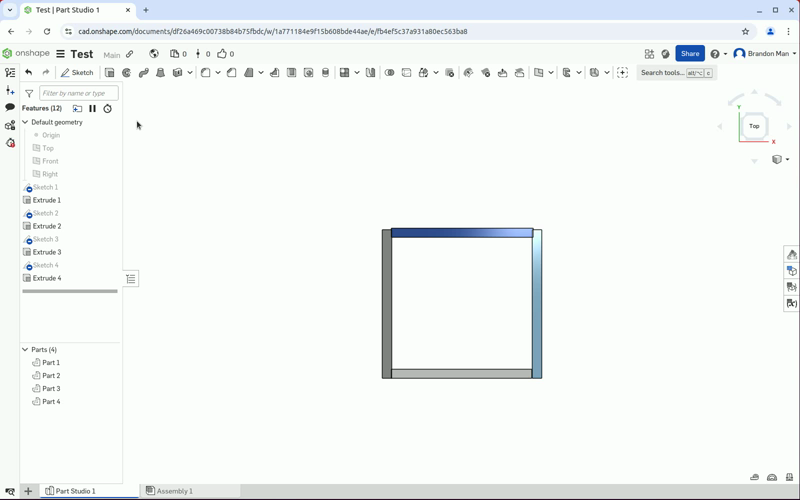
key(shift+h)
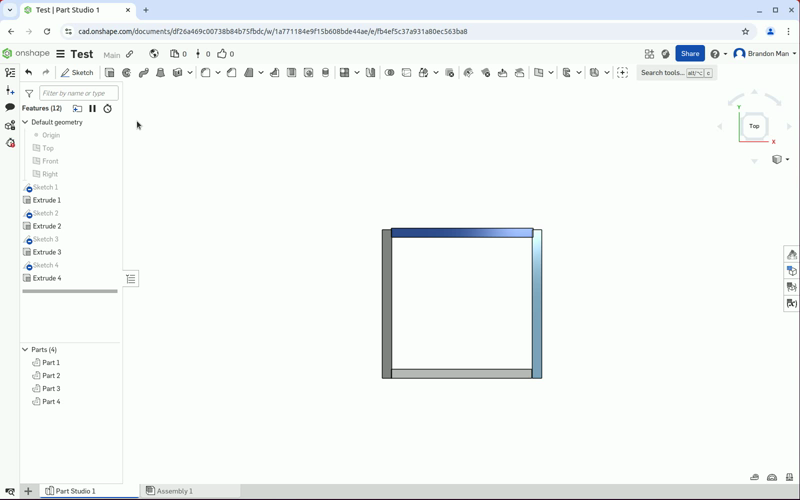
mouse_move(73, 189)
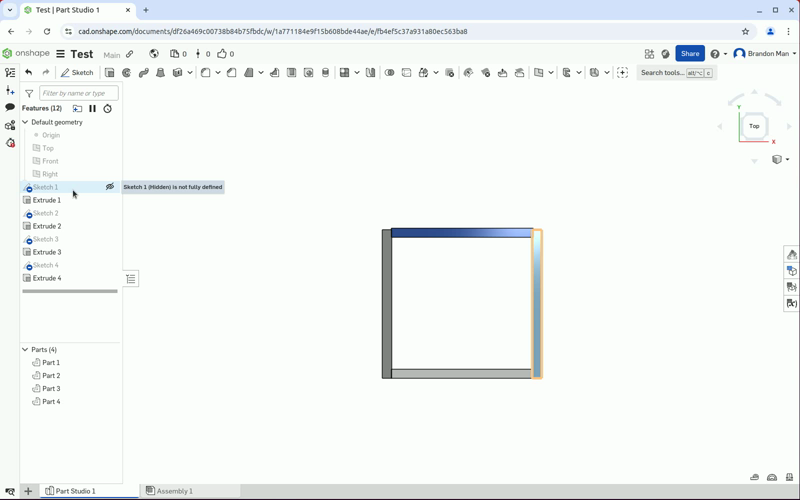
click(73, 189)
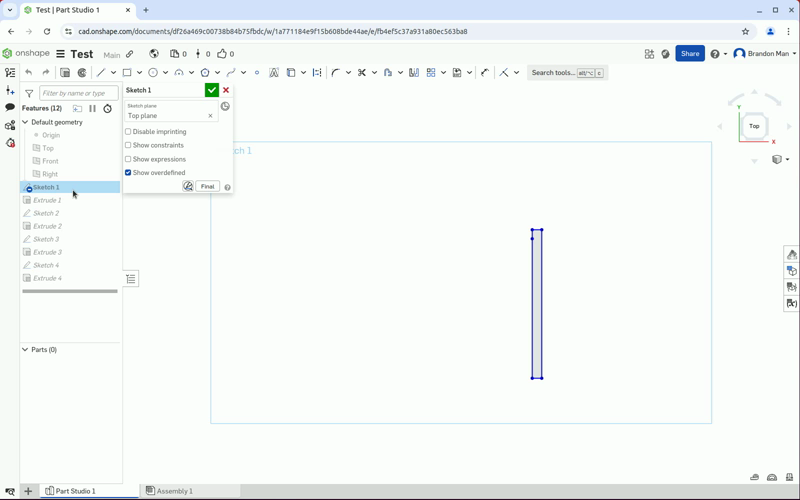
mouse_move(229, 92)
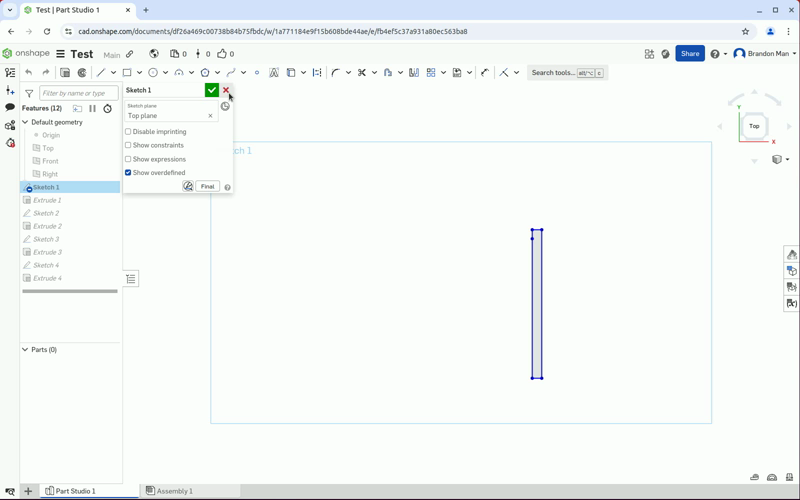
click(229, 92)
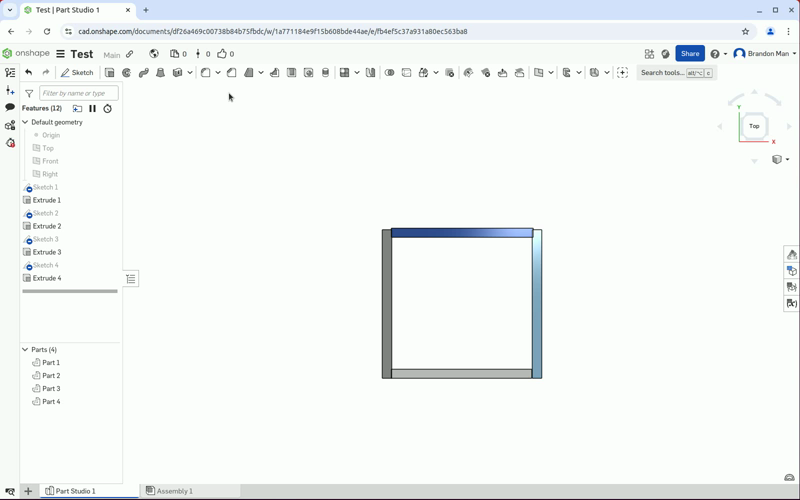
mouse_move(73, 352)
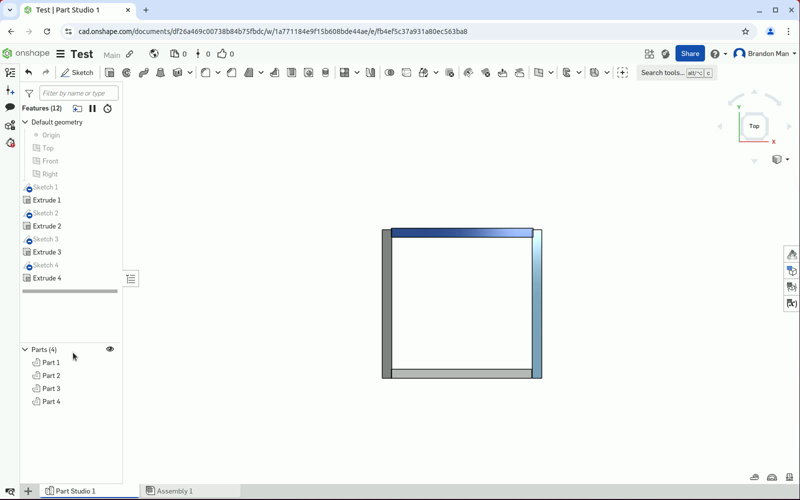
key(y)
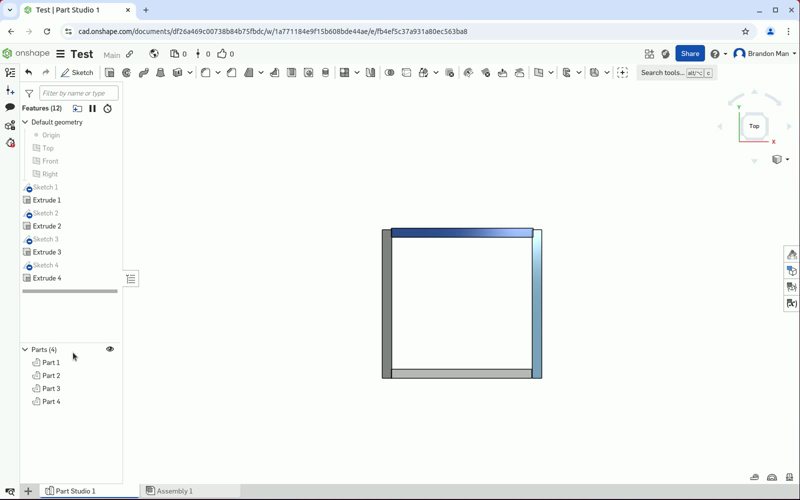
key(shift+p)
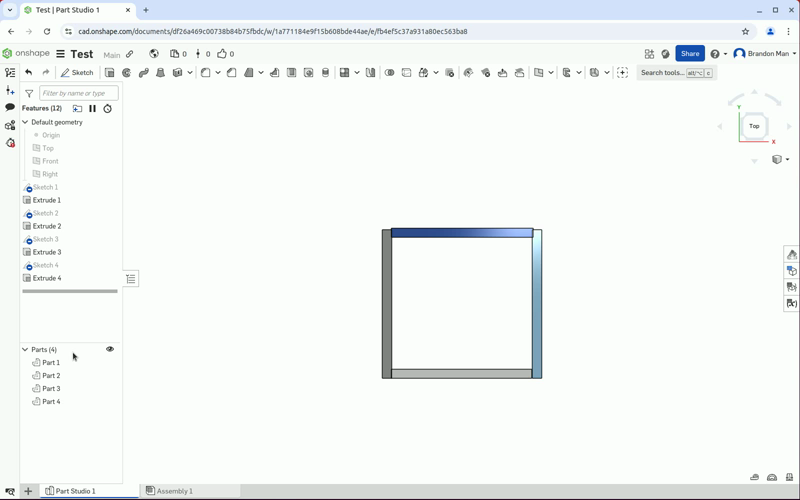
key(space)
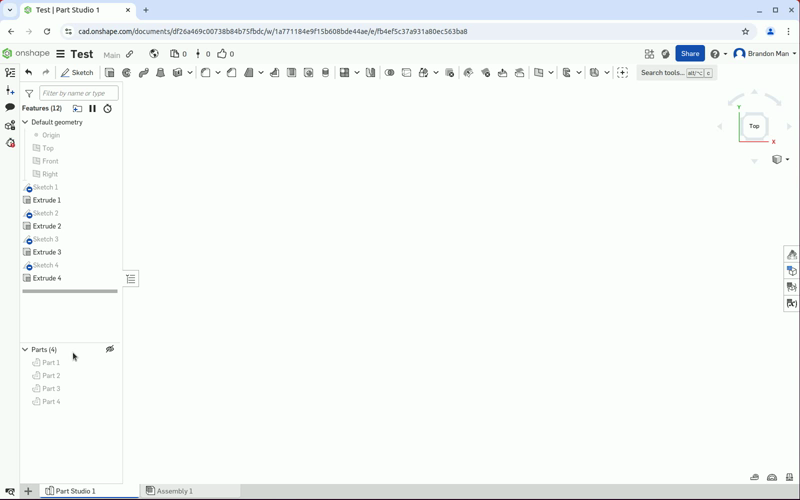
key_down(shift)
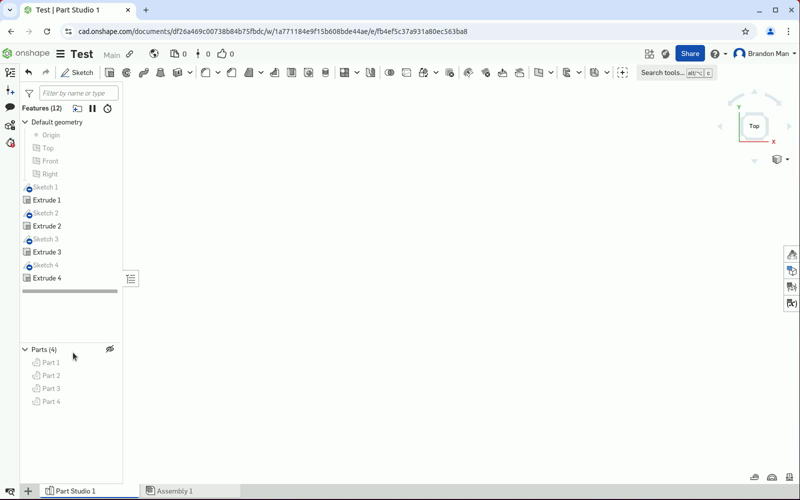
key(up)
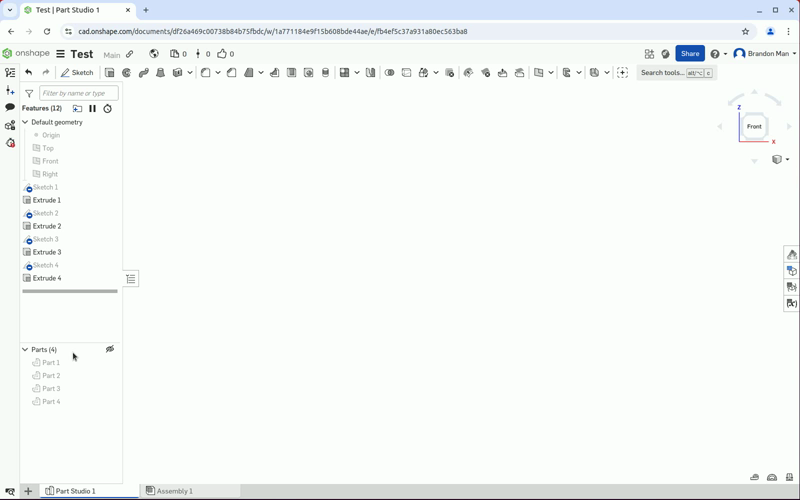
key_up(shift)
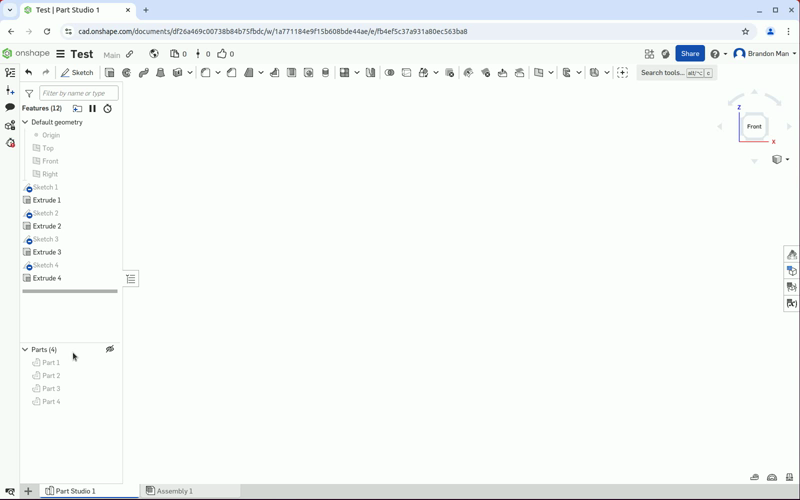
key(space)
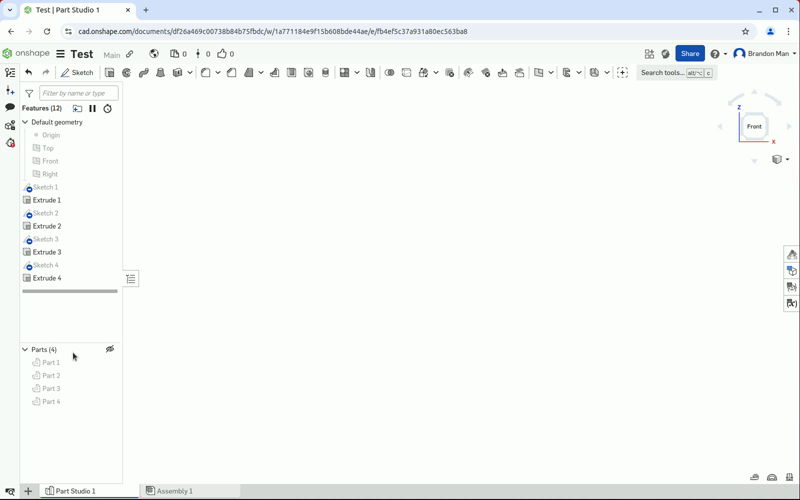
key_down(shift)
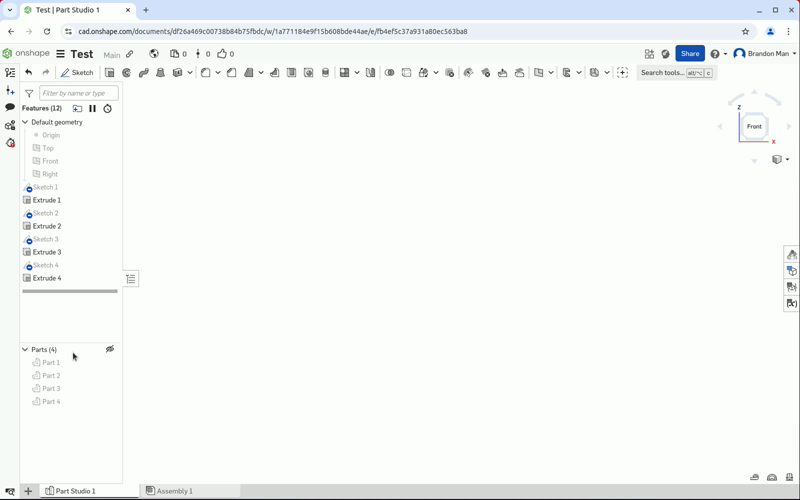
key(left)
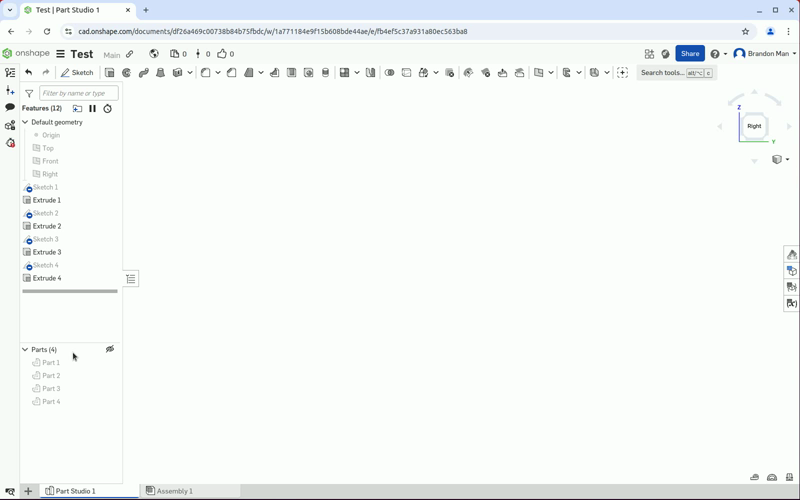
key_up(shift)
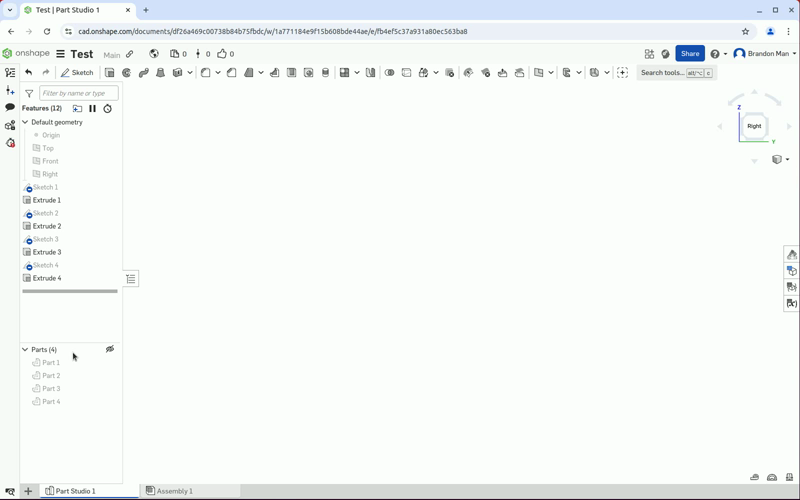
mouse_move(73, 352)
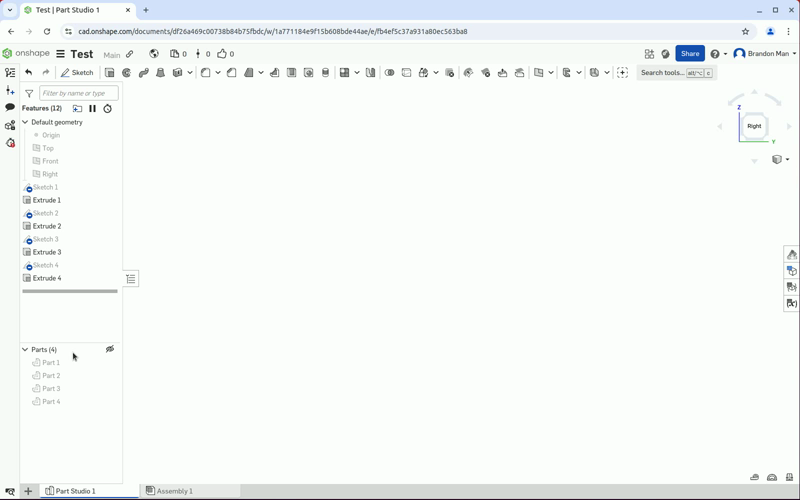
key(shift+y)
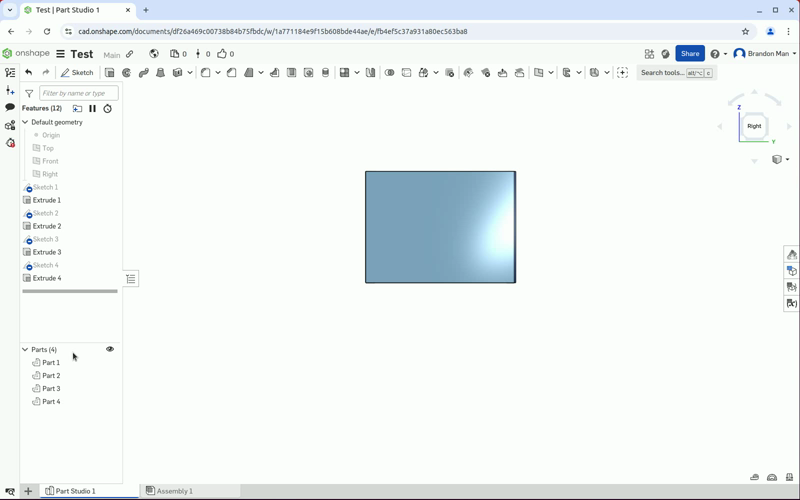
mouse_move(541, 75)
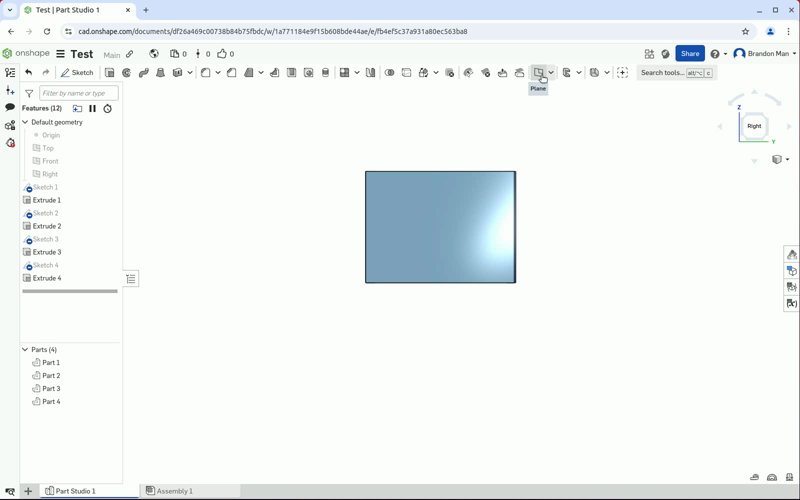
click(541, 75)
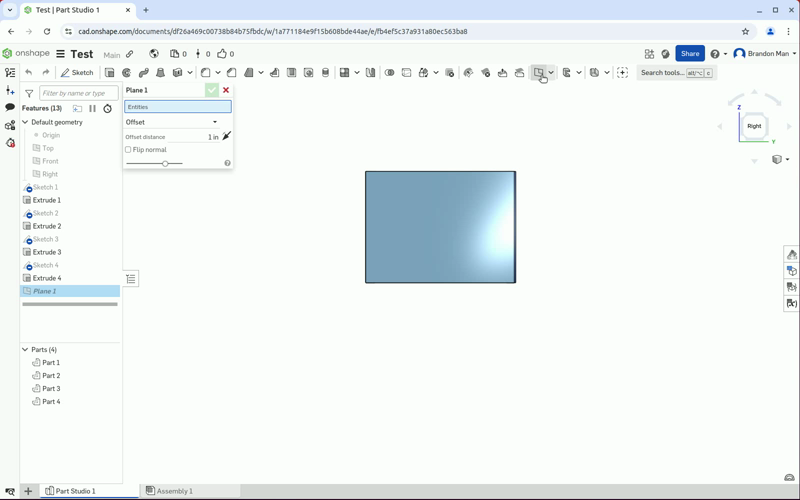
mouse_move(73, 176)
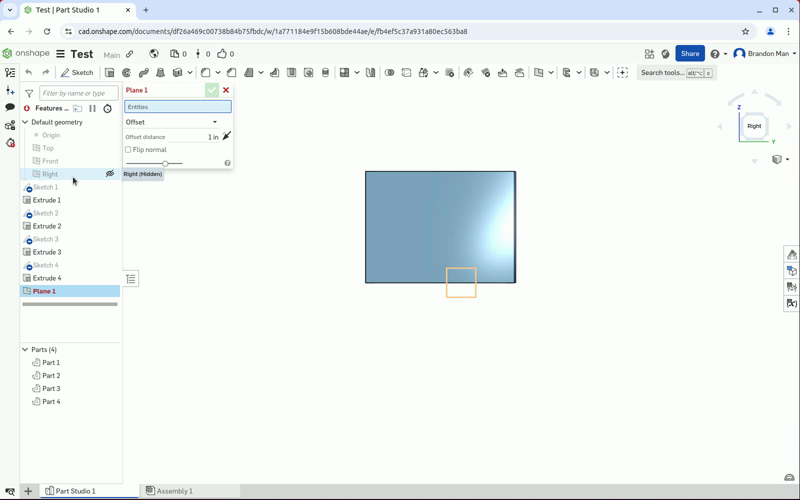
click(73, 176)
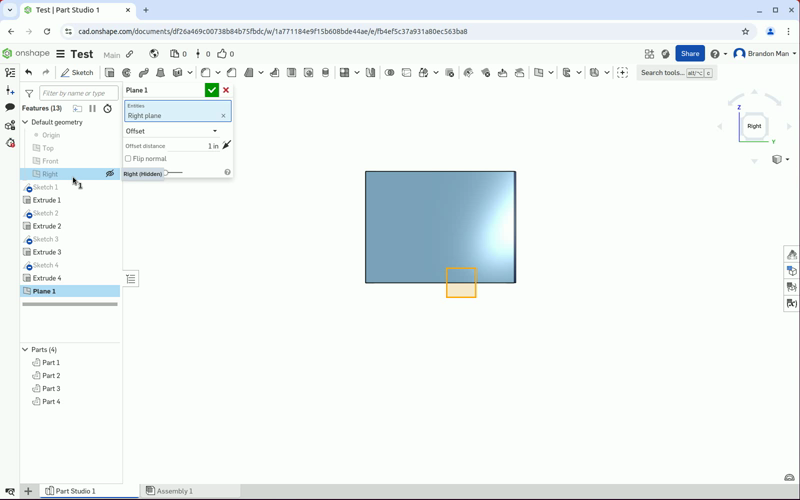
key(tab, 2)
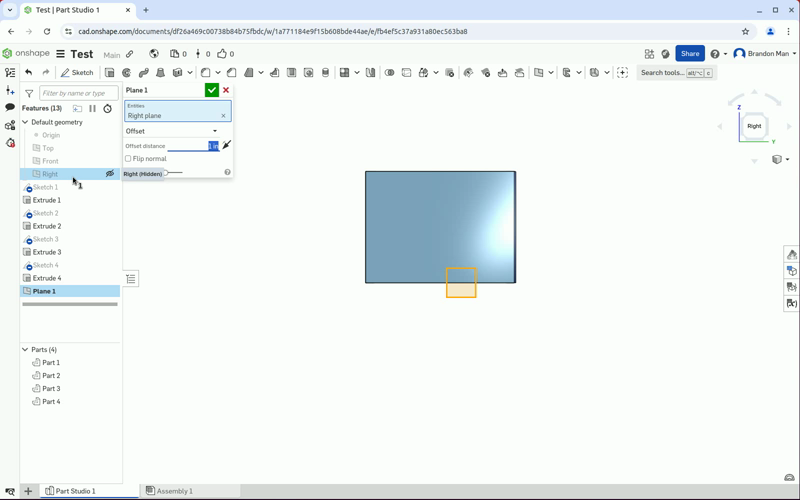
text(14.204)
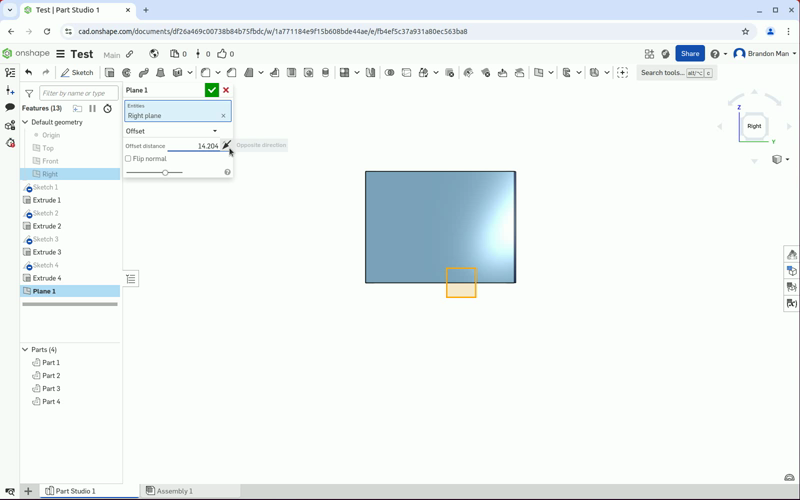
mouse_move(229, 147)
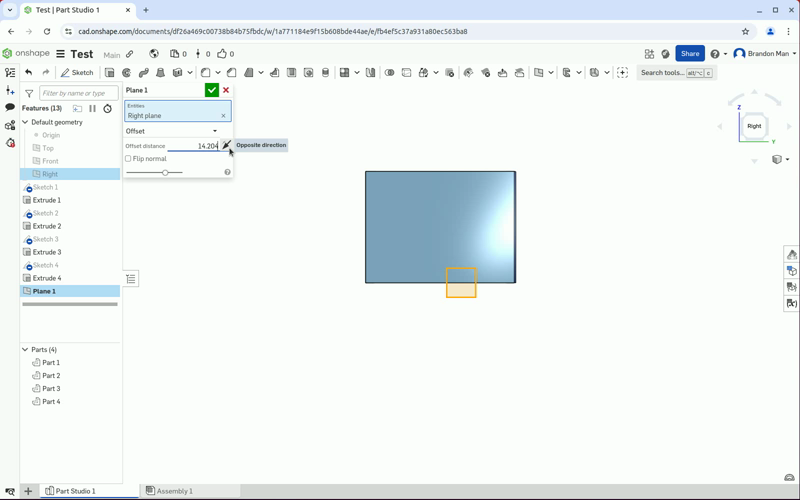
click(229, 147)
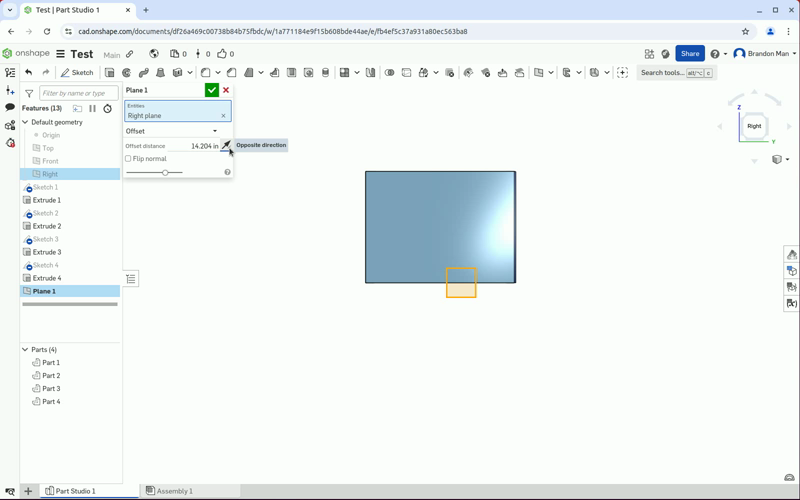
key(enter, 2)
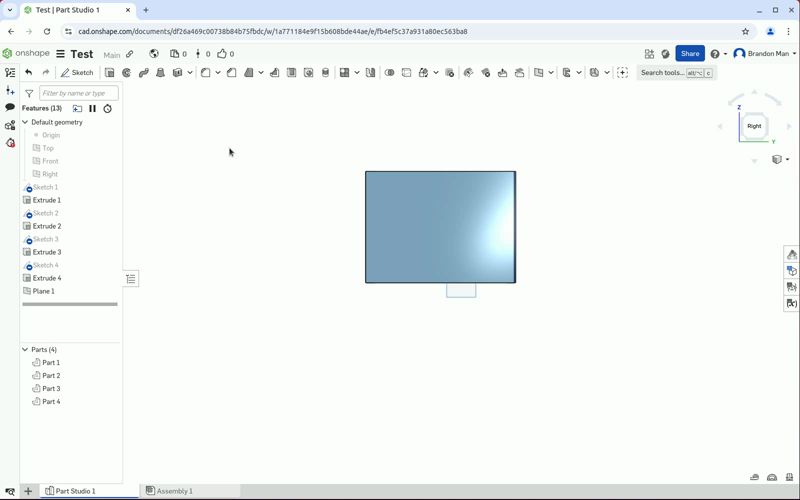
key(shift+s)
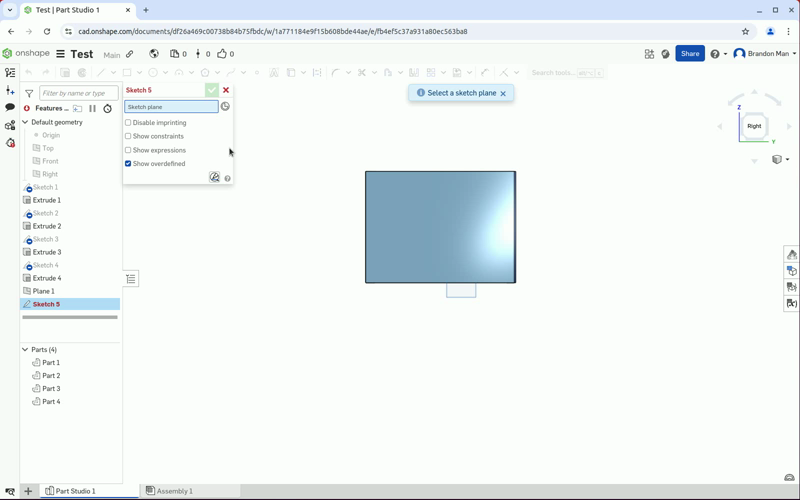
mouse_move(73, 293)
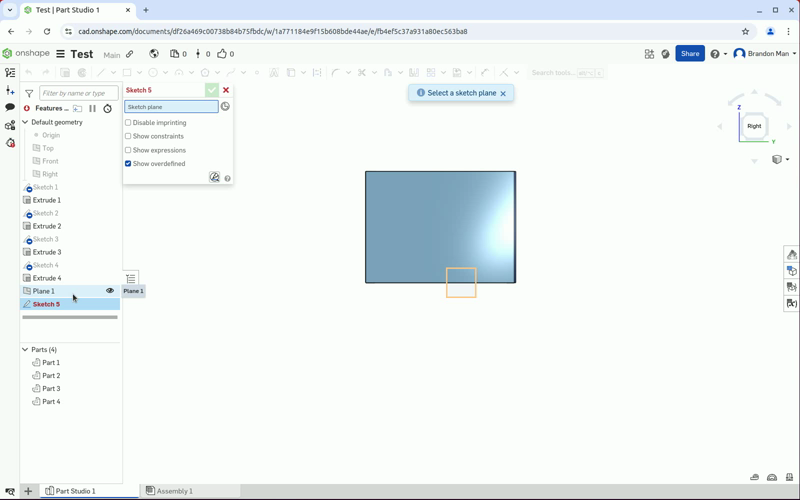
click(73, 293)
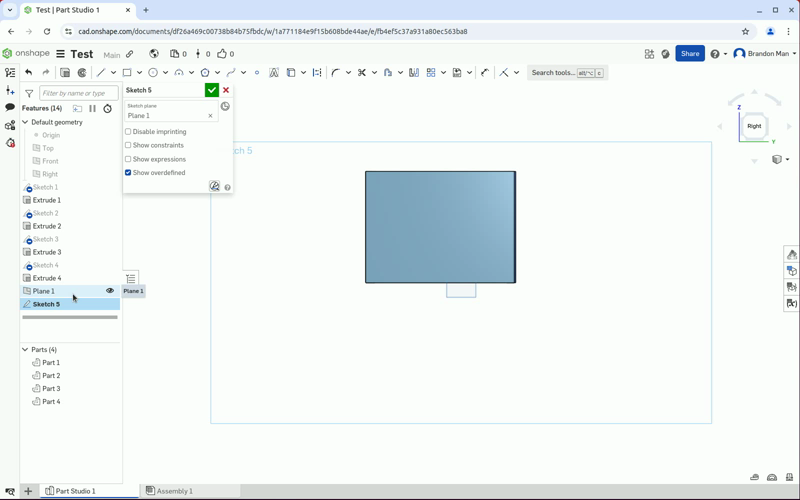
mouse_move(73, 352)
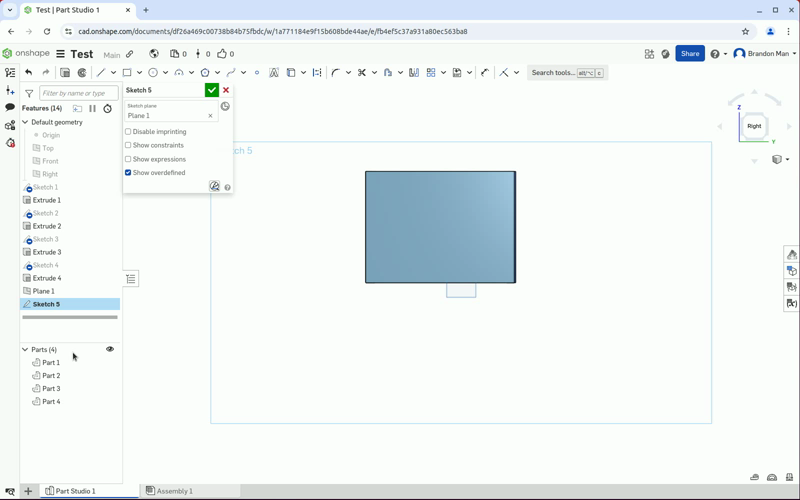
key(y)
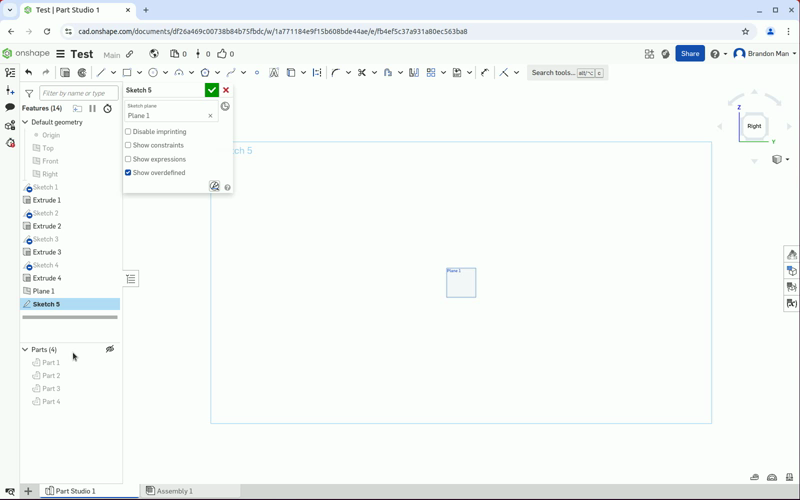
key(l)
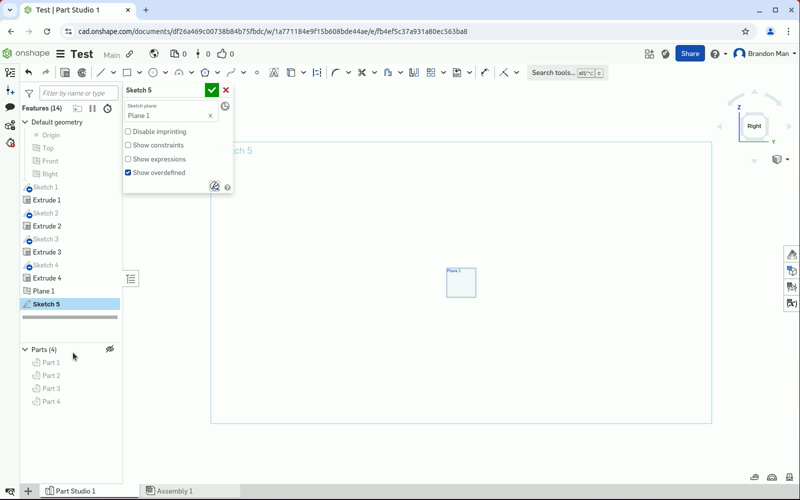
key_down(shift)
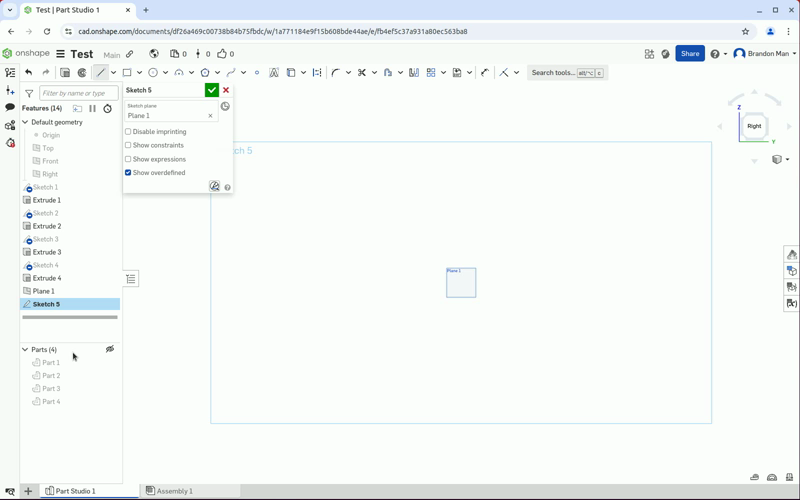
mouse_move(406, 243)
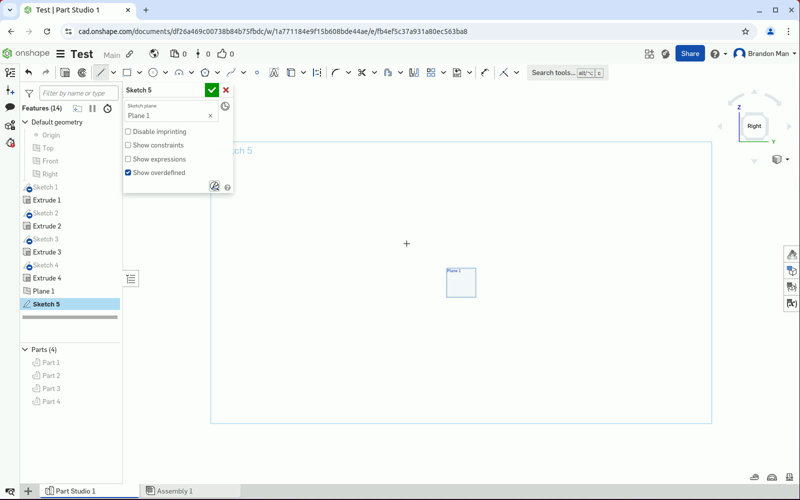
click(406, 243)
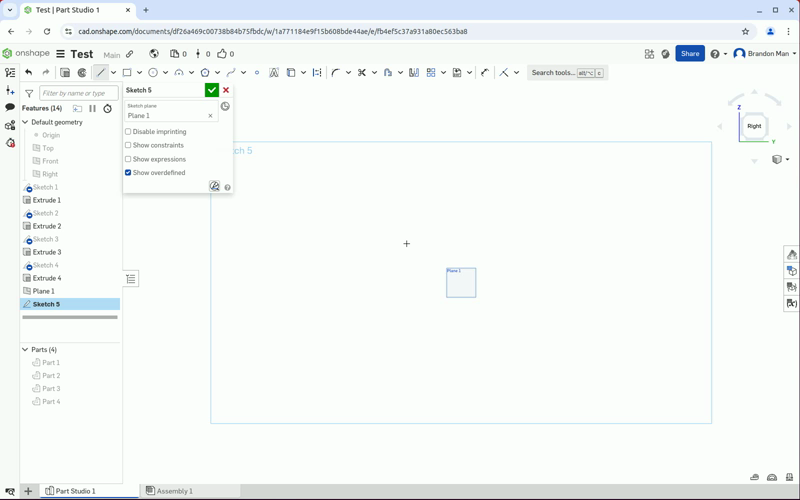
key_up(shift)
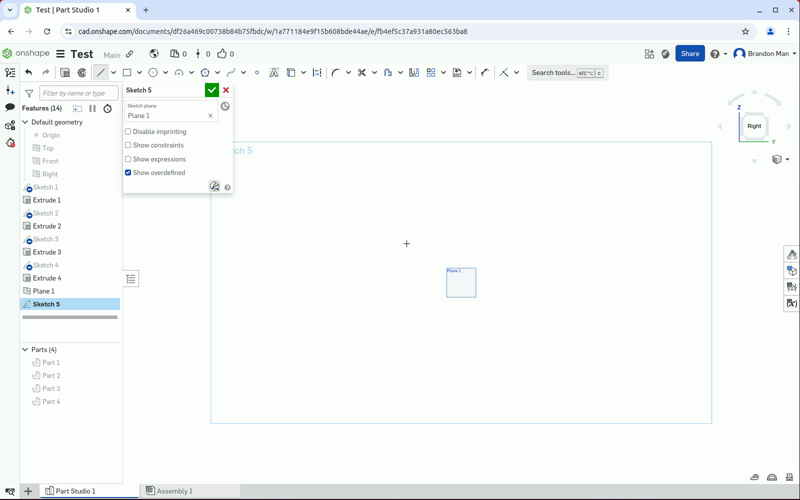
key_down(shift)
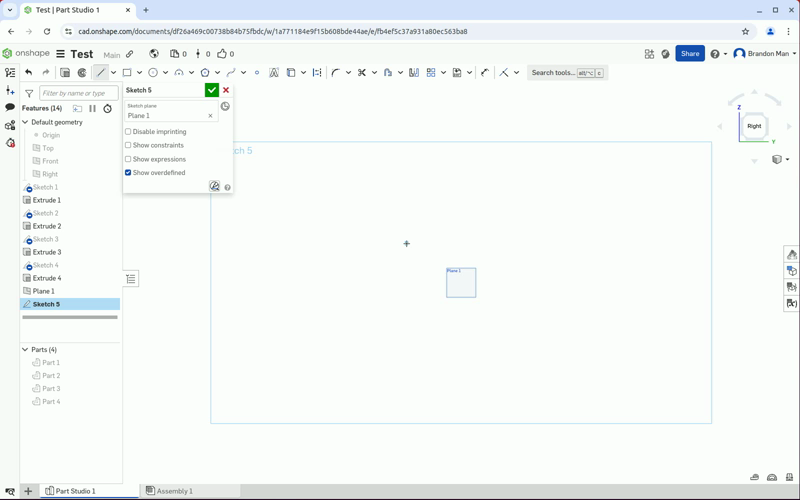
mouse_move(474, 243)
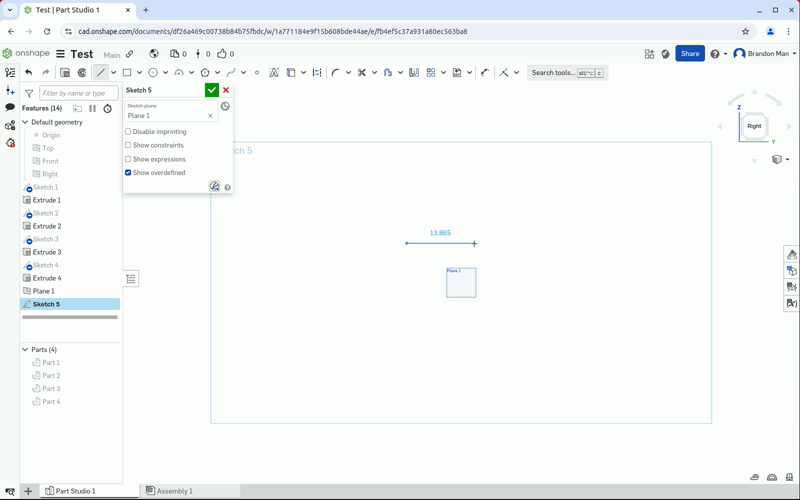
click(474, 243)
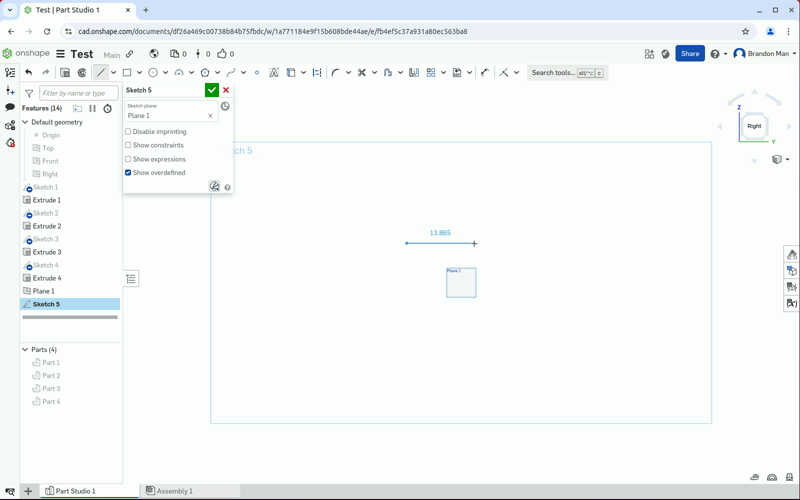
key_up(shift)
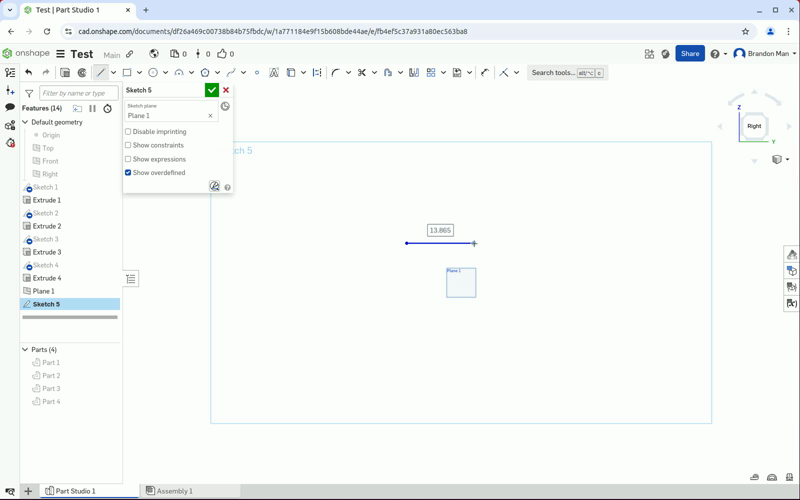
key_down(shift)
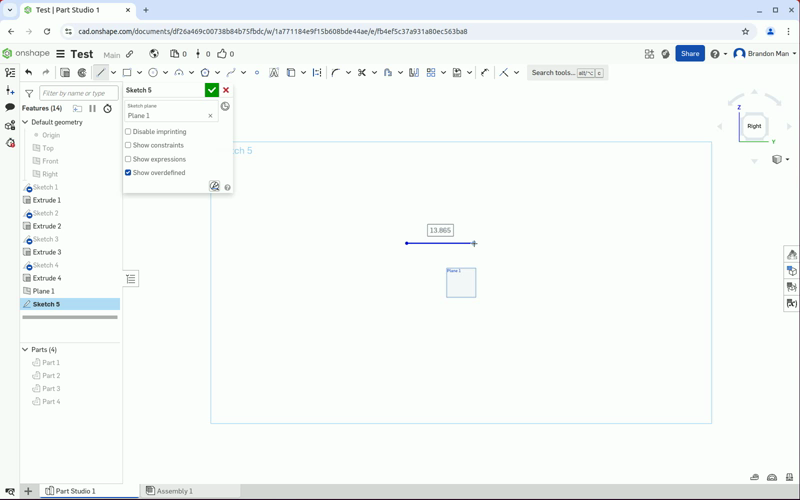
mouse_move(504, 243)
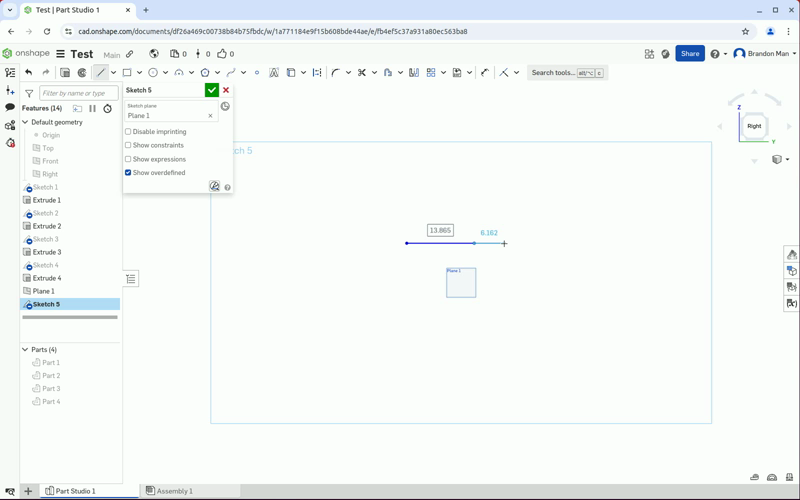
mouse_move(474, 207)
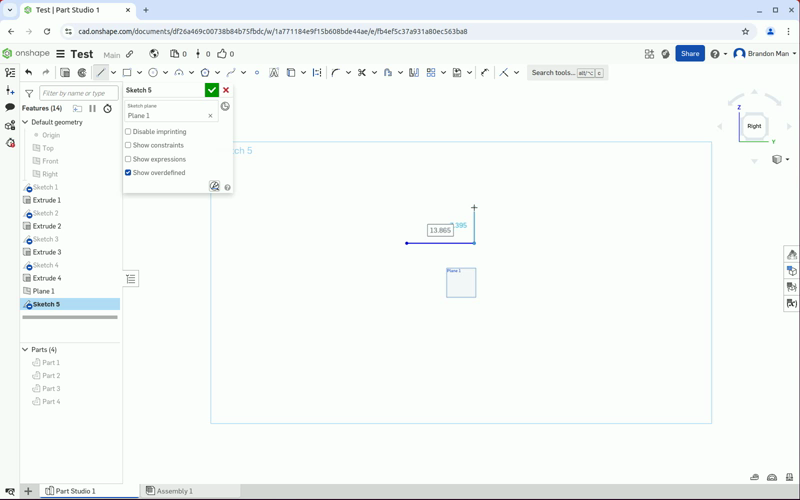
click(474, 207)
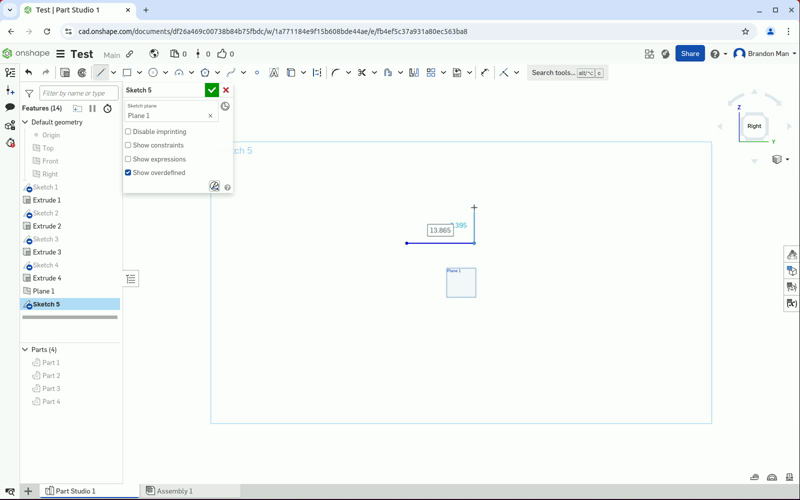
key_up(shift)
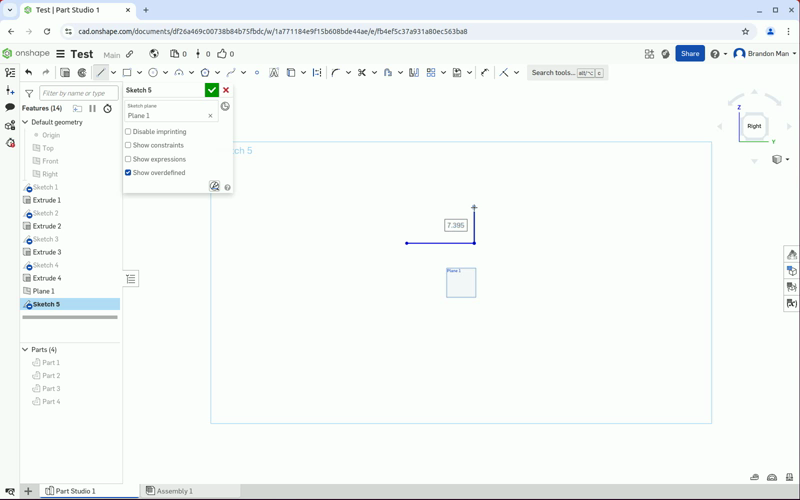
key_down(shift)
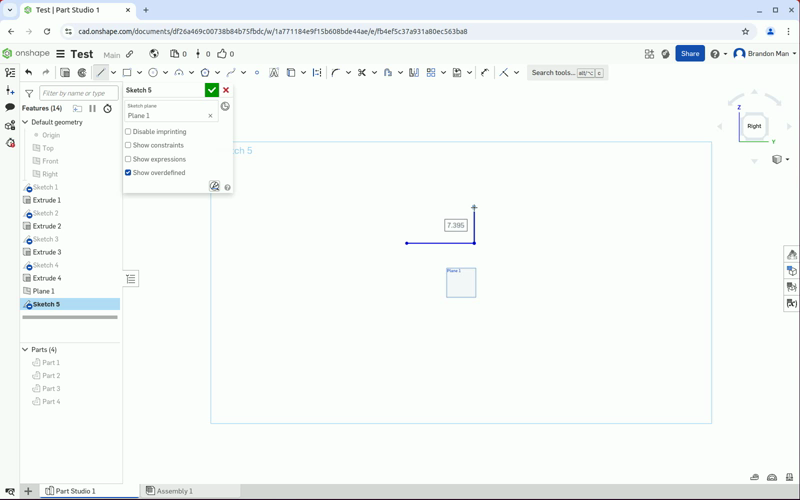
mouse_move(406, 207)
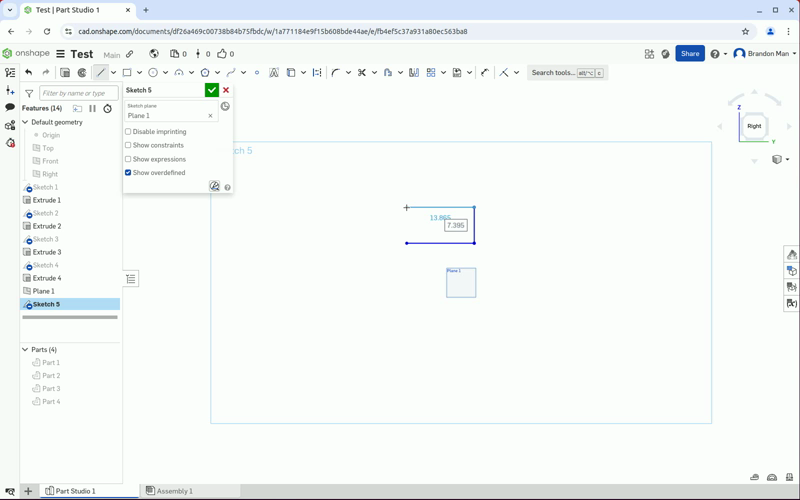
click(406, 207)
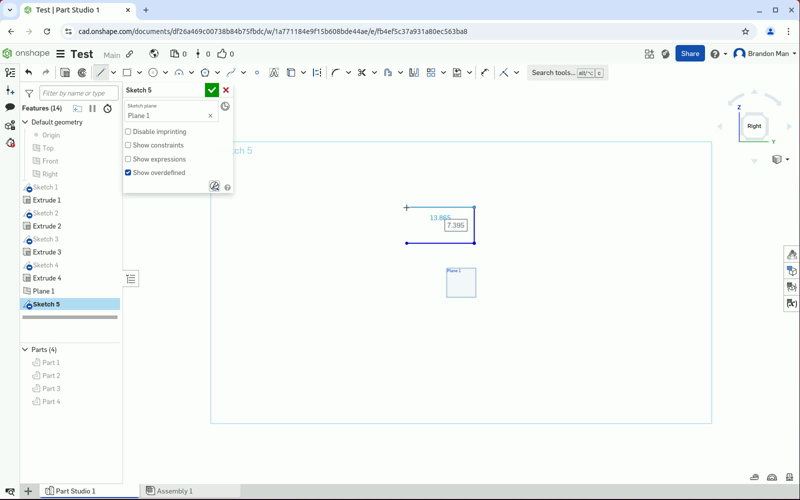
key_up(shift)
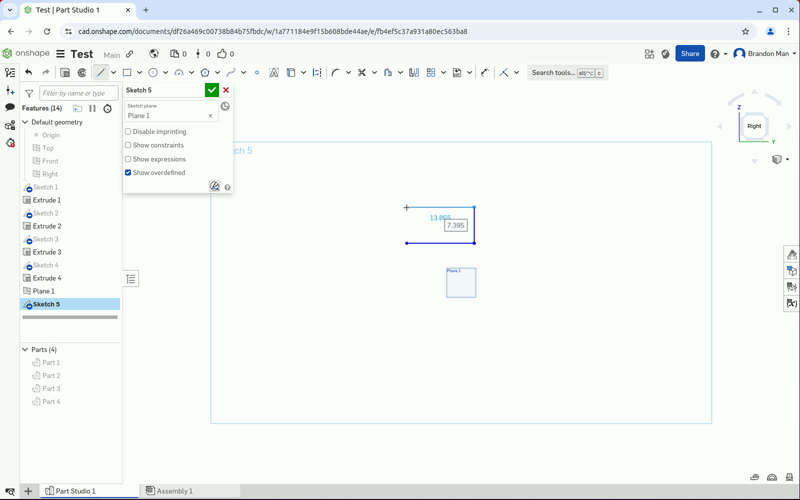
mouse_move(436, 207)
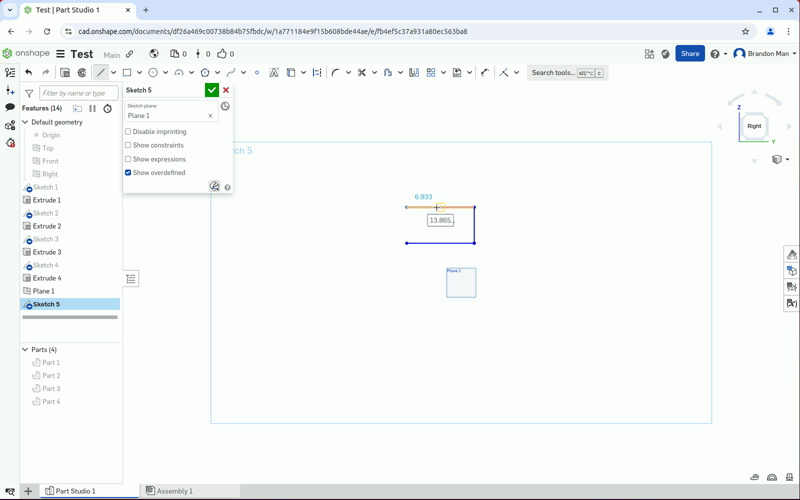
key_down(shift)
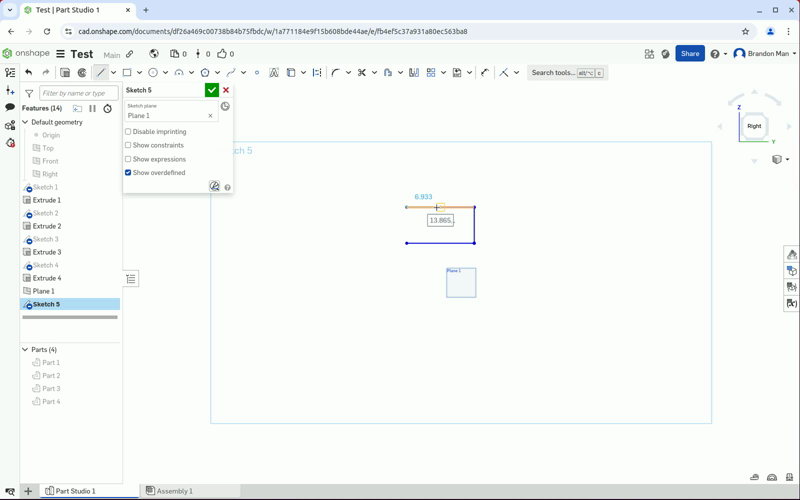
mouse_move(406, 243)
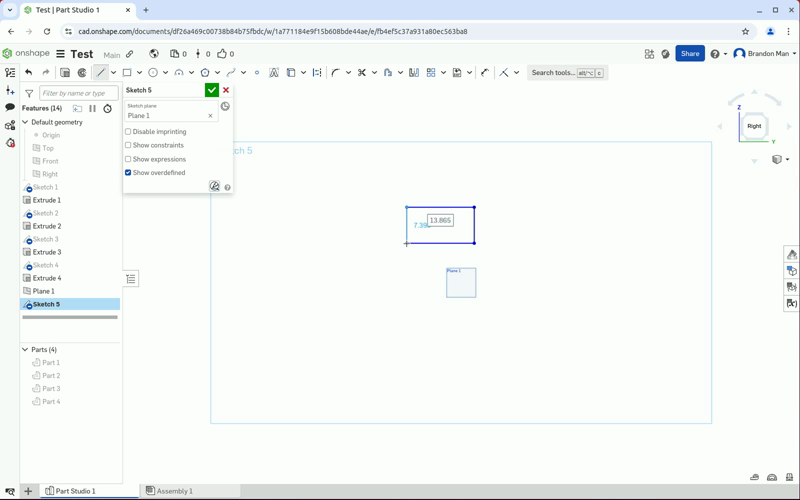
key_up(shift)
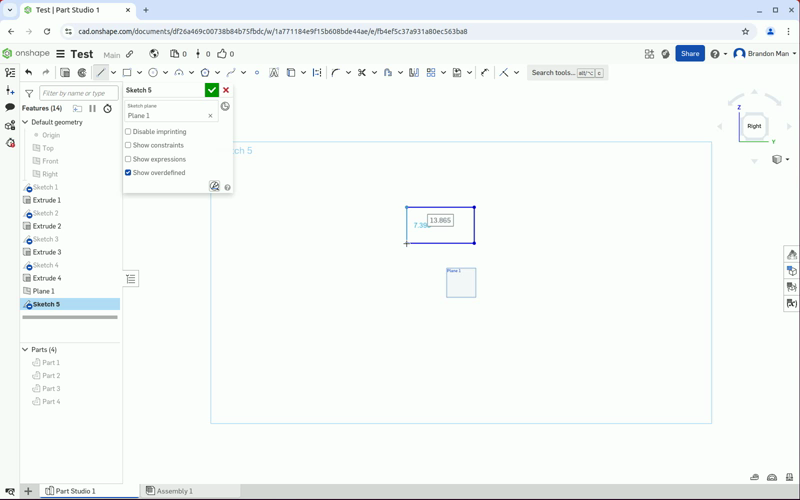
click(406, 243)
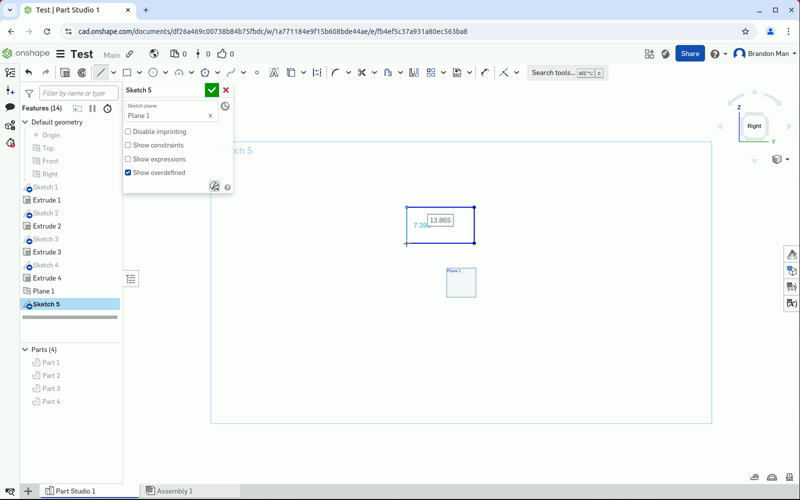
key(esc)
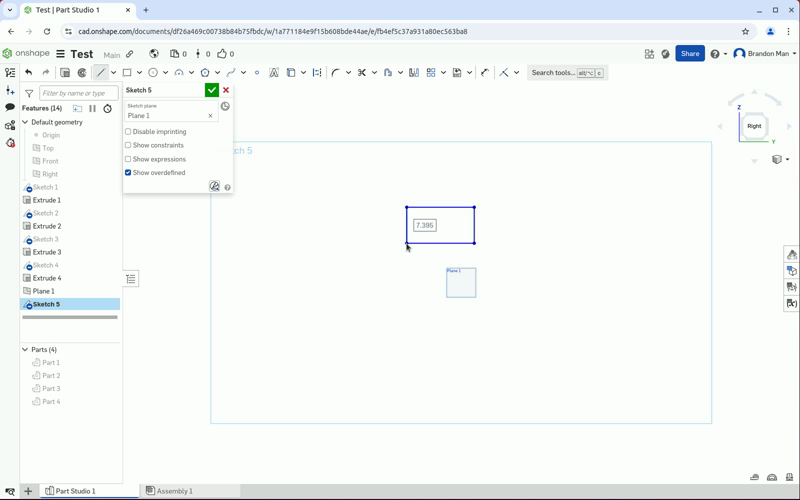
mouse_move(446, 237)
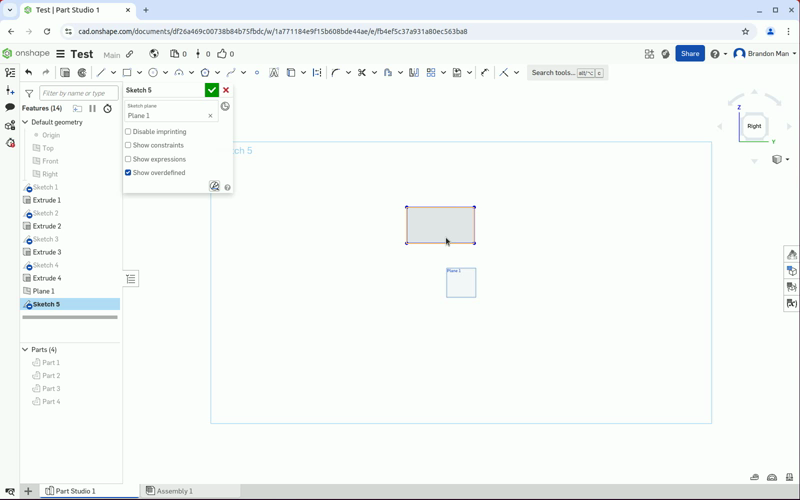
click(446, 237)
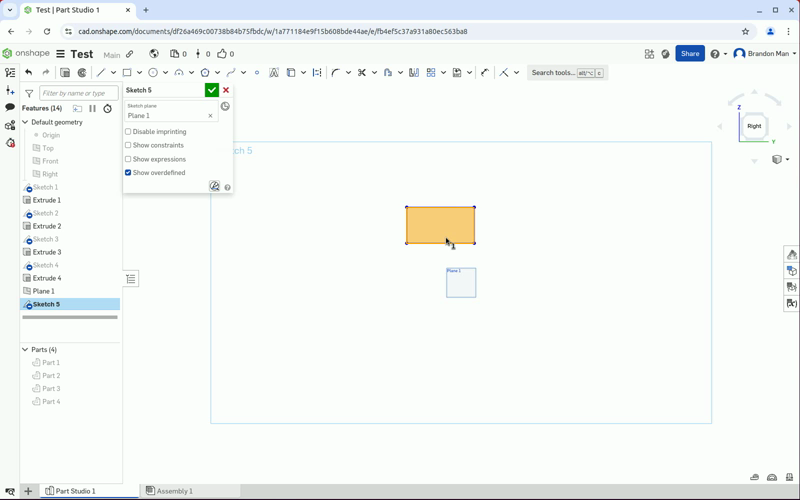
mouse_move(73, 352)
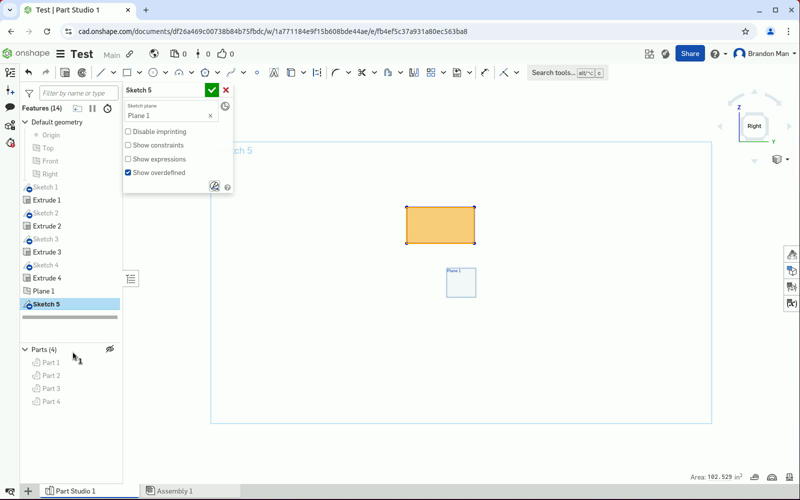
key(shift+y)
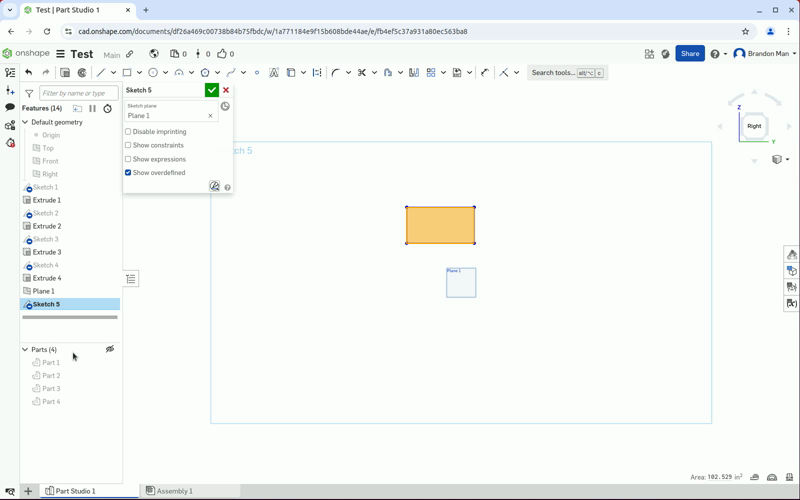
key(shift+e)
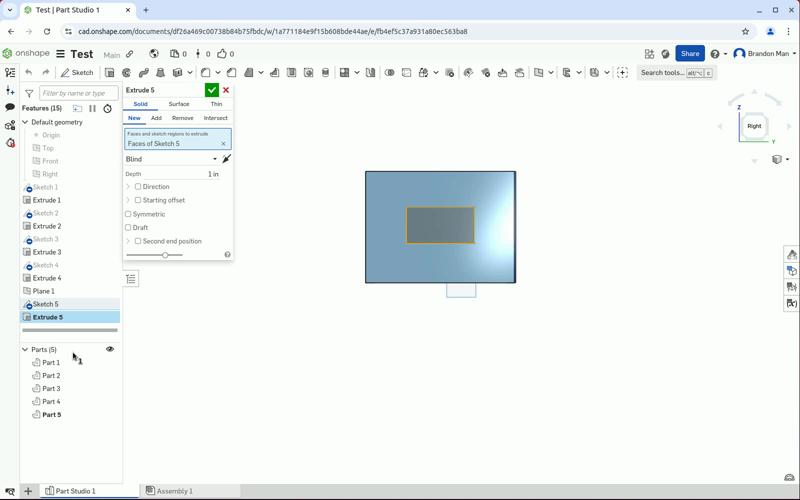
mouse_move(143, 106)
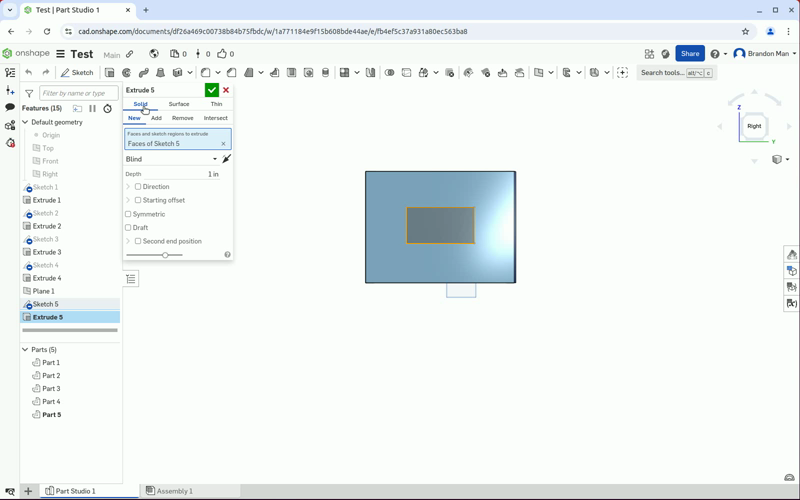
click(143, 106)
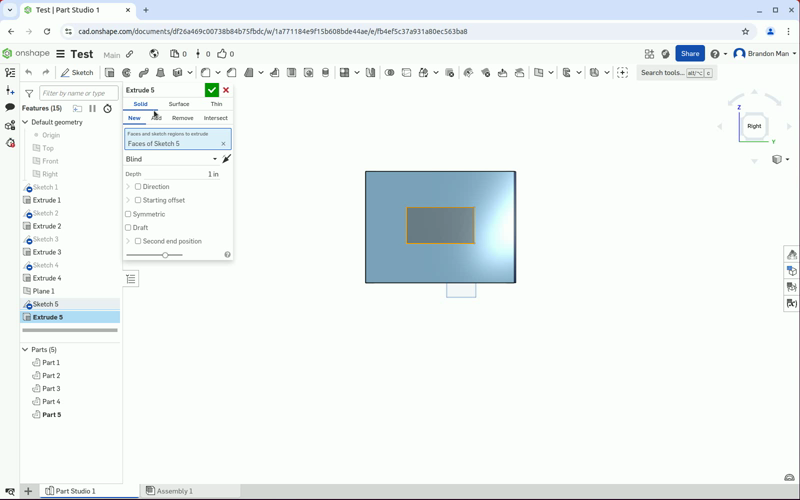
mouse_move(186, 120)
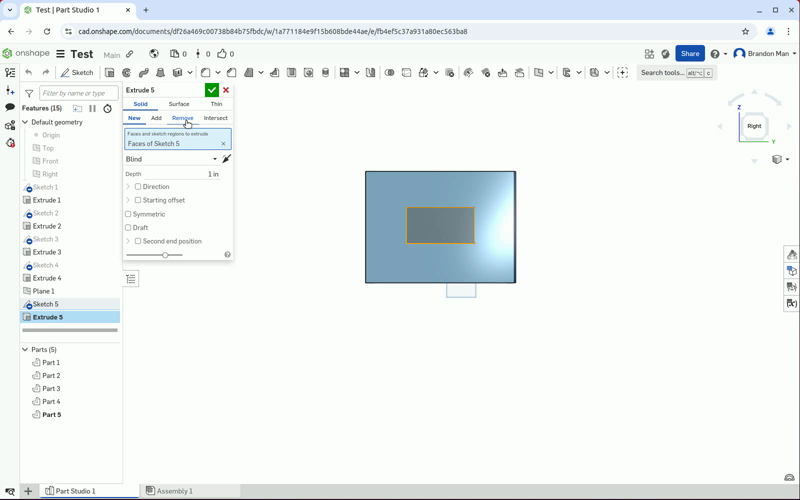
click(186, 120)
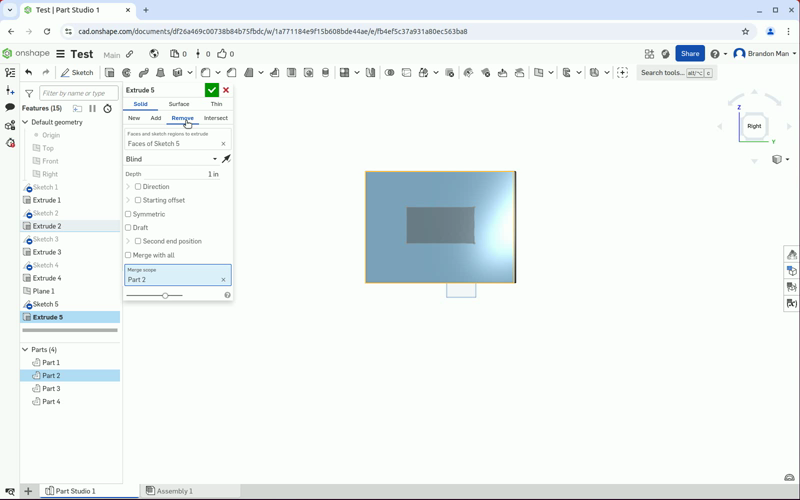
key(tab, 4)
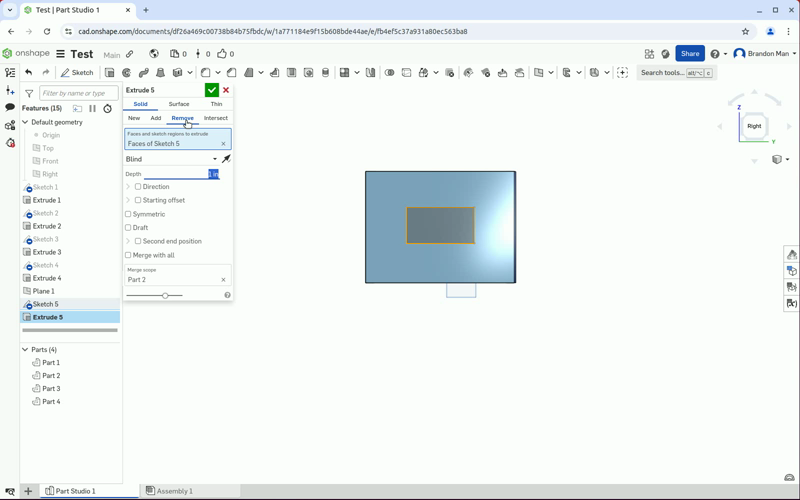
text(5.777)
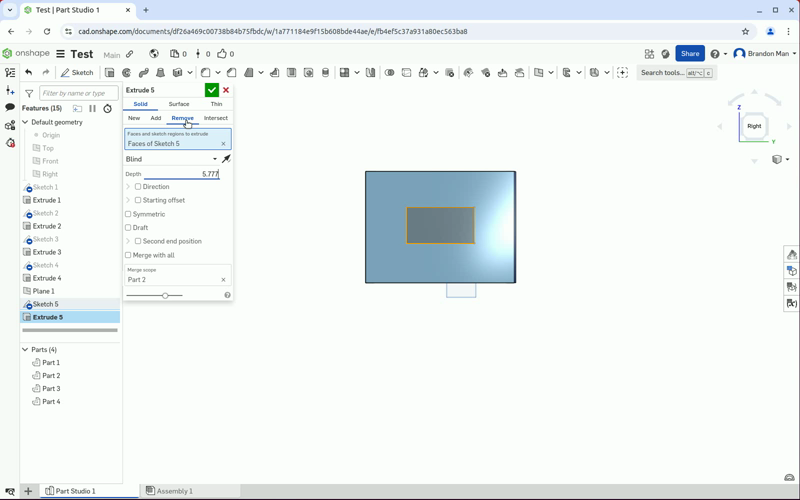
key(tab, 6)
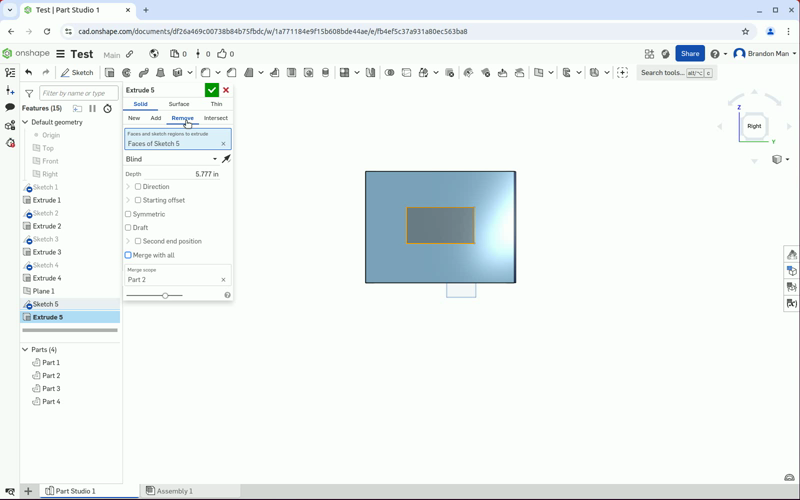
key(space)
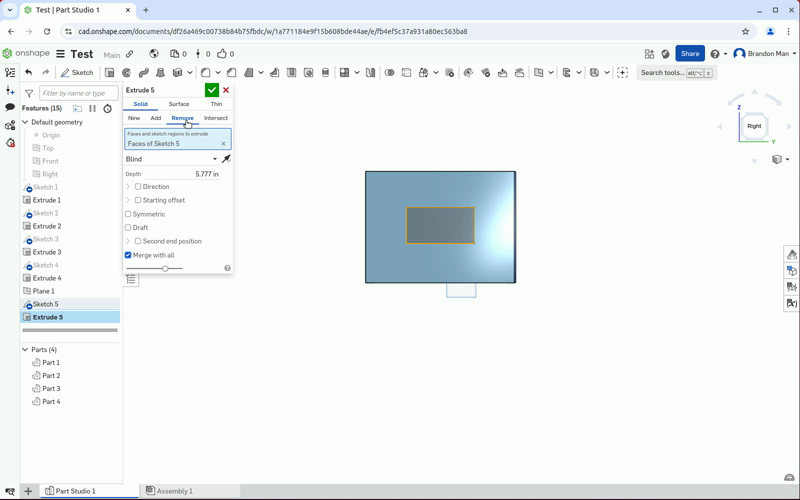
key(enter)
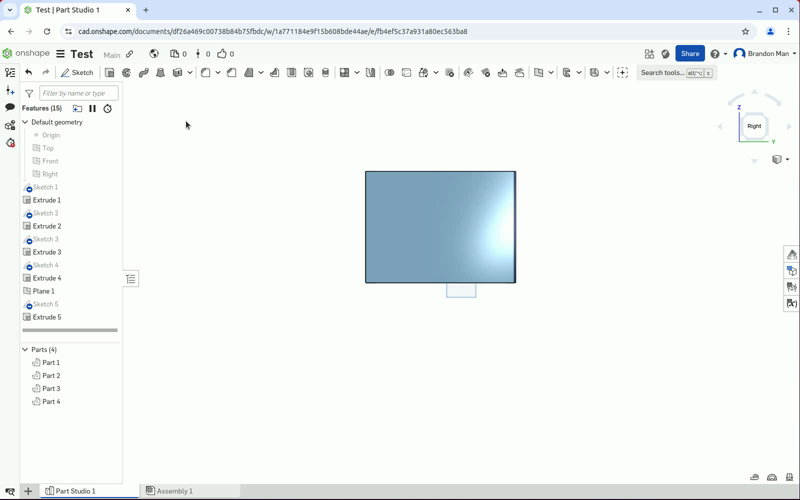
key(shift+h)
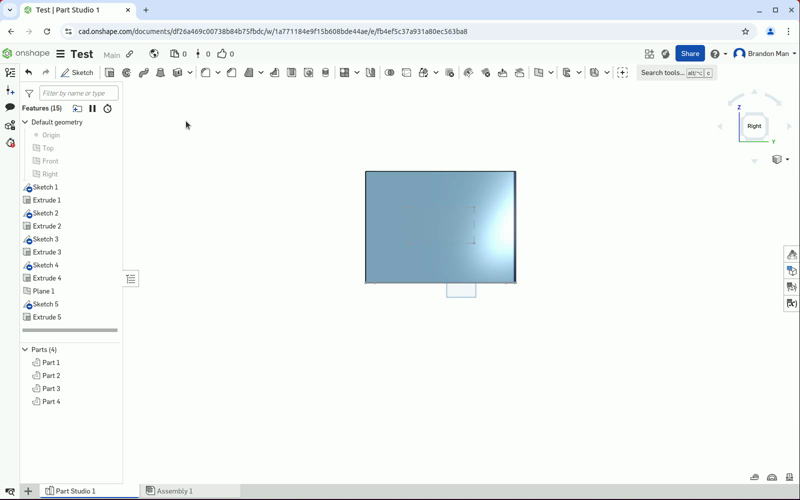
key(shift+h)
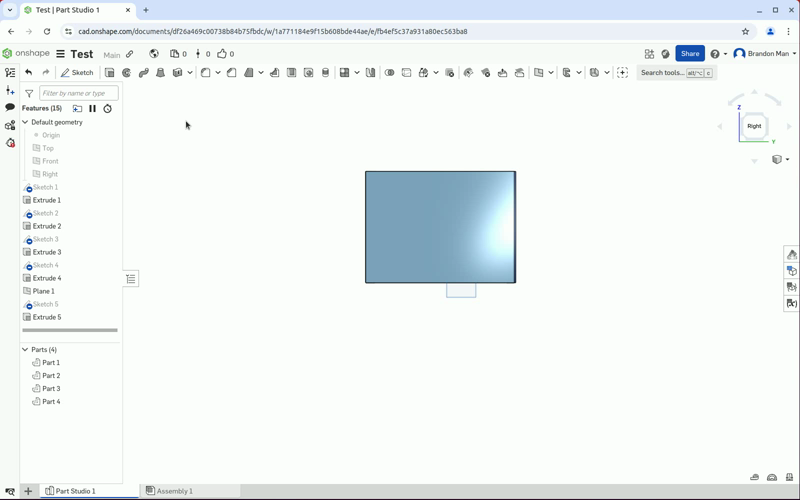
mouse_move(73, 189)
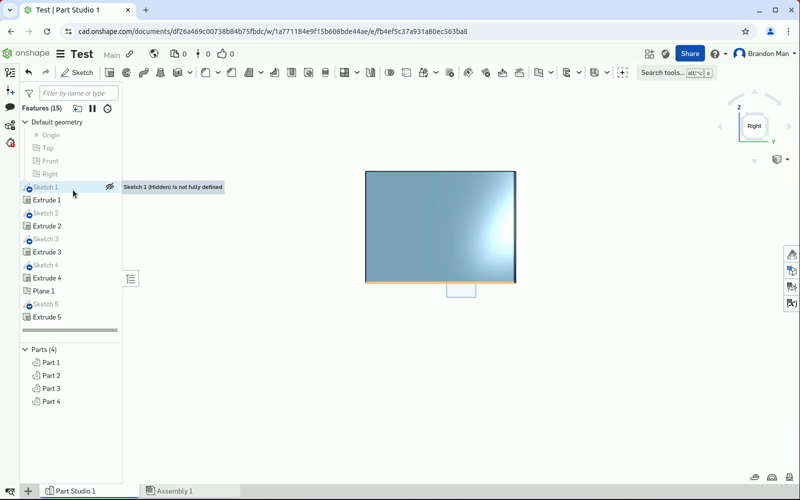
click(73, 189)
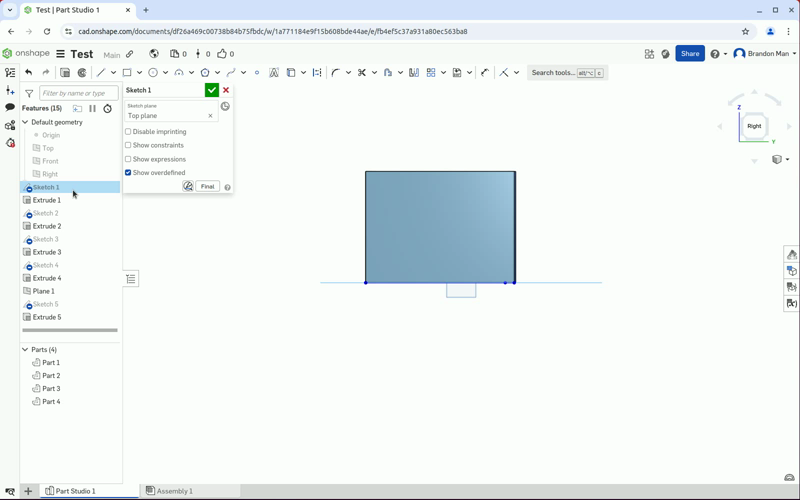
mouse_move(229, 92)
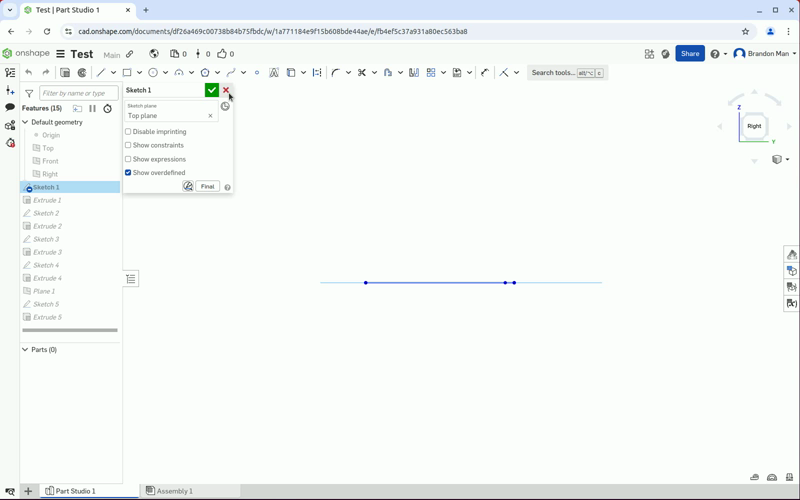
click(229, 92)
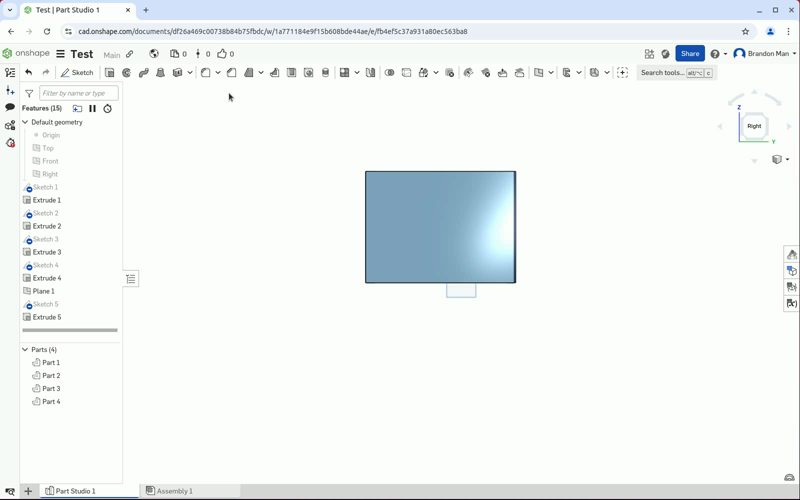
mouse_move(73, 352)
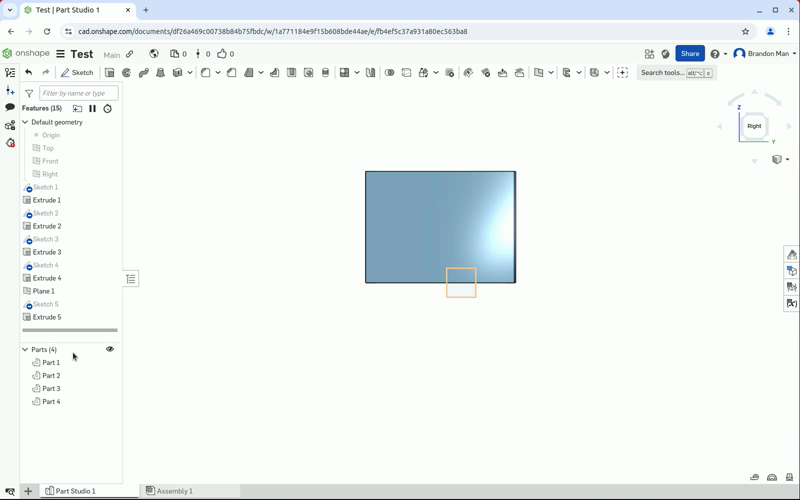
key(y)
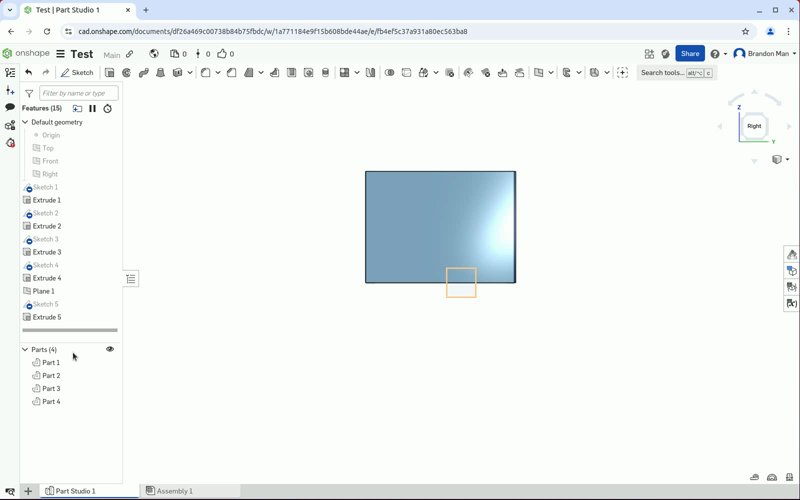
key(shift+p)
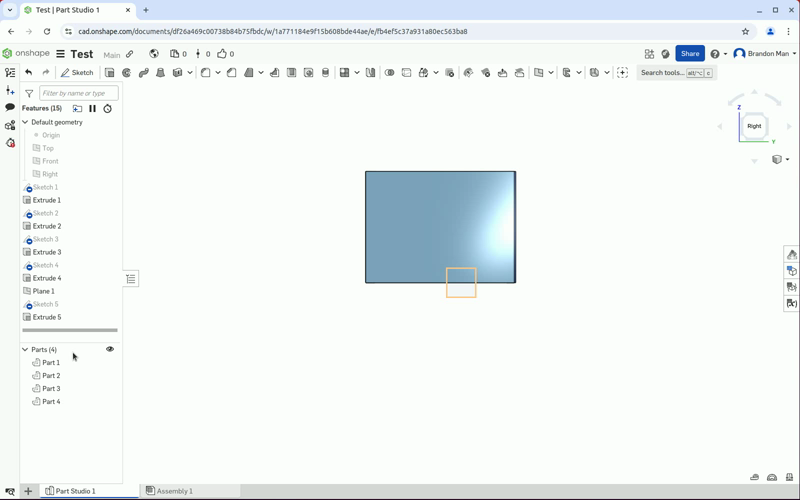
key(space)
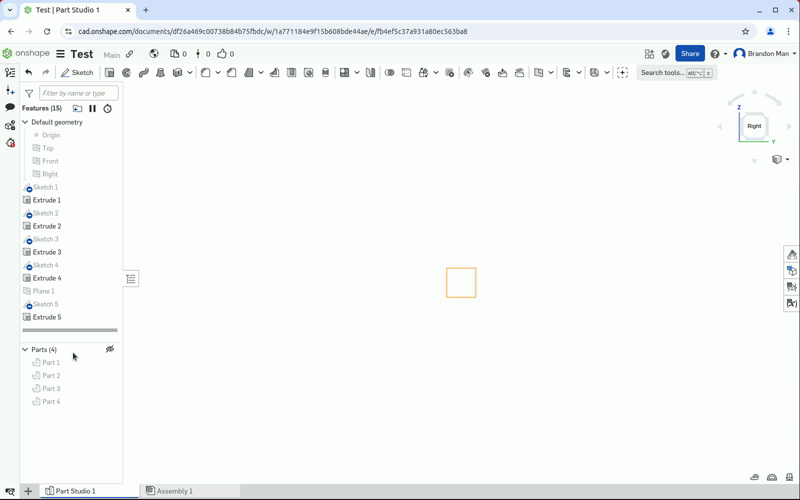
key_down(shift)
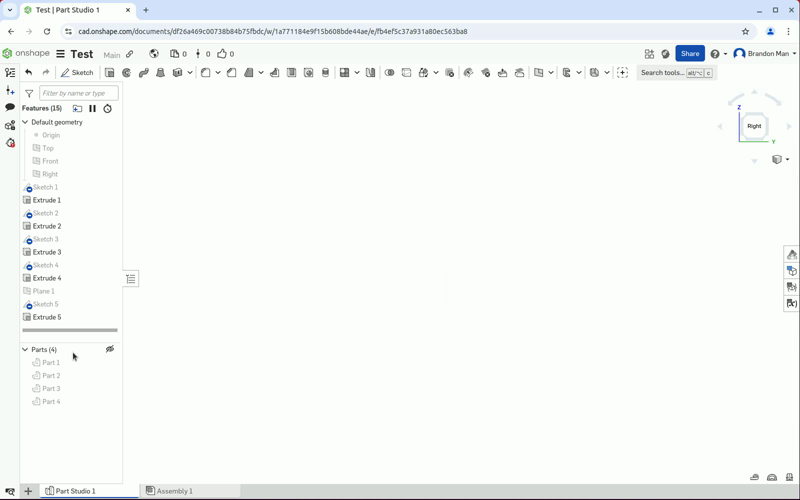
key(right)
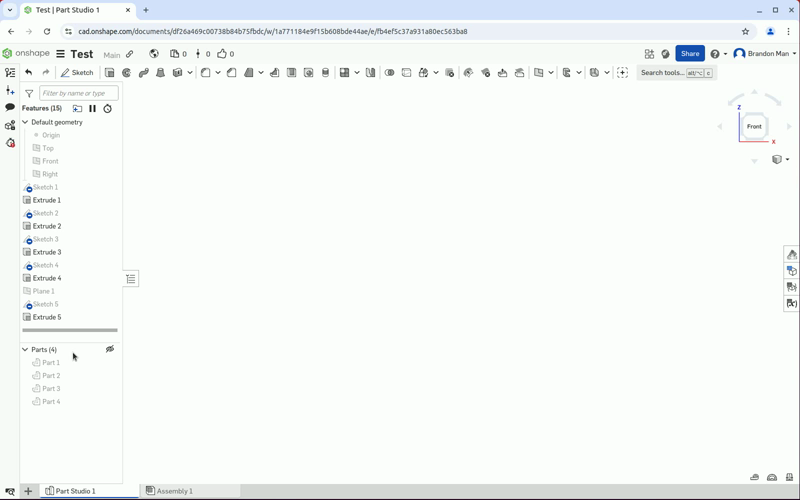
key_up(shift)
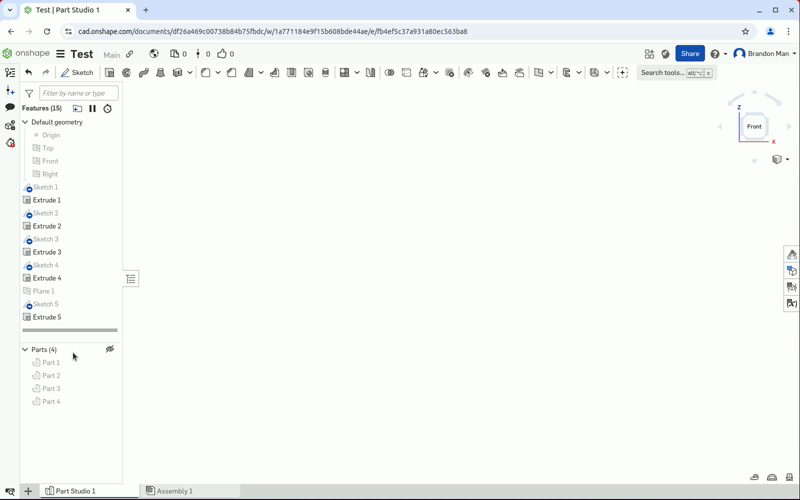
key(space)
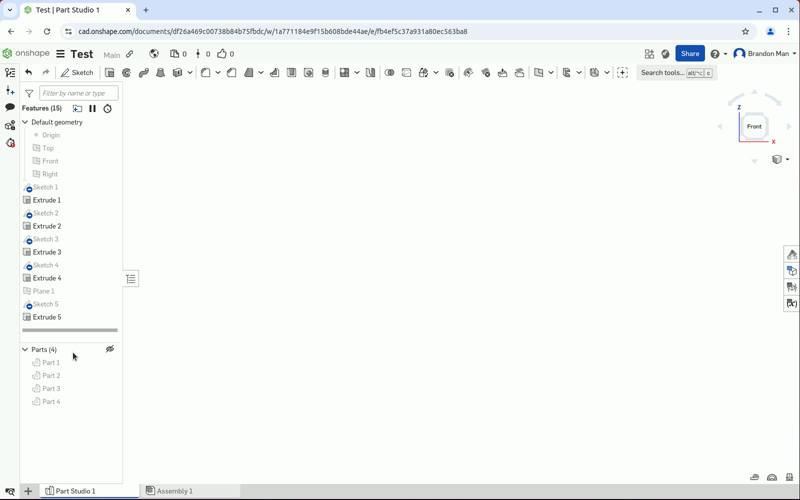
key_down(shift)
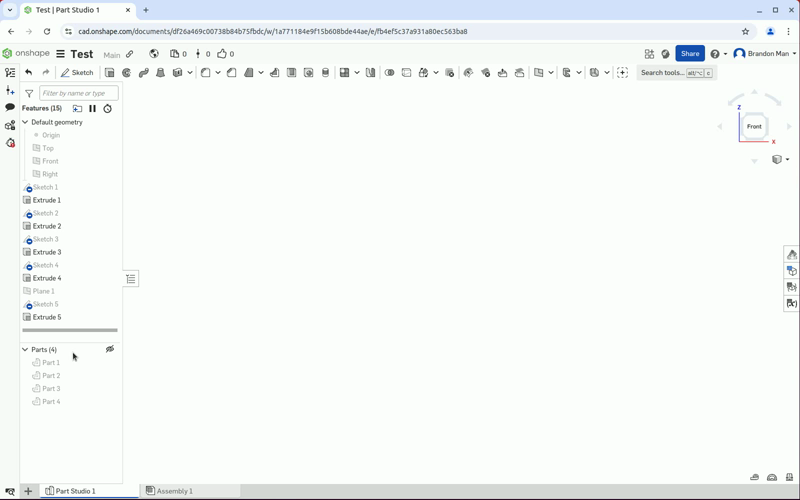
key(down)
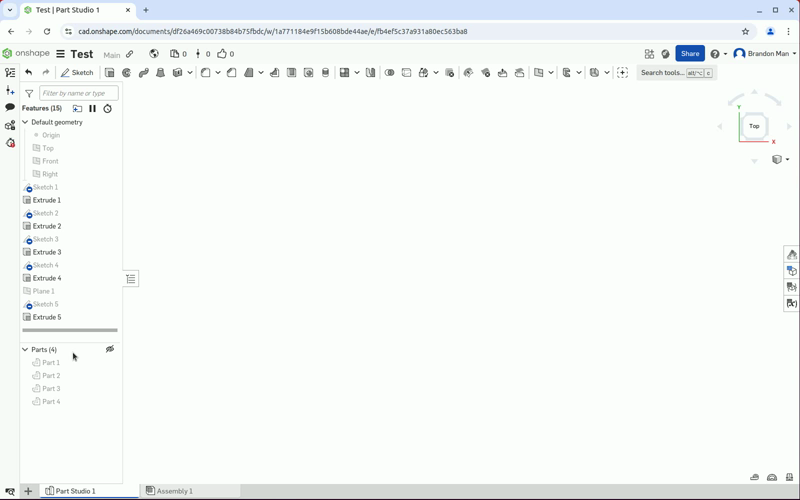
key_up(shift)
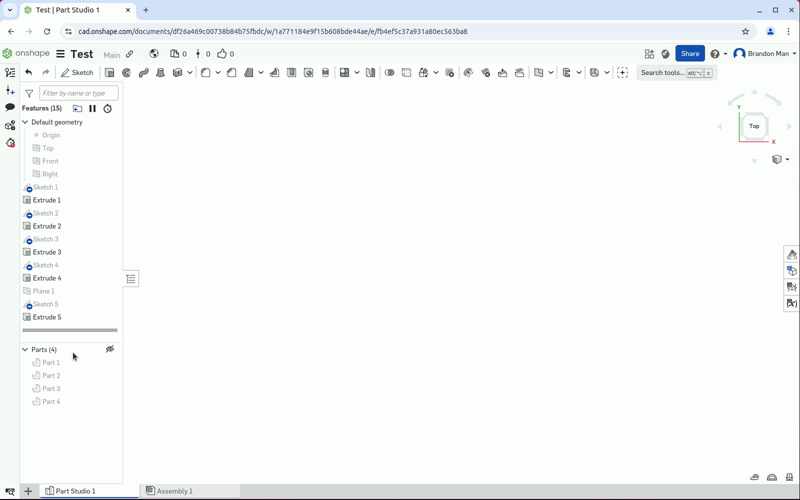
mouse_move(73, 352)
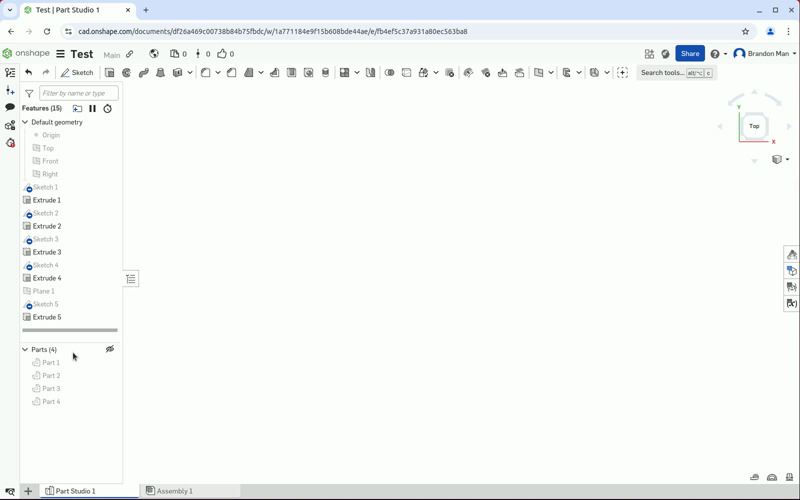
key(shift+y)
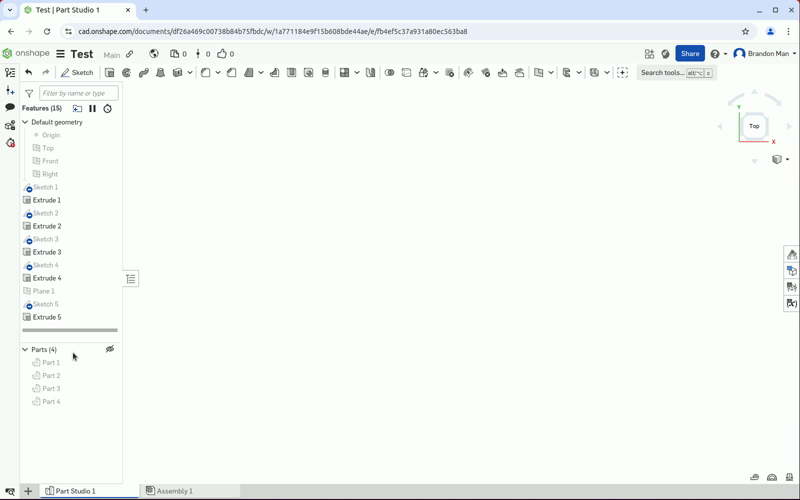
key(shift+s)
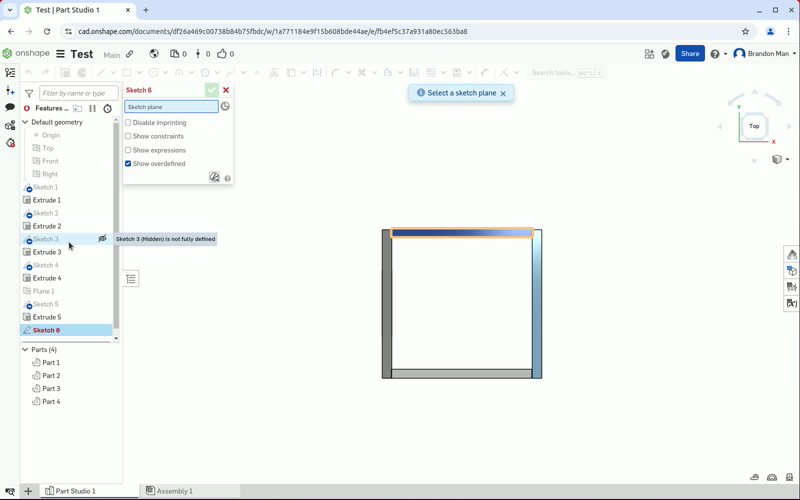
scroll(3)
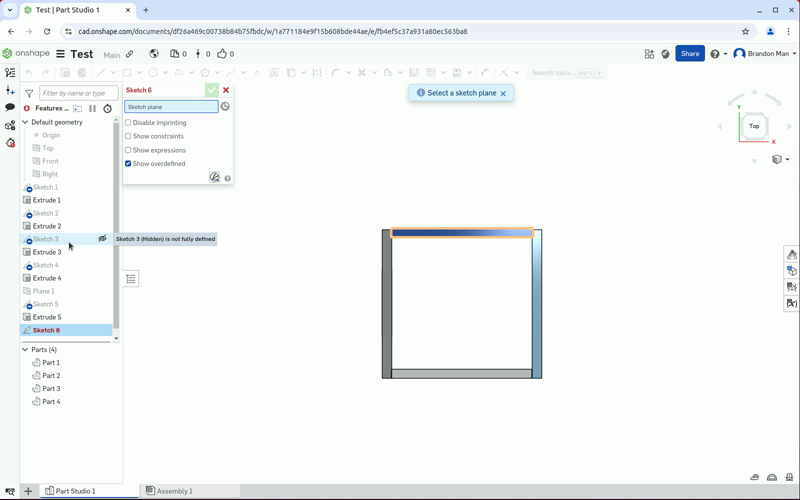
mouse_move(69, 150)
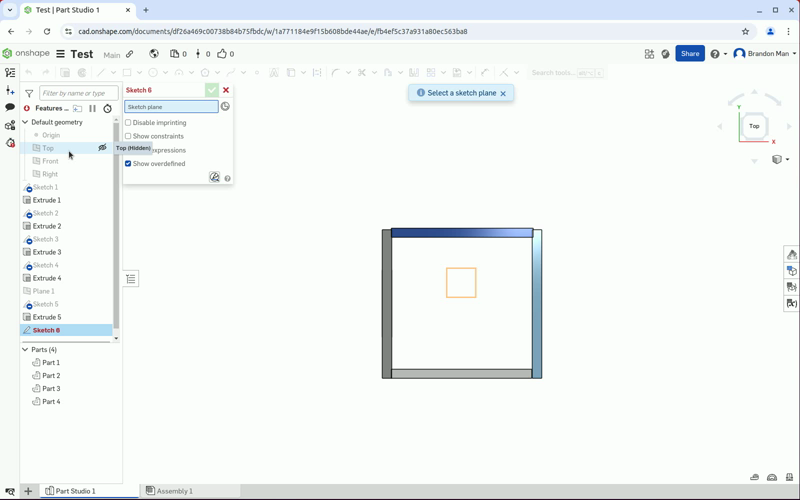
click(69, 150)
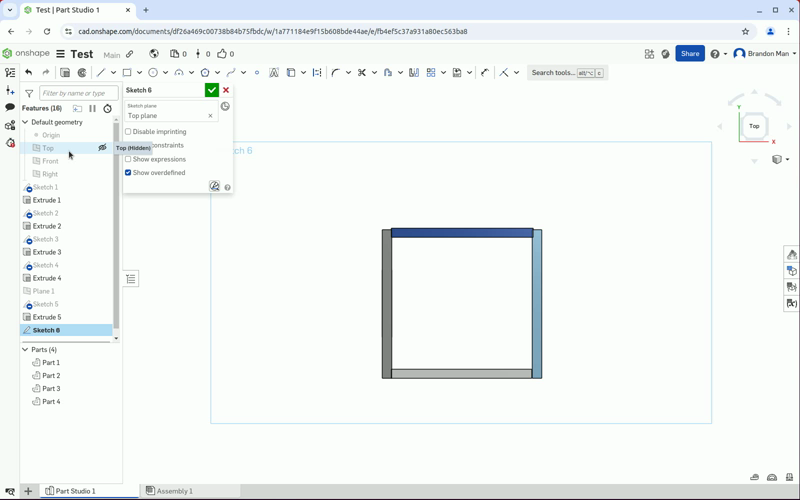
mouse_move(73, 352)
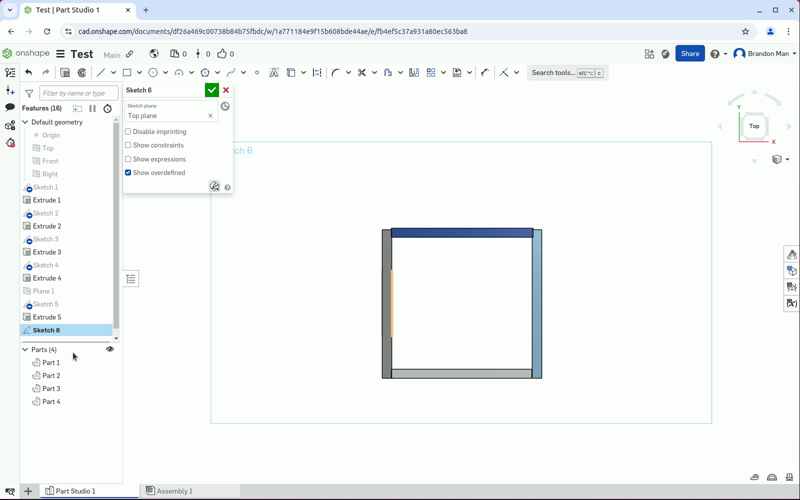
key(y)
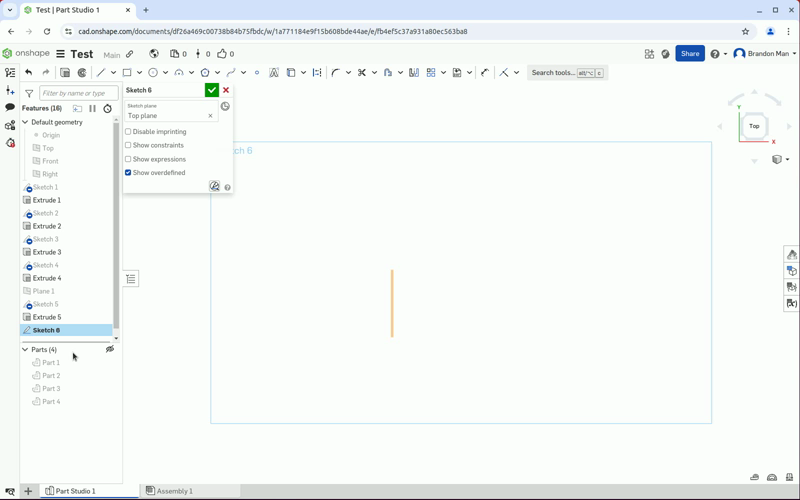
key(l)
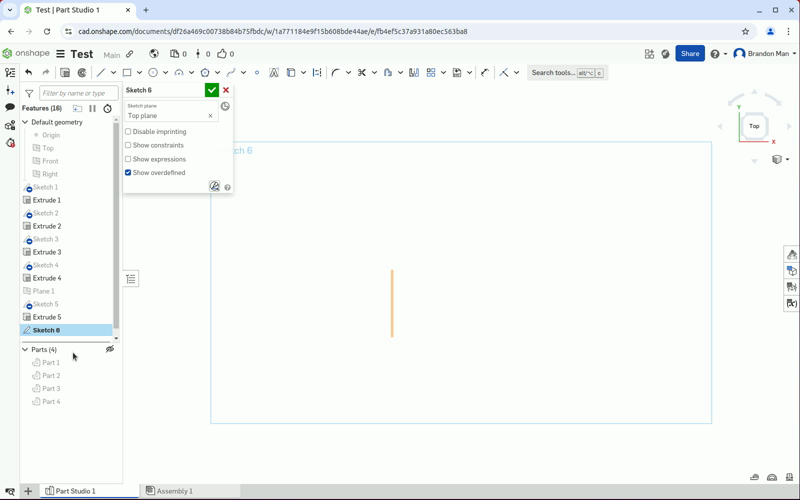
key_down(shift)
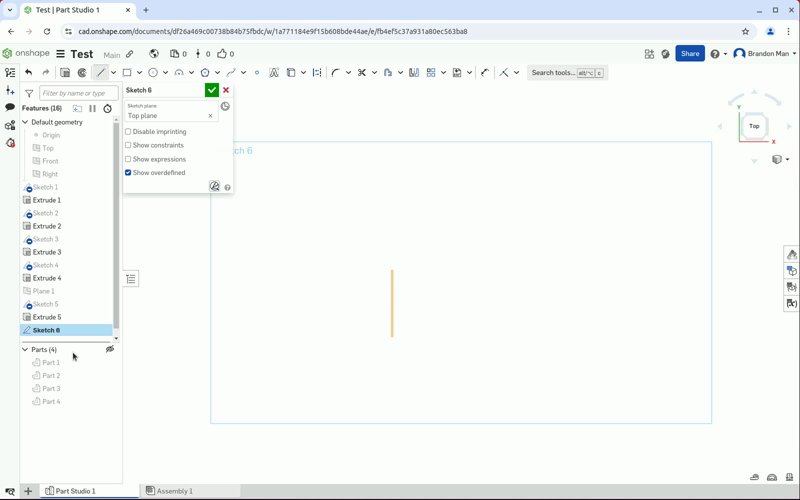
mouse_move(382, 378)
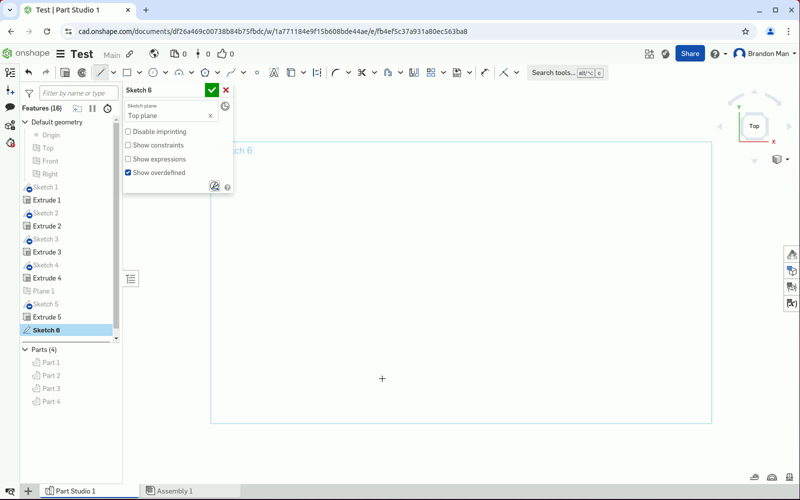
click(382, 378)
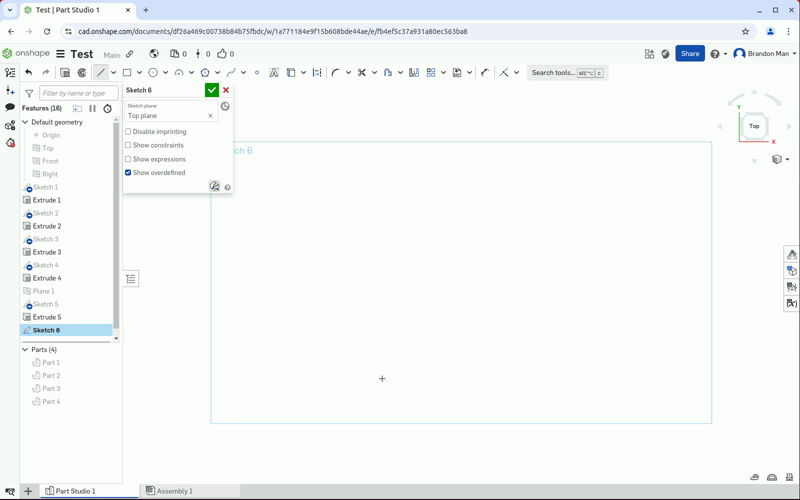
key_up(shift)
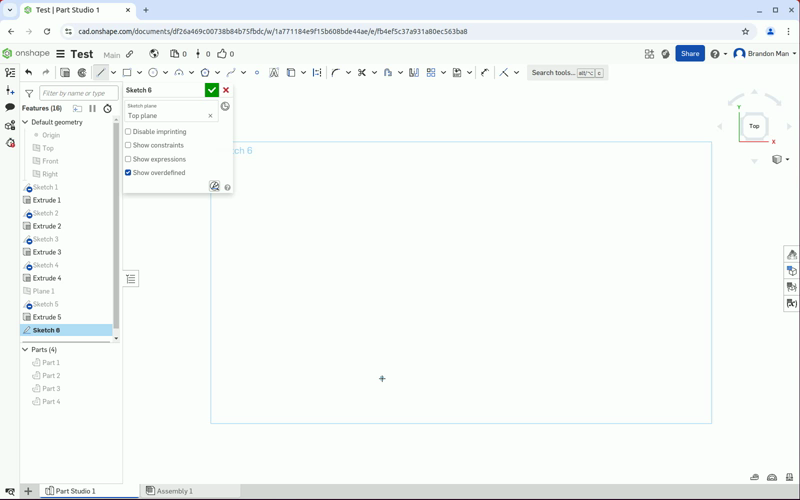
key_down(shift)
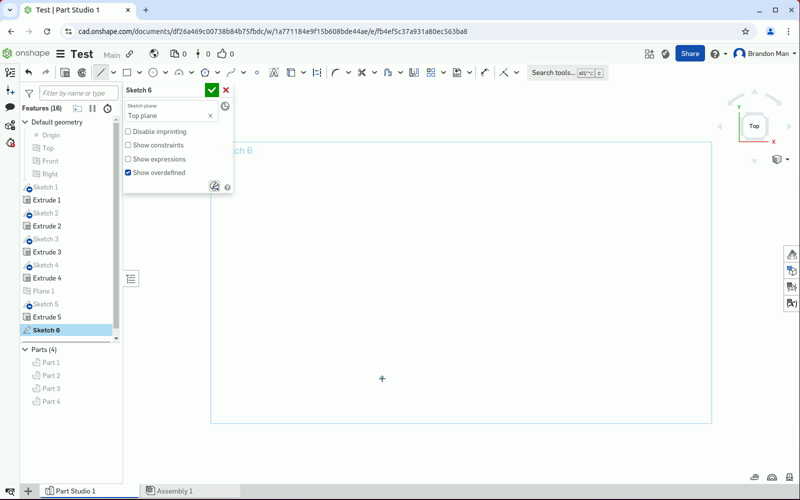
mouse_move(542, 378)
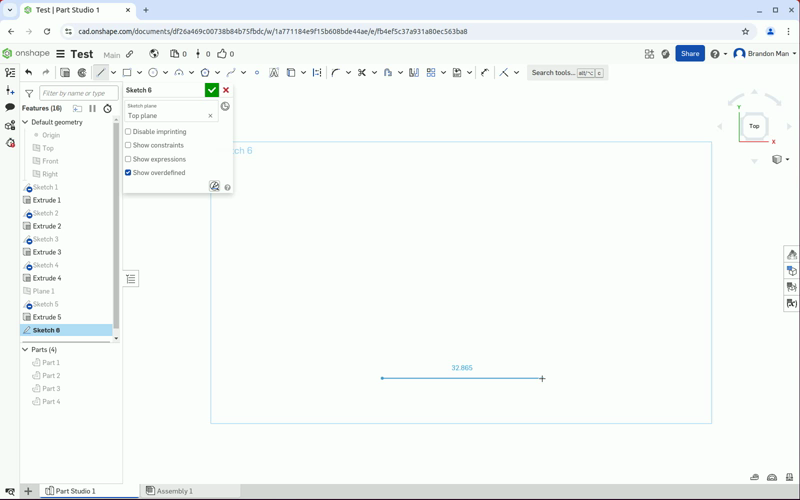
click(542, 378)
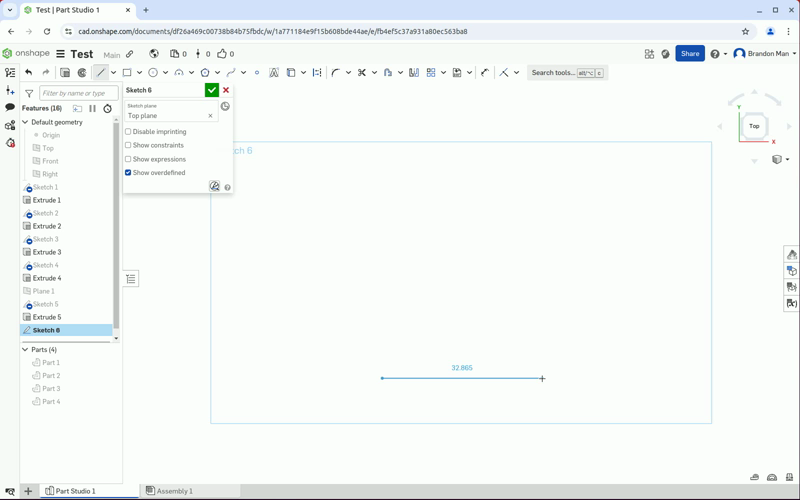
key_up(shift)
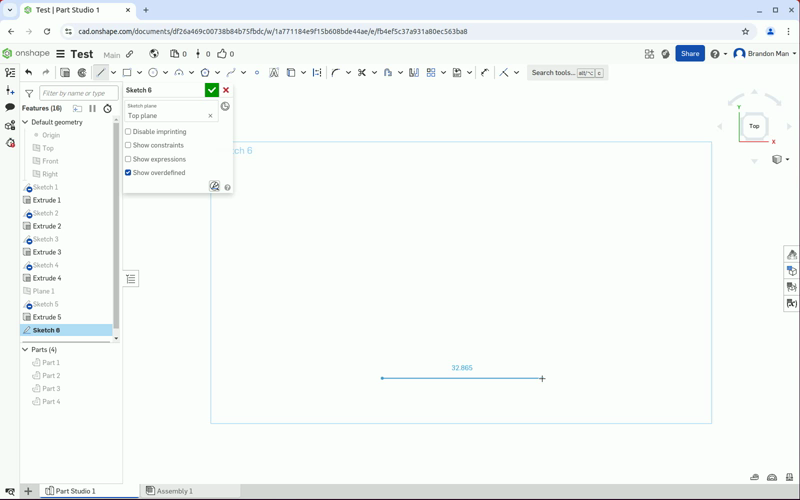
key_down(shift)
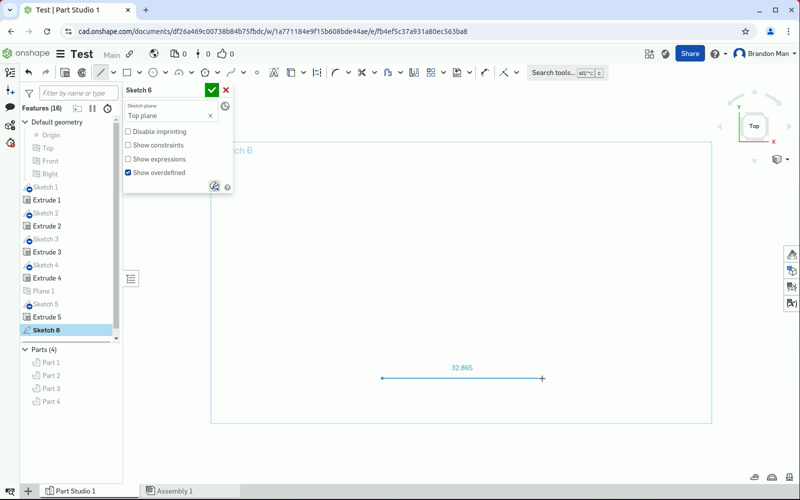
mouse_move(542, 228)
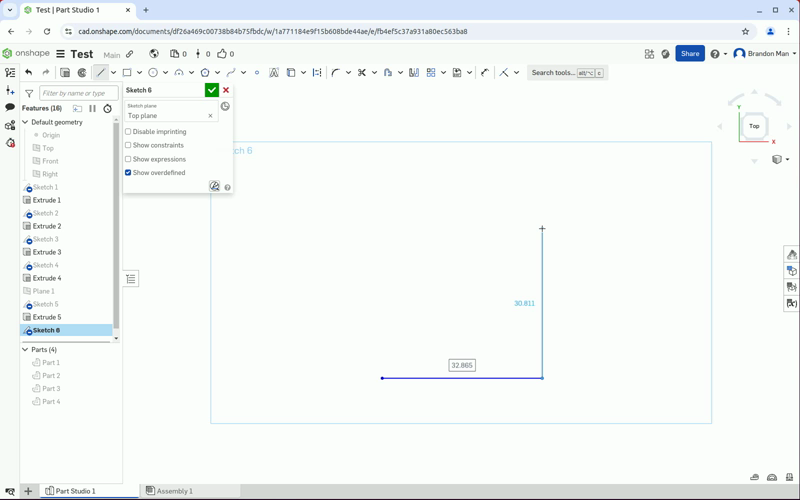
click(542, 228)
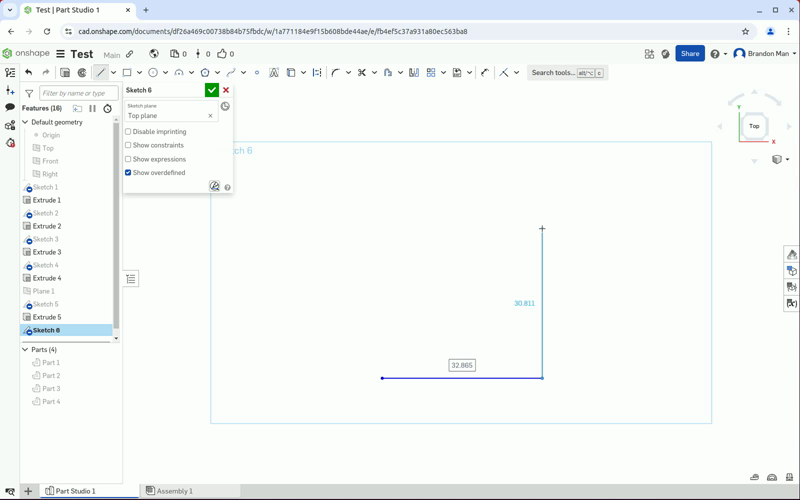
key_up(shift)
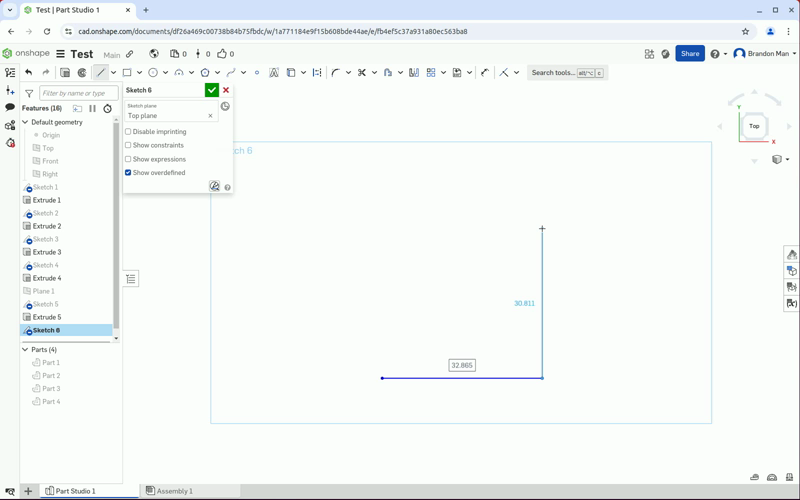
key_down(shift)
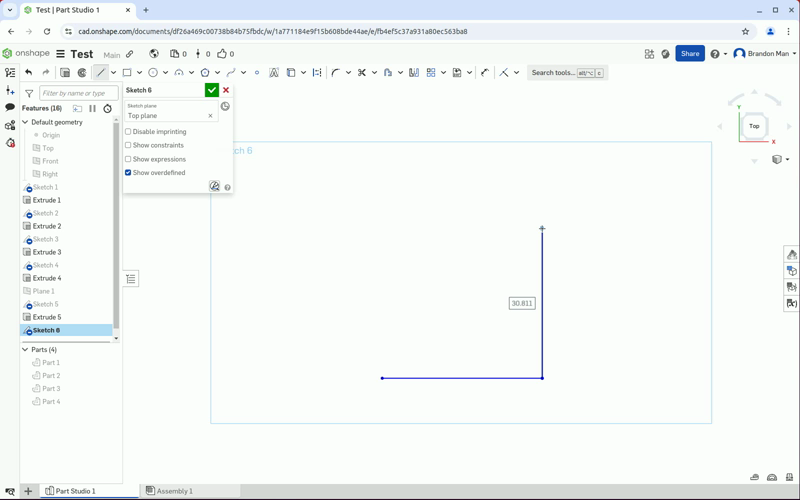
mouse_move(382, 228)
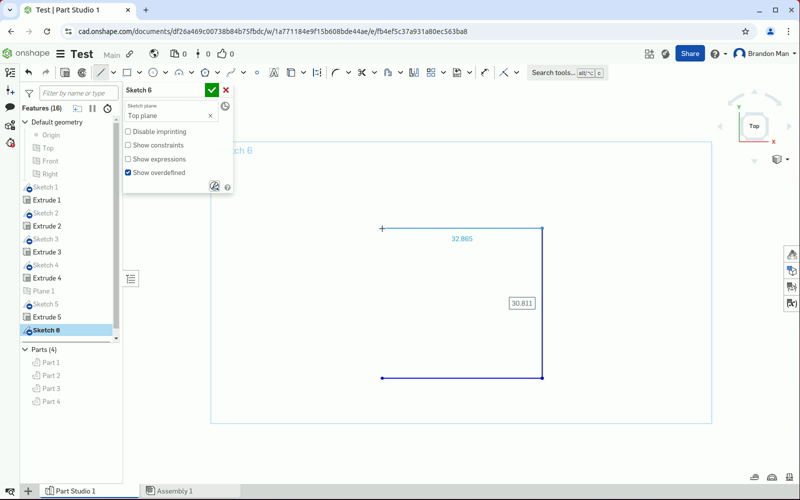
click(382, 228)
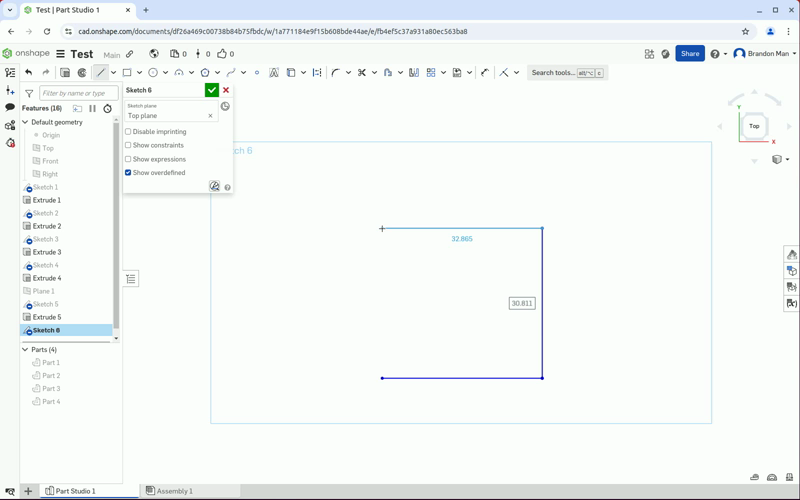
key_up(shift)
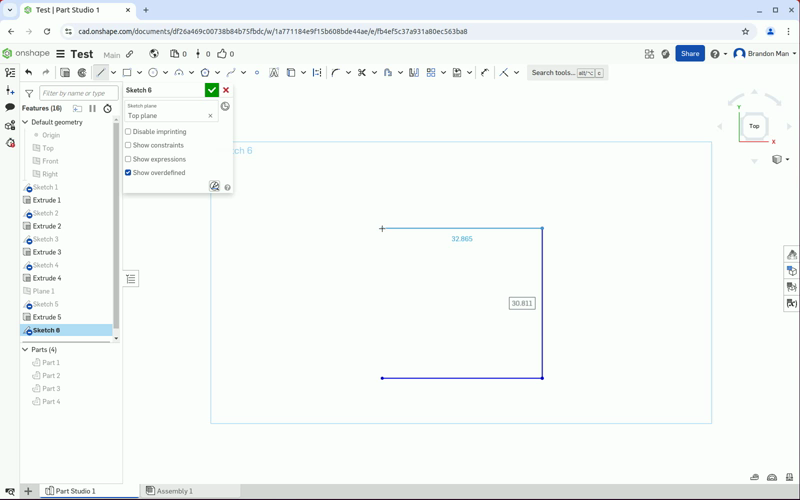
key_down(shift)
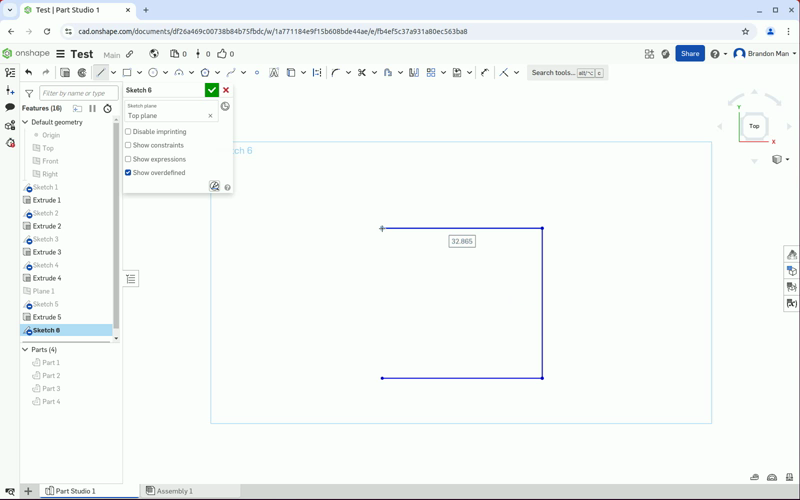
mouse_move(382, 378)
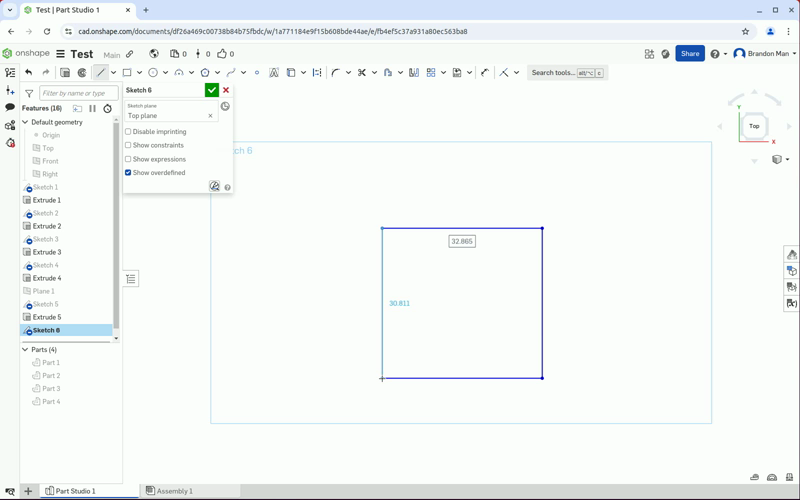
key_up(shift)
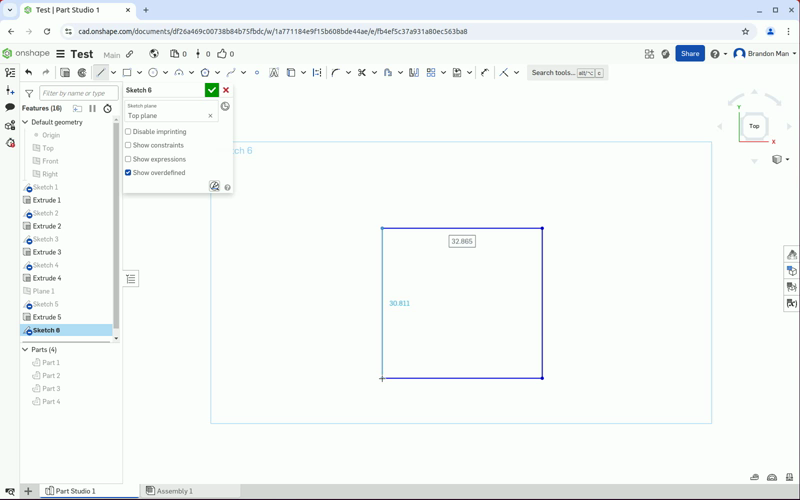
click(382, 378)
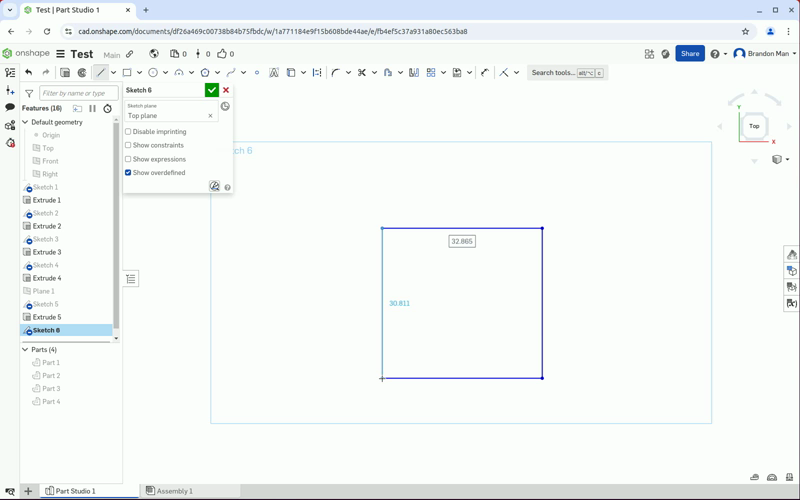
key(esc)
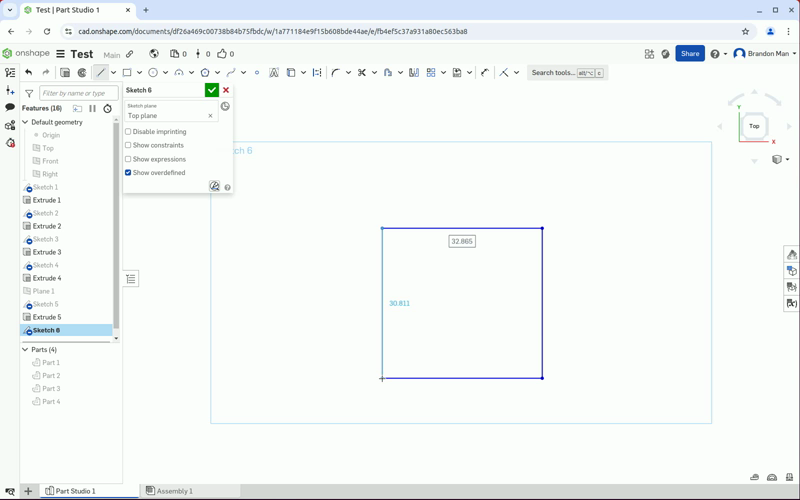
key(l)
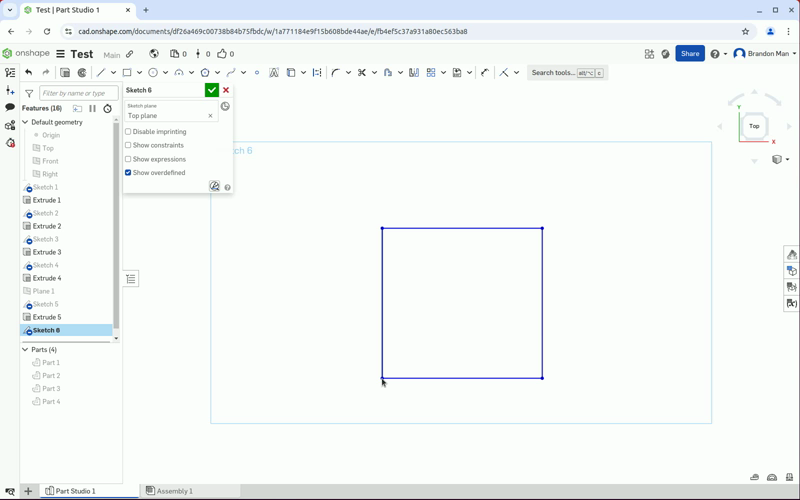
key_down(shift)
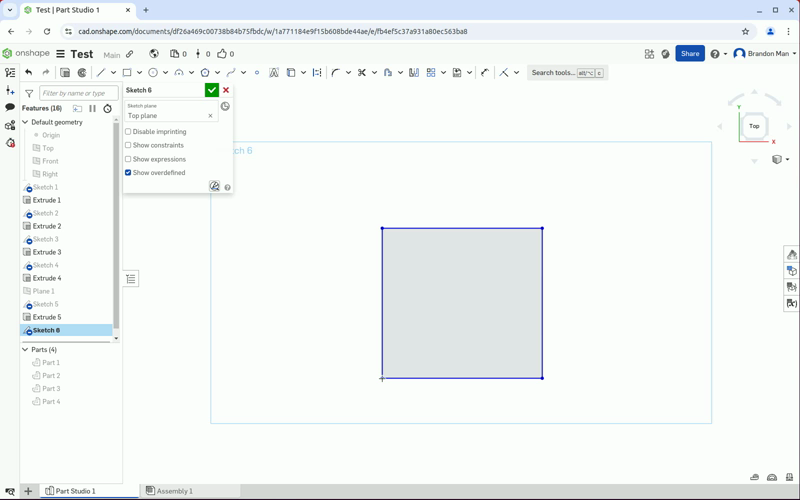
mouse_move(390, 237)
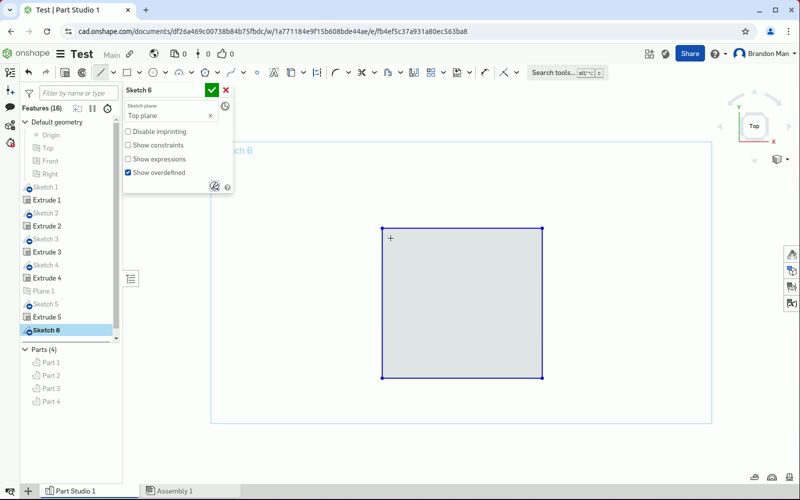
click(390, 237)
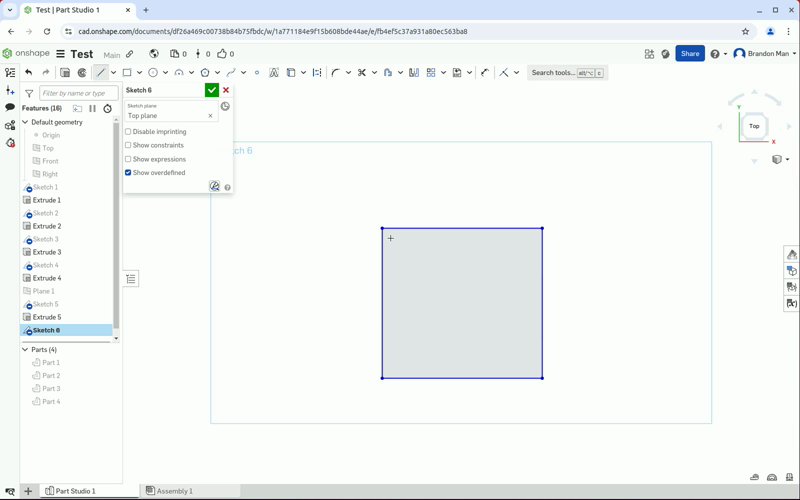
key_up(shift)
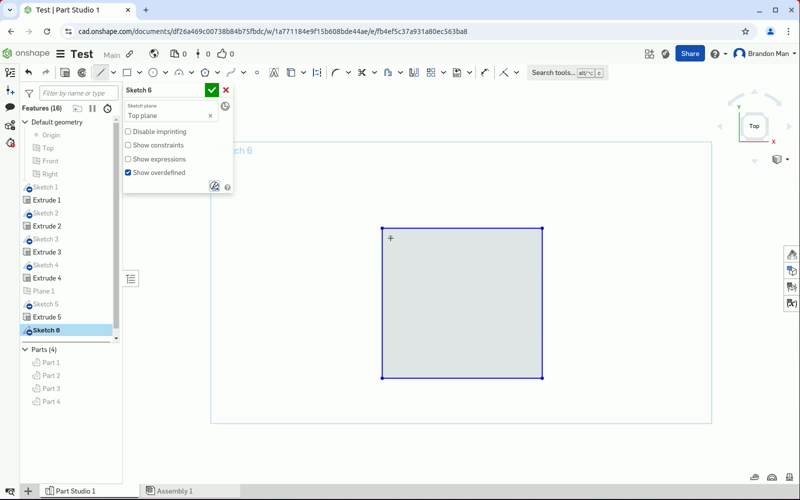
key_down(shift)
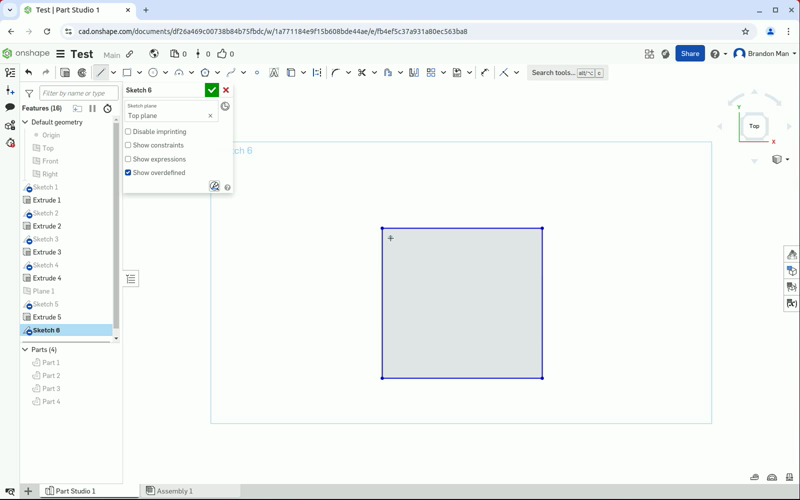
mouse_move(532, 237)
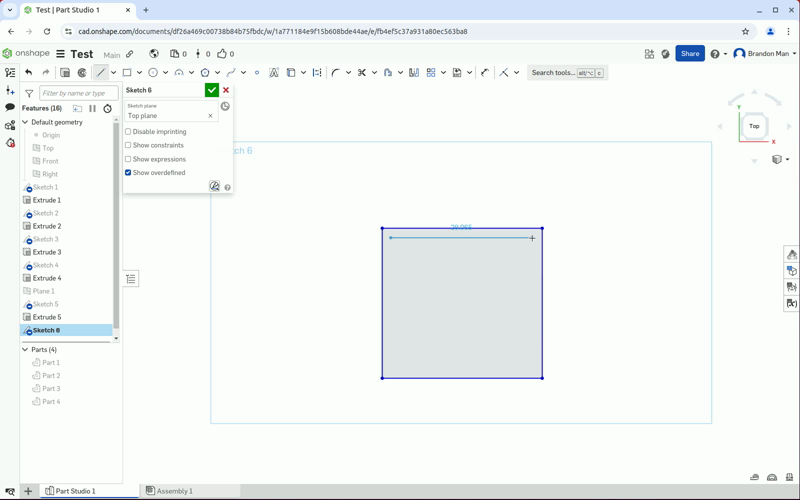
click(532, 237)
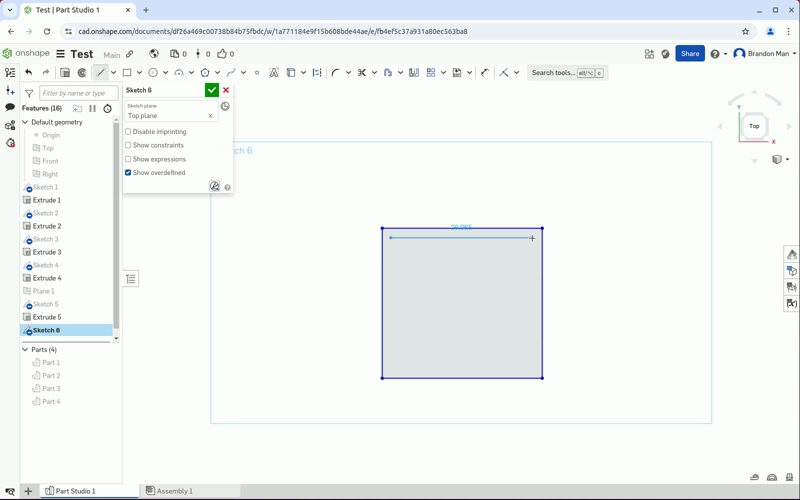
key_up(shift)
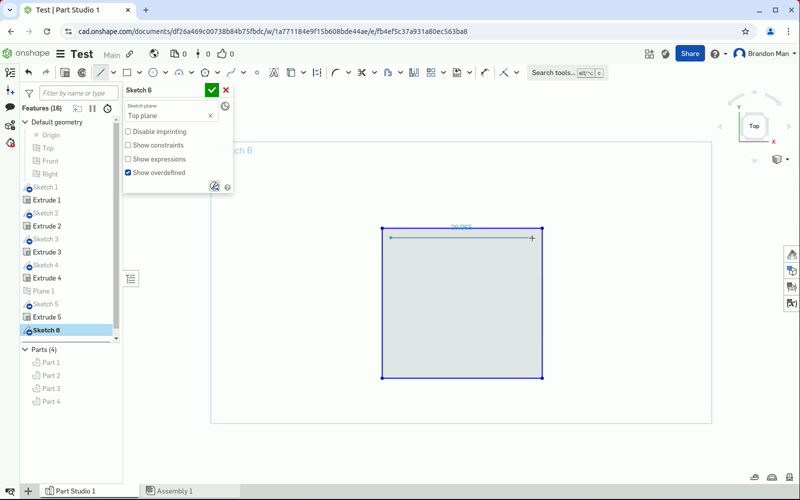
key_down(shift)
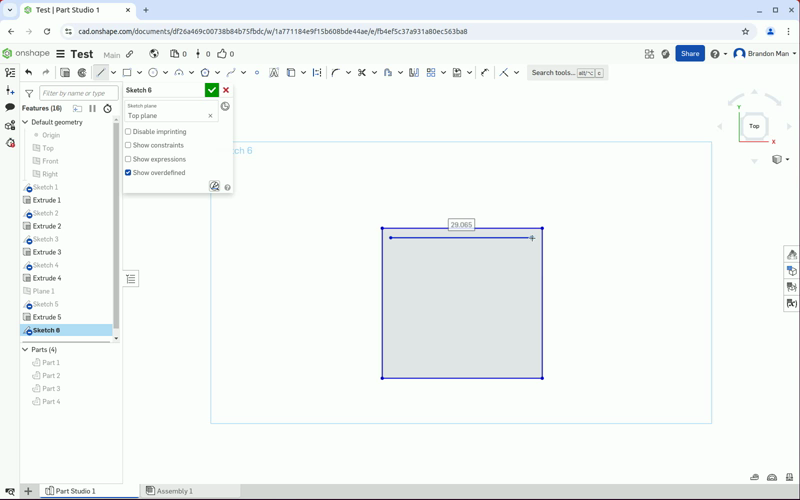
mouse_move(562, 237)
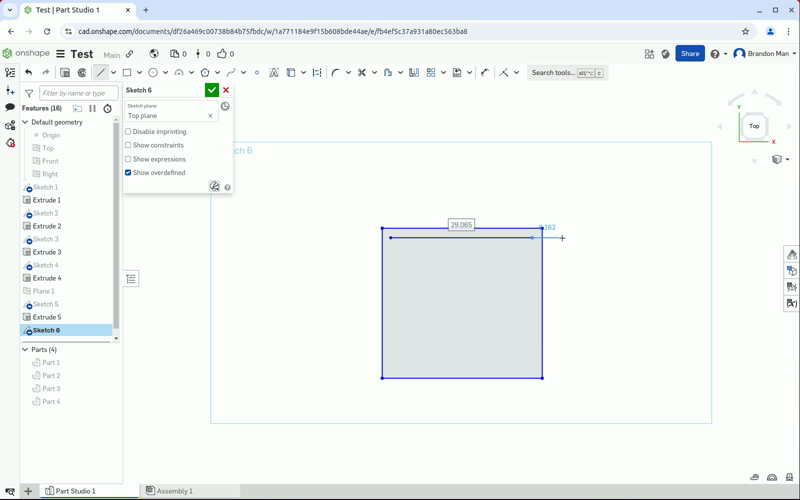
mouse_move(532, 228)
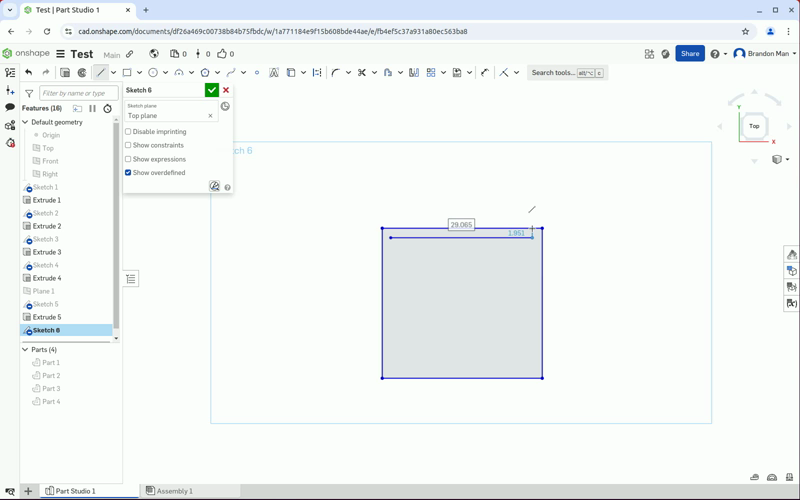
click(532, 228)
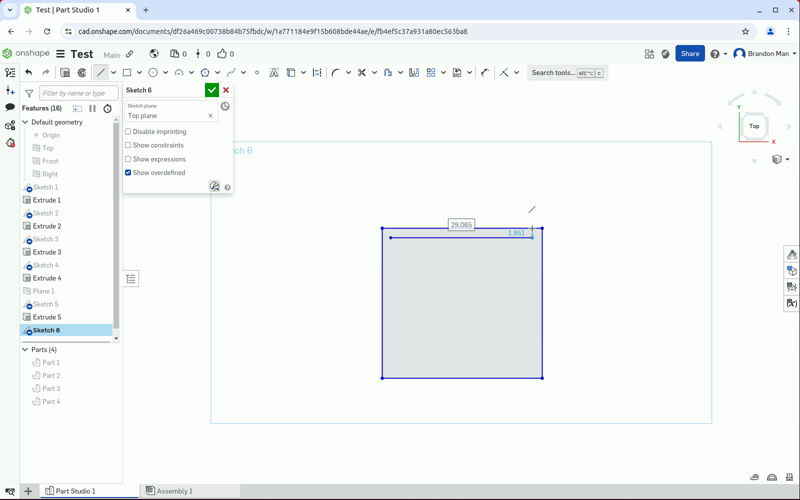
key_up(shift)
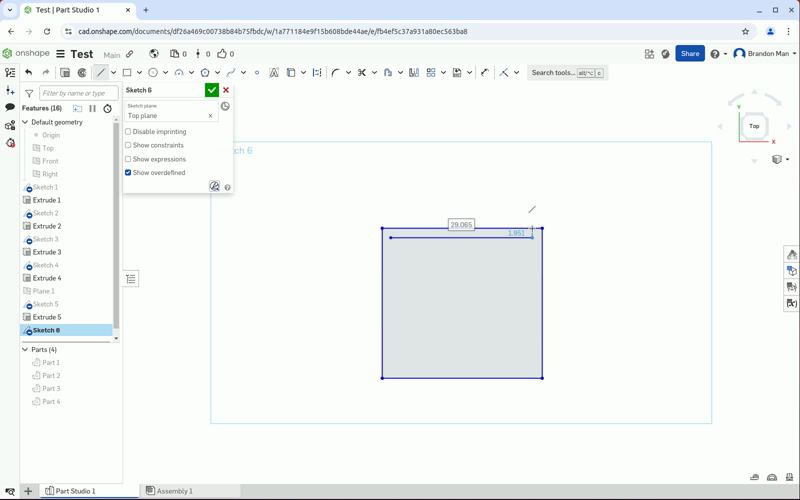
key_down(shift)
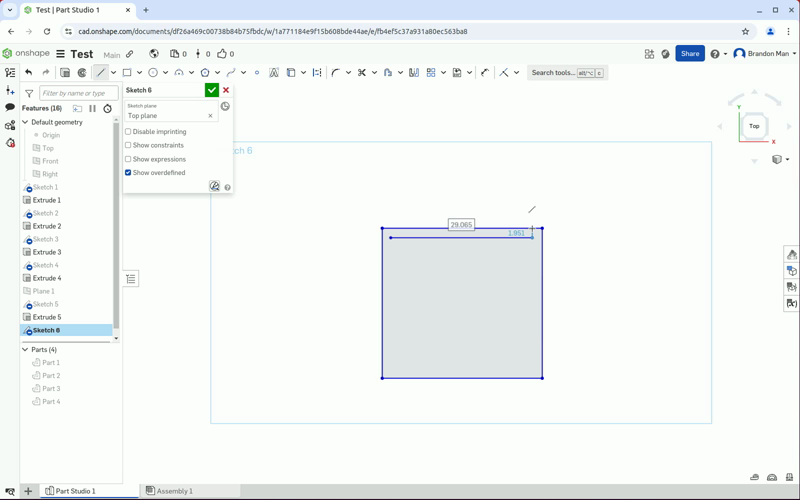
mouse_move(390, 228)
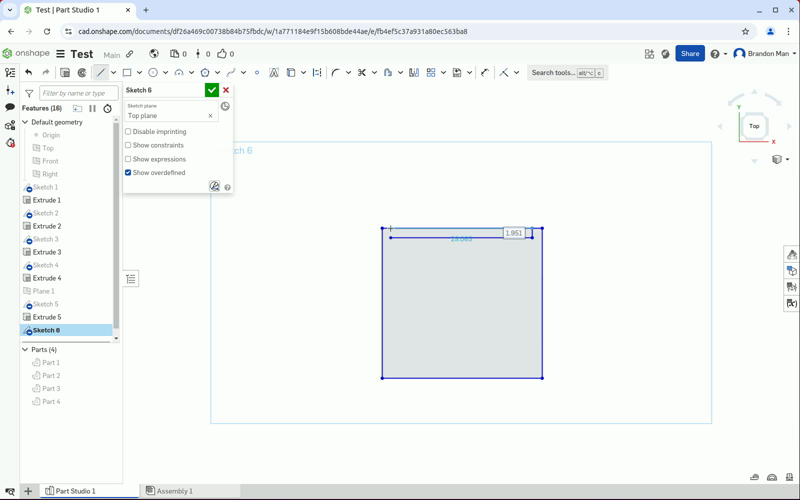
click(390, 228)
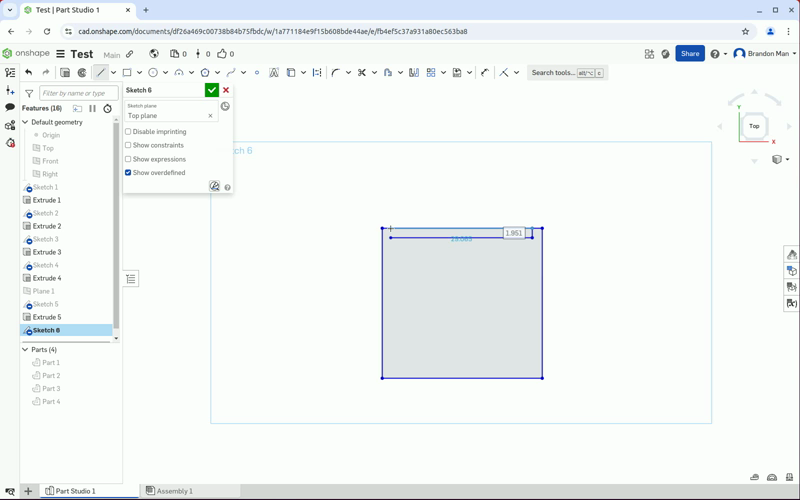
key_up(shift)
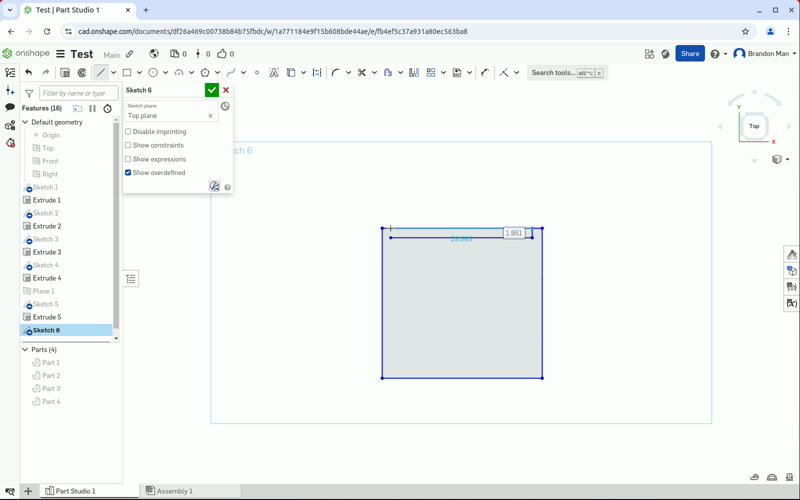
mouse_move(420, 228)
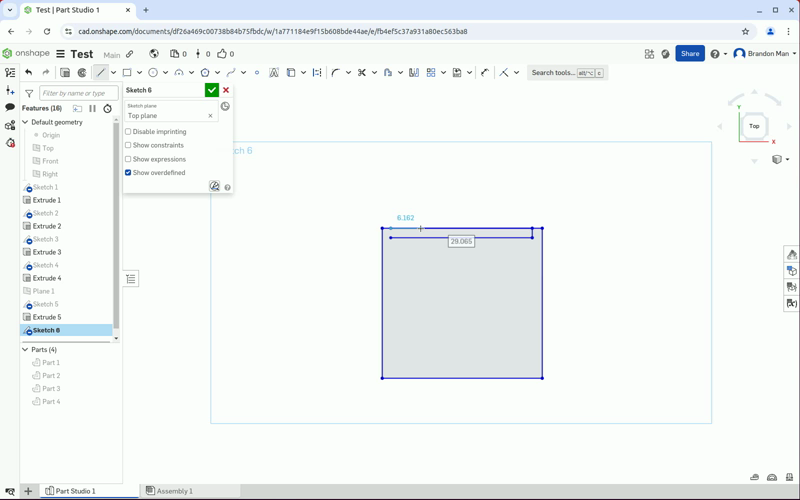
key_down(shift)
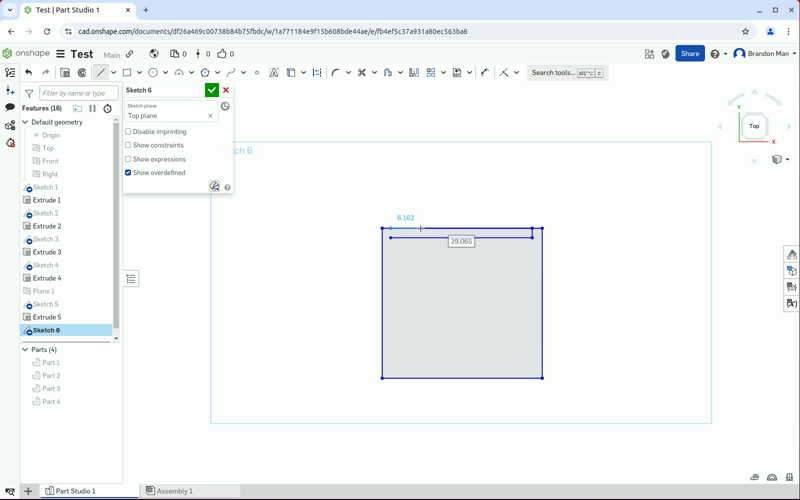
mouse_move(390, 237)
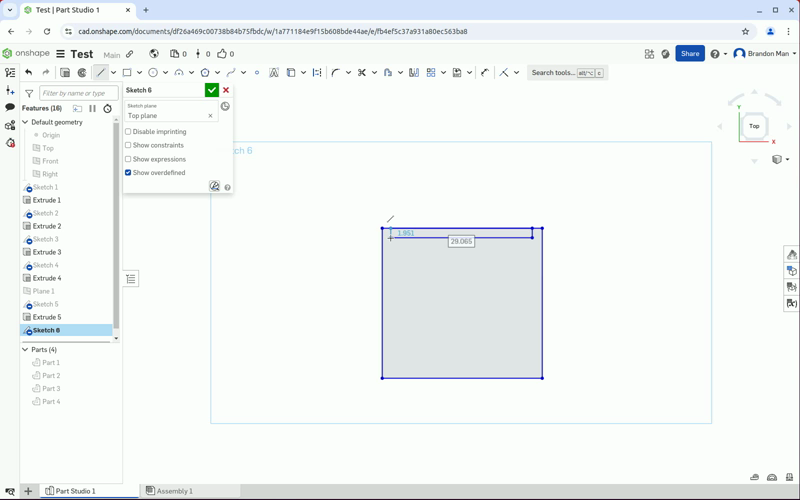
key_up(shift)
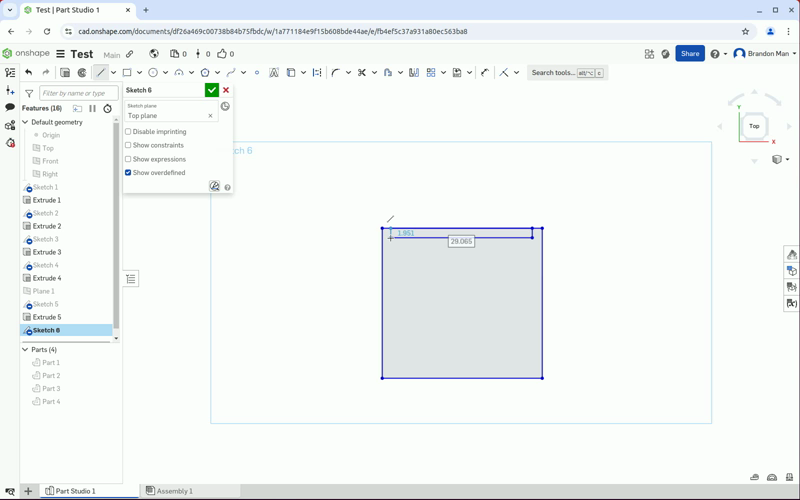
click(390, 237)
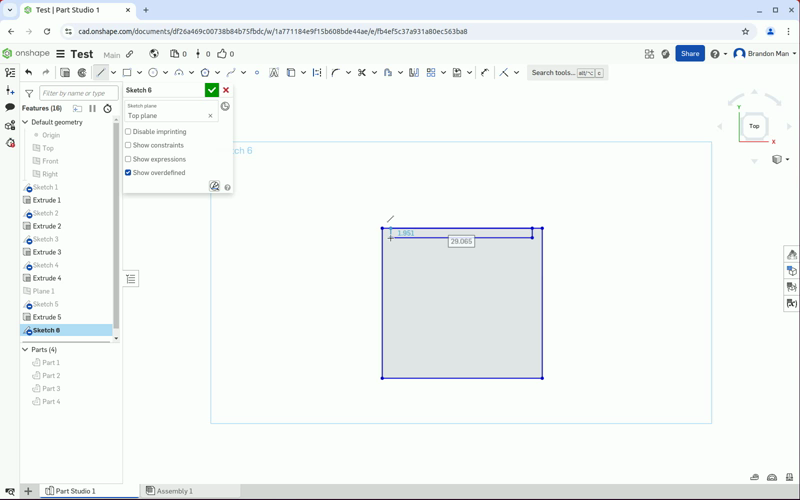
key(esc)
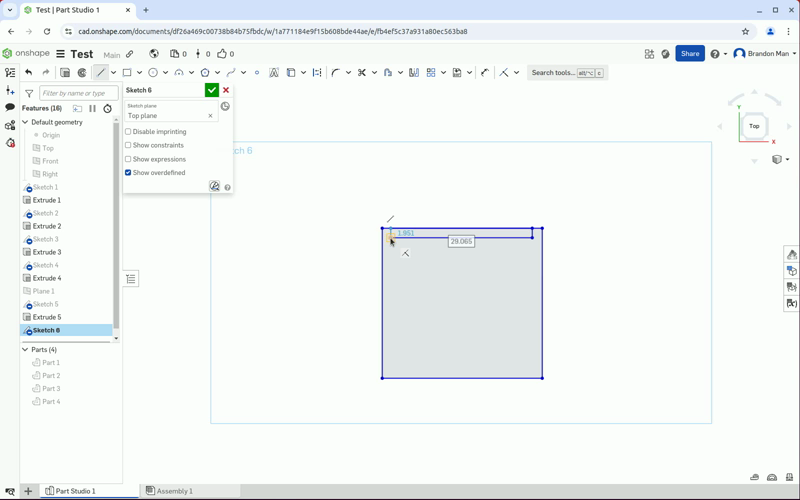
mouse_move(412, 264)
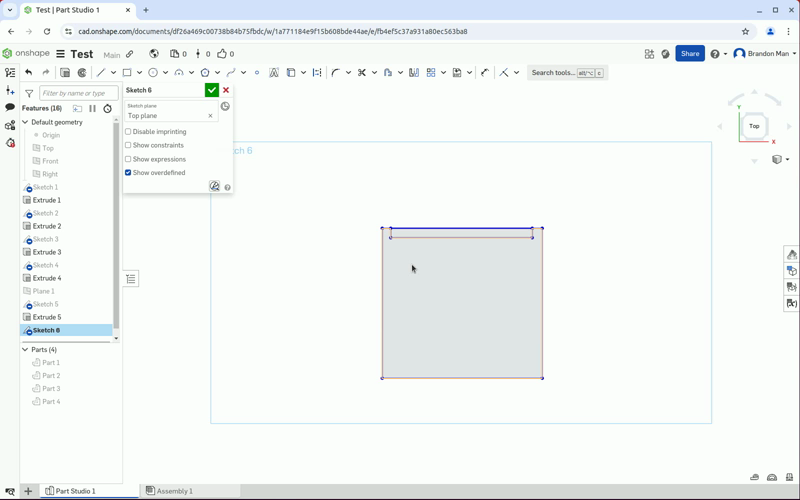
click(412, 264)
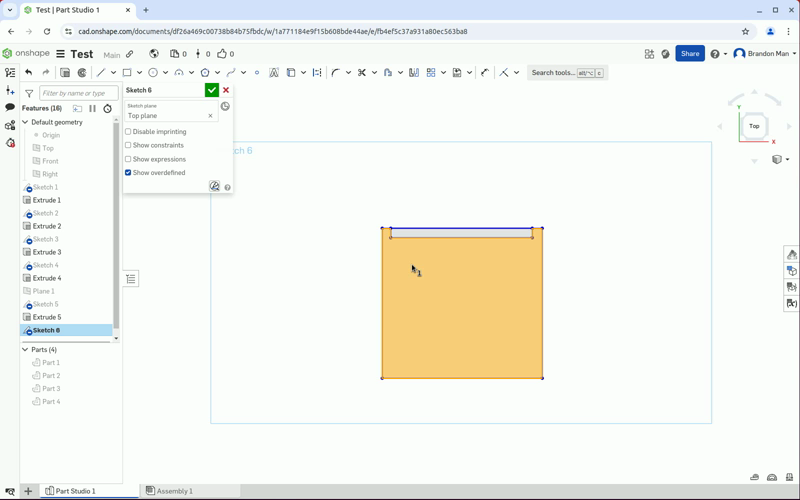
mouse_move(73, 352)
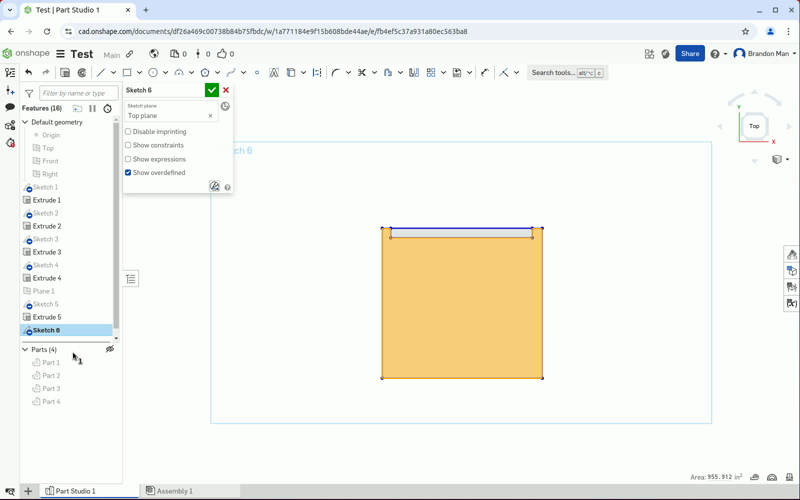
key(shift+y)
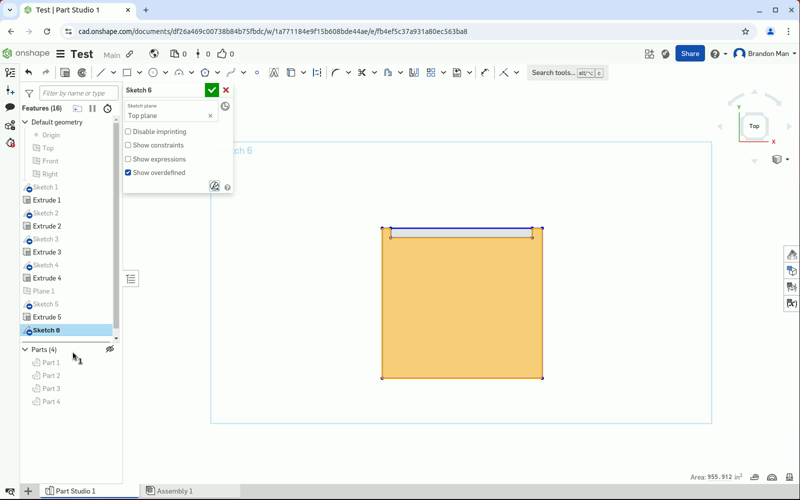
key(shift+e)
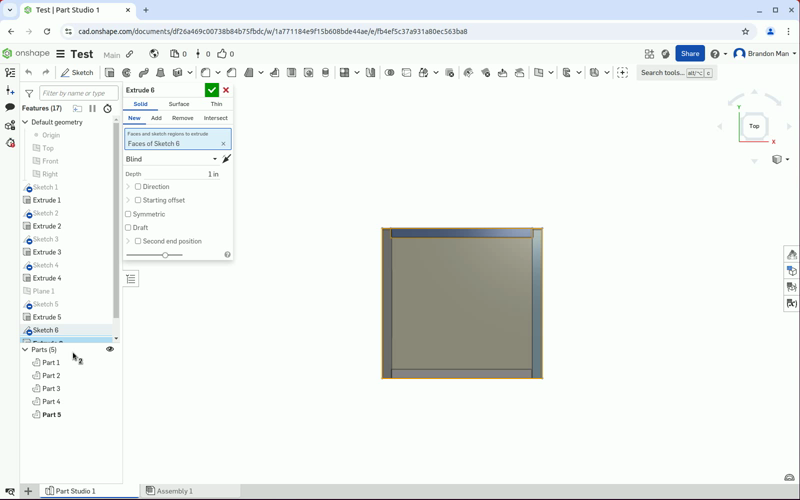
mouse_move(143, 106)
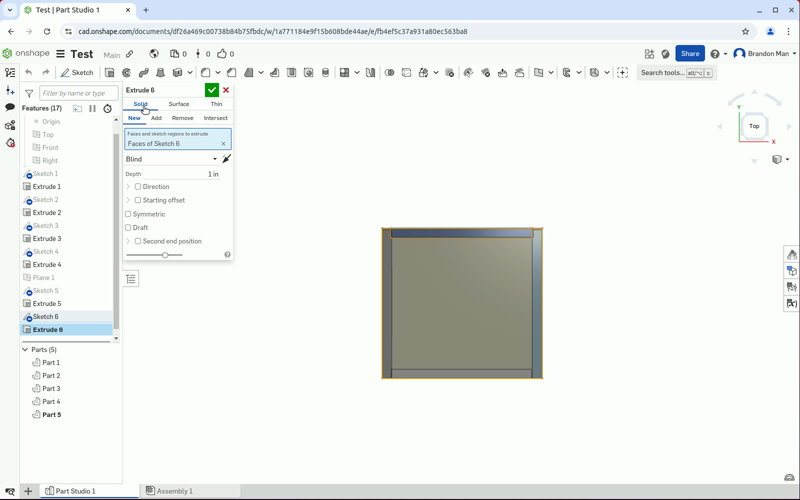
click(143, 106)
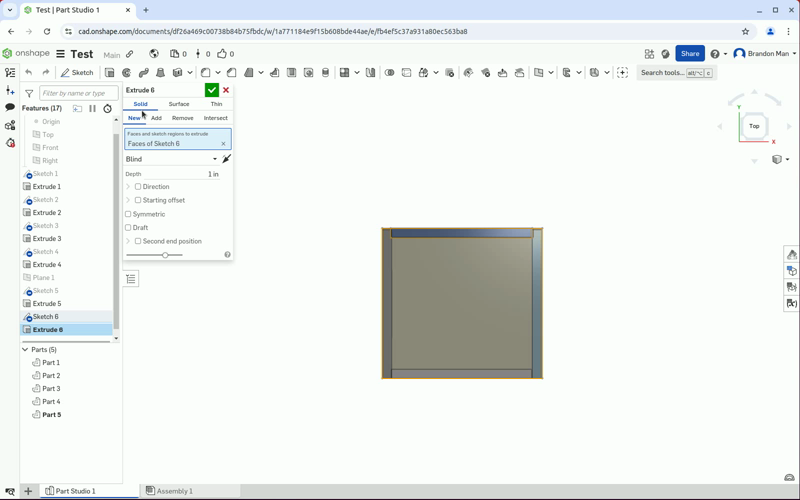
mouse_move(137, 120)
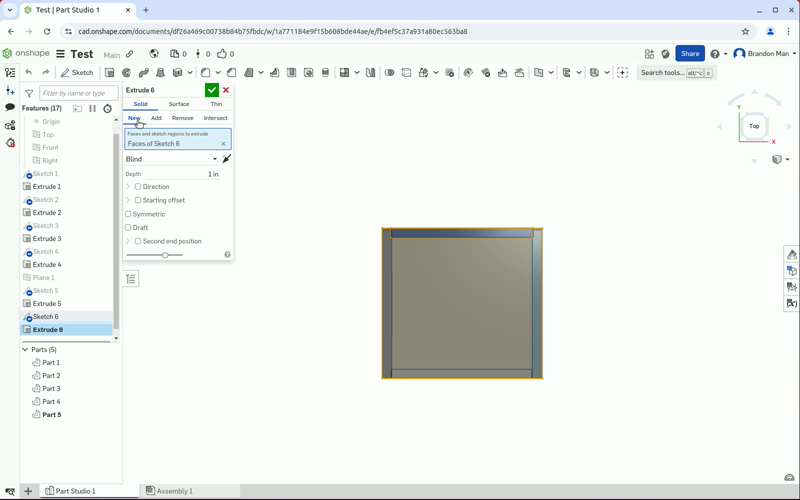
click(137, 120)
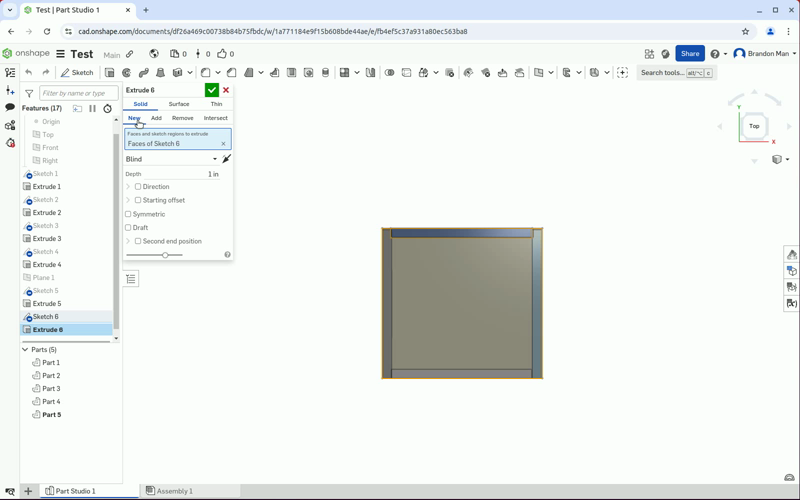
key(tab, 4)
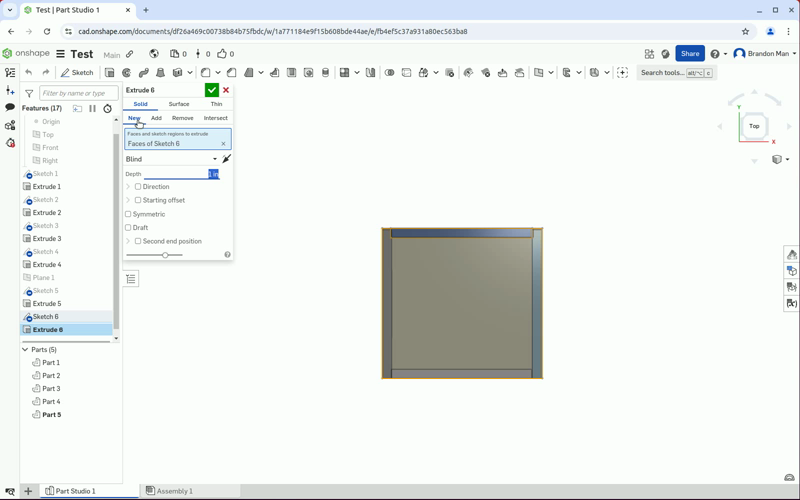
text(0.481)
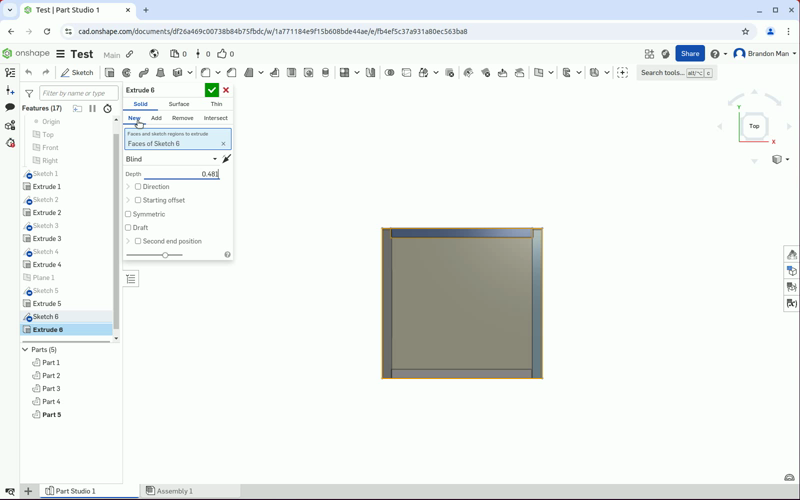
key(enter)
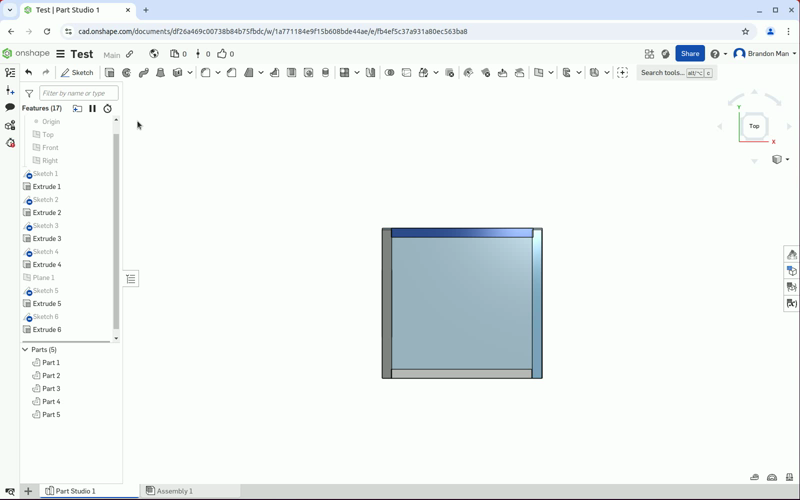
key(shift+h)
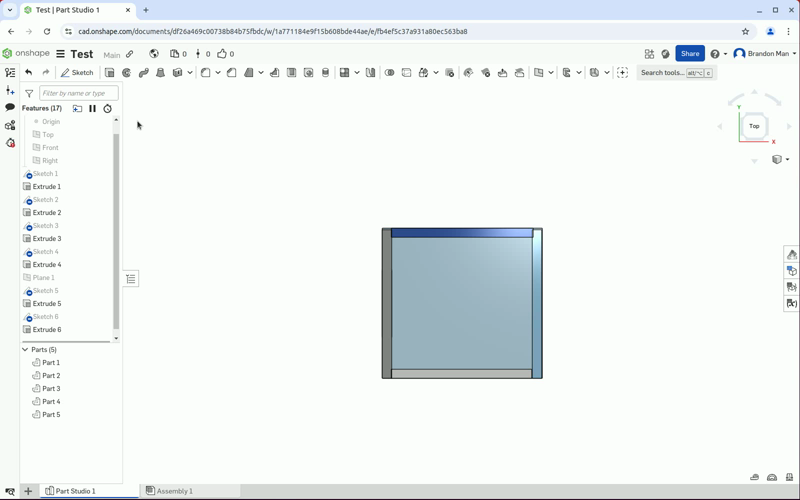
key(shift+h)
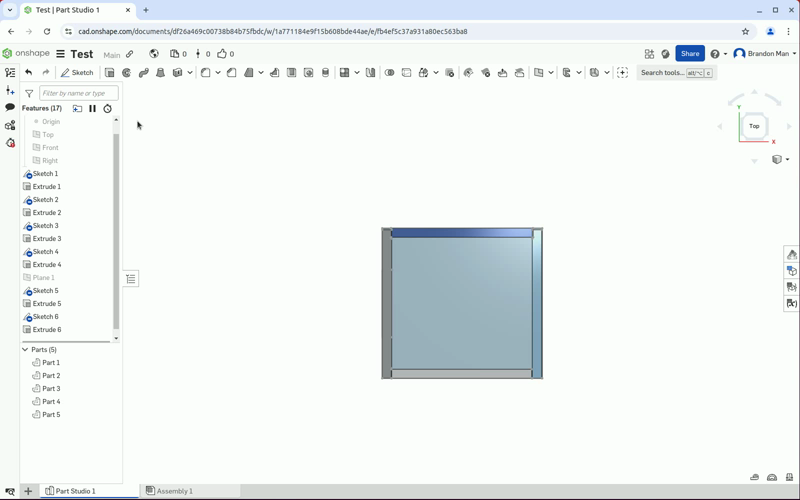
key(shift+7)
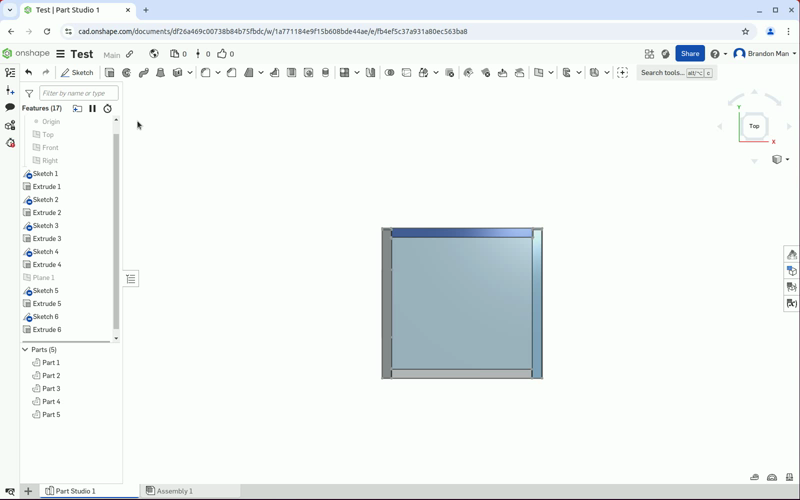
key(up, 3)
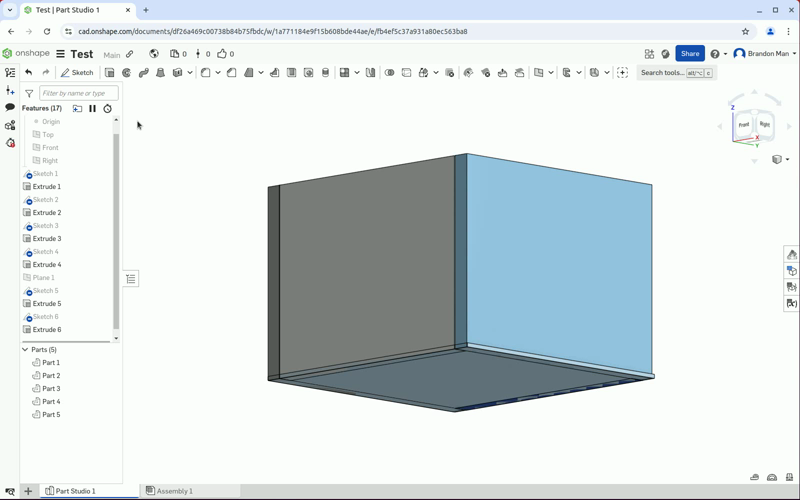
key(left, 3)
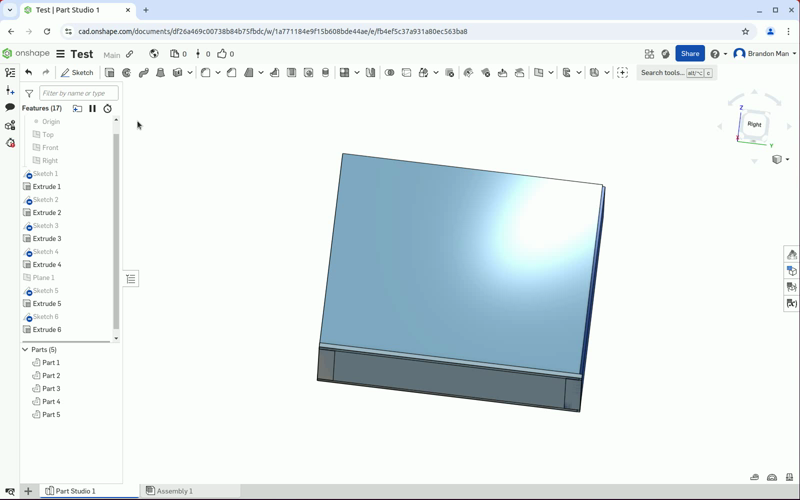
key(right, 3)
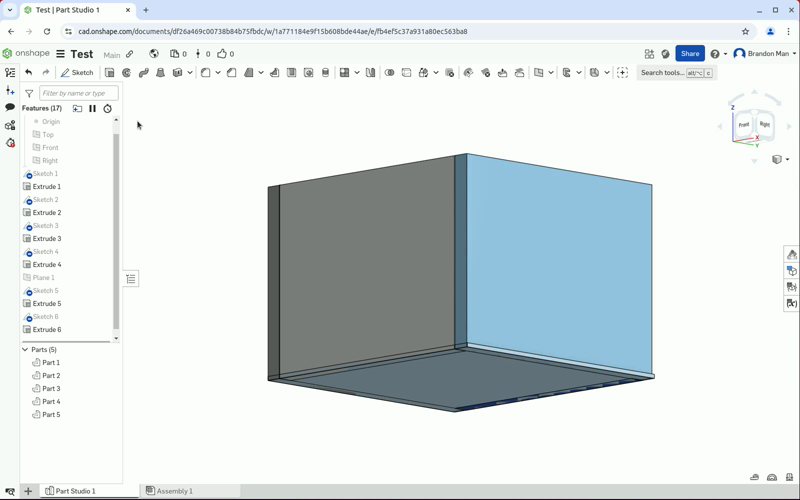
key(down, 3)
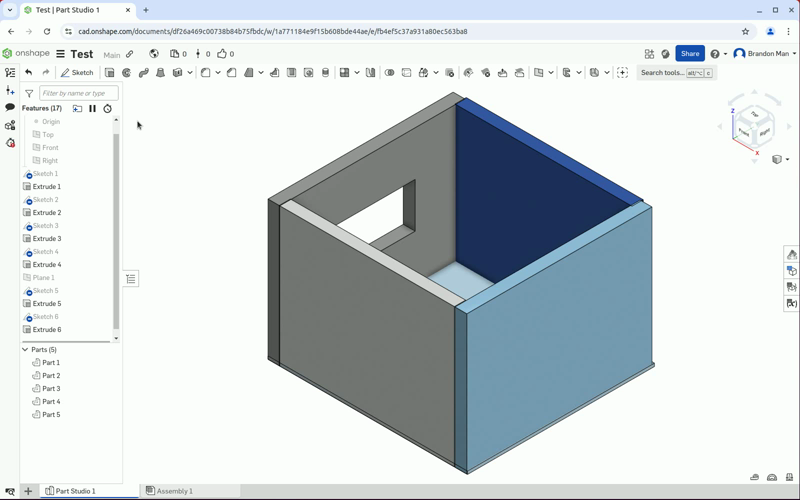
mouse_move(69, 176)
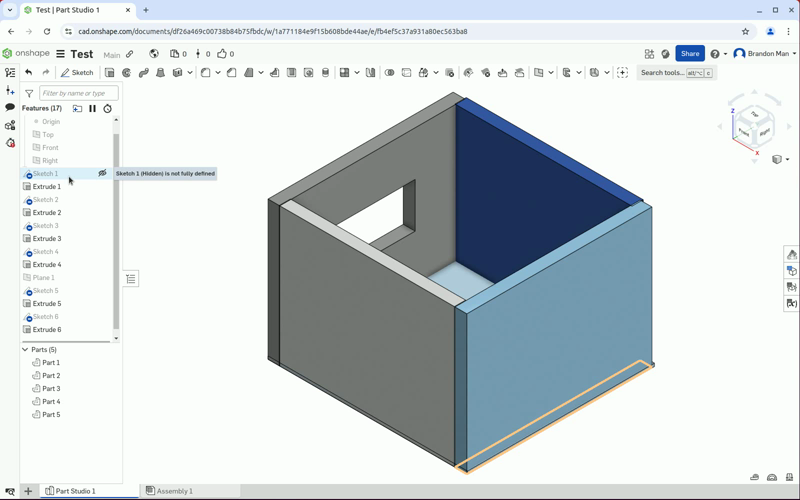
click(69, 176)